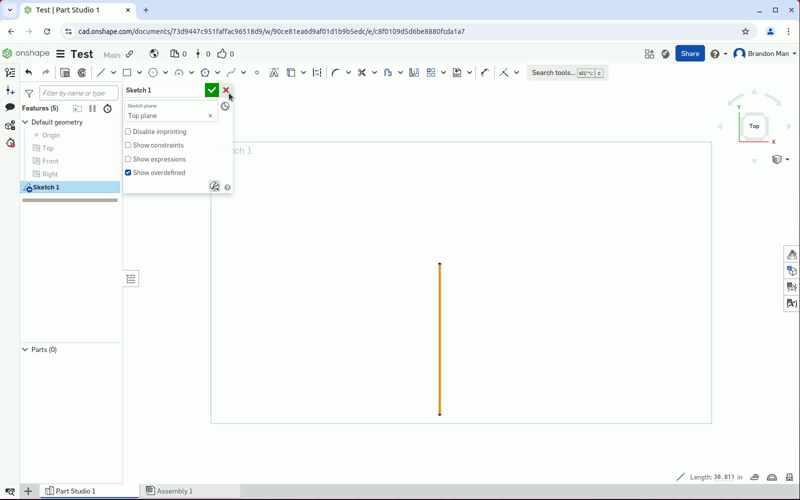
key(shift+h)
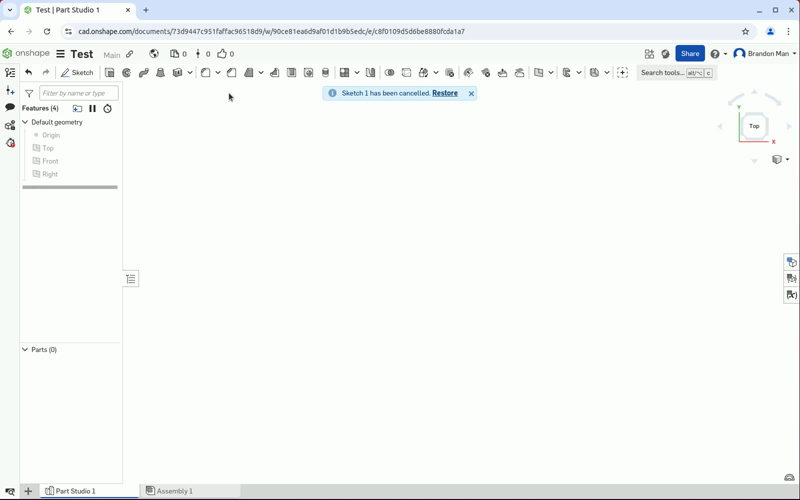
mouse_move(73, 352)
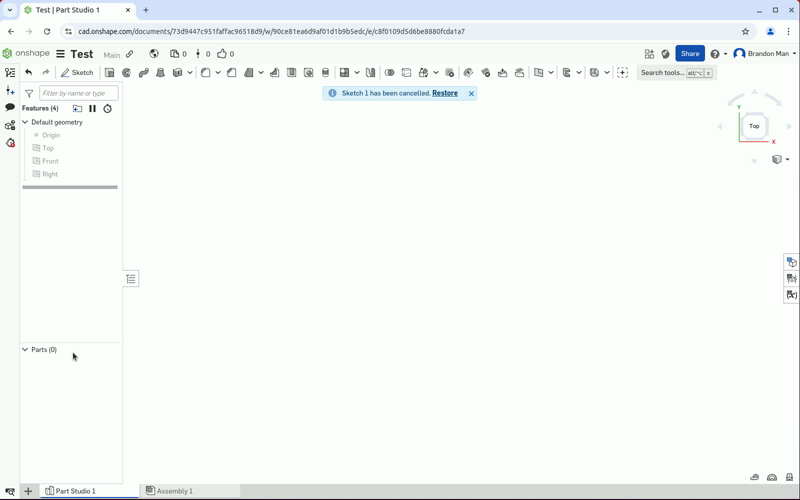
key(y)
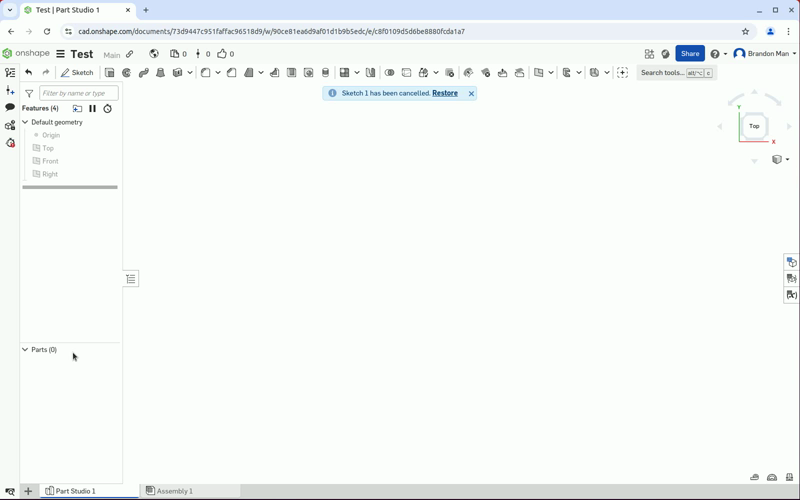
key(shift+p)
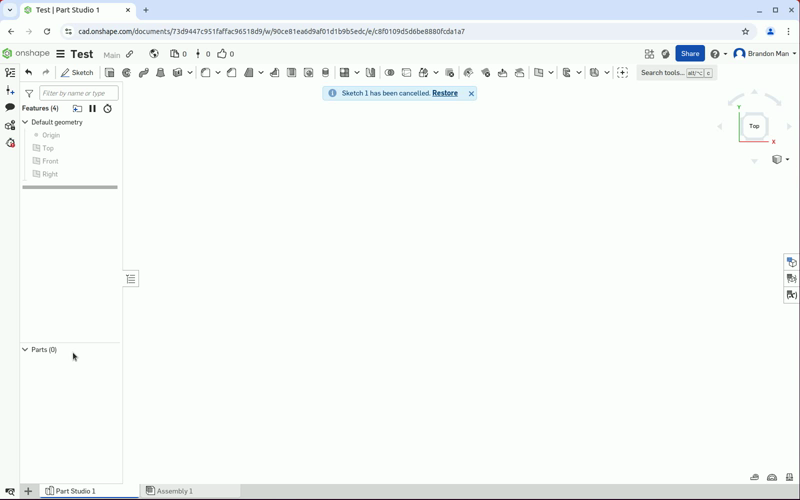
key(space)
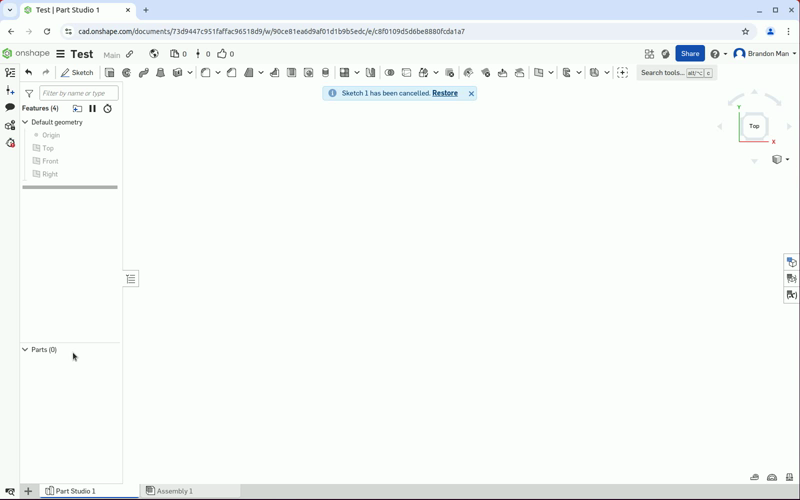
key_down(shift)
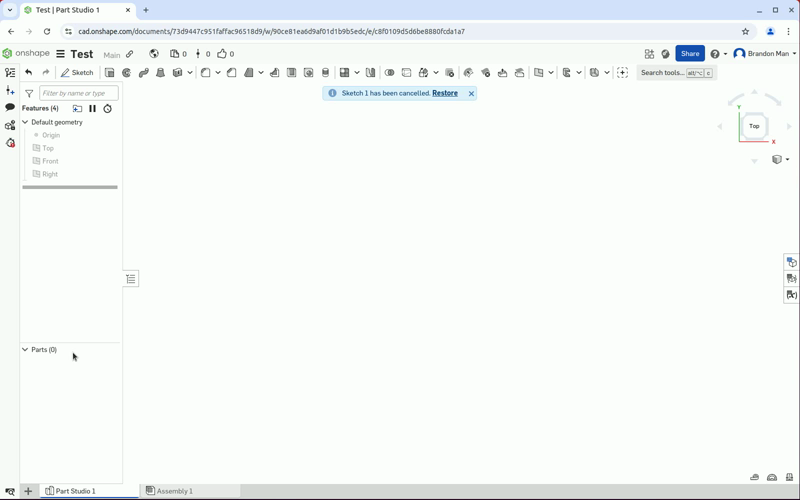
key(up)
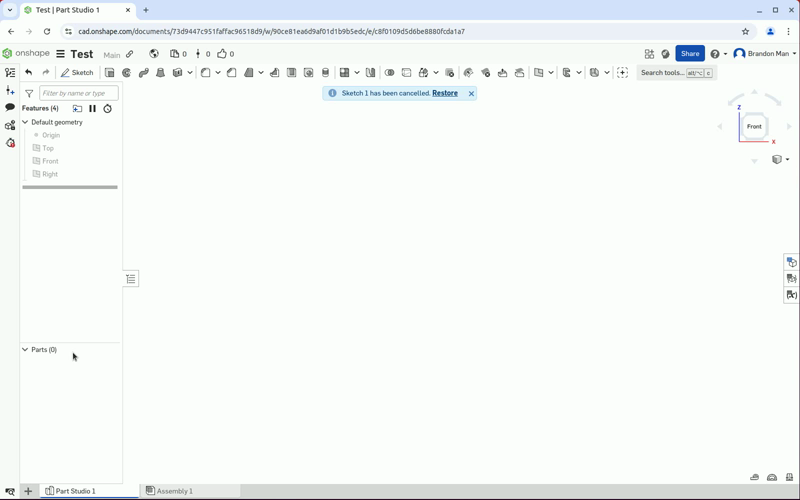
key_up(shift)
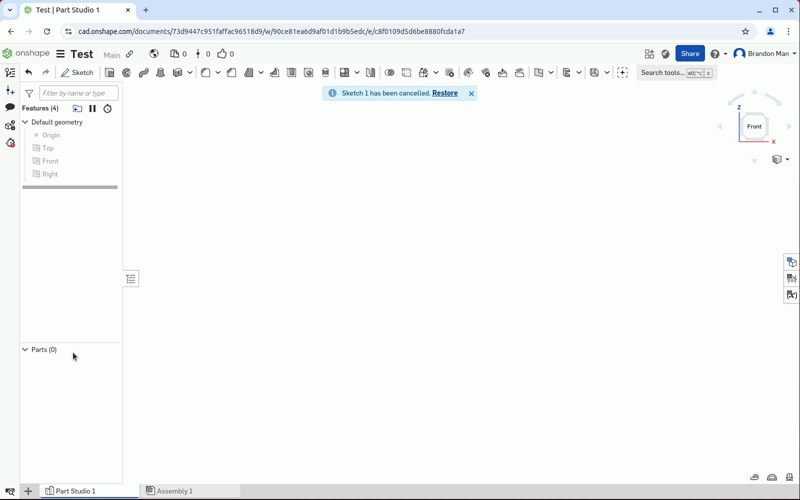
mouse_move(73, 352)
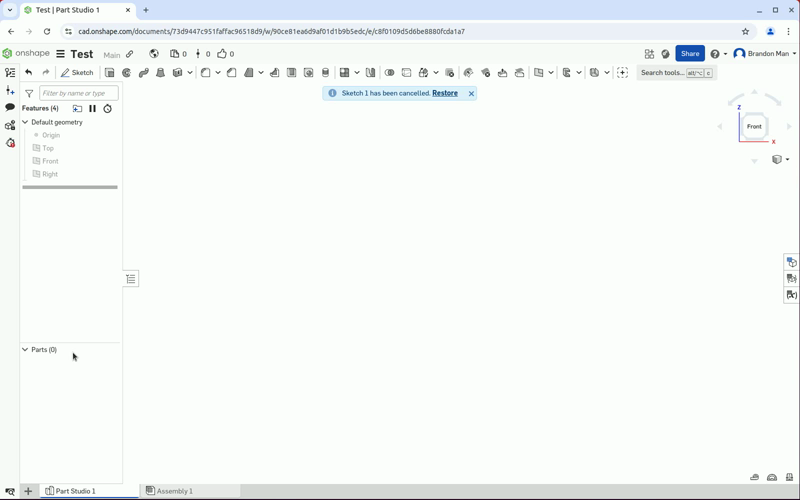
key(shift+y)
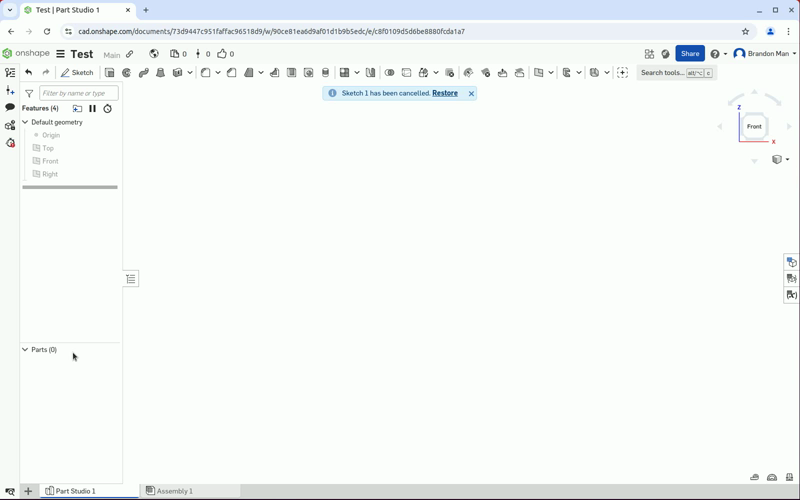
key(shift+s)
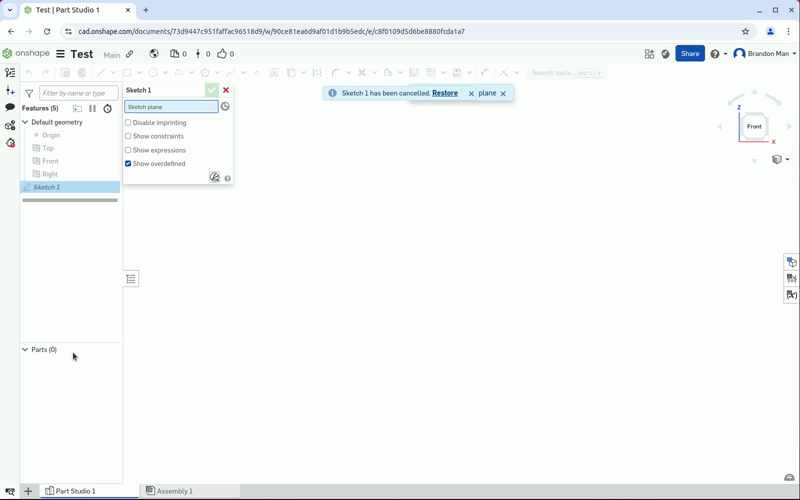
mouse_move(73, 163)
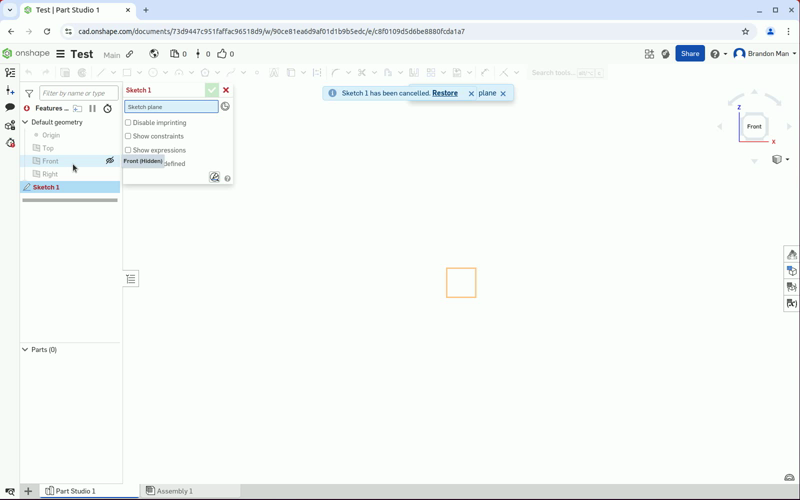
click(73, 163)
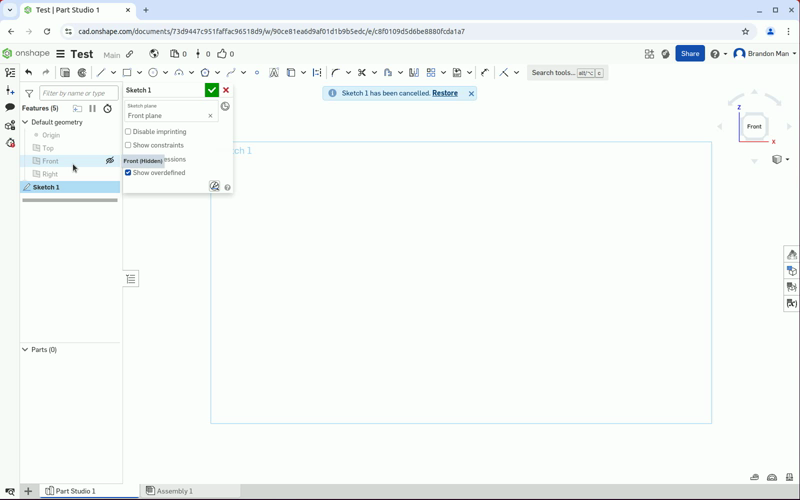
mouse_move(73, 352)
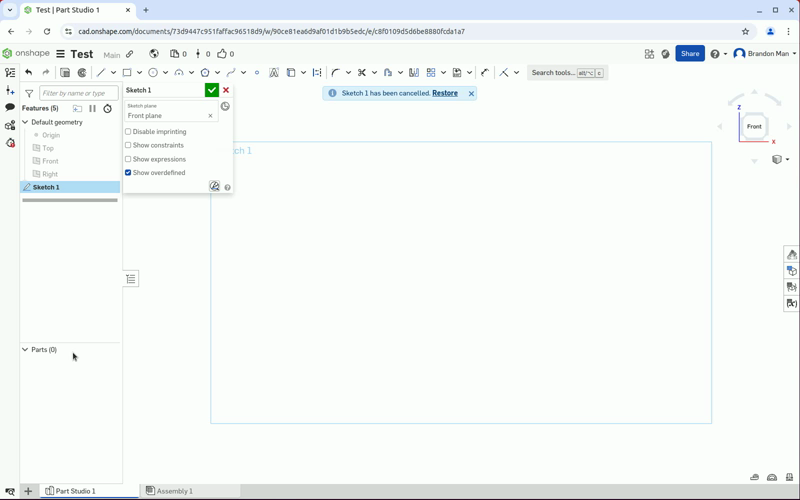
key(y)
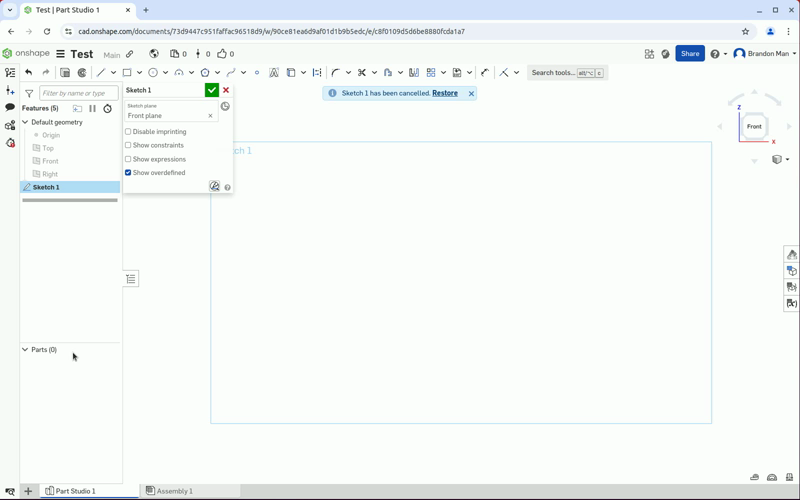
key(l)
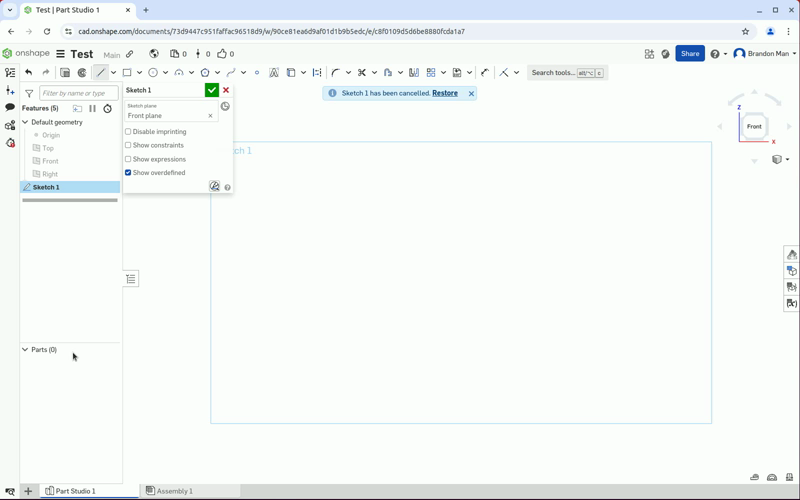
key_down(shift)
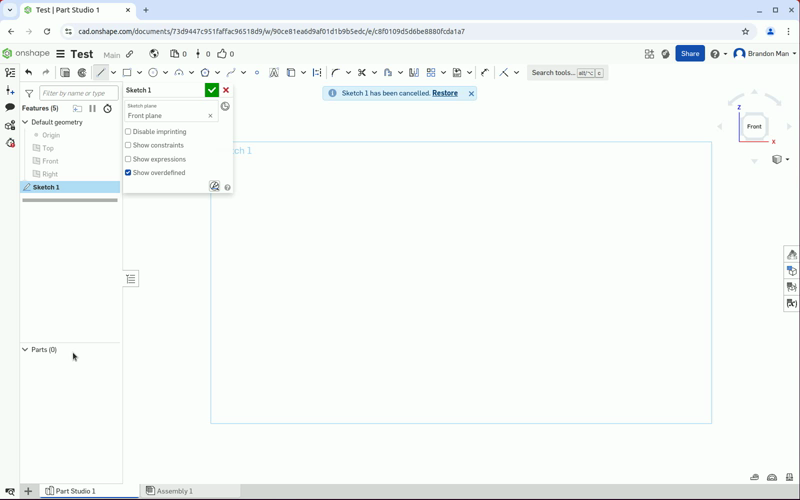
mouse_move(368, 268)
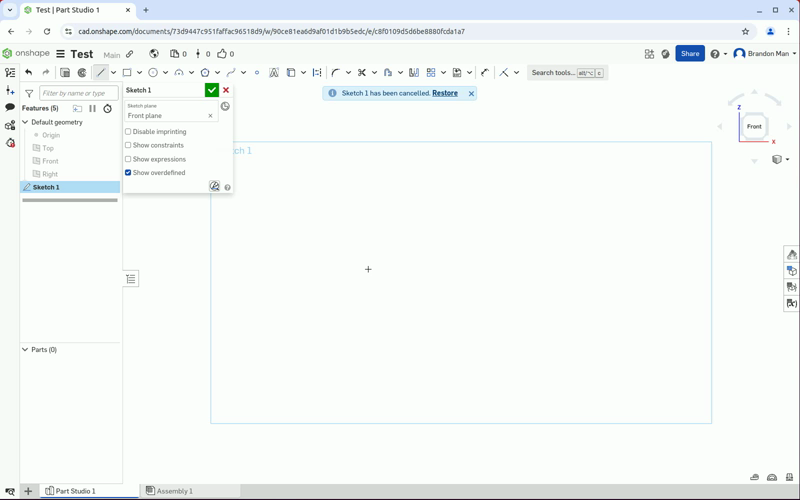
click(368, 268)
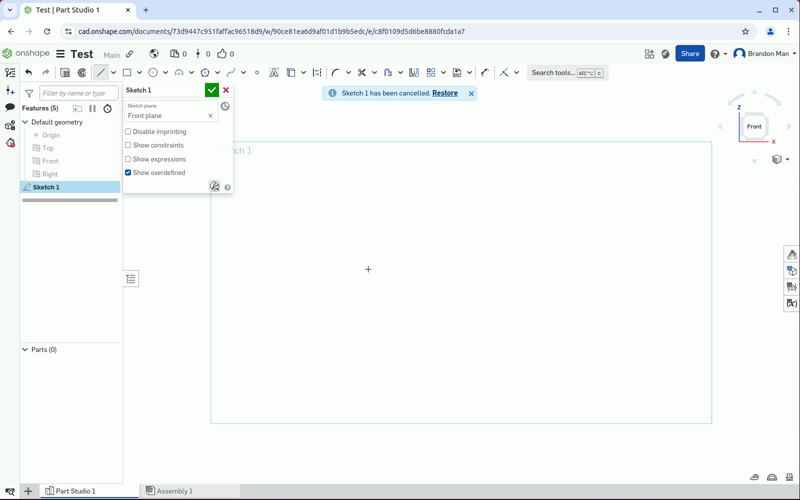
key_up(shift)
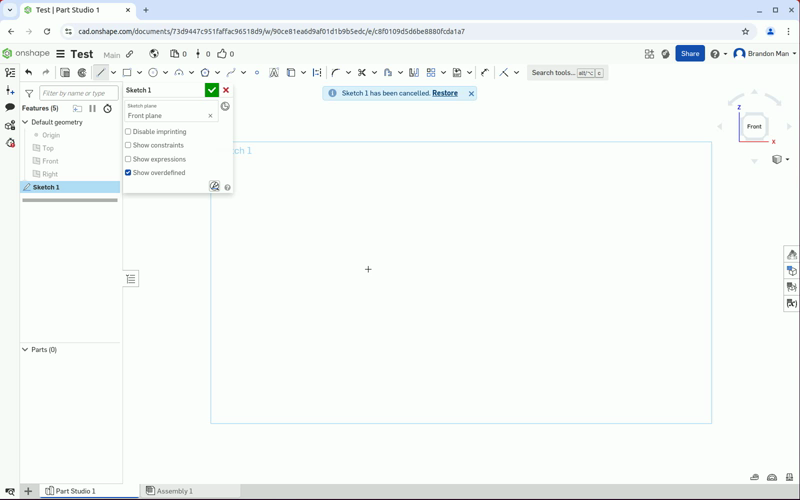
key_down(shift)
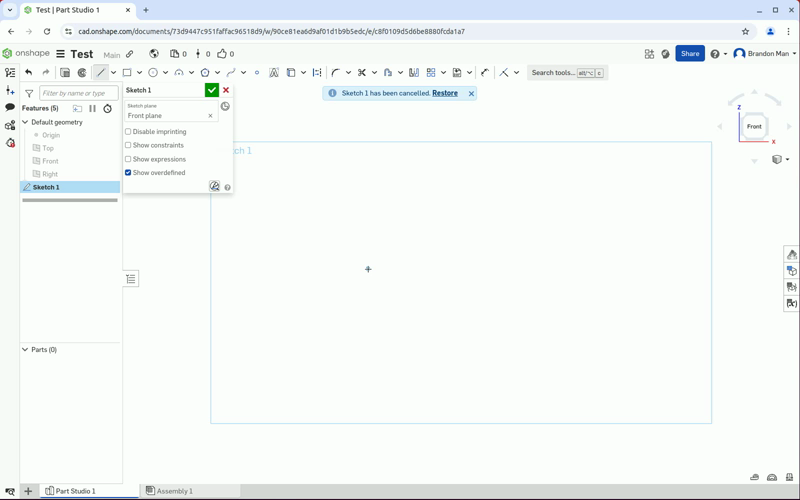
mouse_move(398, 268)
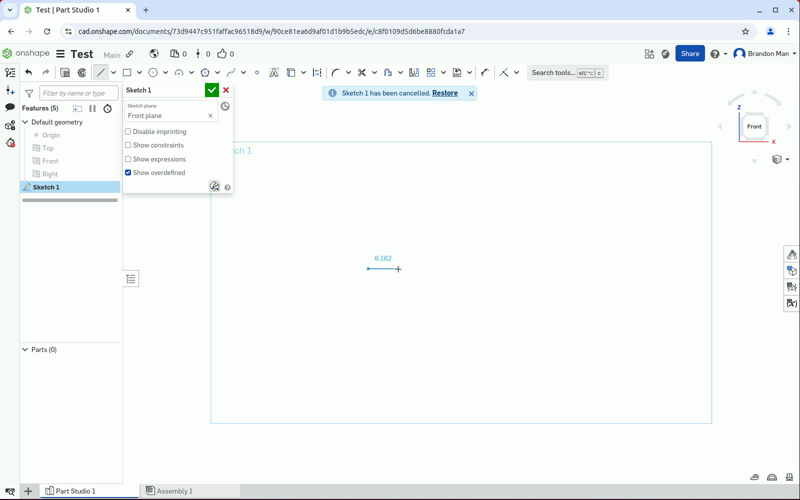
mouse_move(383, 268)
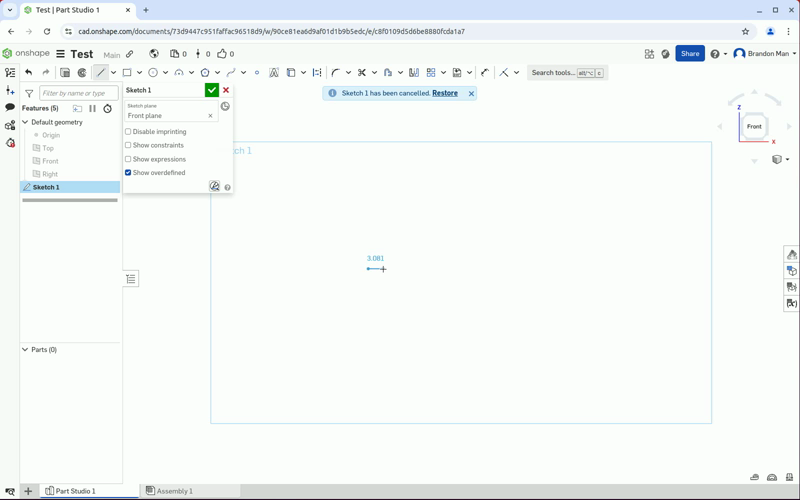
click(383, 268)
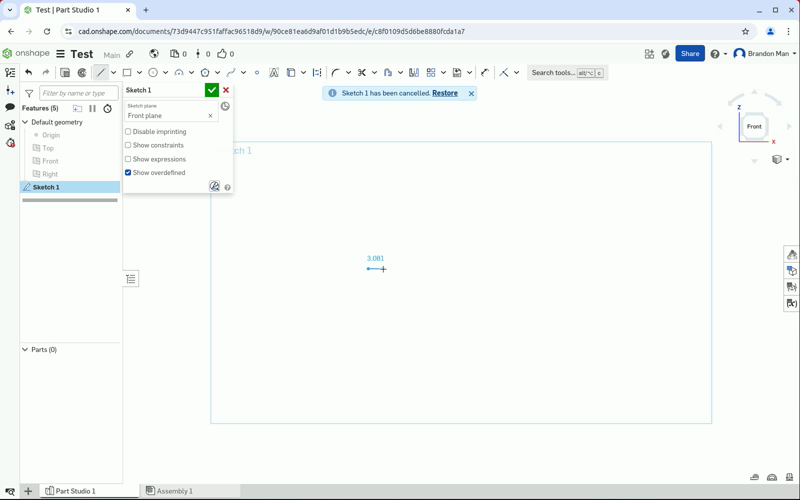
key_up(shift)
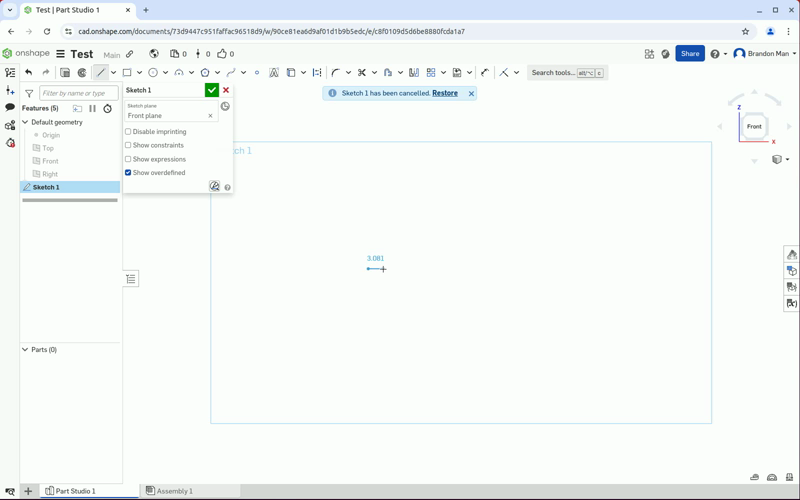
key_down(shift)
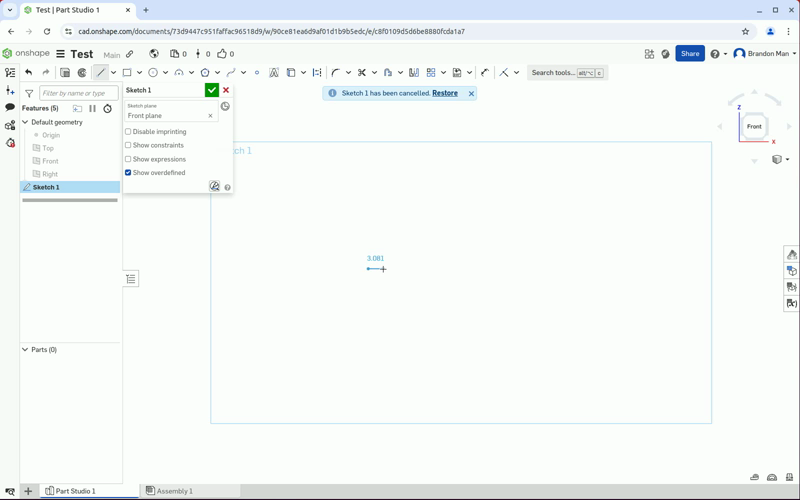
mouse_move(413, 268)
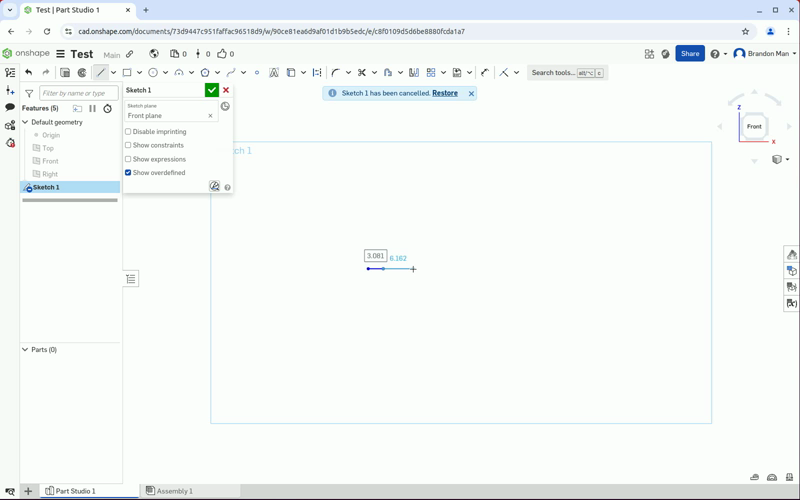
mouse_move(383, 253)
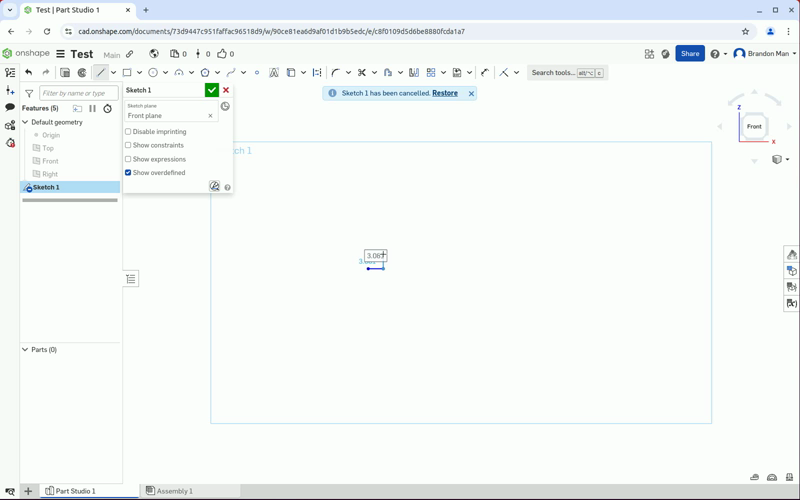
click(383, 253)
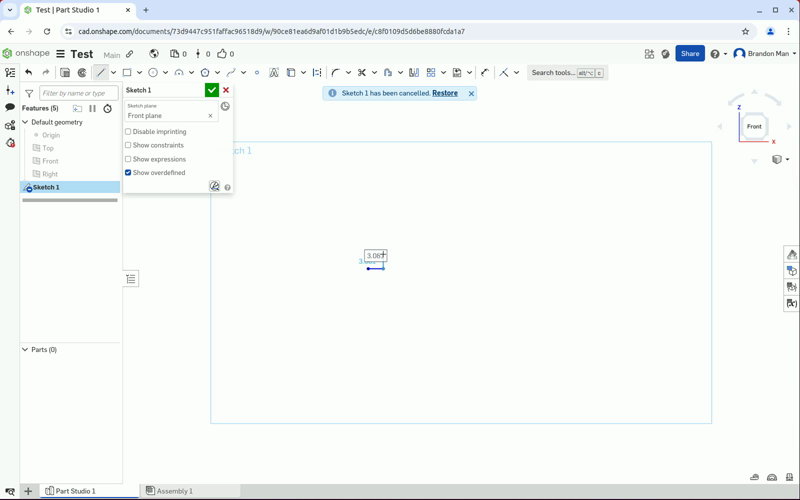
key_up(shift)
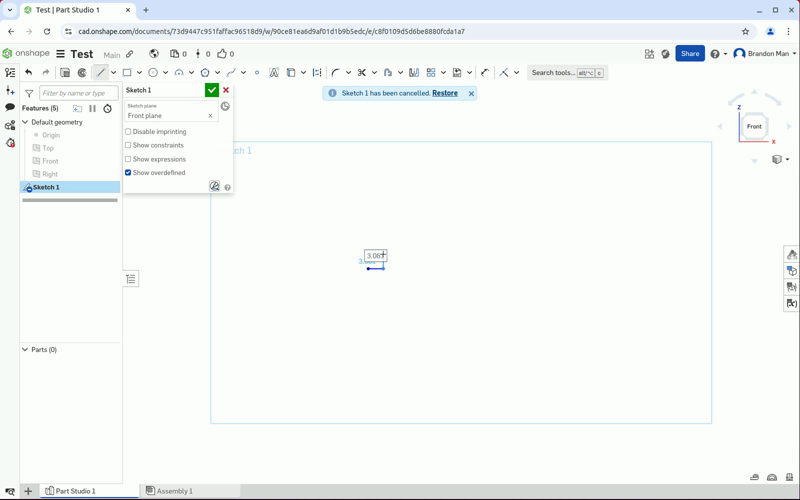
key_down(shift)
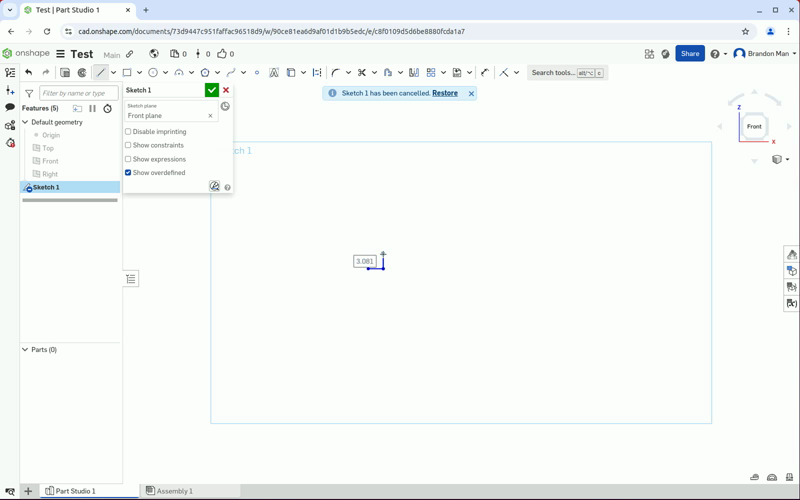
mouse_move(413, 253)
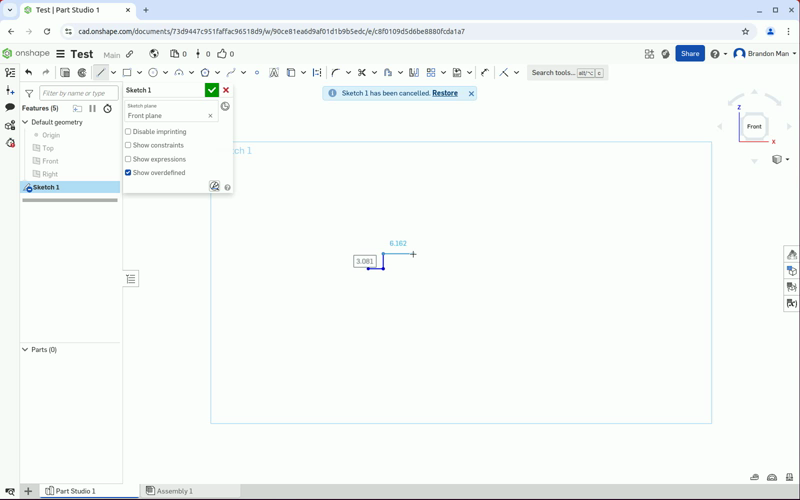
mouse_move(368, 253)
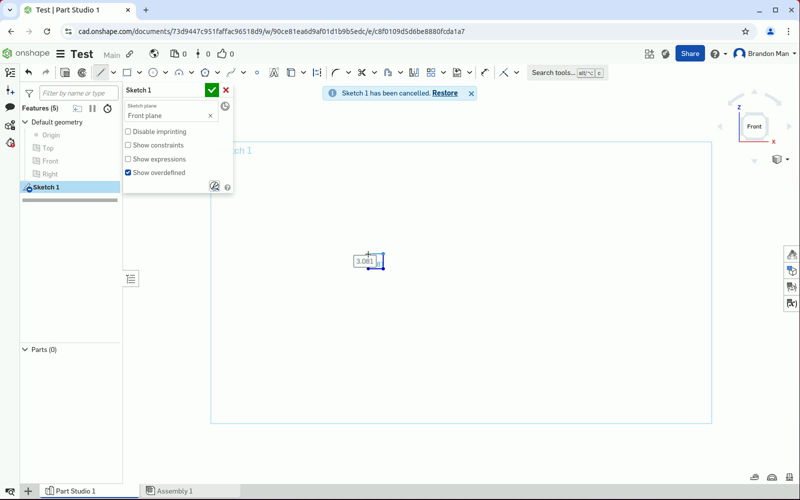
click(368, 253)
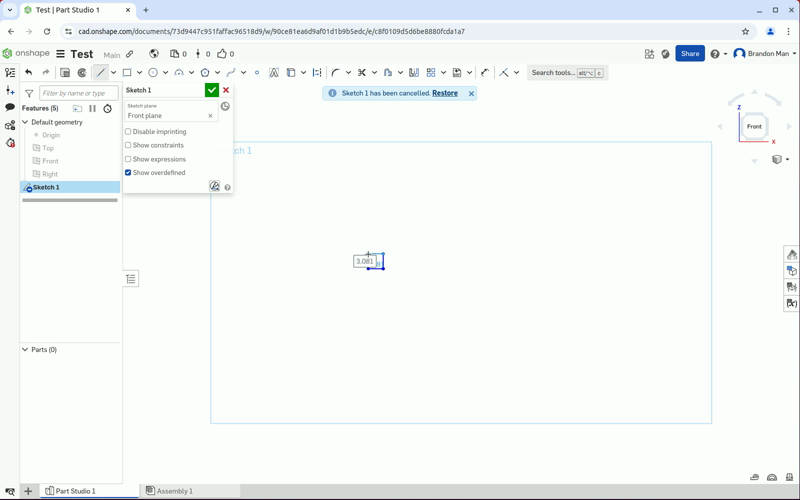
key_up(shift)
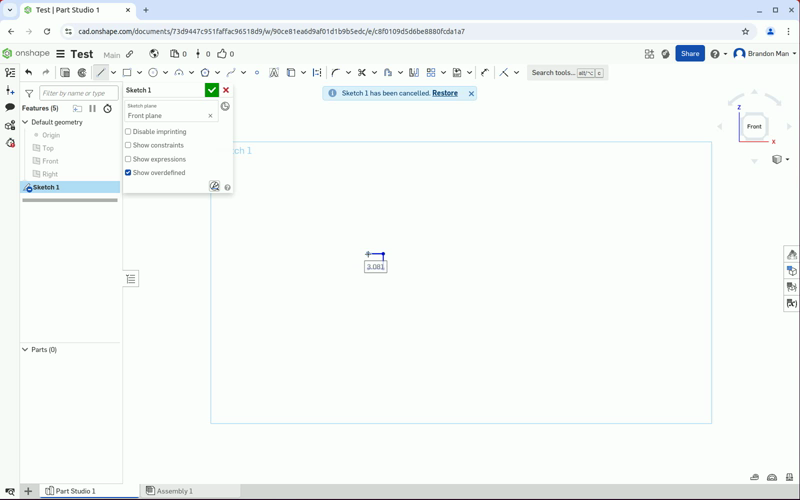
mouse_move(398, 253)
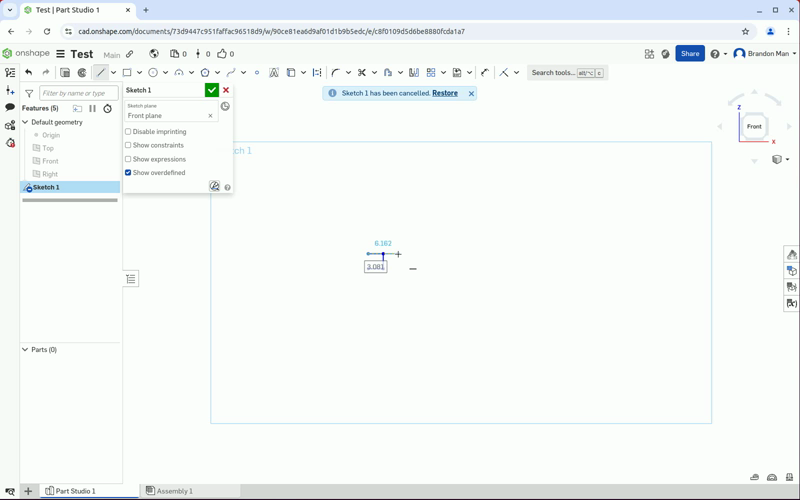
key_down(shift)
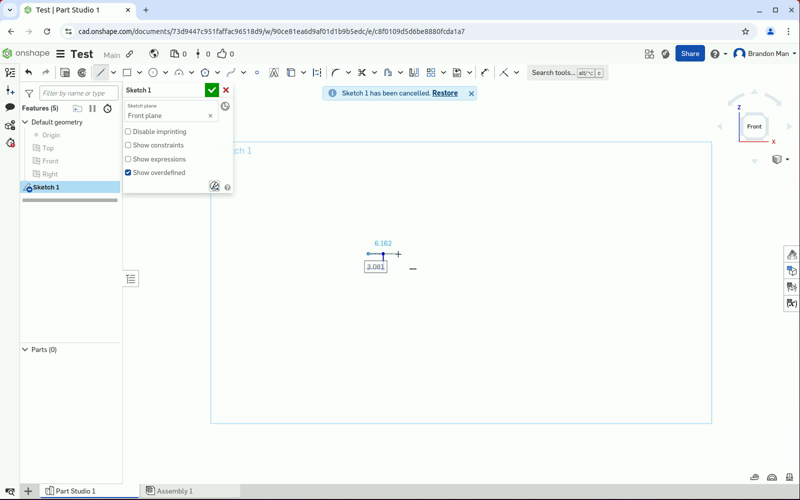
mouse_move(368, 268)
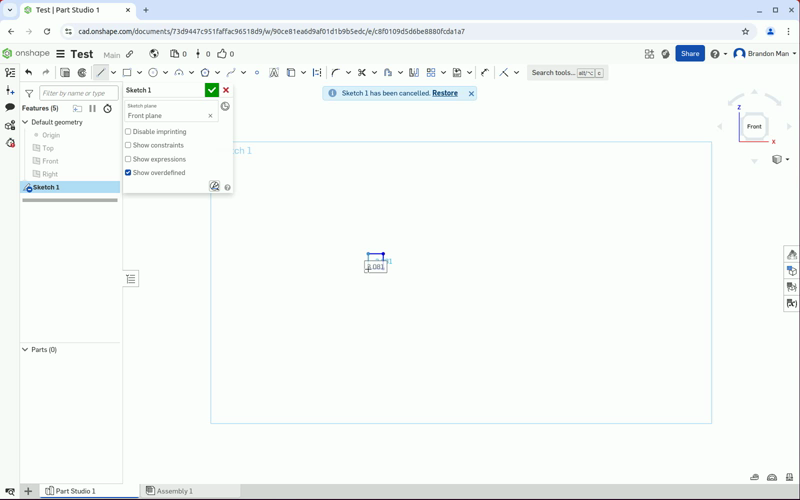
key_up(shift)
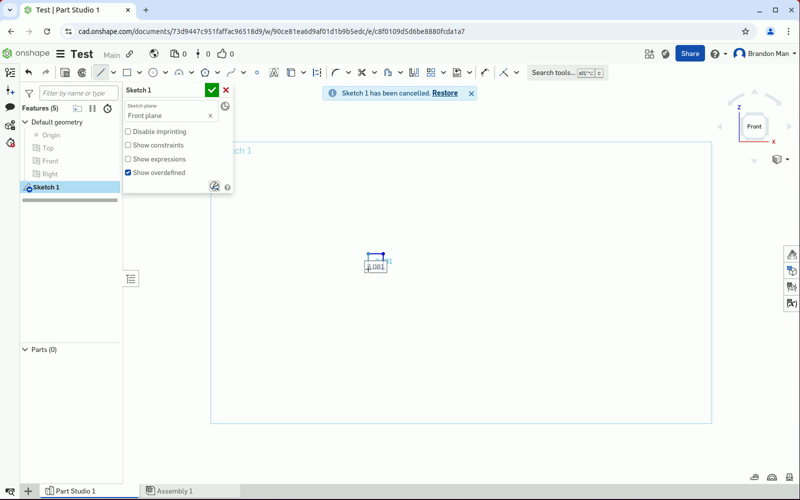
click(368, 268)
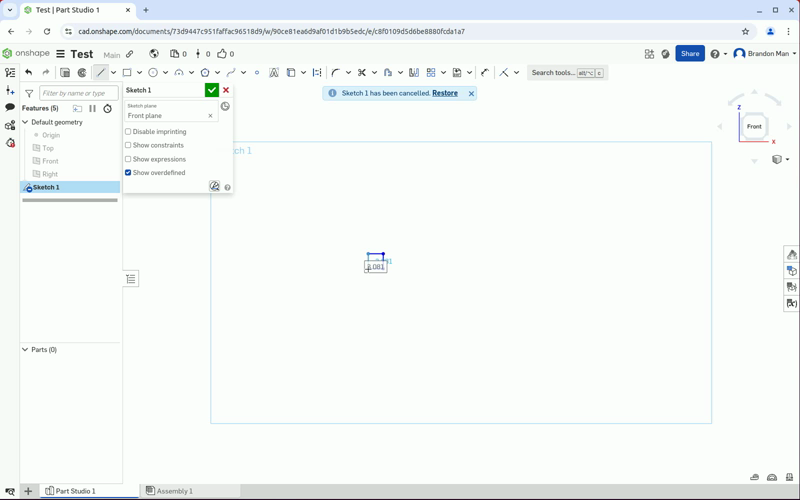
key(esc)
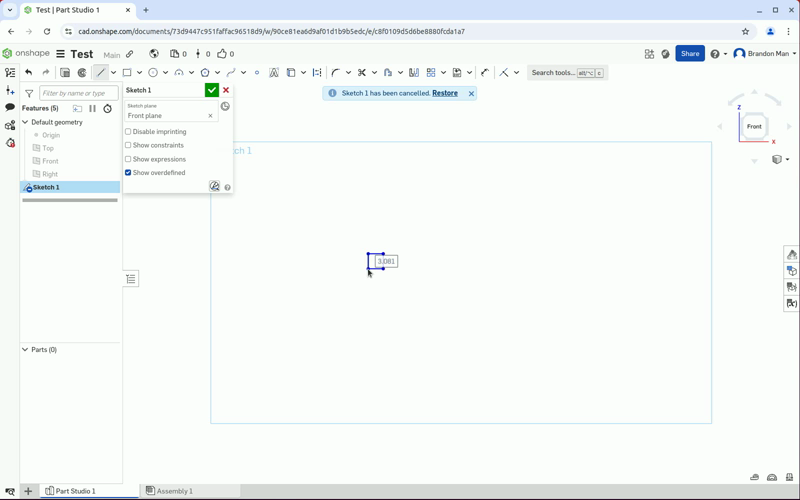
mouse_move(375, 267)
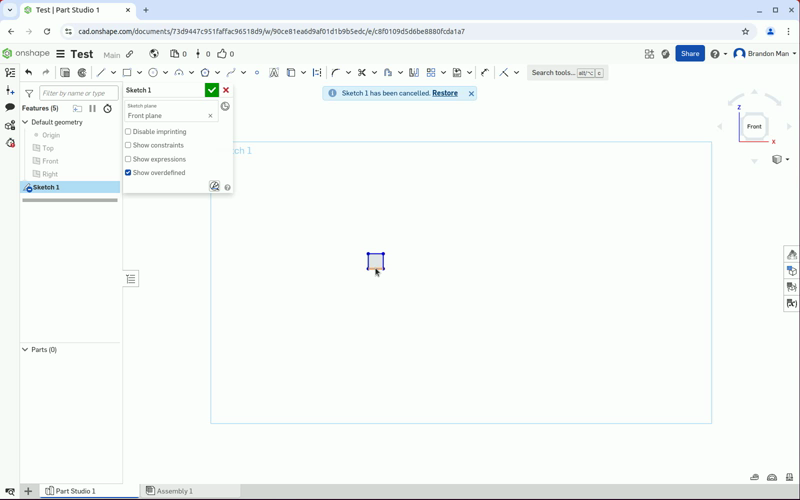
scroll(6)
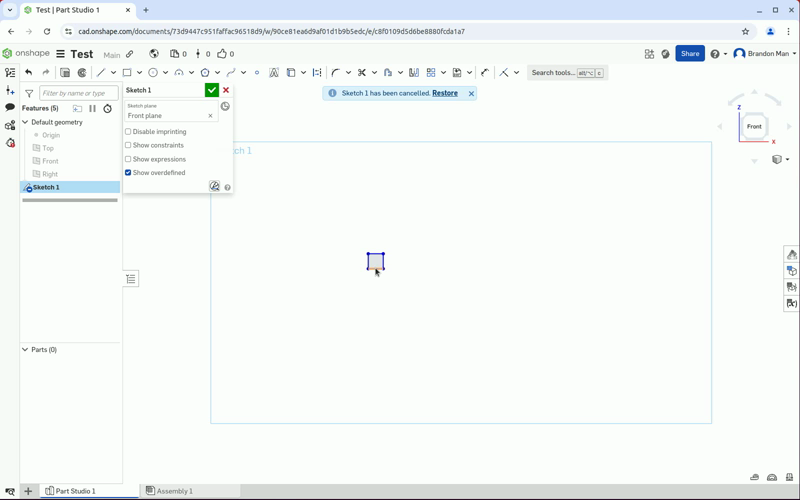
scroll(6)
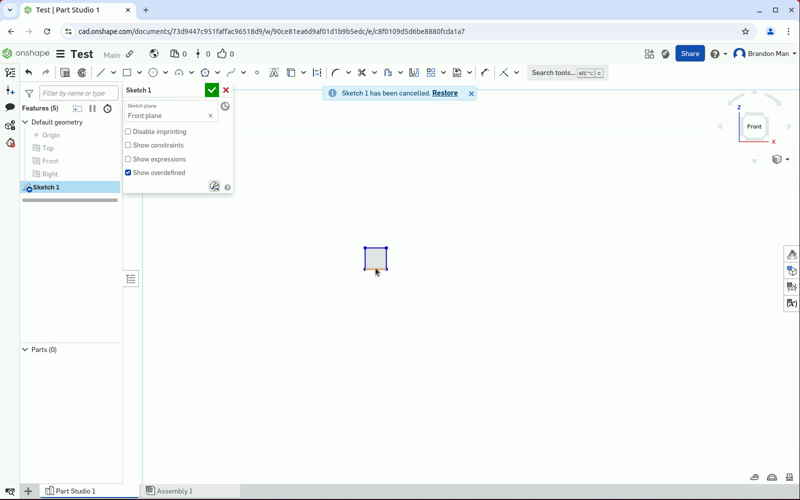
scroll(6)
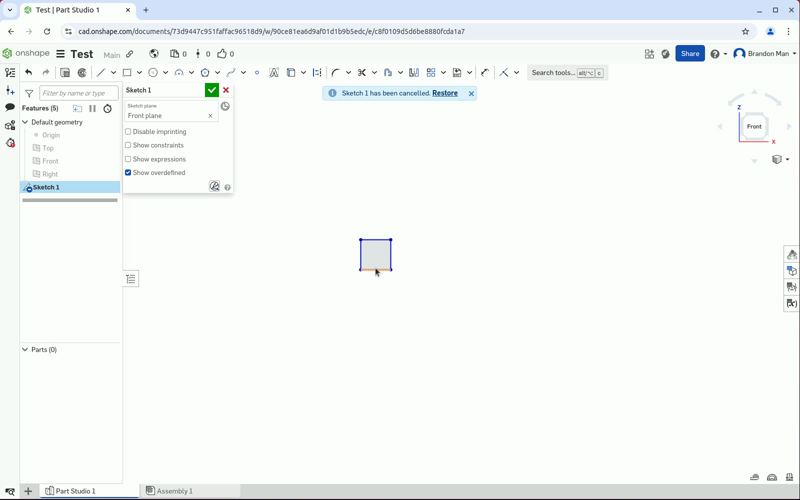
scroll(6)
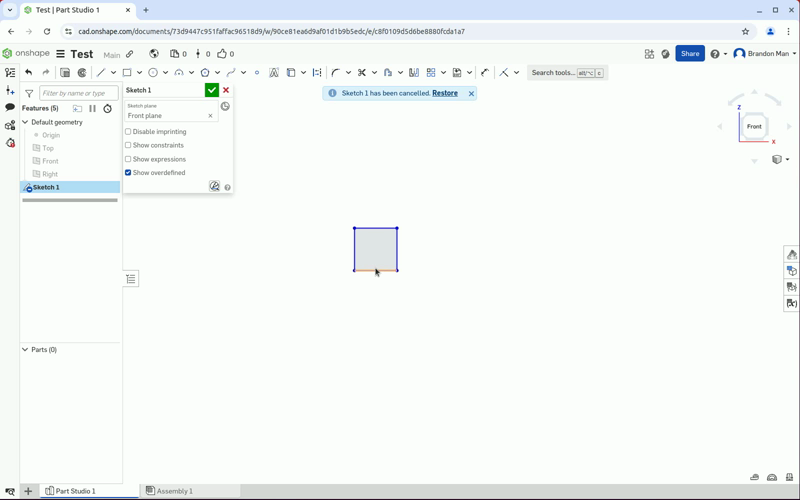
scroll(6)
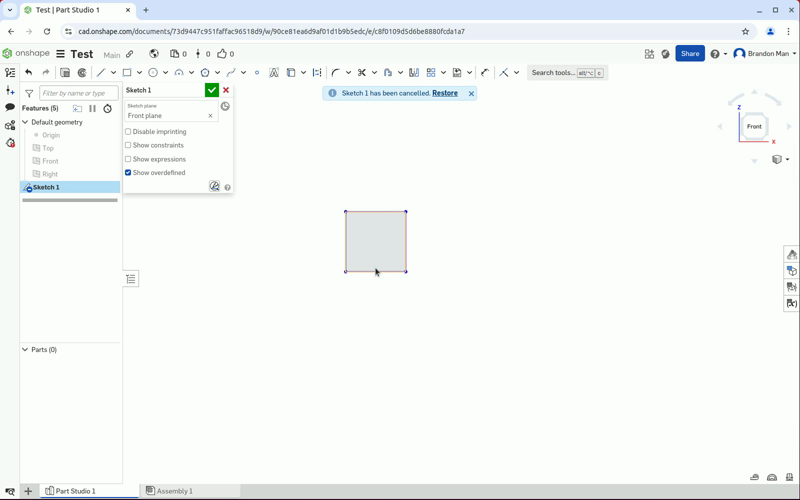
scroll(6)
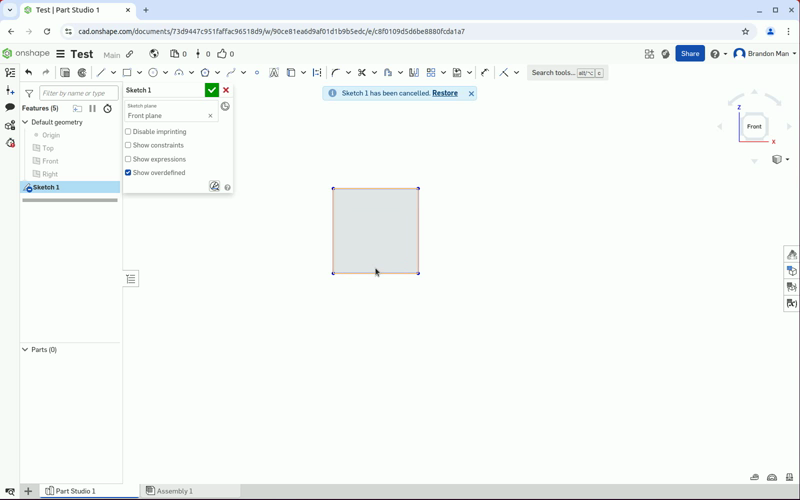
scroll(6)
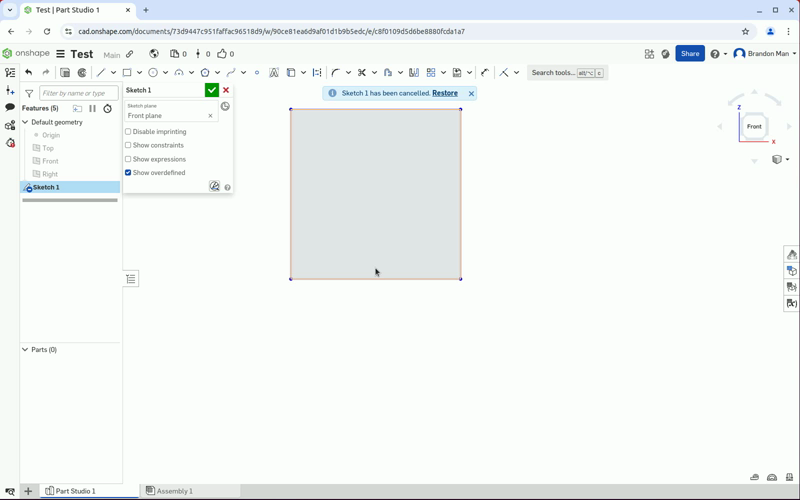
click(375, 267)
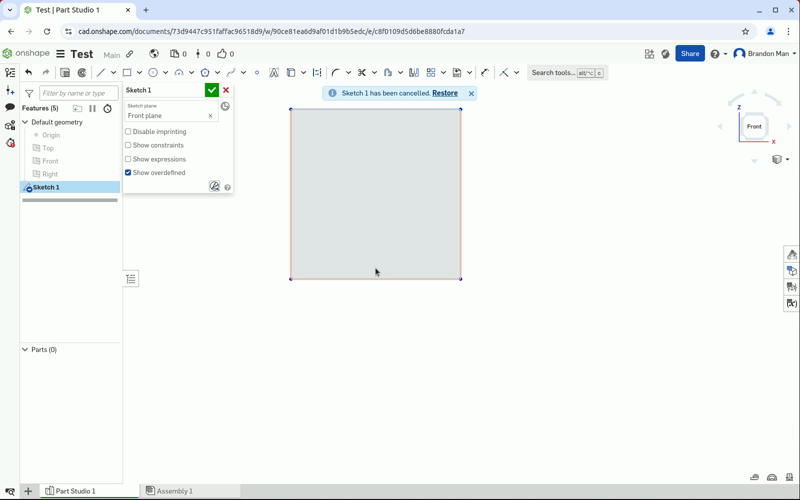
scroll(-6)
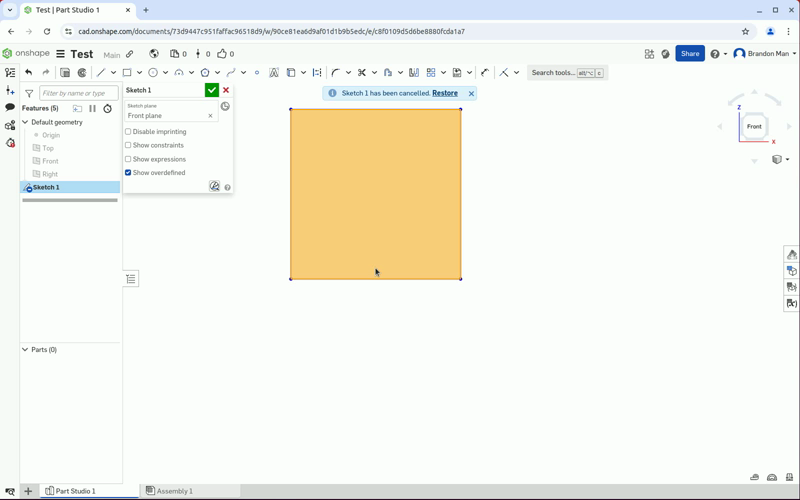
scroll(-6)
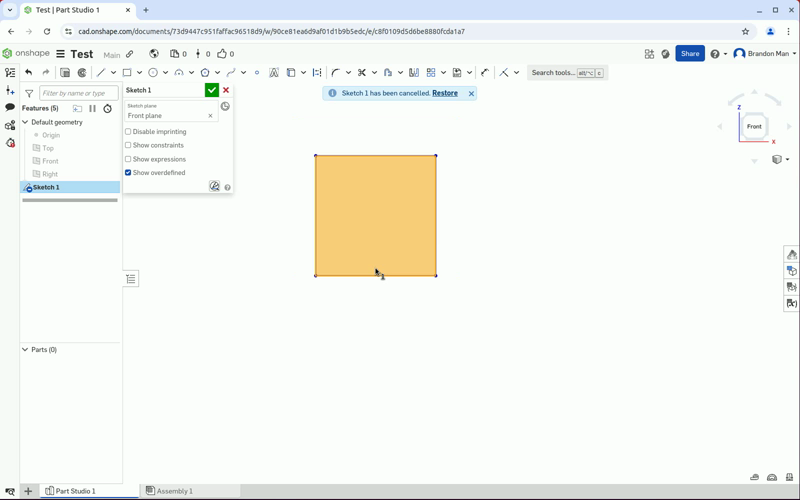
scroll(-6)
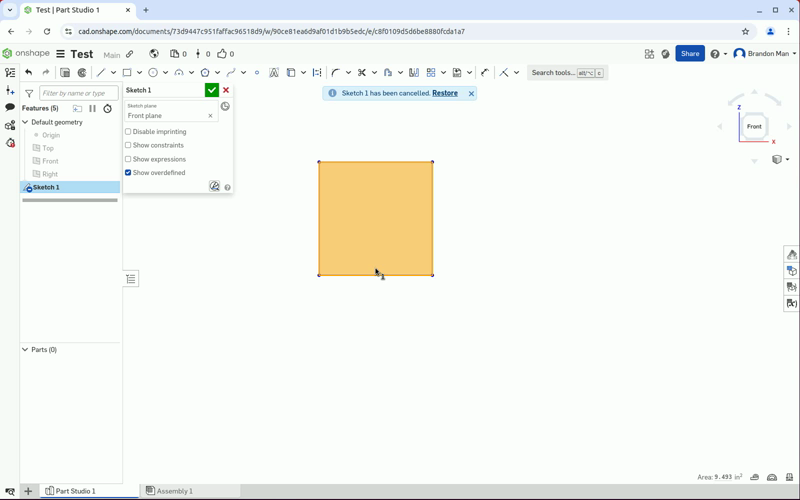
scroll(-6)
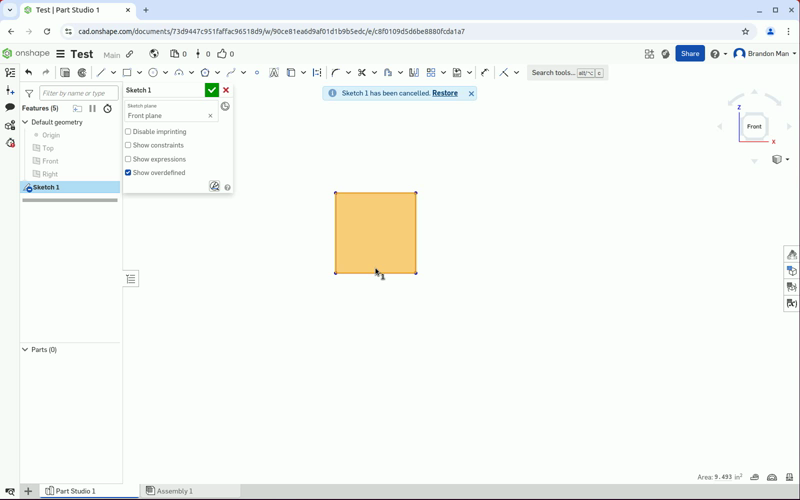
scroll(-6)
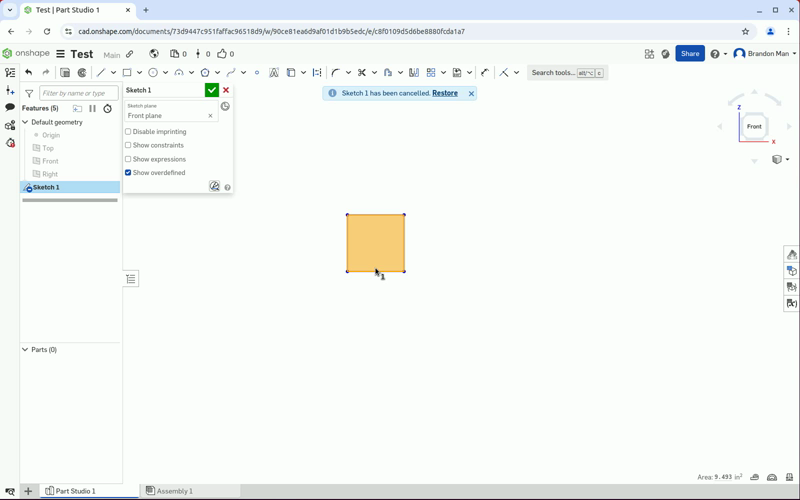
scroll(-6)
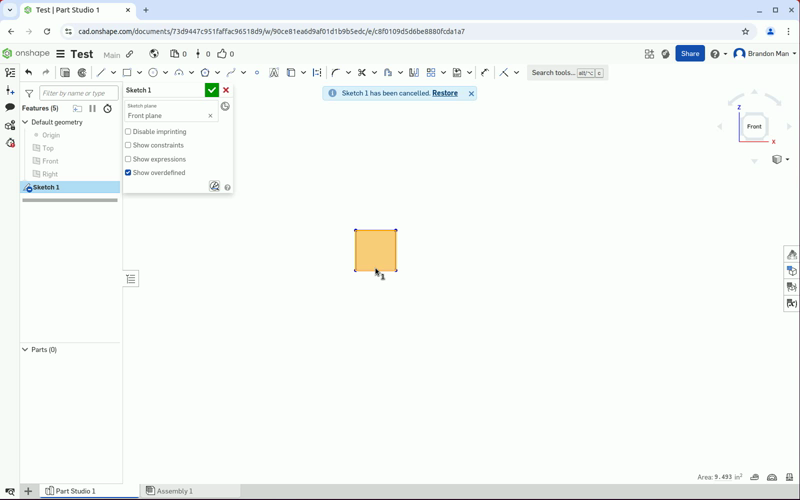
scroll(-6)
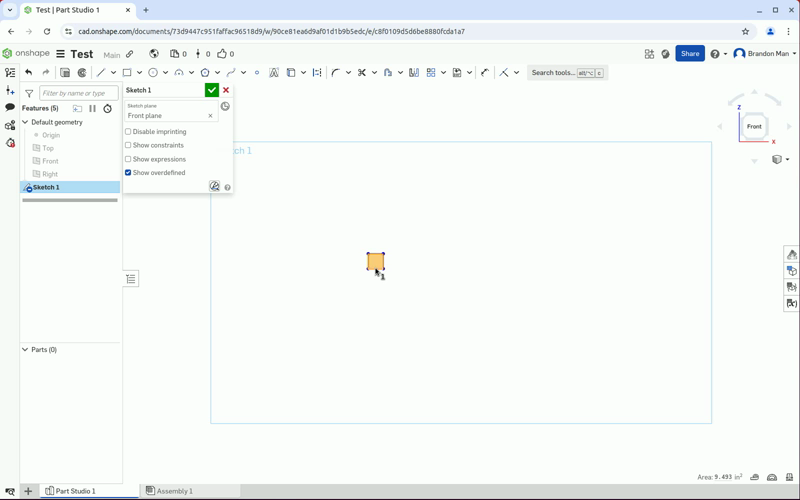
mouse_move(73, 352)
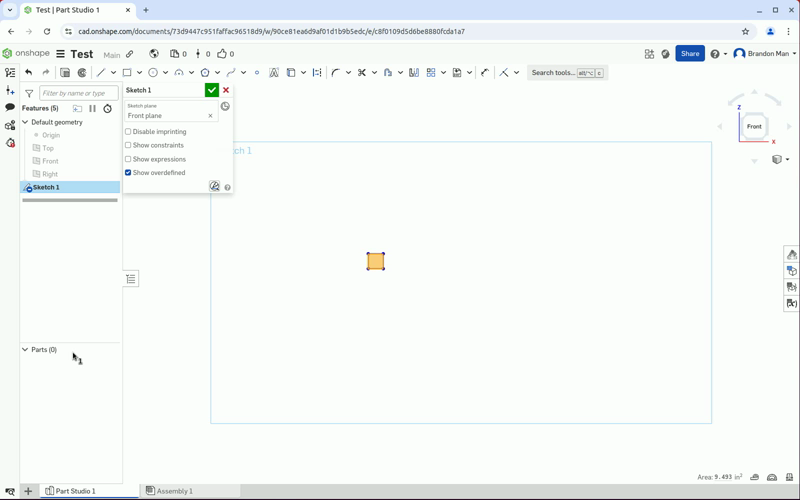
key(shift+y)
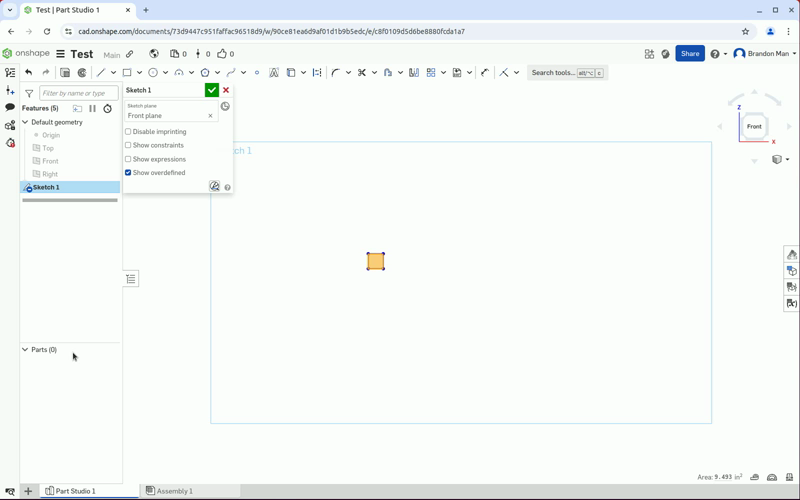
key(shift+e)
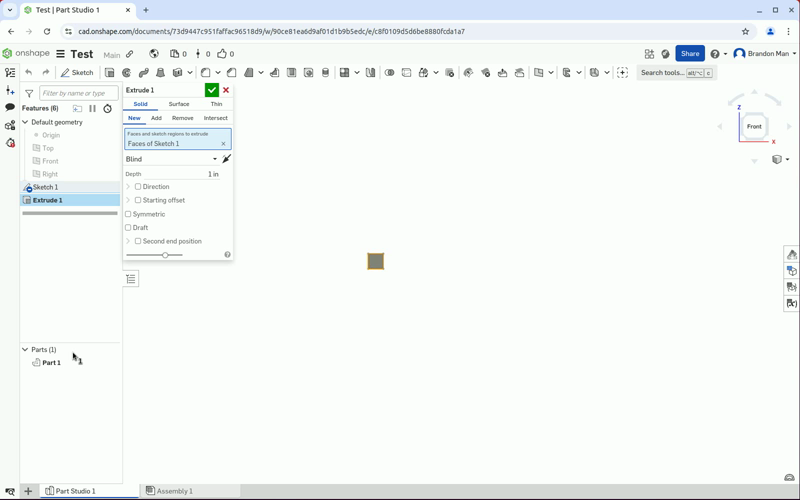
mouse_move(143, 106)
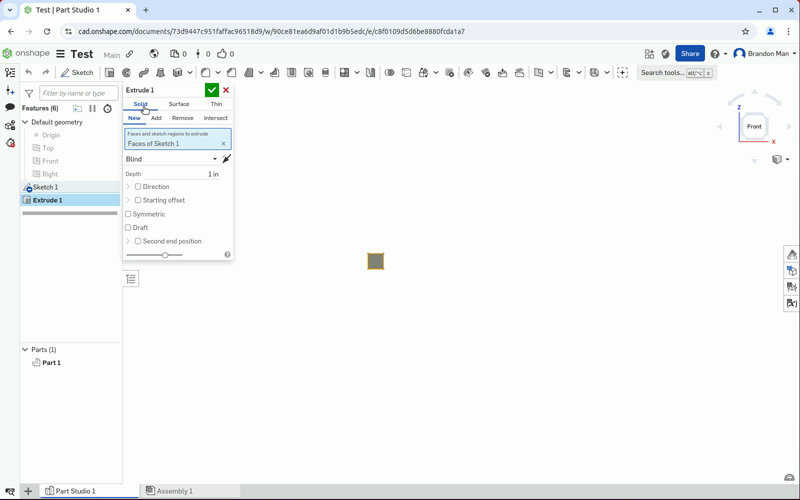
click(143, 106)
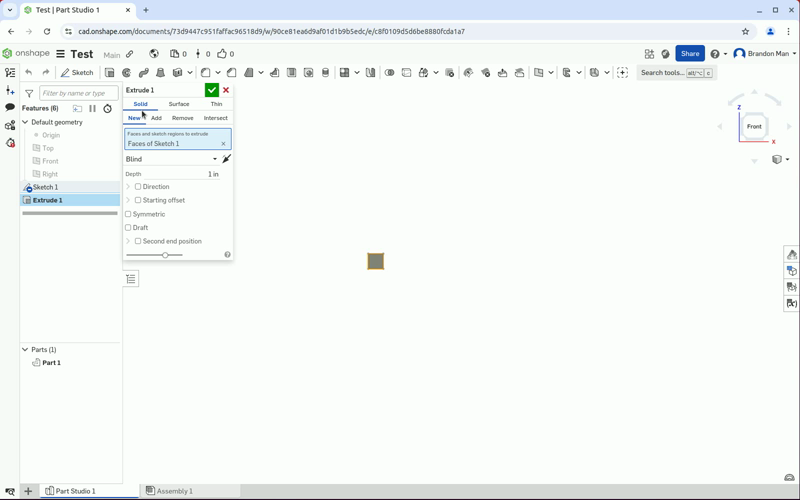
mouse_move(137, 120)
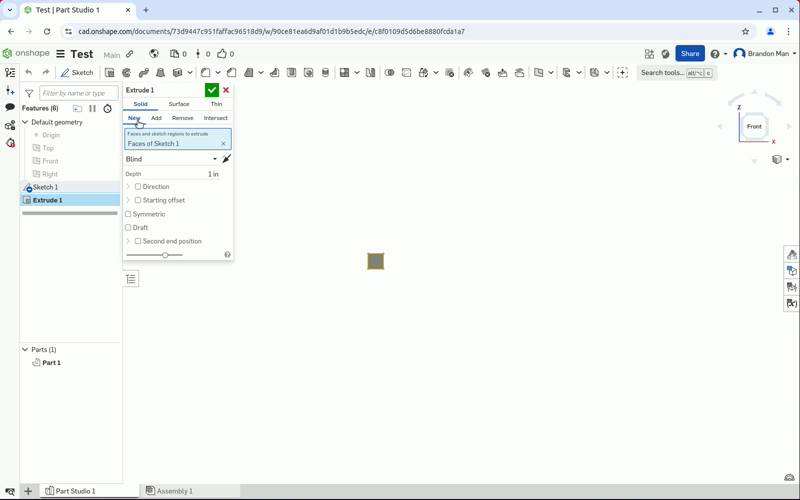
click(137, 120)
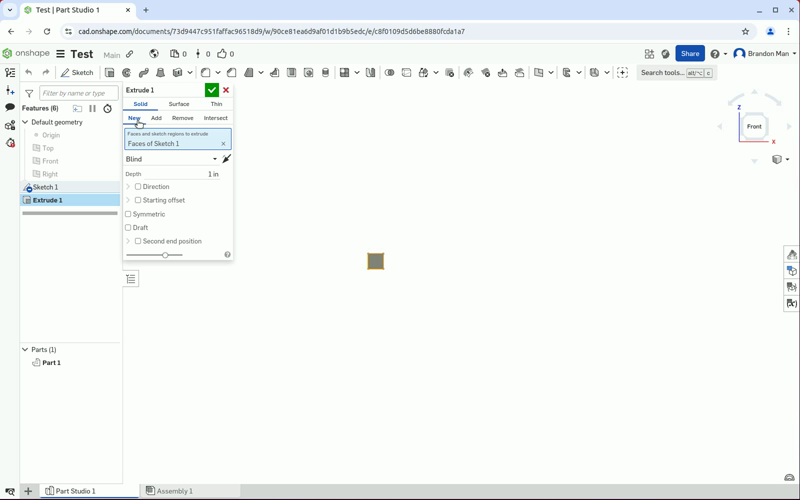
key(tab, 4)
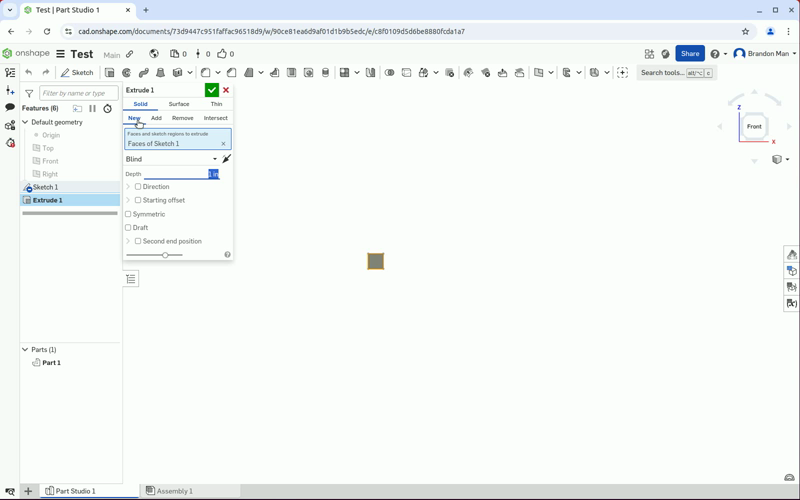
text(2.889)
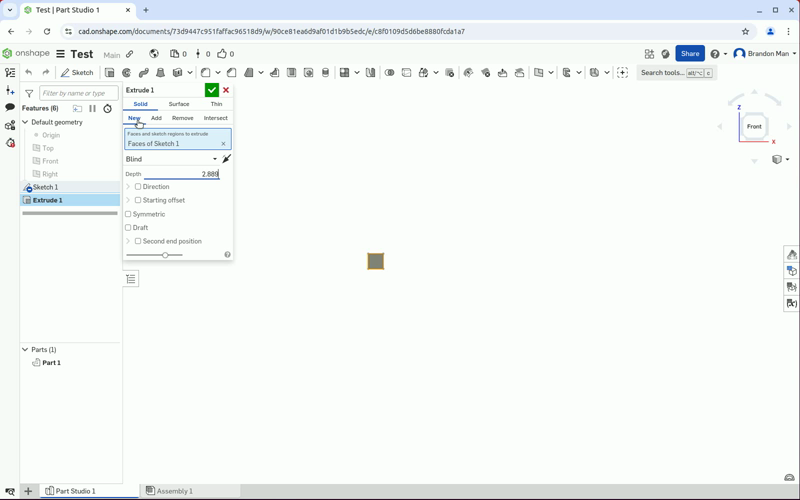
key(enter)
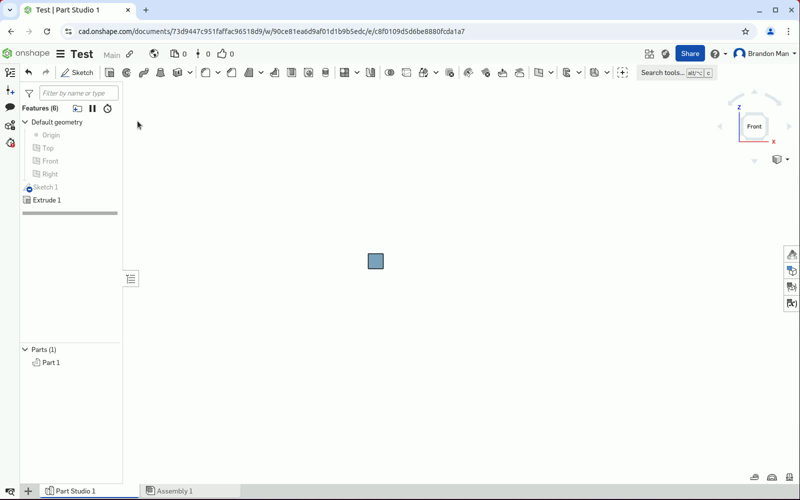
key(shift+h)
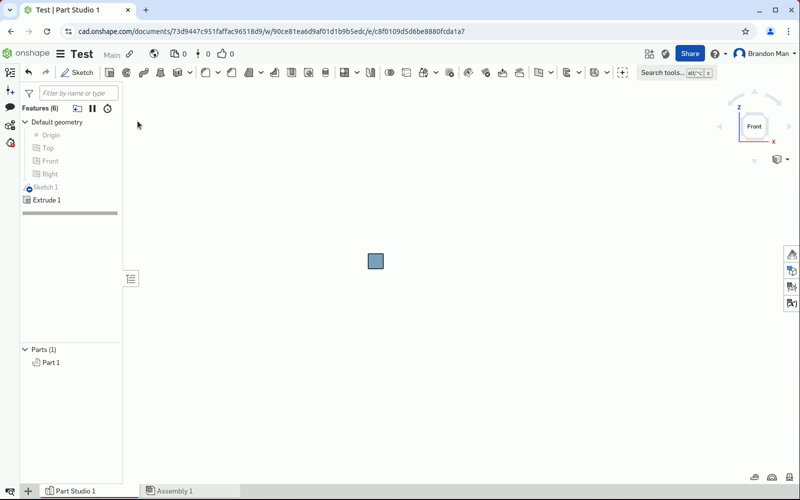
key(shift+h)
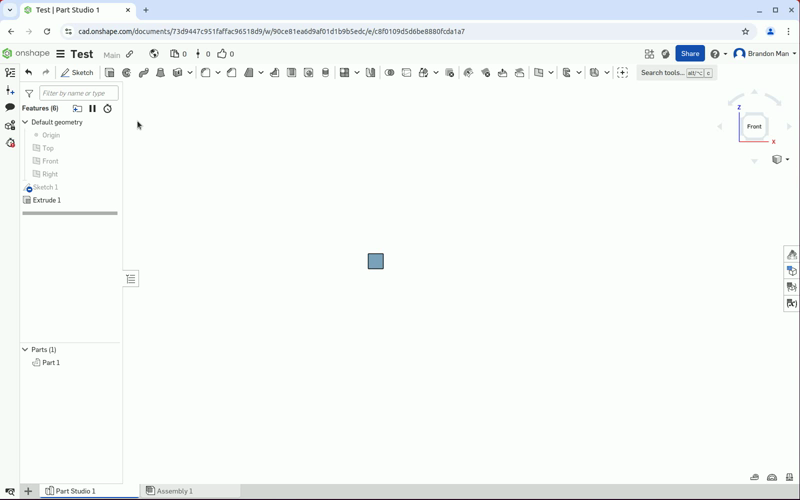
mouse_move(73, 189)
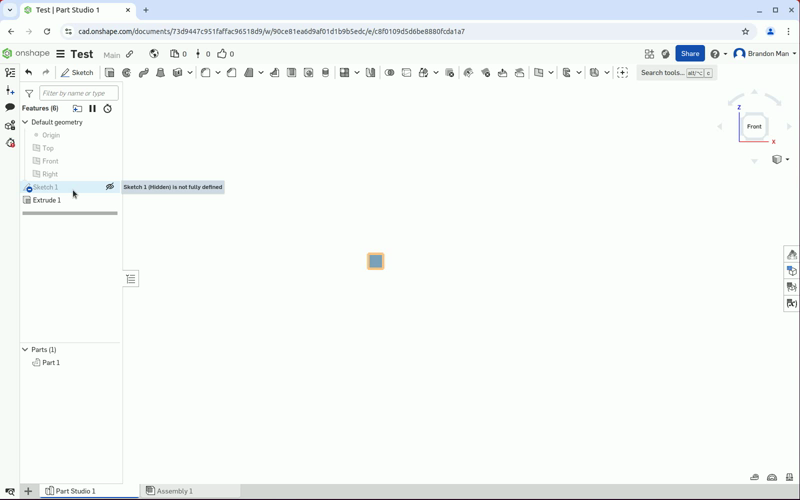
click(73, 189)
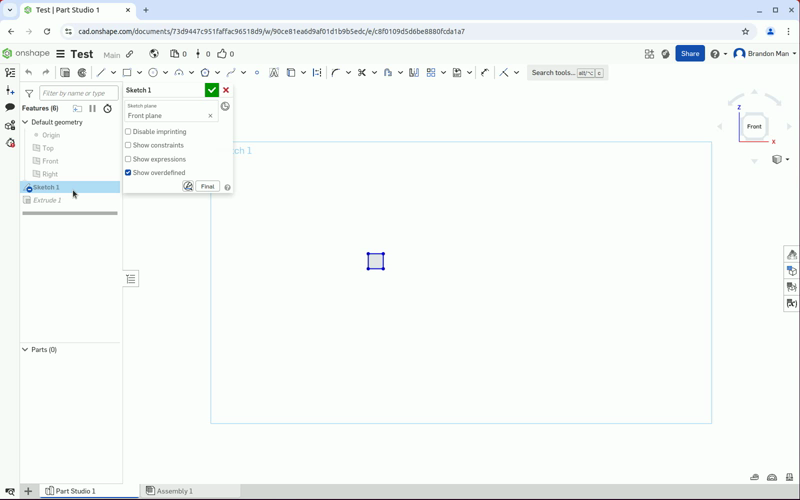
mouse_move(229, 92)
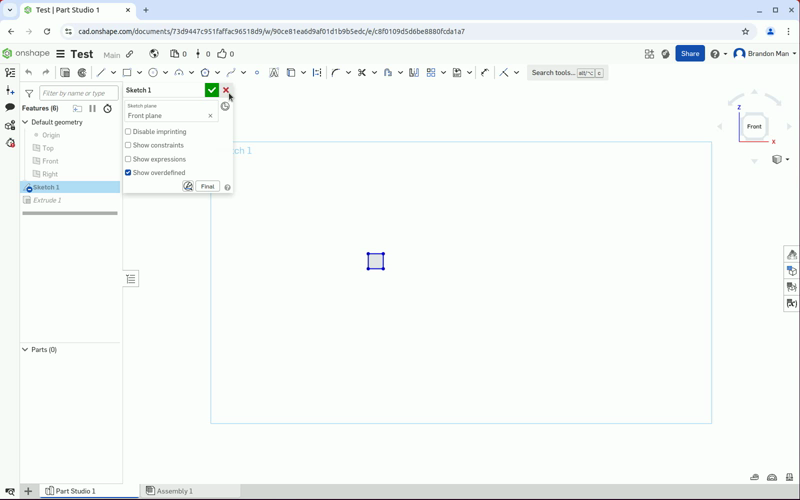
click(229, 92)
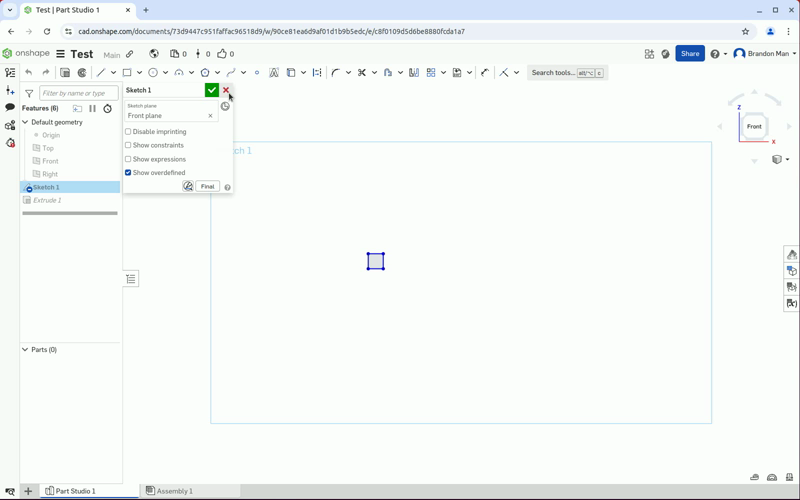
key(shift+s)
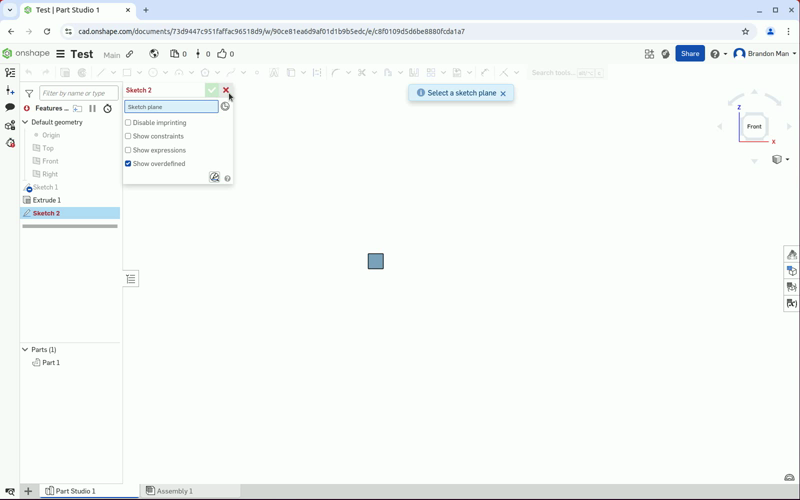
mouse_move(73, 163)
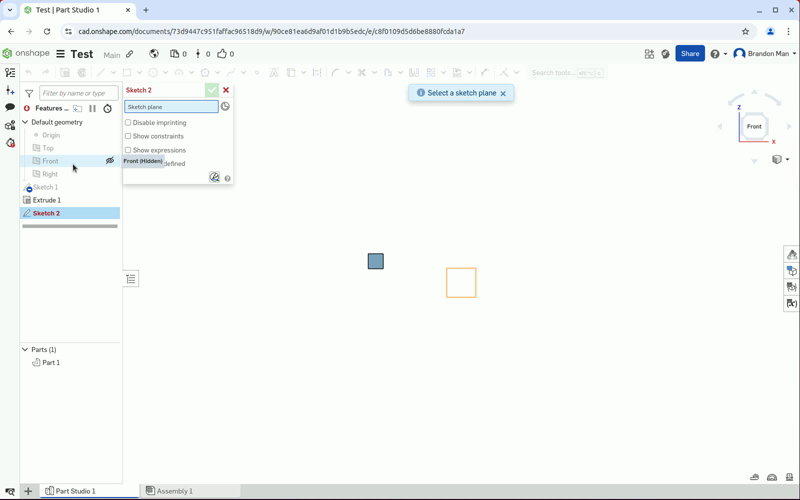
click(73, 163)
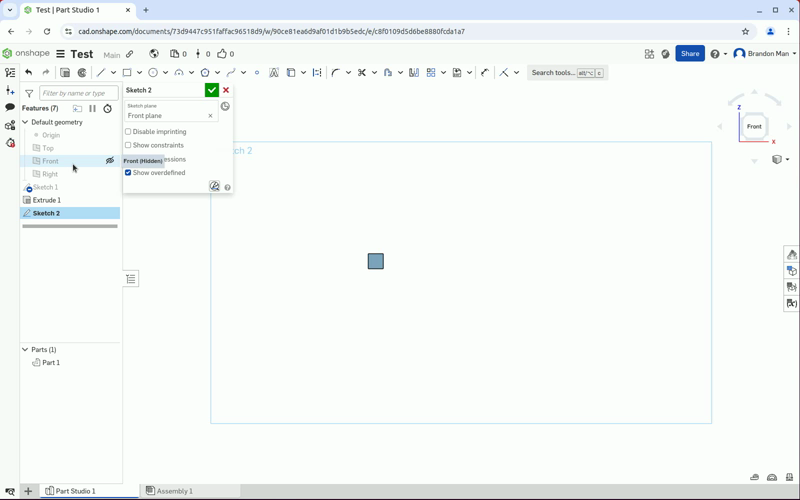
mouse_move(73, 352)
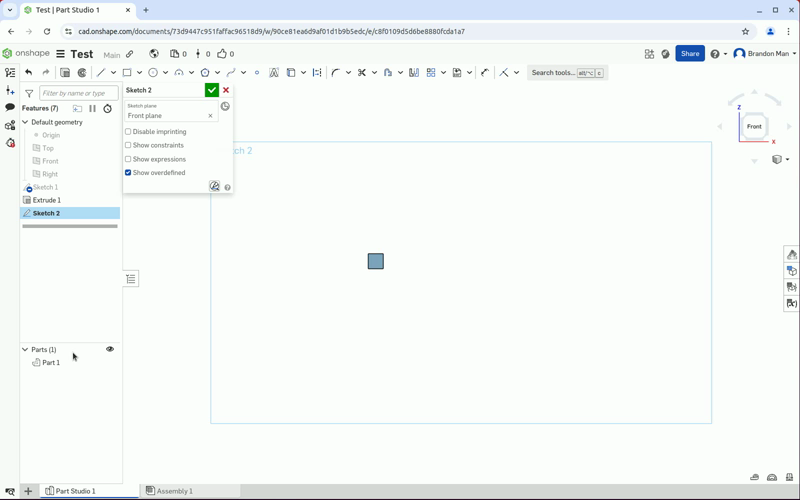
key(y)
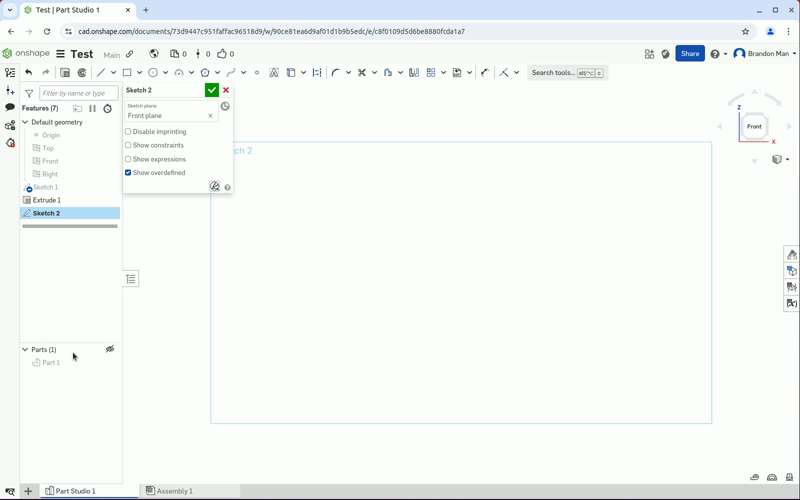
key(l)
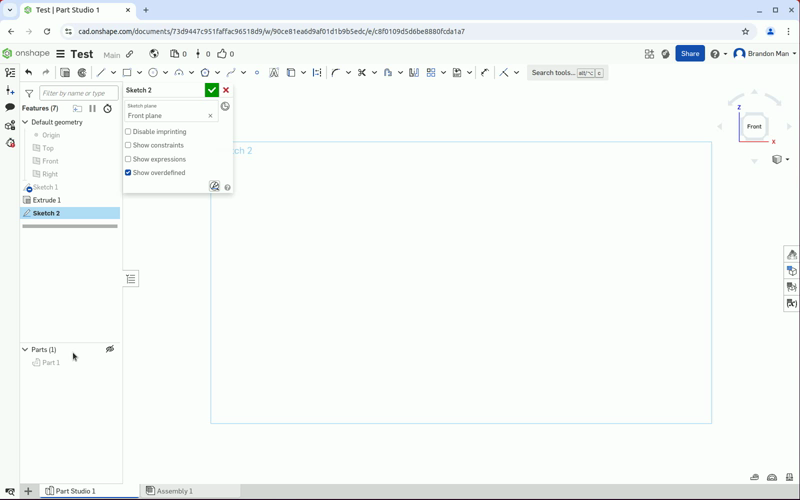
key_down(shift)
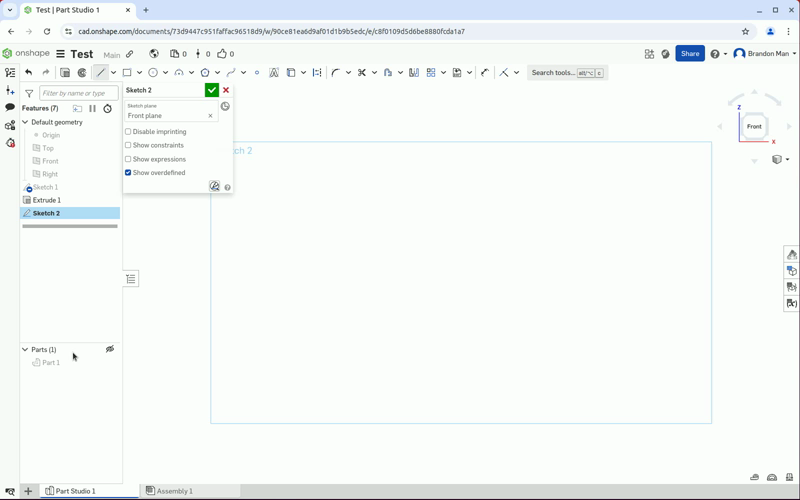
mouse_move(398, 268)
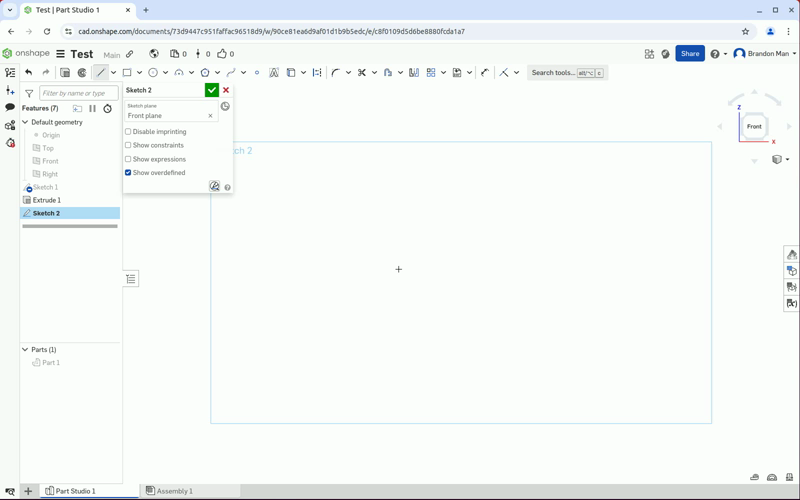
click(398, 268)
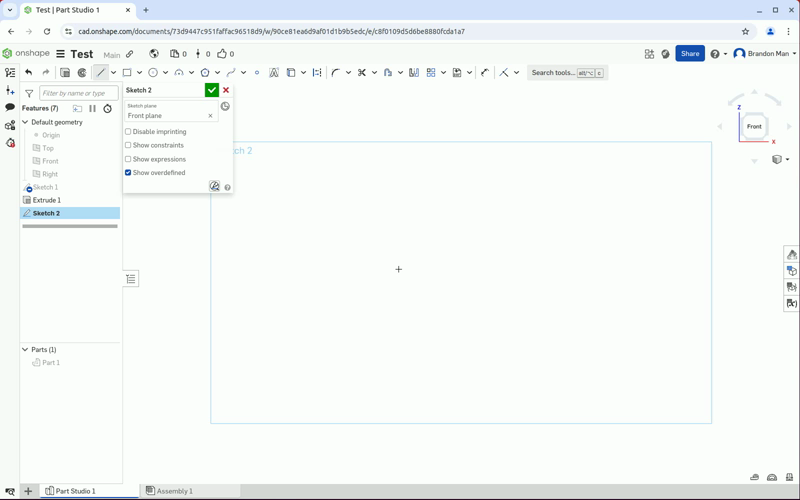
key_up(shift)
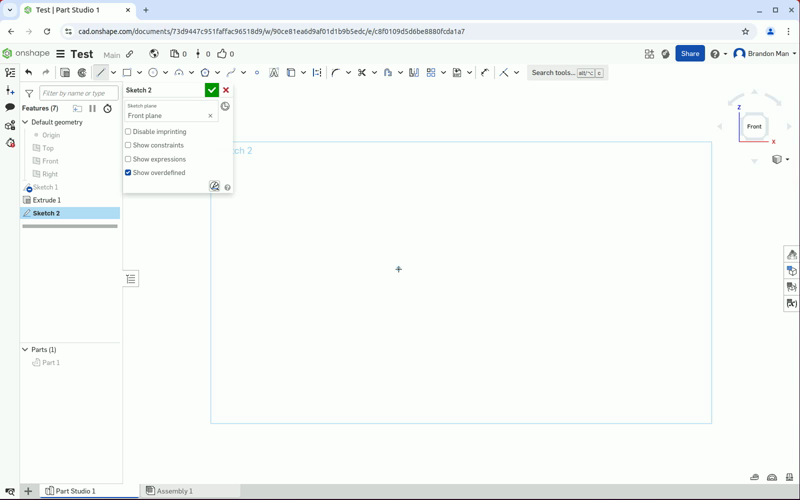
key_down(shift)
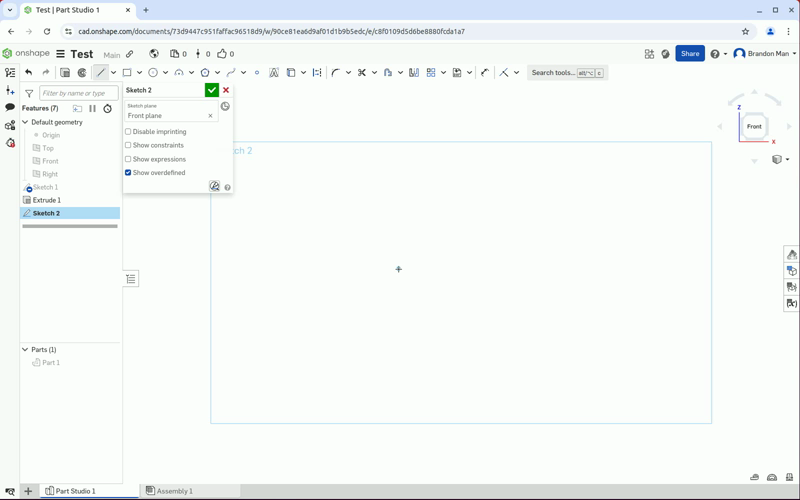
mouse_move(428, 268)
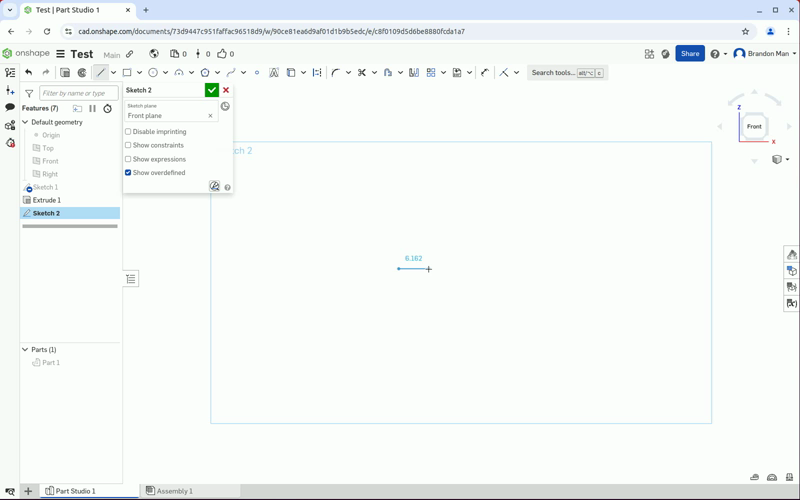
mouse_move(413, 268)
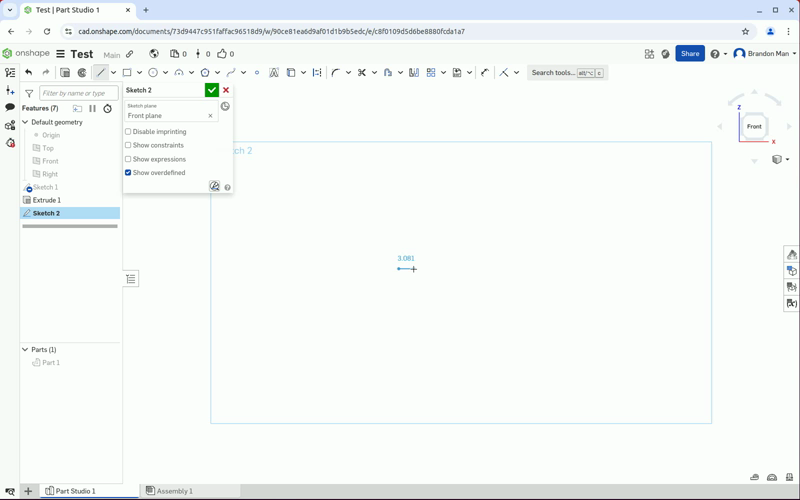
click(413, 268)
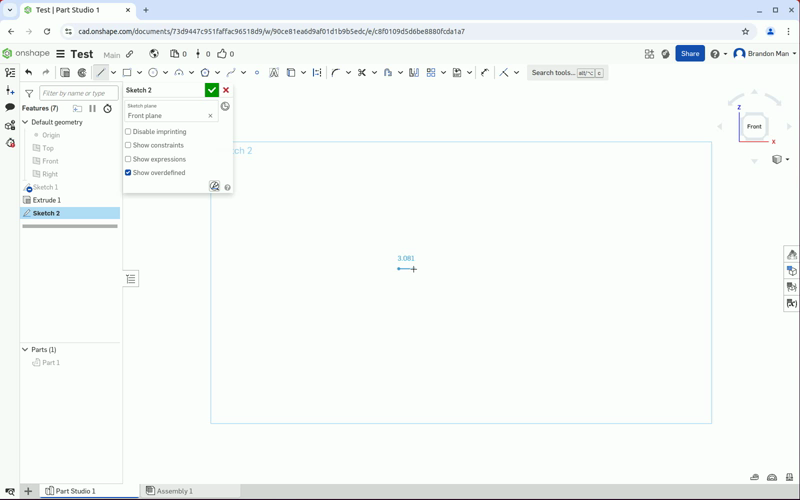
key_up(shift)
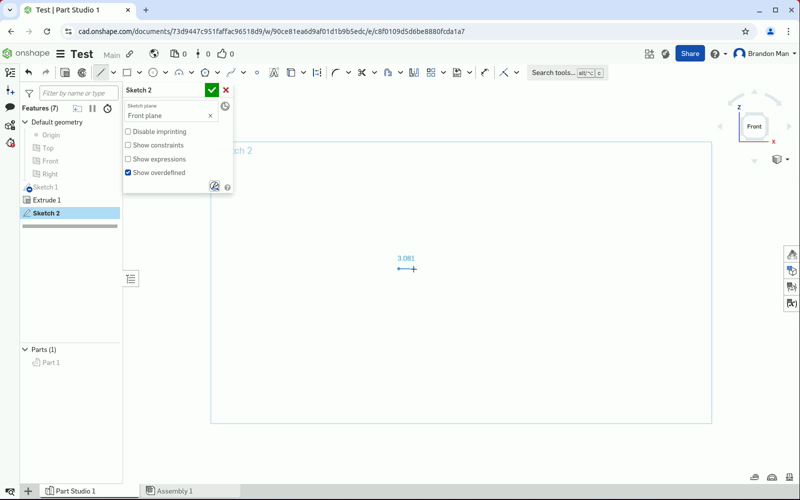
key_down(shift)
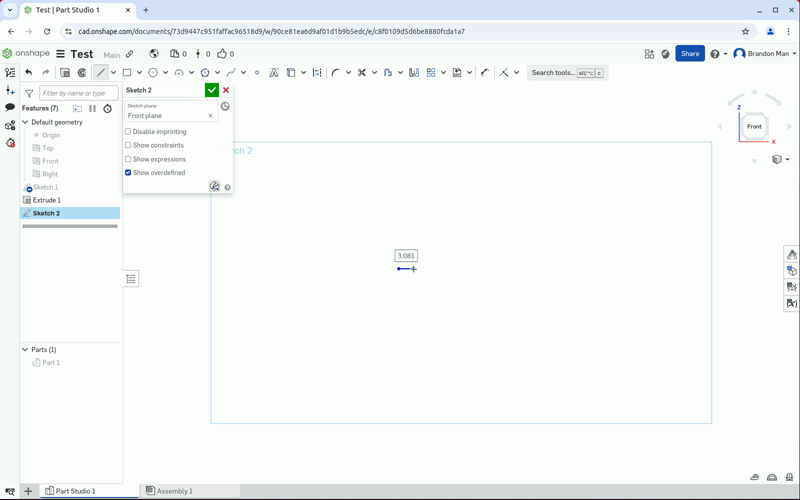
mouse_move(443, 268)
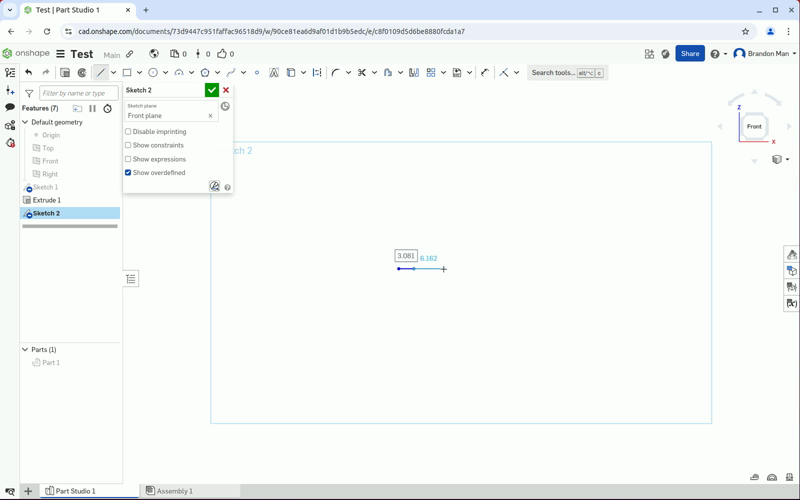
mouse_move(413, 253)
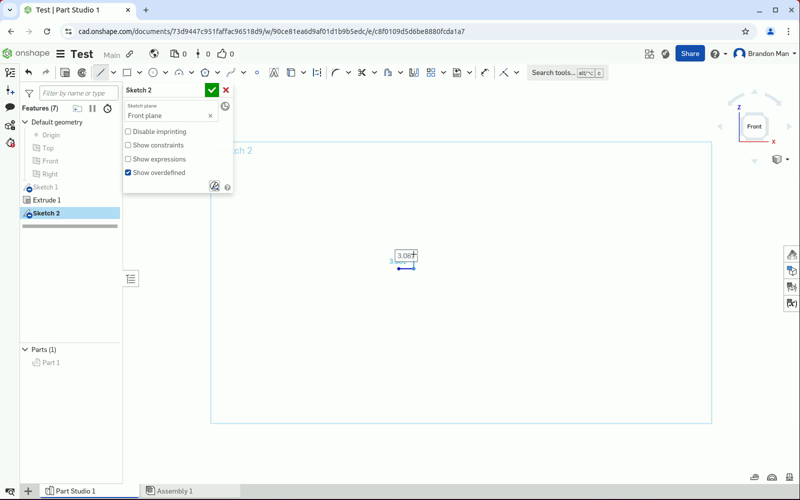
click(413, 253)
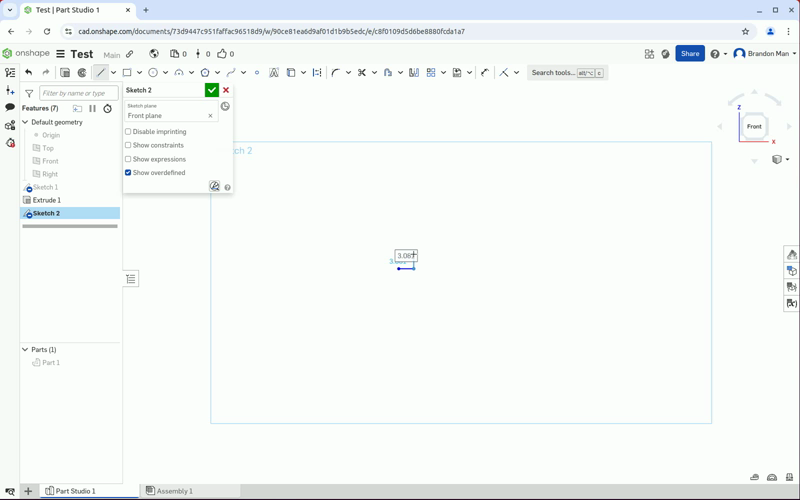
key_up(shift)
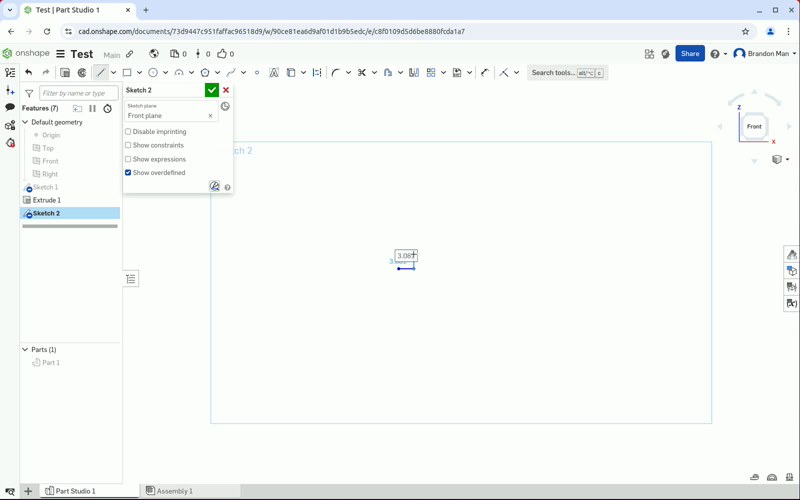
key_down(shift)
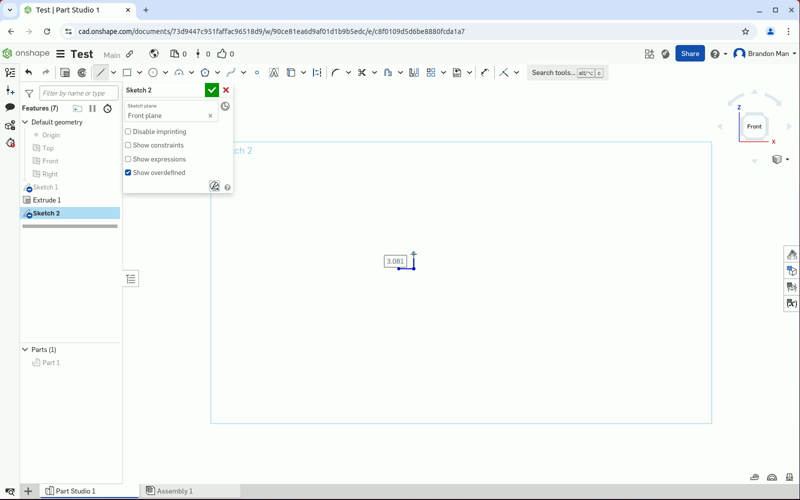
mouse_move(443, 253)
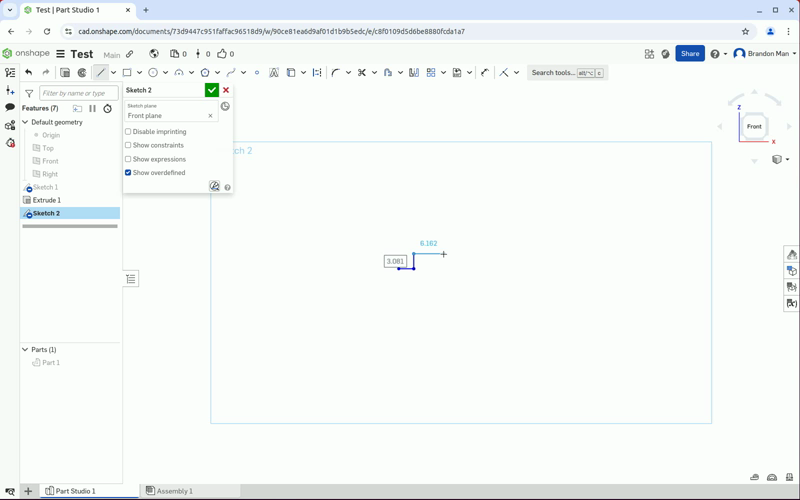
mouse_move(398, 253)
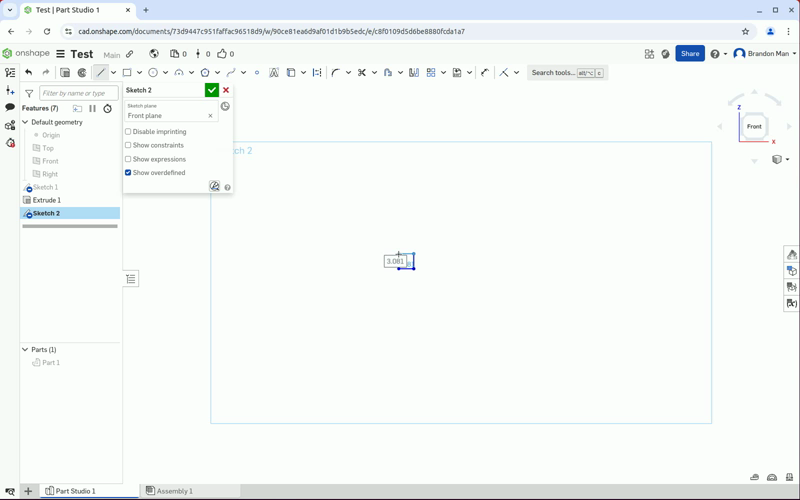
click(398, 253)
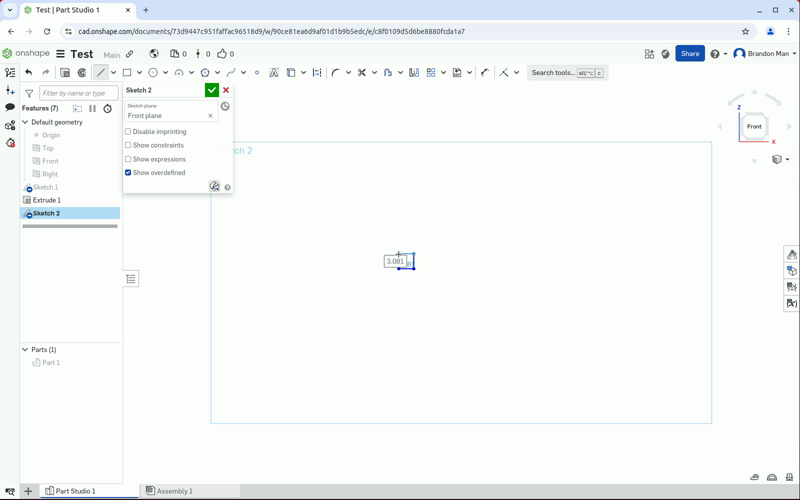
key_up(shift)
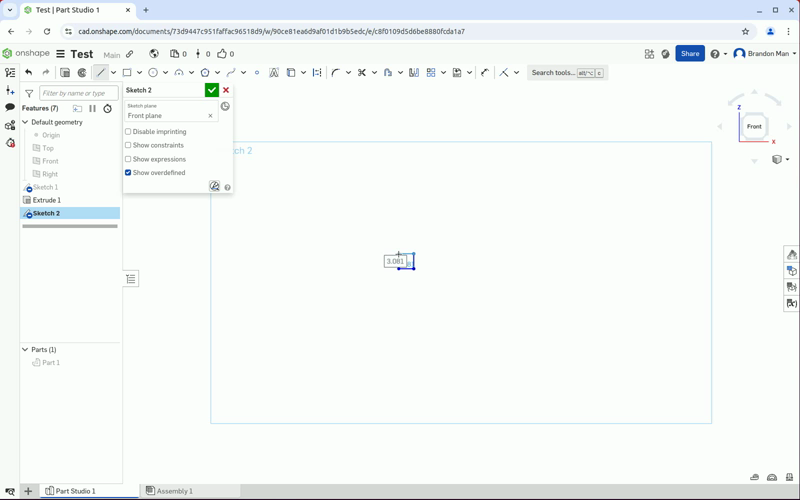
mouse_move(428, 253)
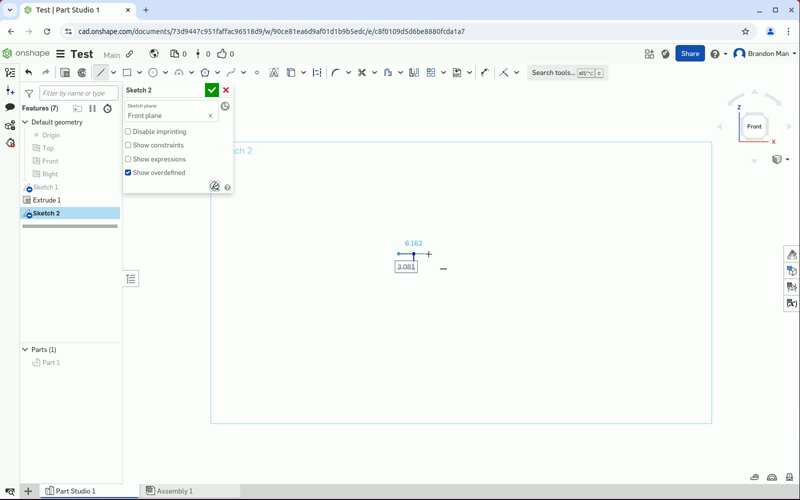
key_down(shift)
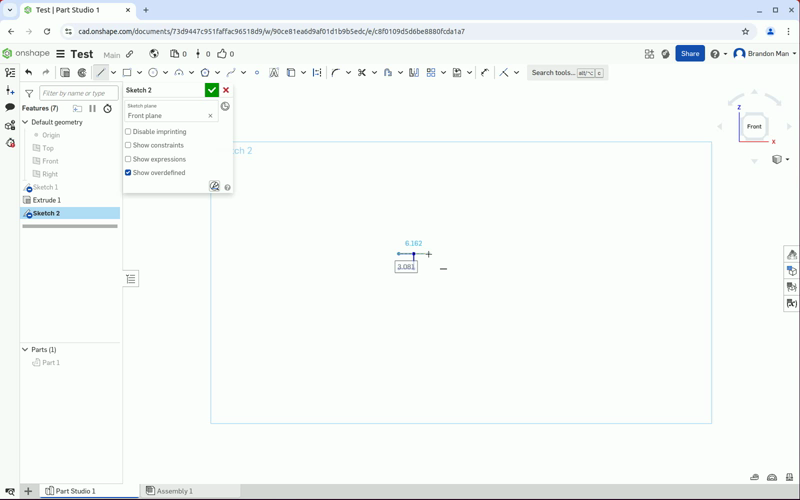
mouse_move(398, 268)
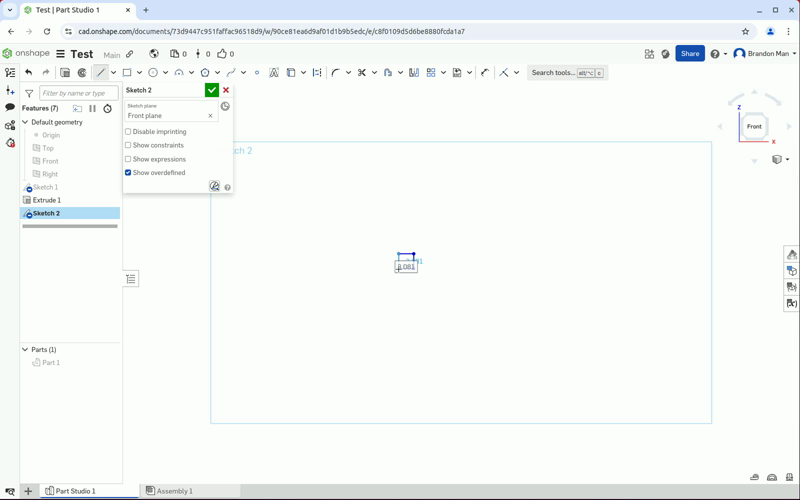
key_up(shift)
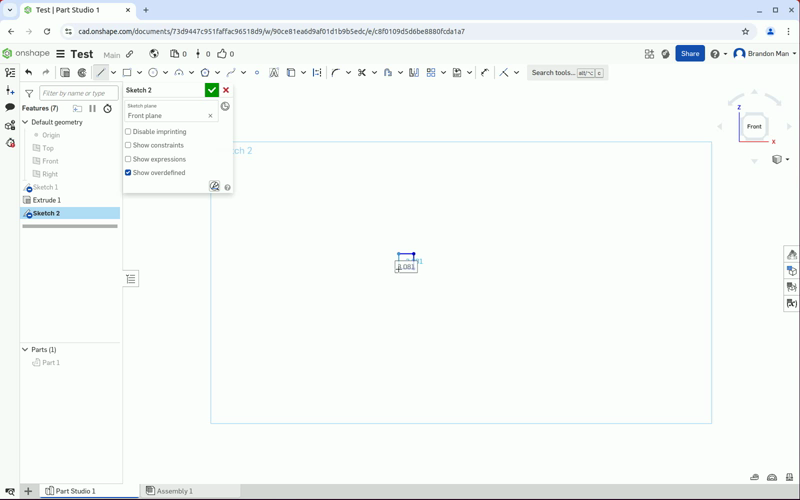
click(398, 268)
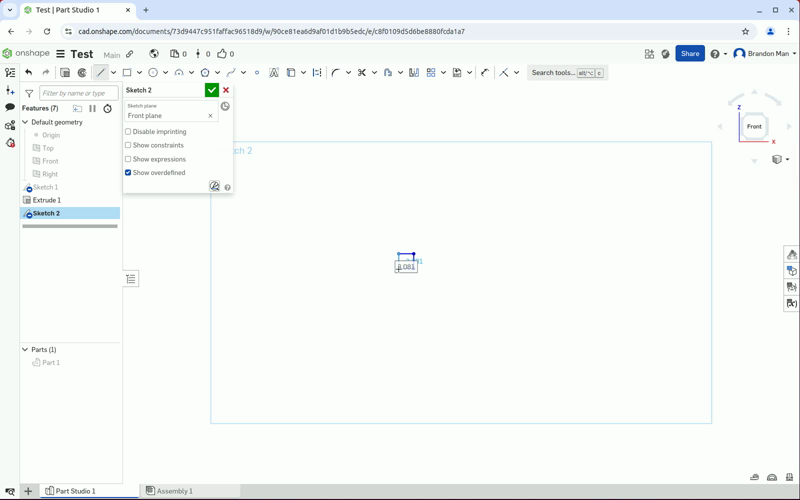
key(esc)
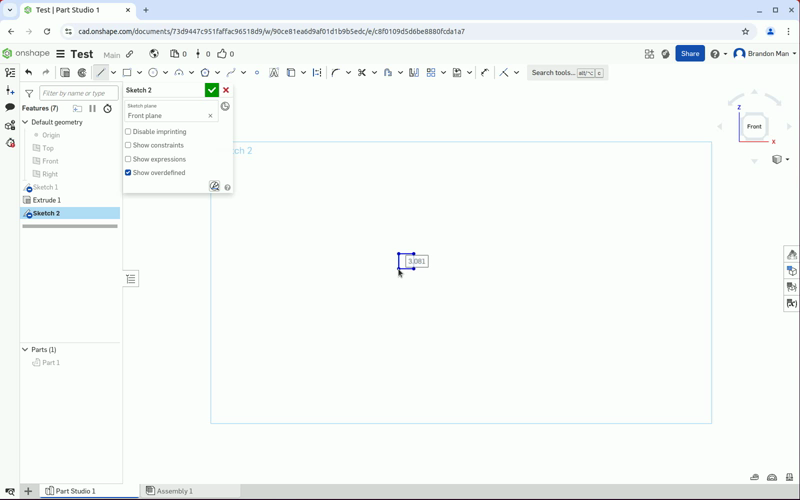
mouse_move(401, 257)
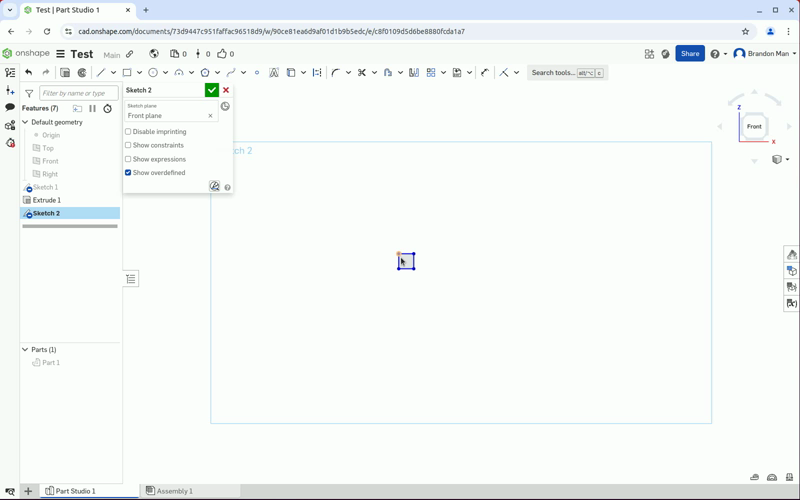
scroll(6)
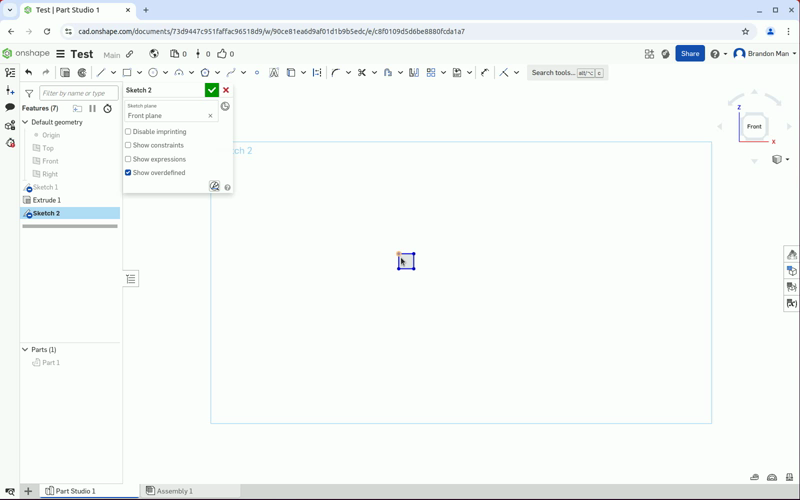
scroll(6)
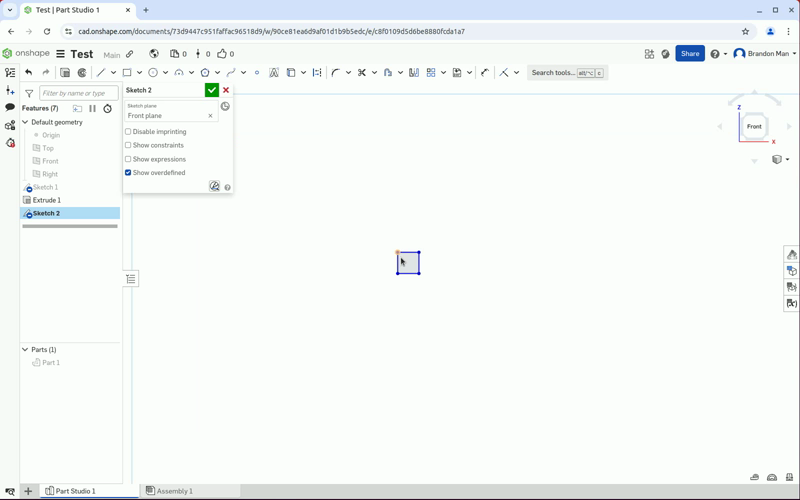
scroll(6)
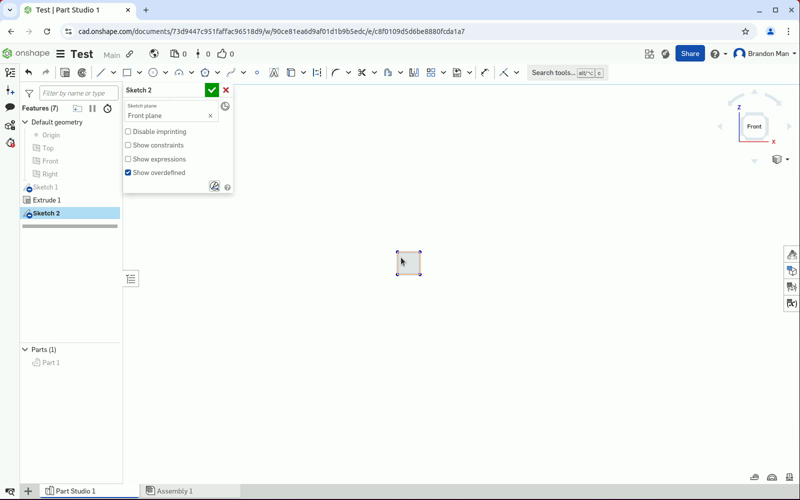
scroll(6)
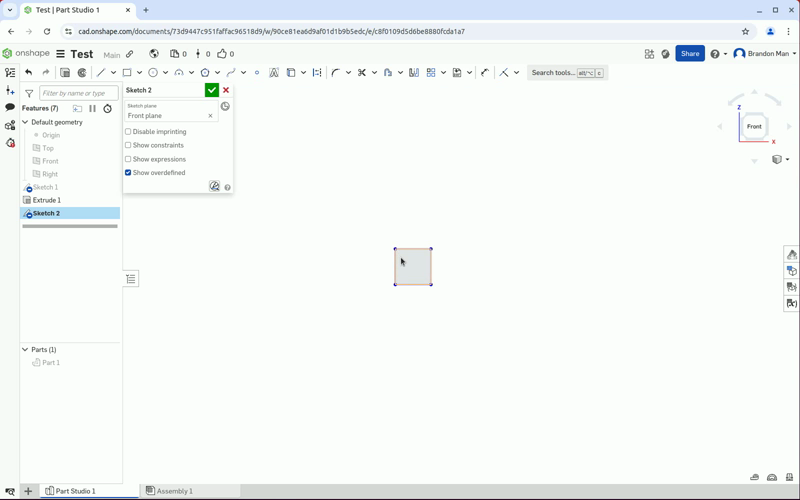
scroll(6)
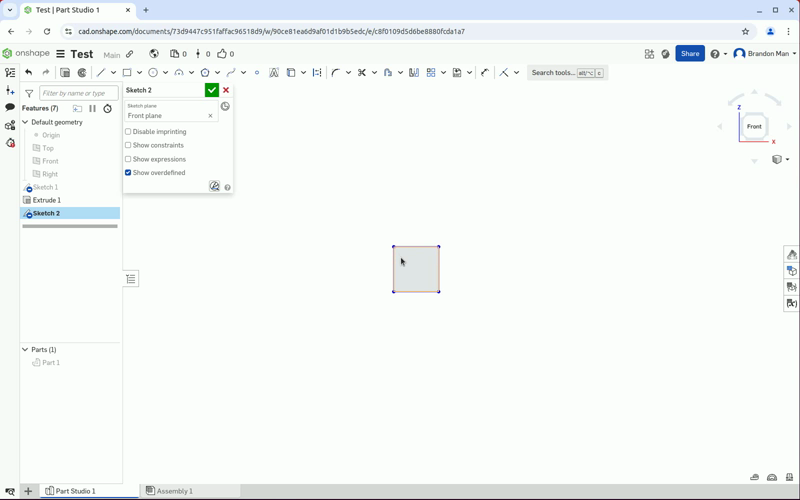
scroll(6)
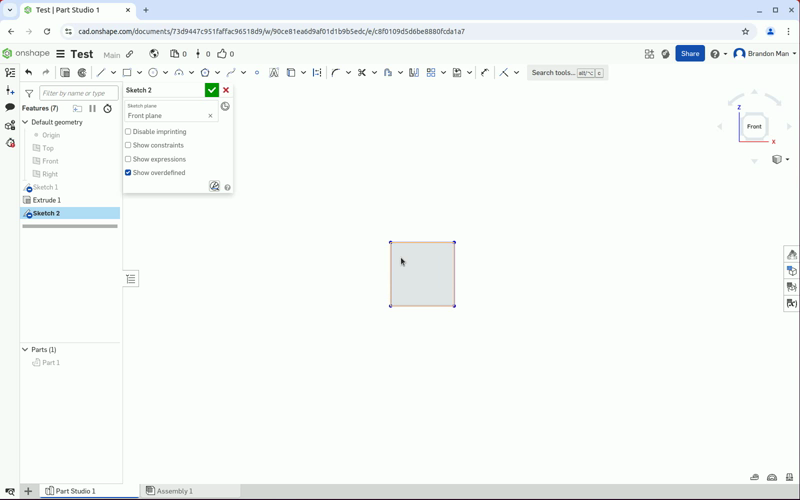
scroll(6)
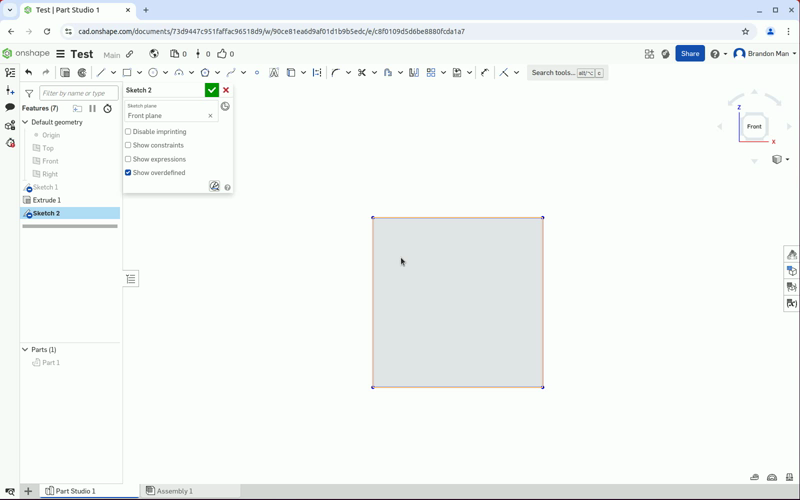
click(401, 257)
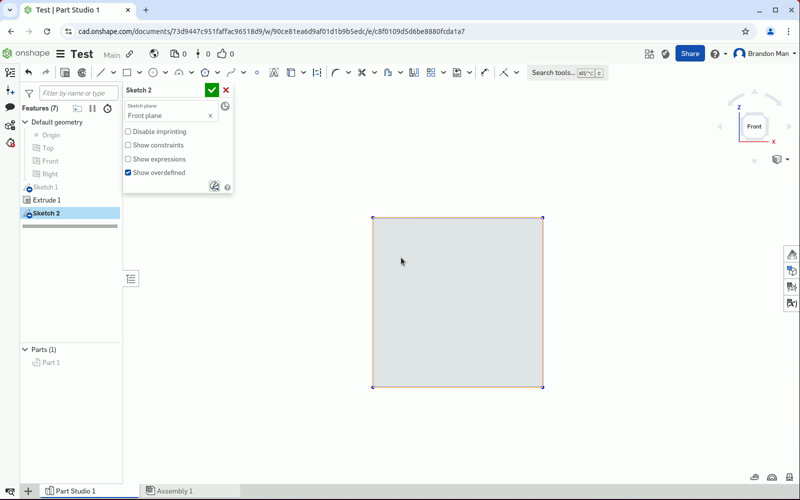
scroll(-6)
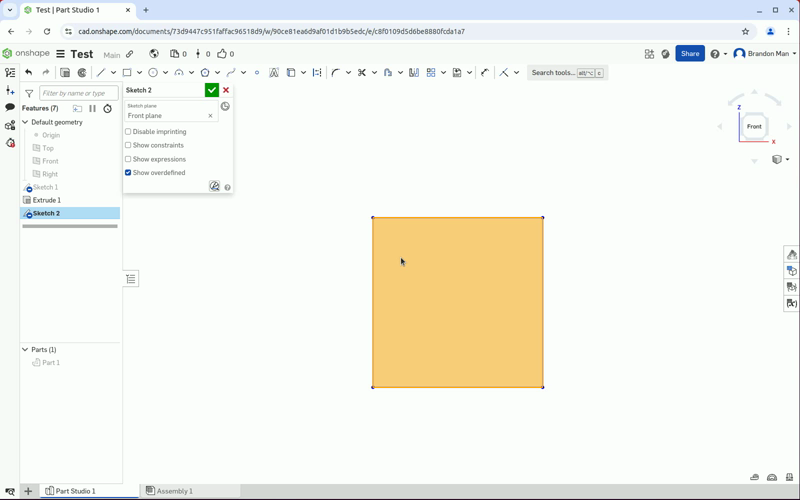
scroll(-6)
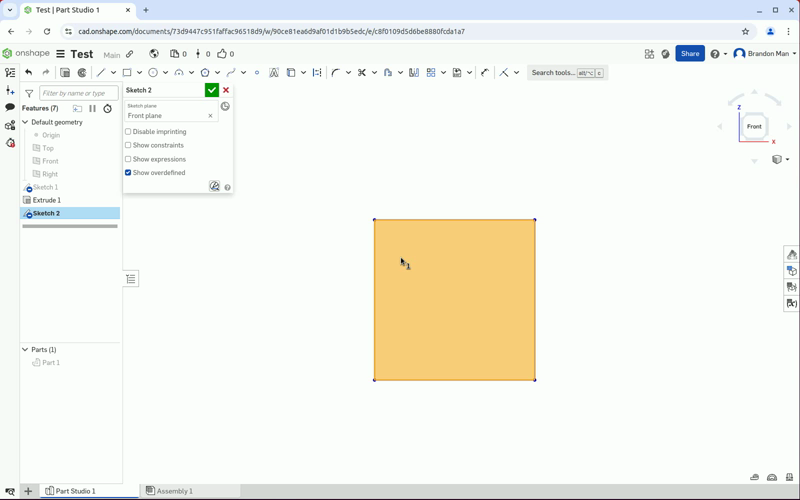
scroll(-6)
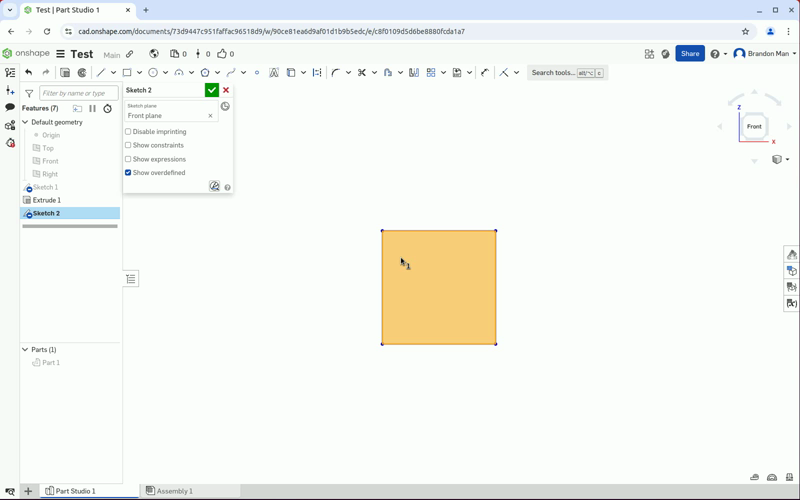
scroll(-6)
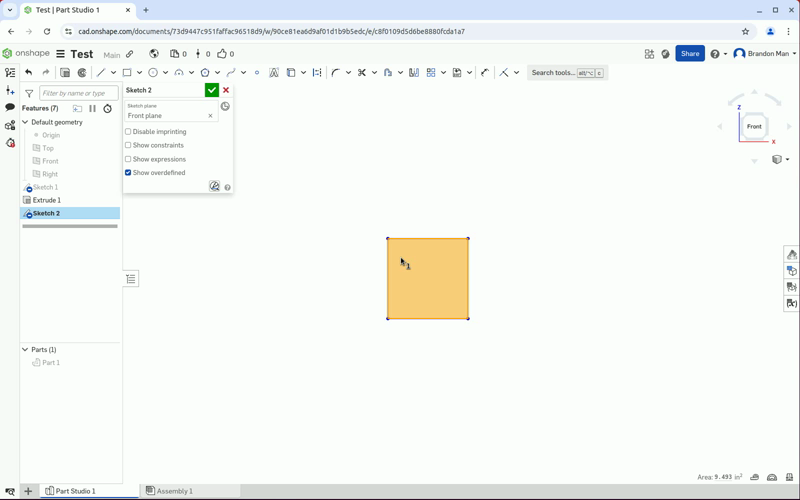
scroll(-6)
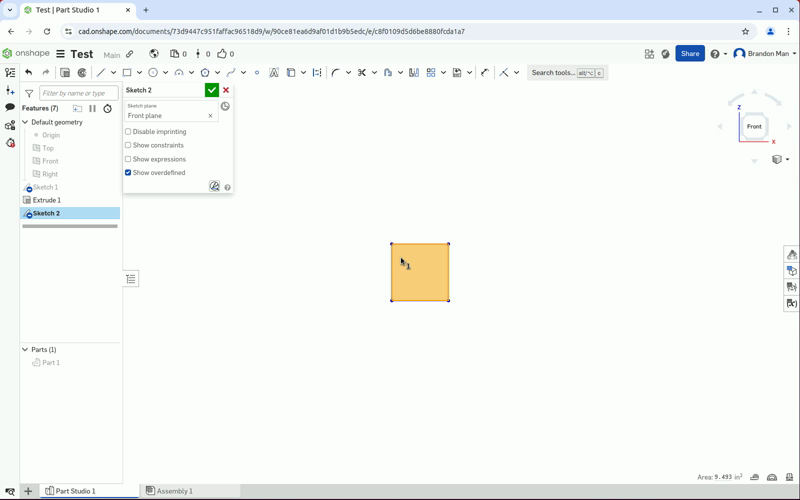
scroll(-6)
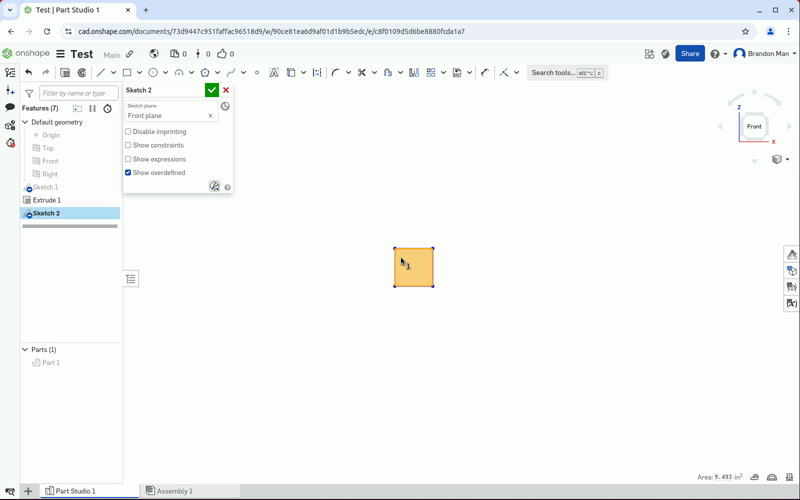
scroll(-6)
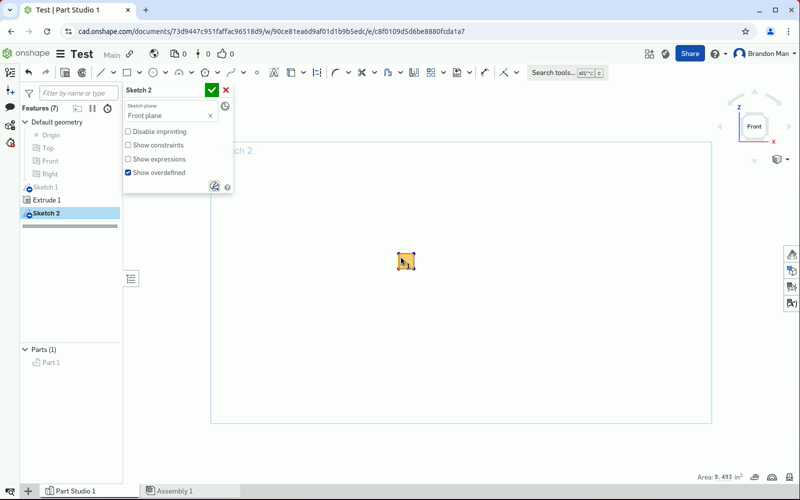
mouse_move(73, 352)
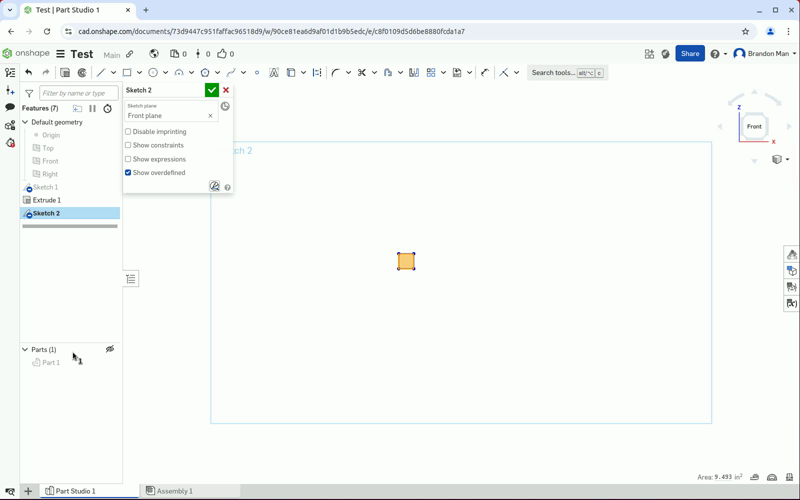
key(shift+y)
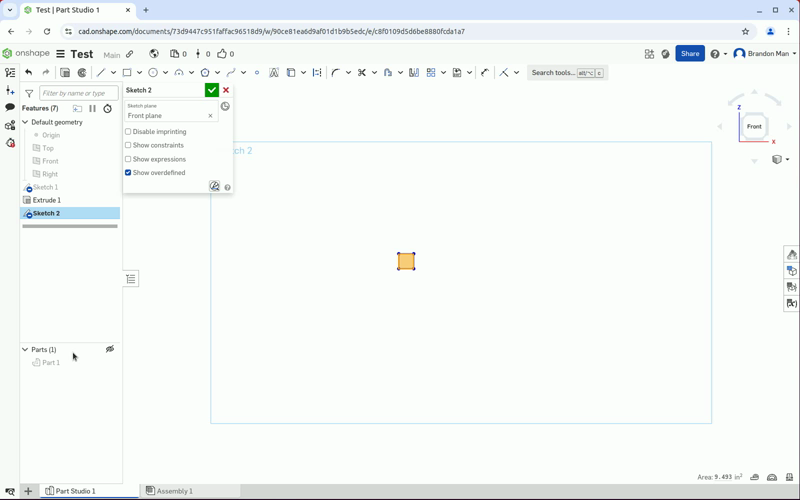
key(shift+e)
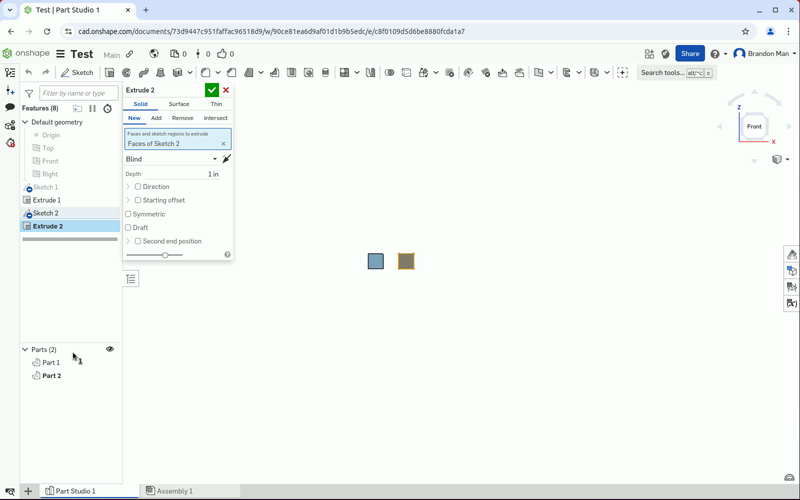
mouse_move(143, 106)
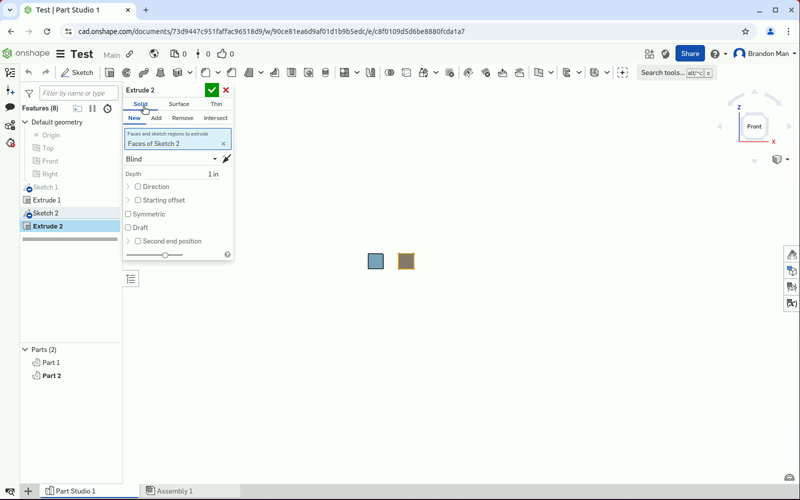
click(143, 106)
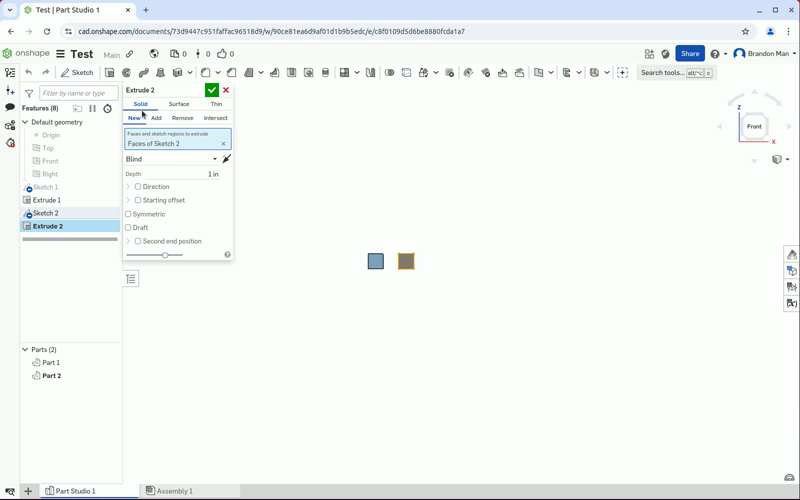
mouse_move(137, 120)
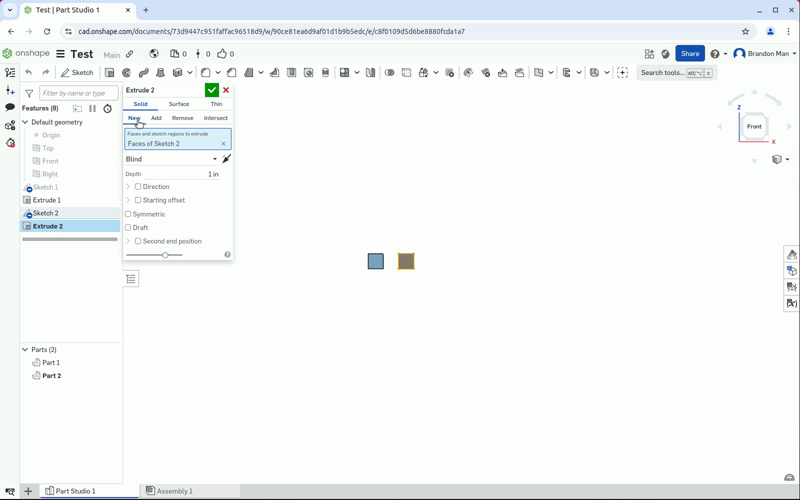
click(137, 120)
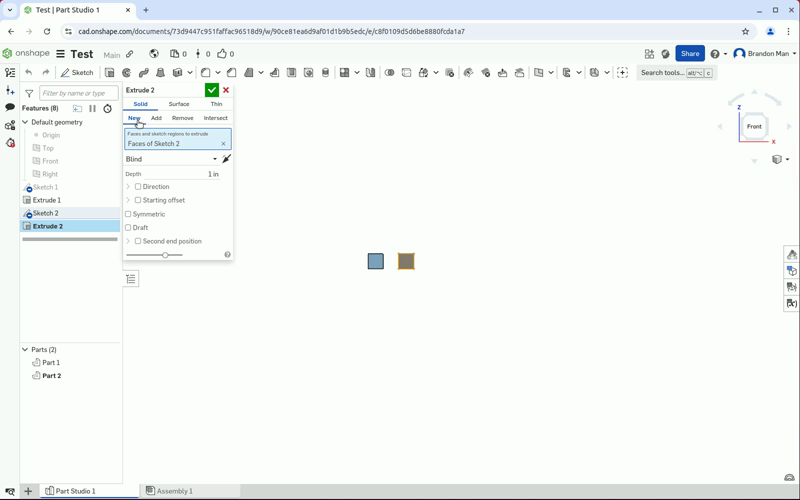
key(tab, 4)
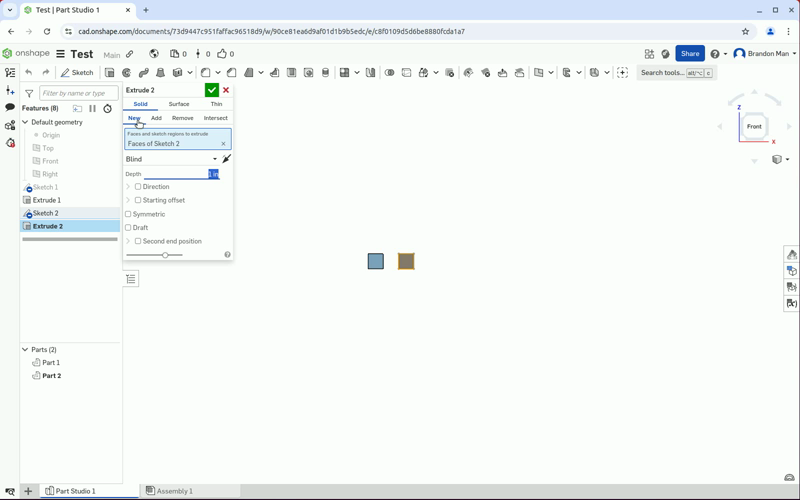
text(2.889)
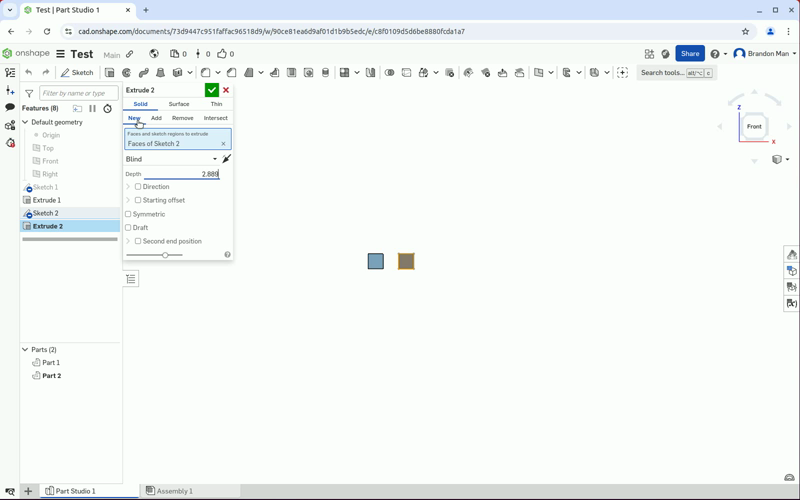
key(enter)
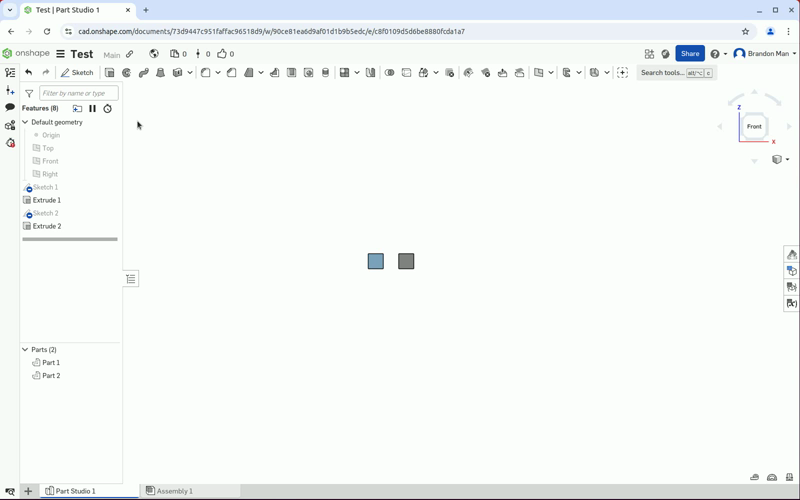
key(shift+h)
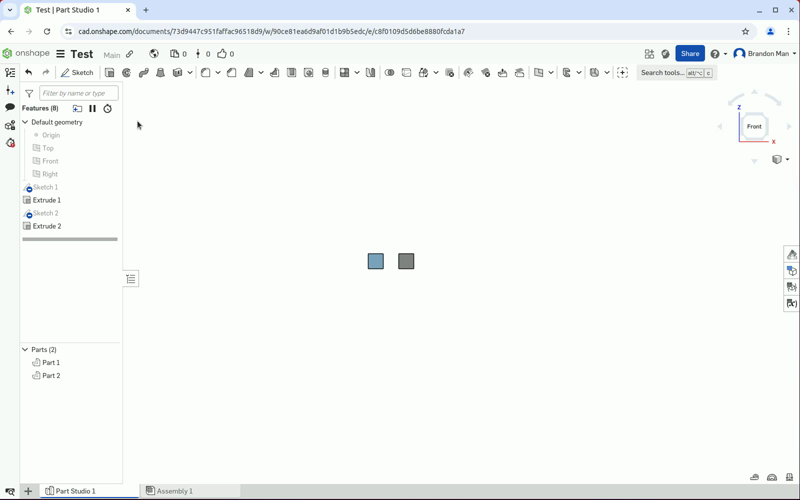
key(shift+h)
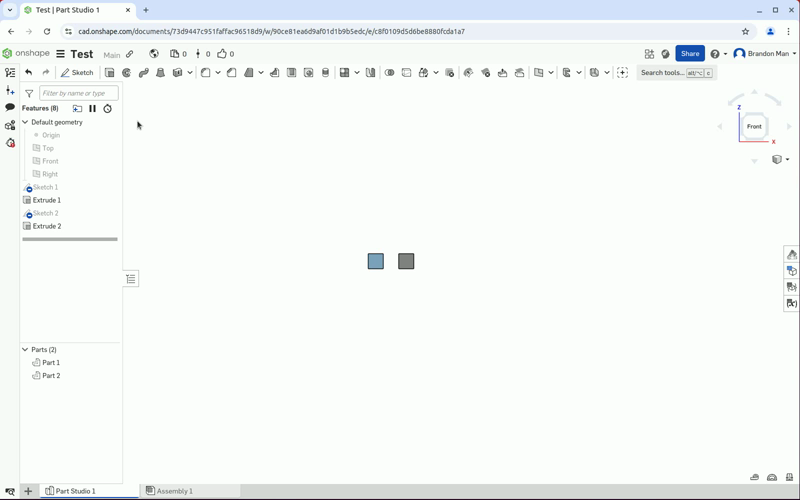
mouse_move(73, 189)
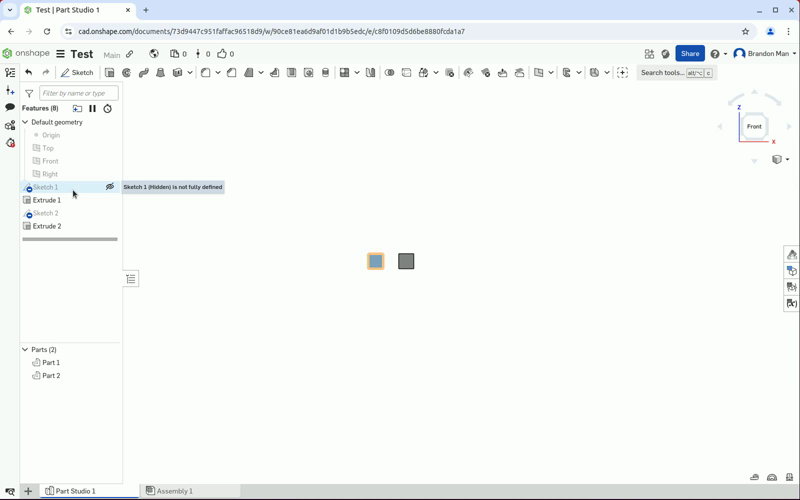
click(73, 189)
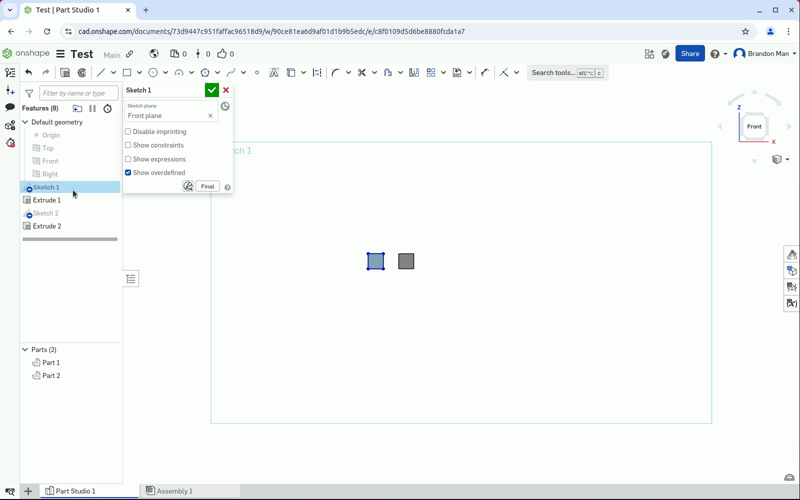
mouse_move(229, 92)
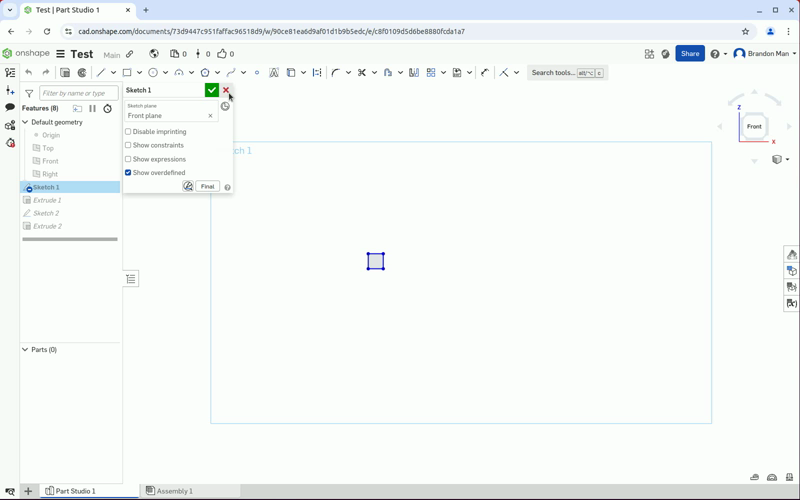
click(229, 92)
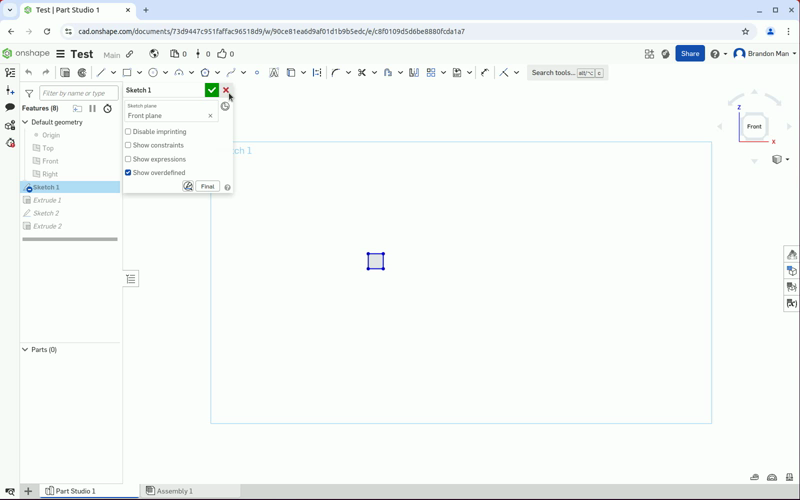
key(shift+s)
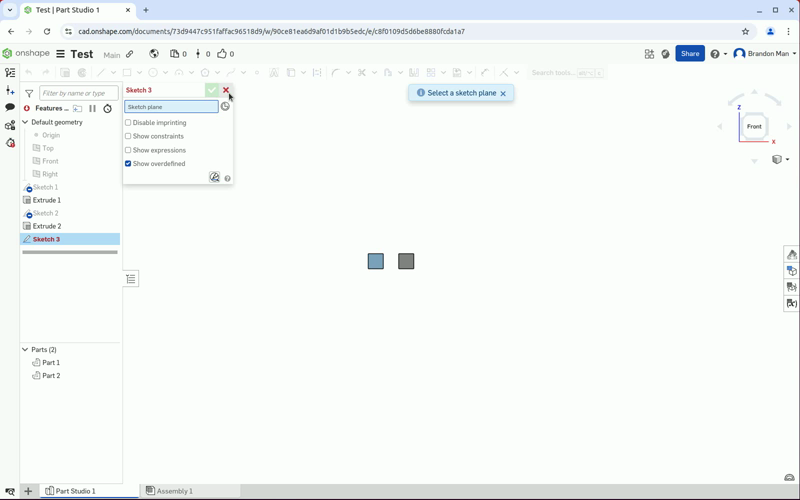
mouse_move(73, 163)
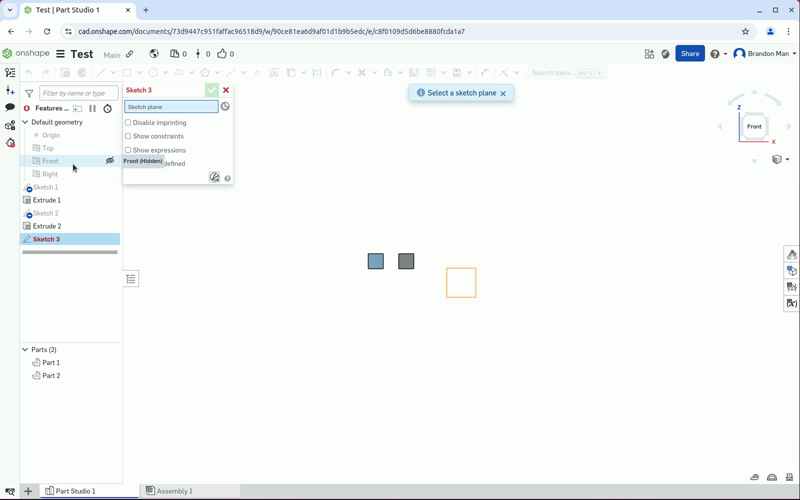
click(73, 163)
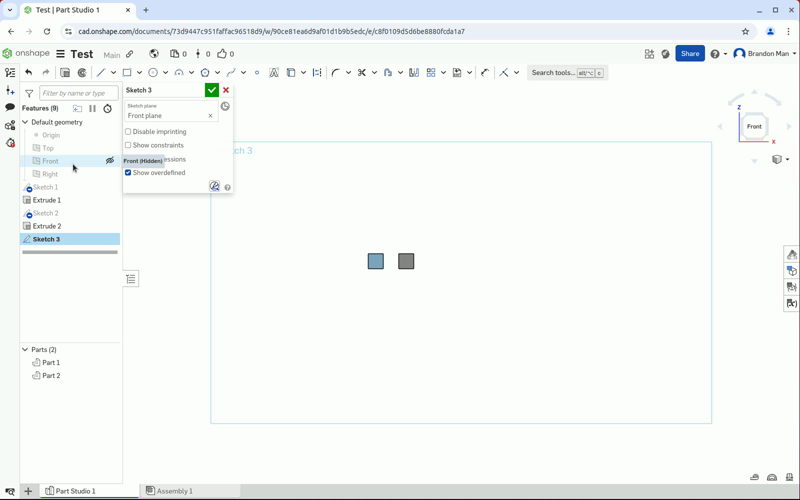
mouse_move(73, 352)
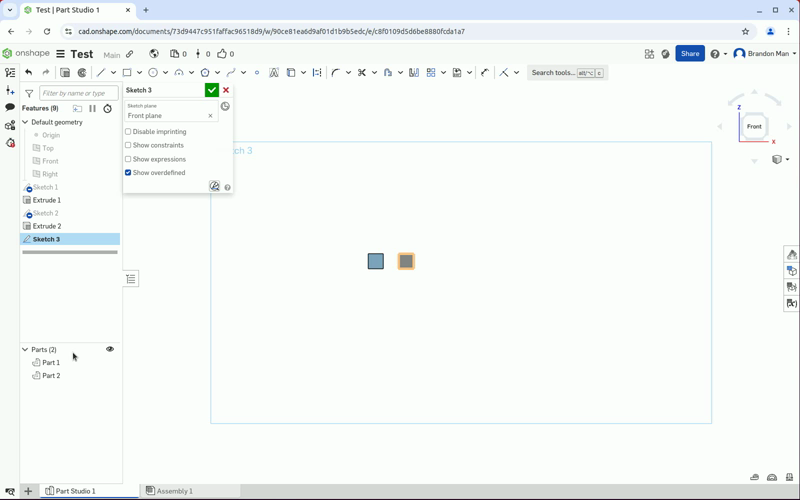
key(y)
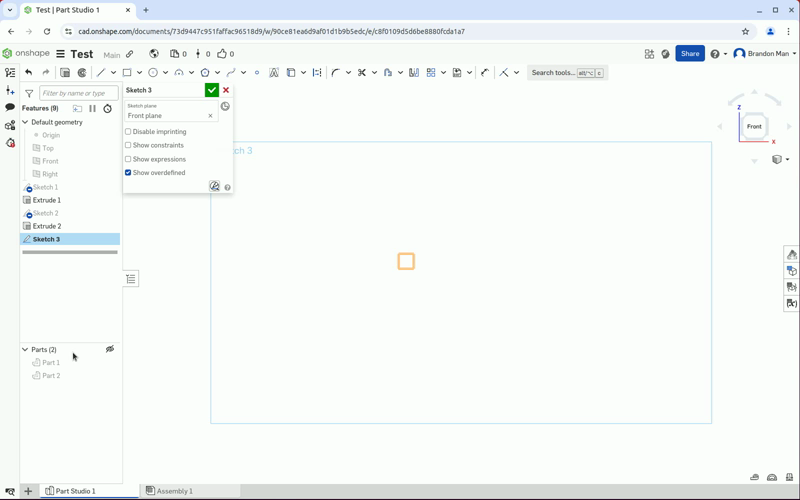
key(l)
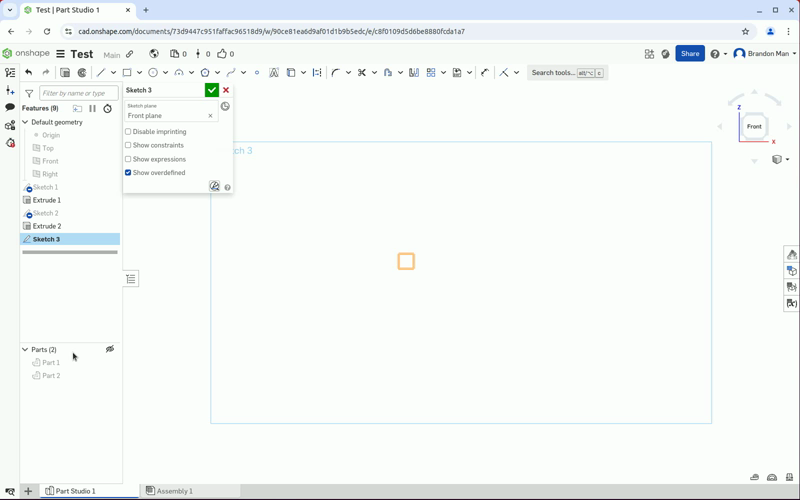
key_down(shift)
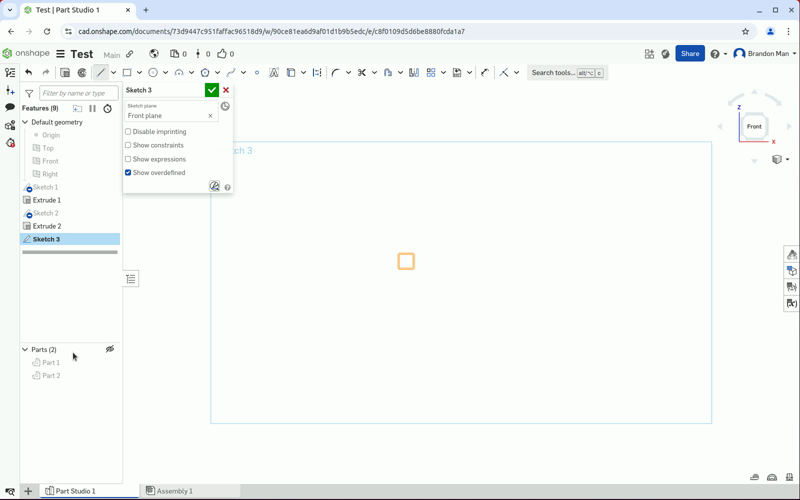
mouse_move(348, 232)
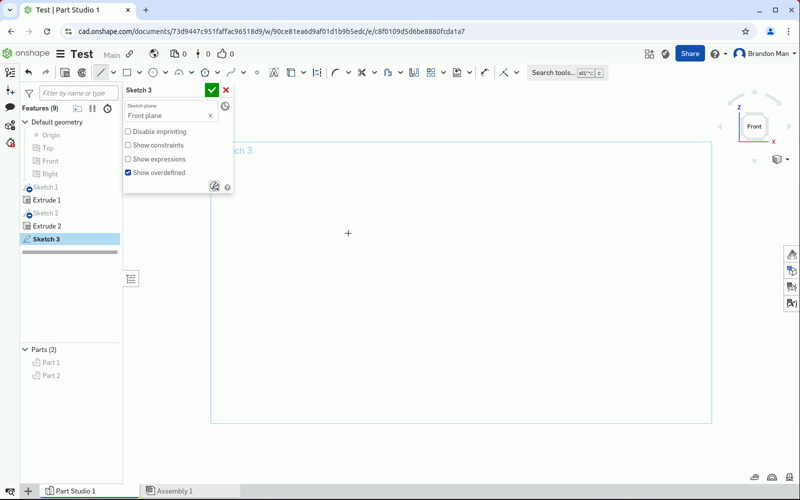
click(348, 232)
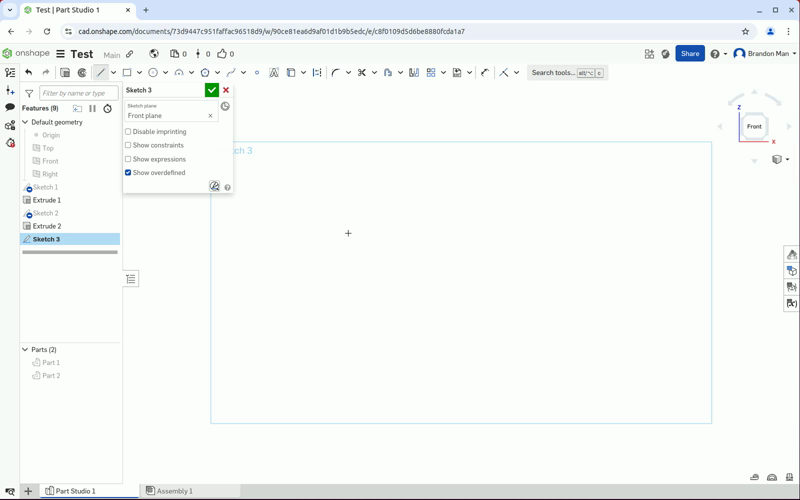
key_up(shift)
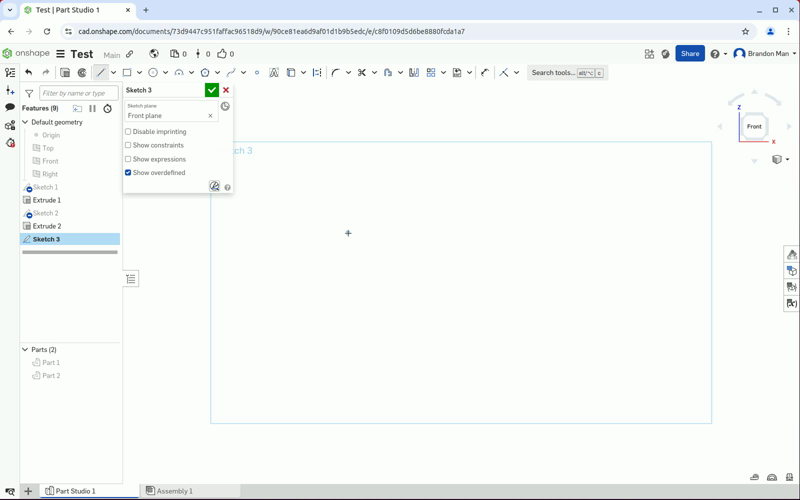
key_down(shift)
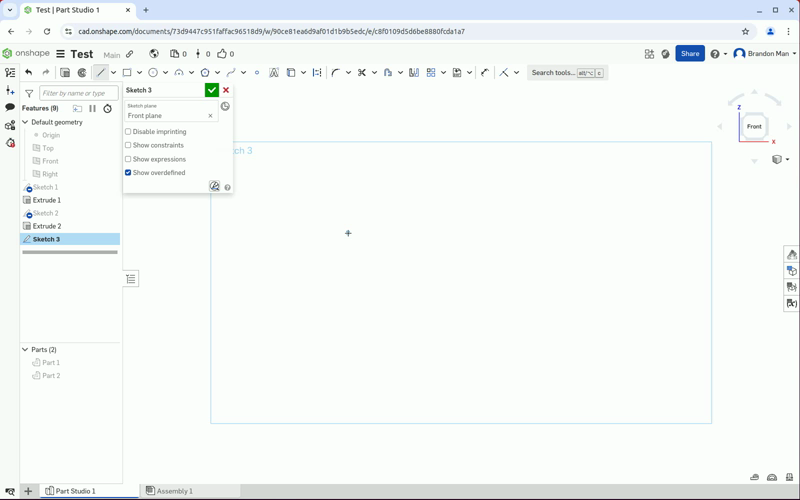
mouse_move(378, 232)
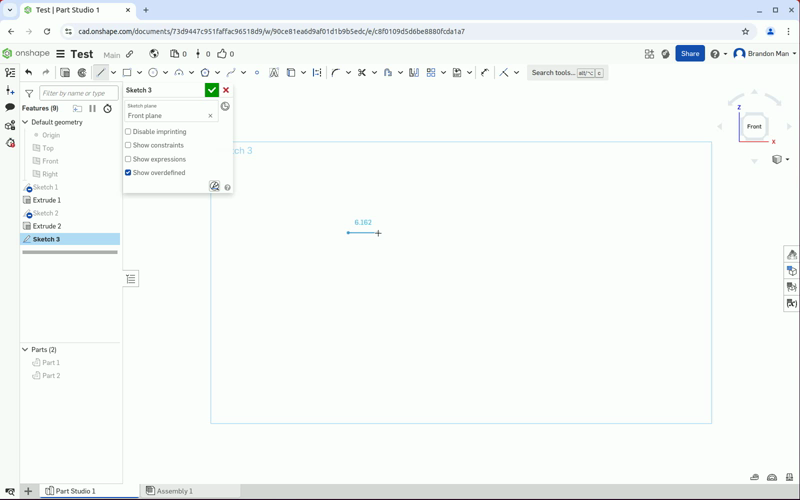
mouse_move(363, 232)
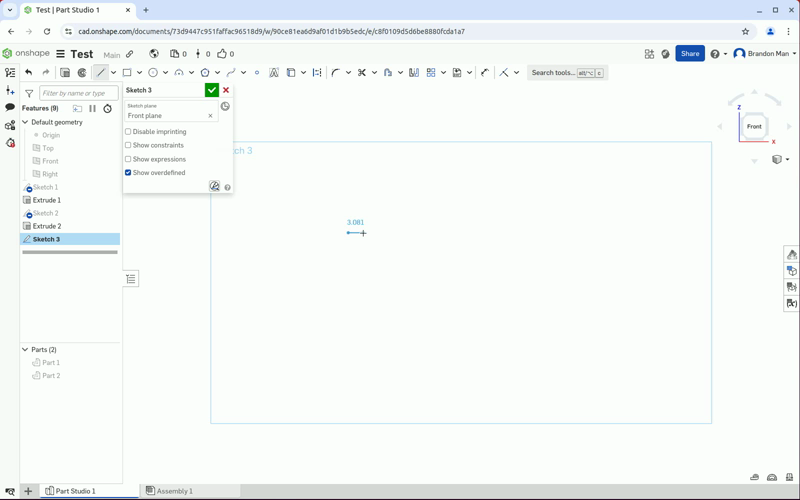
click(363, 232)
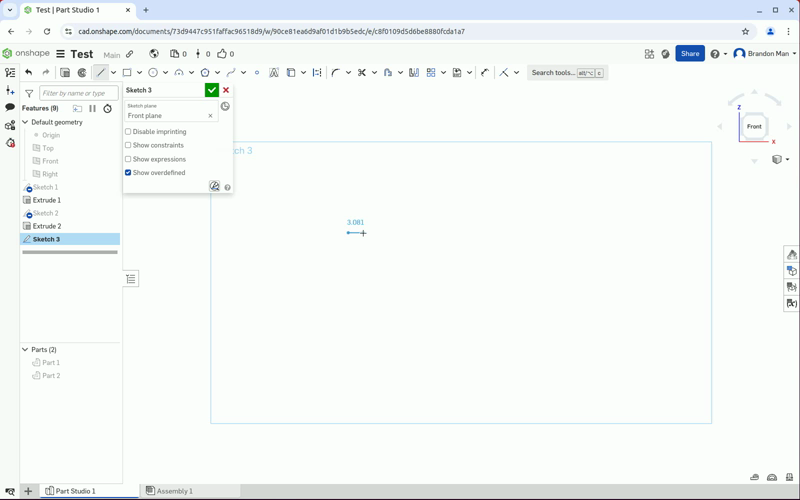
key_up(shift)
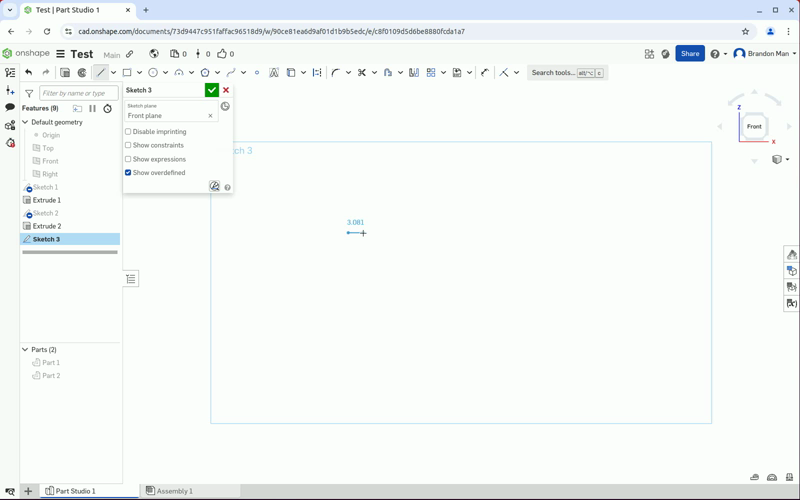
key_down(shift)
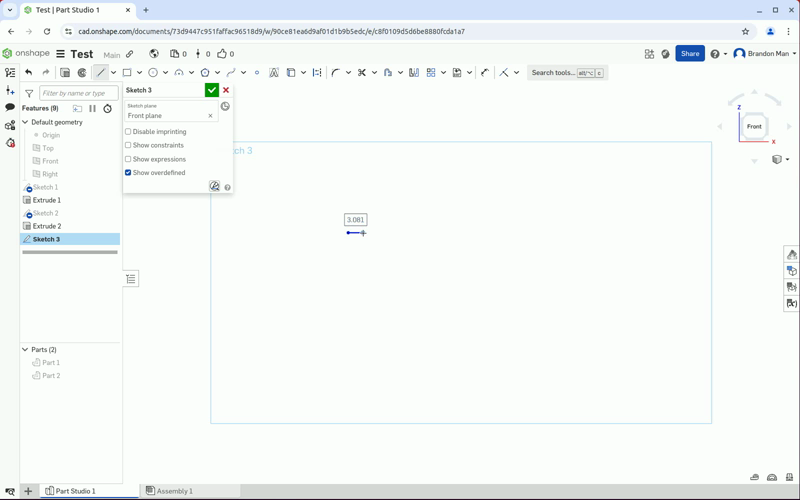
mouse_move(393, 232)
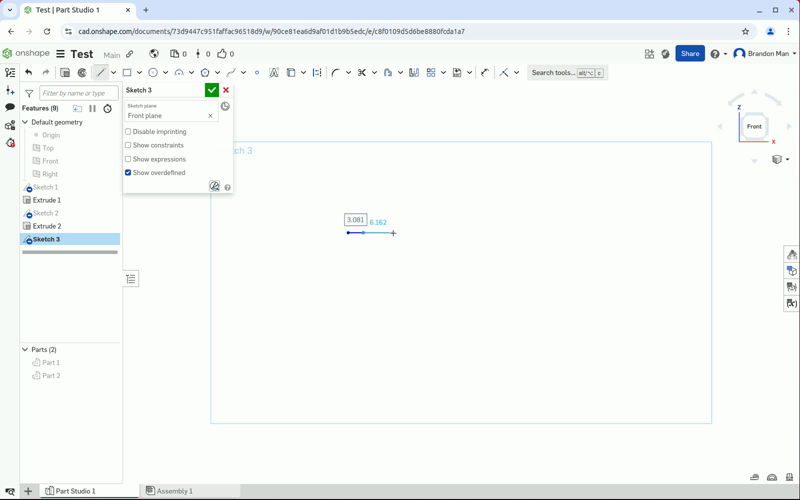
mouse_move(363, 217)
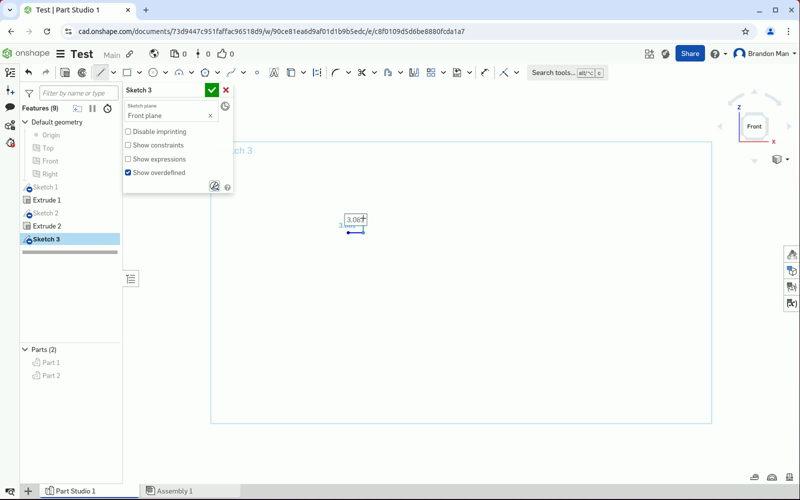
click(363, 217)
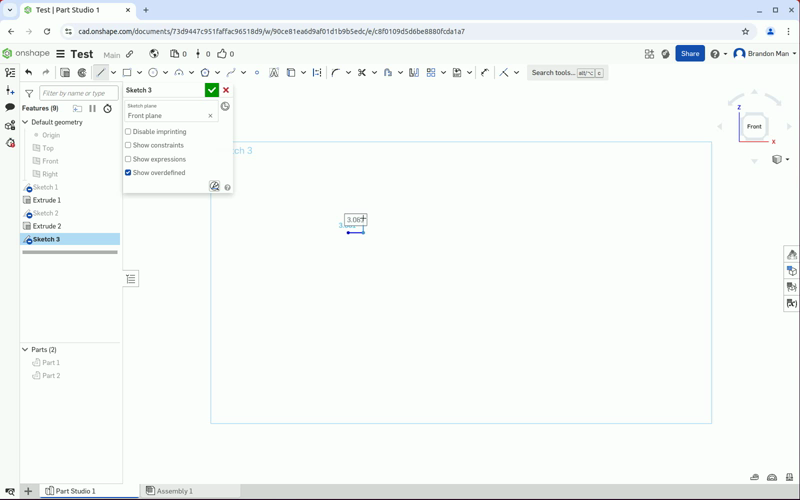
key_up(shift)
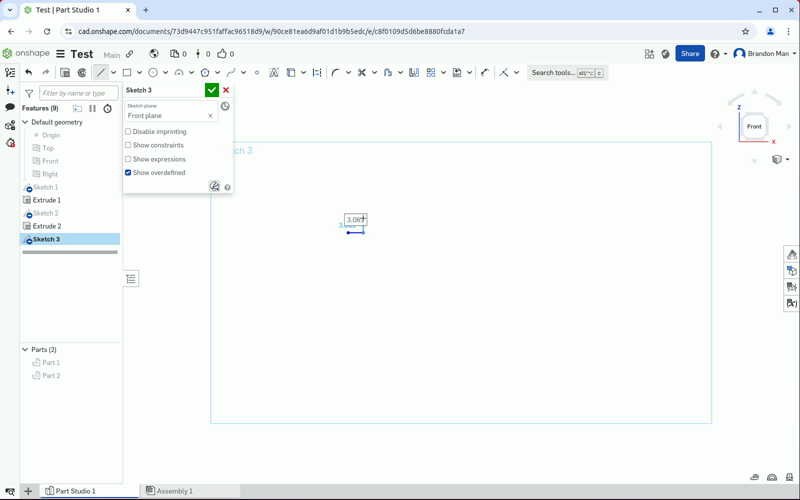
key_down(shift)
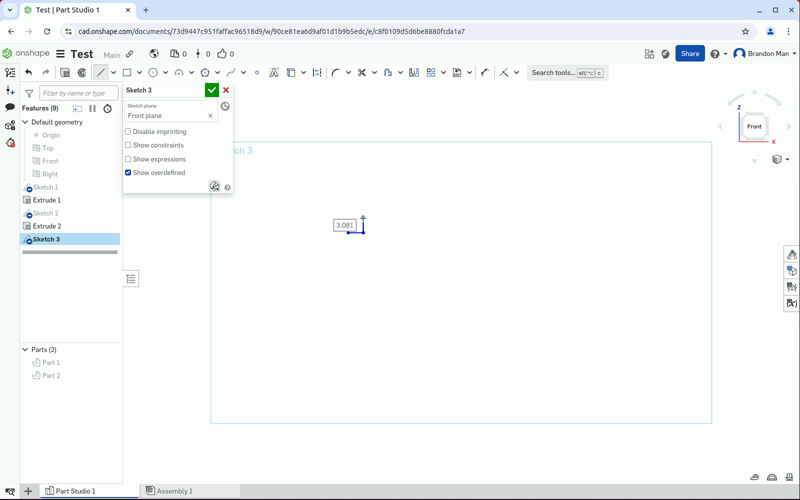
mouse_move(393, 217)
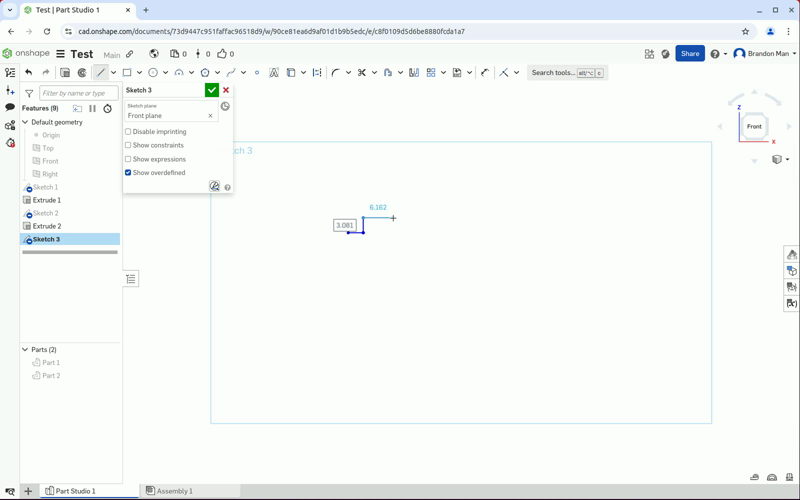
mouse_move(348, 217)
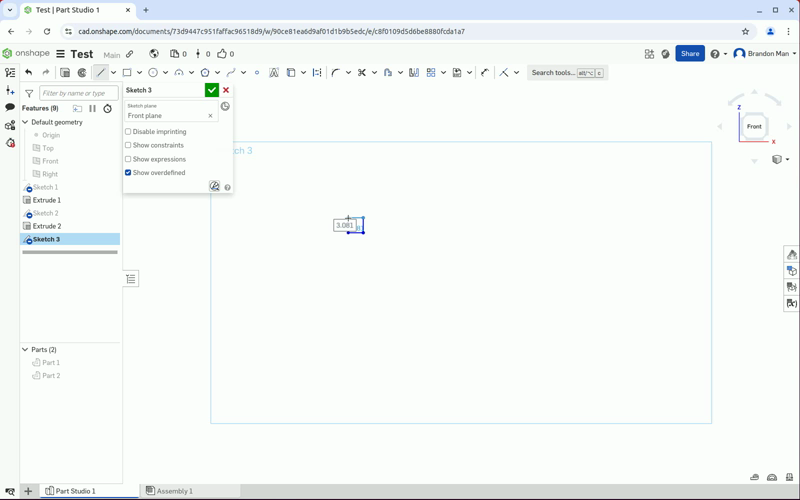
click(348, 217)
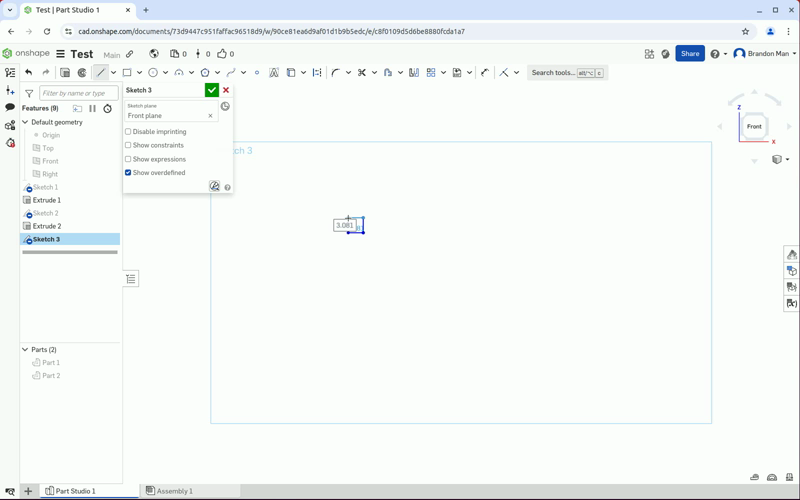
key_up(shift)
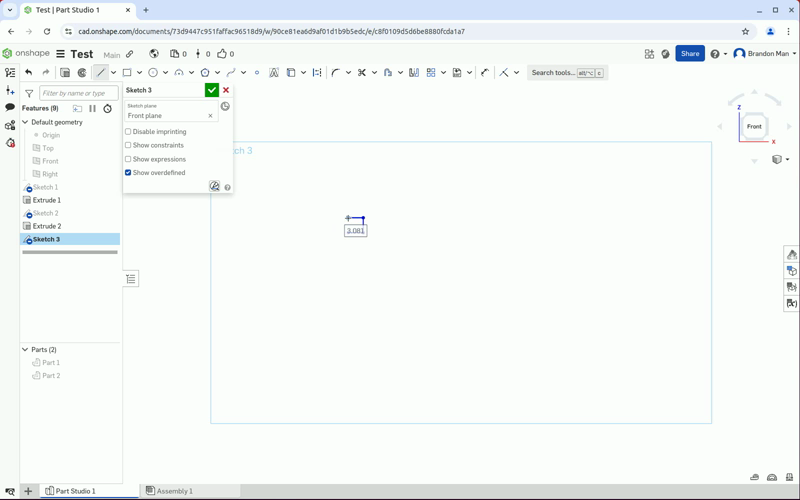
mouse_move(378, 217)
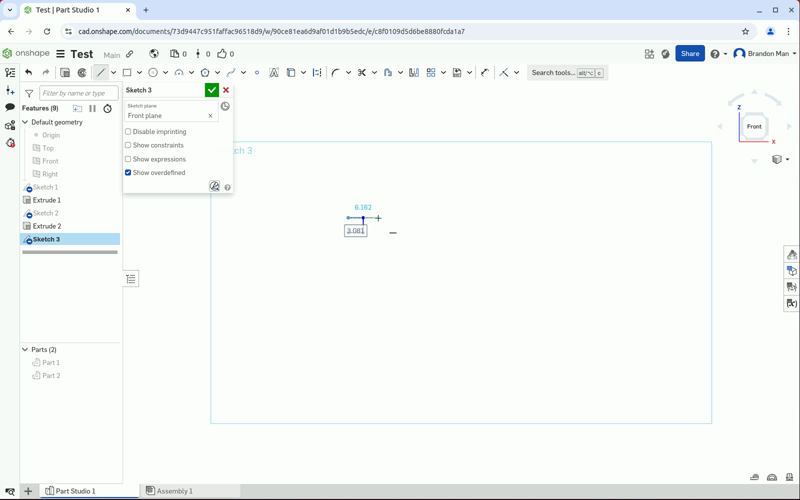
key_down(shift)
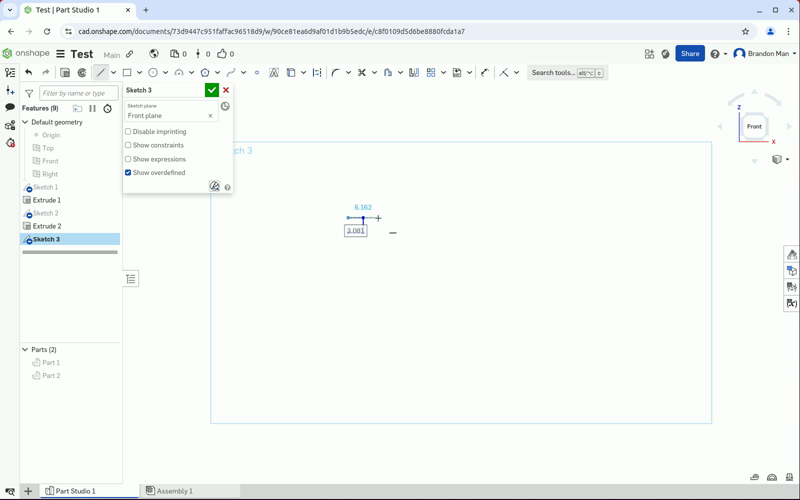
mouse_move(348, 232)
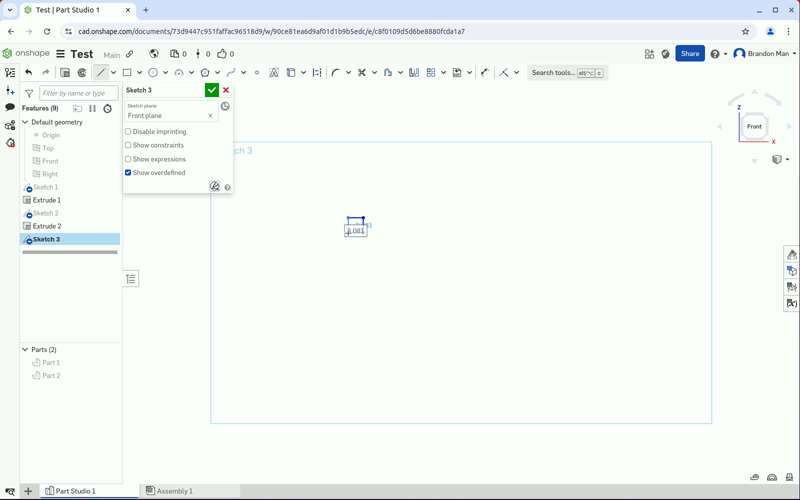
key_up(shift)
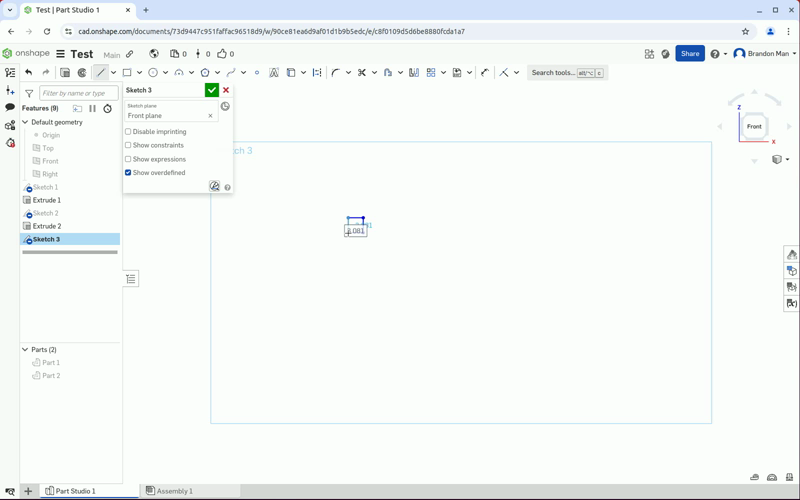
click(348, 232)
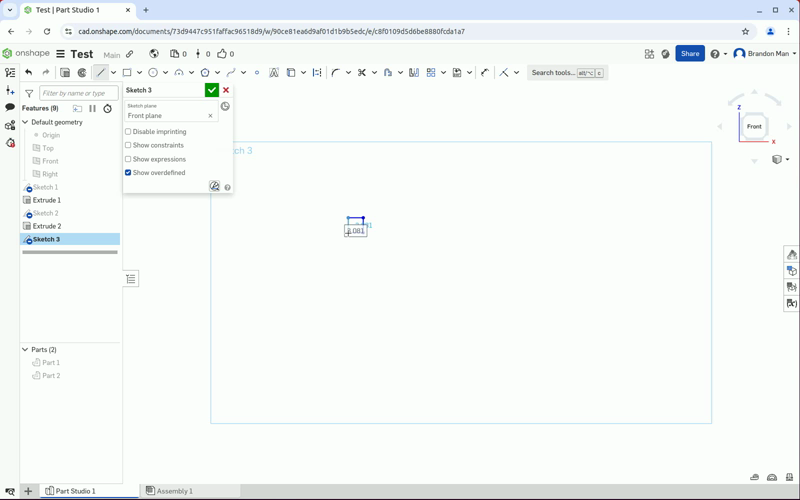
key(esc)
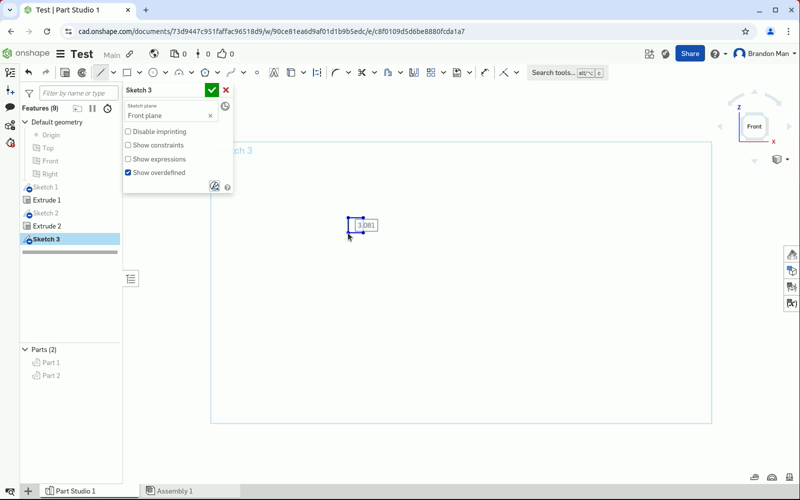
mouse_move(352, 228)
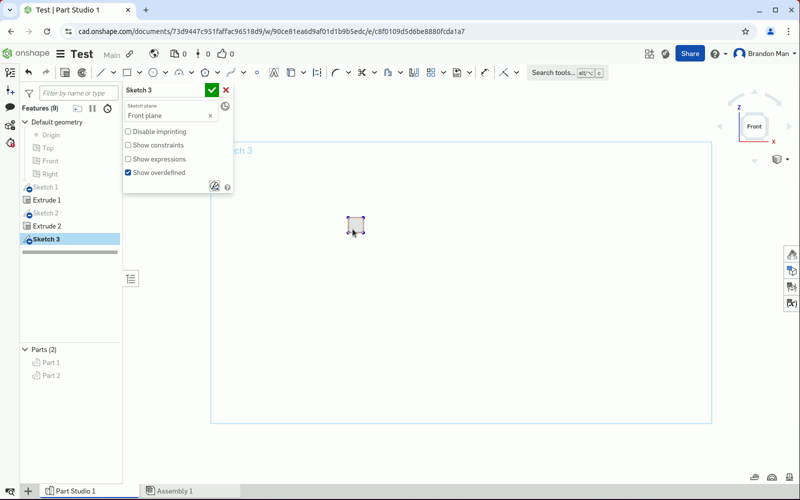
scroll(6)
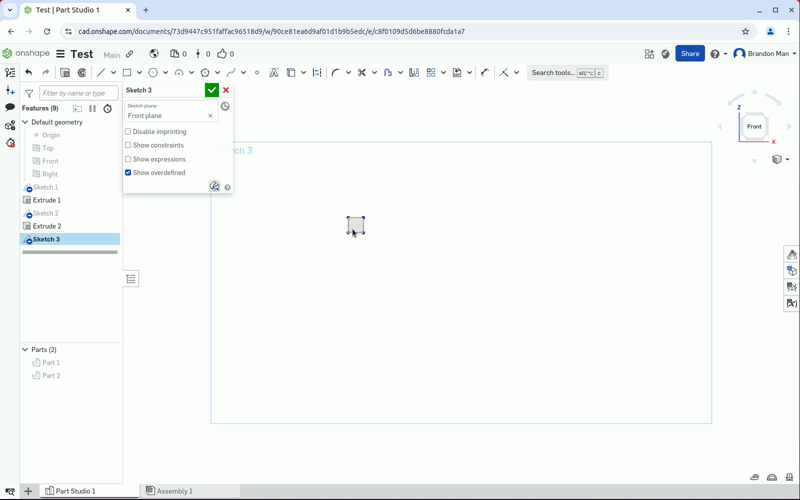
scroll(6)
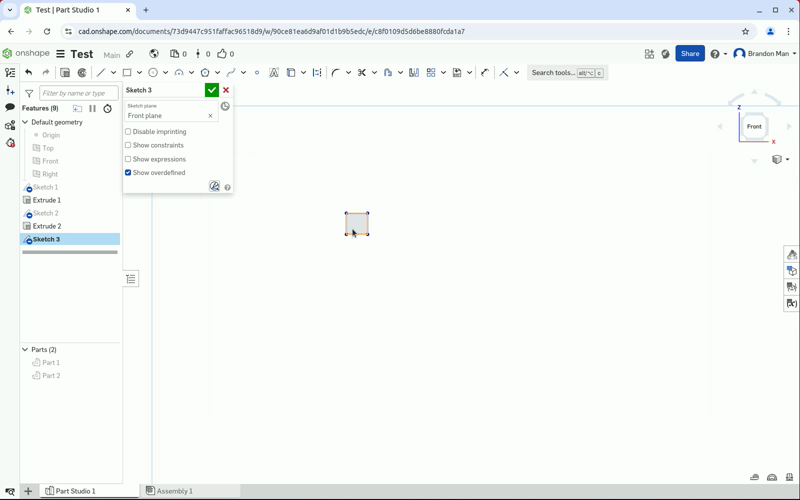
scroll(6)
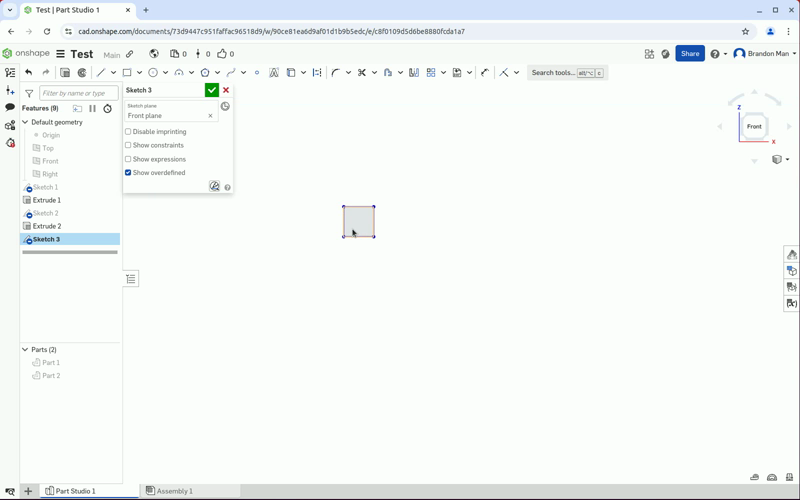
scroll(6)
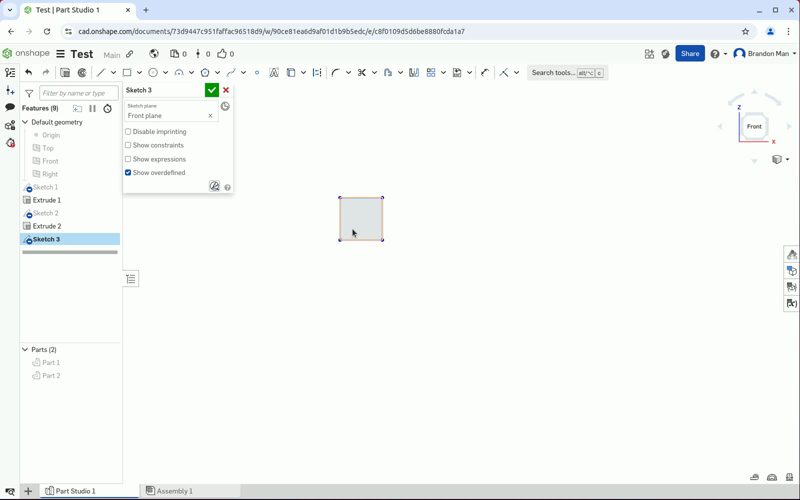
scroll(6)
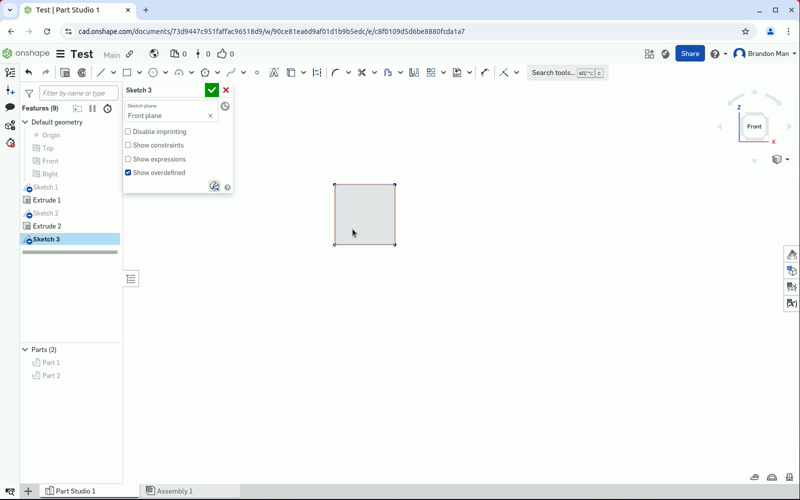
scroll(6)
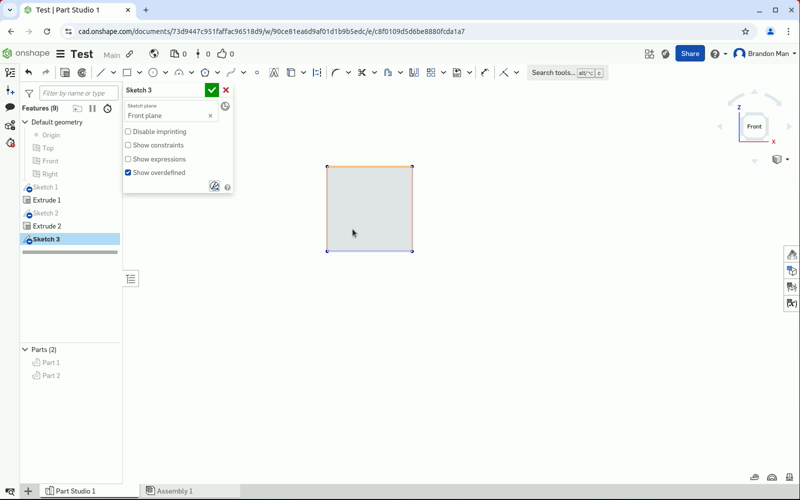
scroll(6)
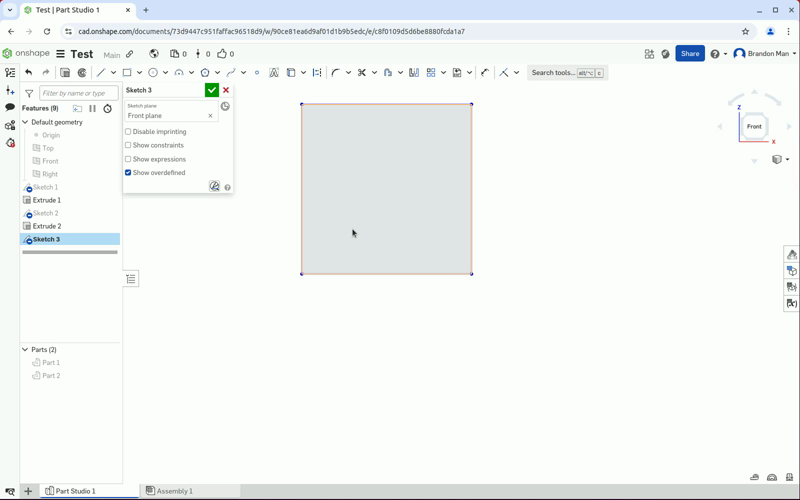
click(352, 228)
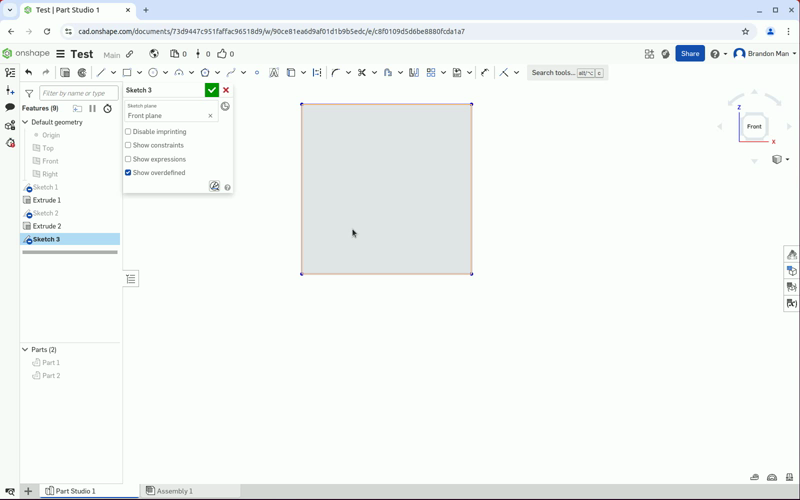
scroll(-6)
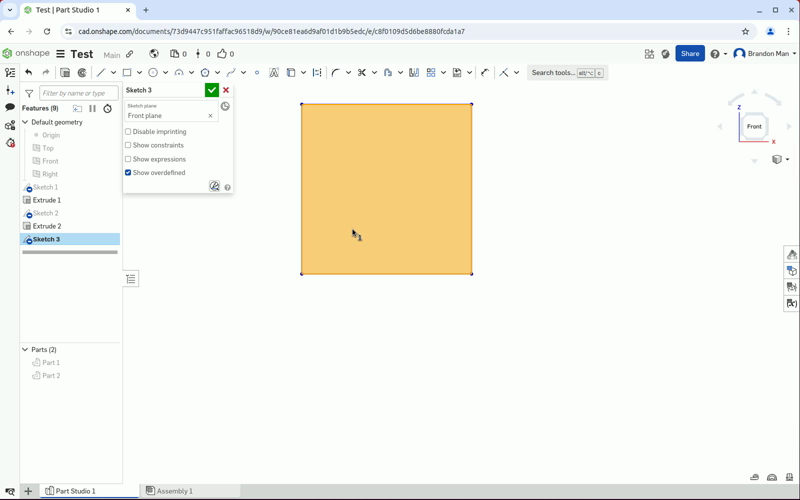
scroll(-6)
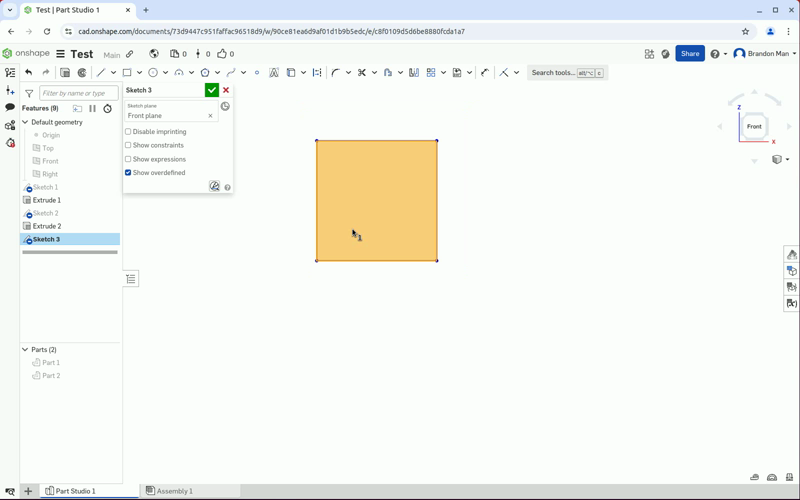
scroll(-6)
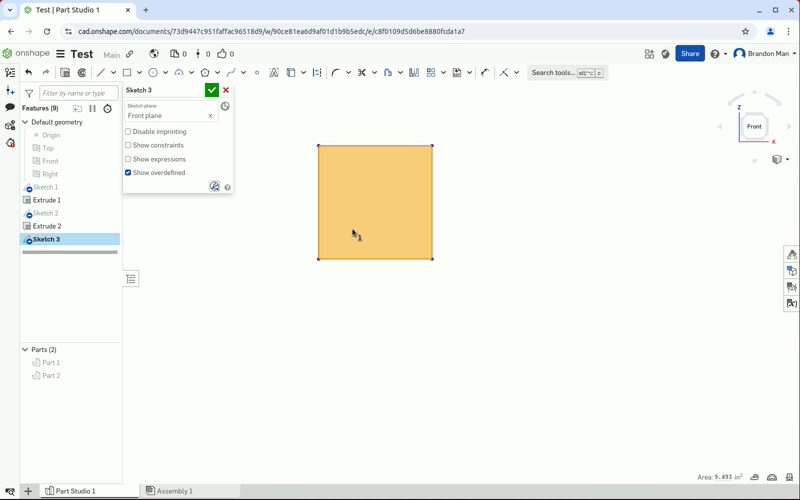
scroll(-6)
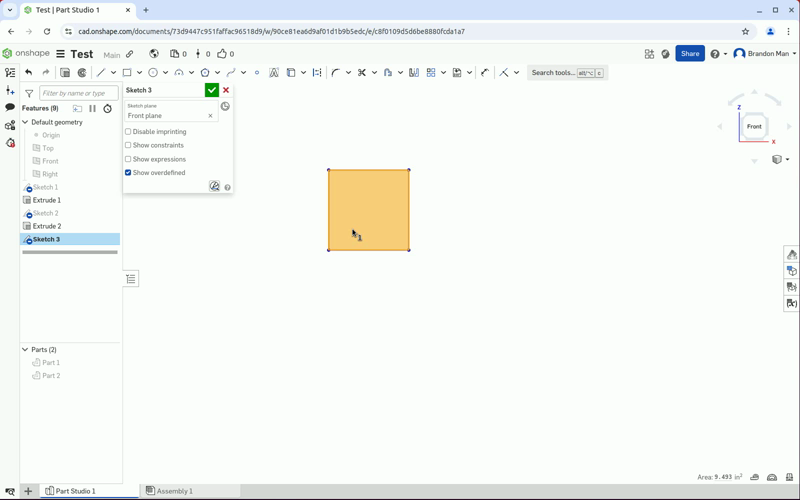
scroll(-6)
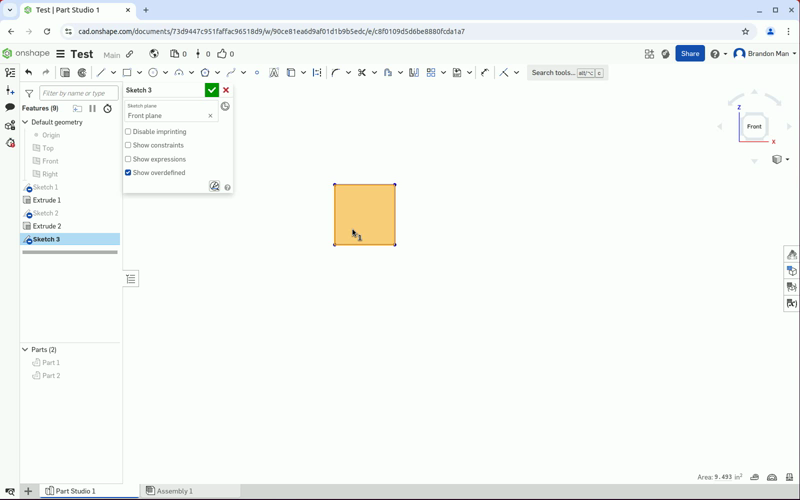
scroll(-6)
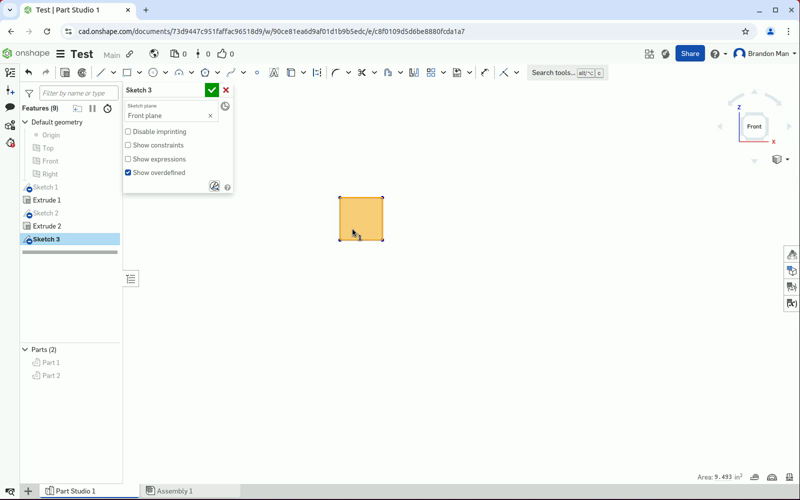
scroll(-6)
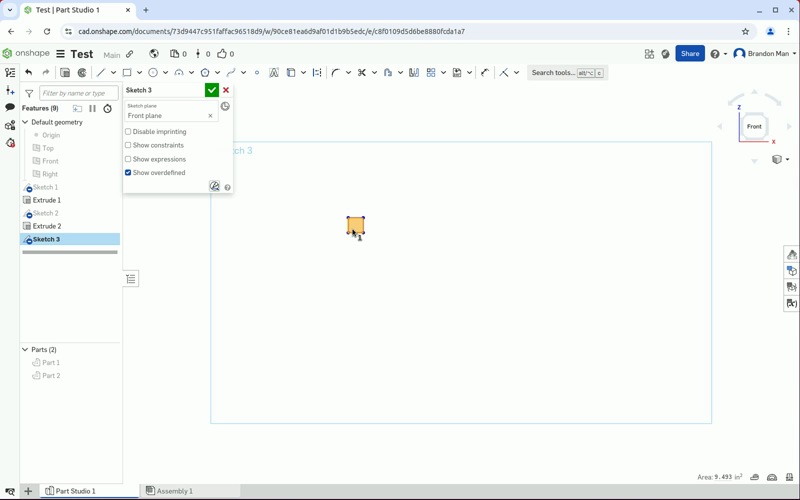
mouse_move(73, 352)
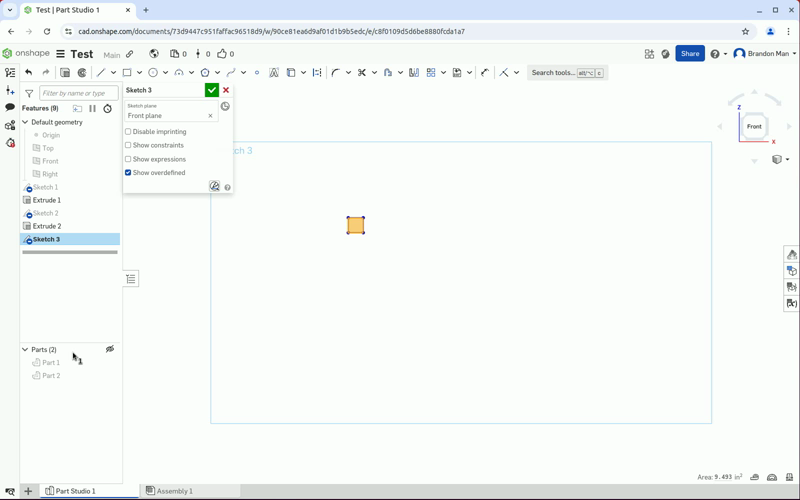
key(shift+y)
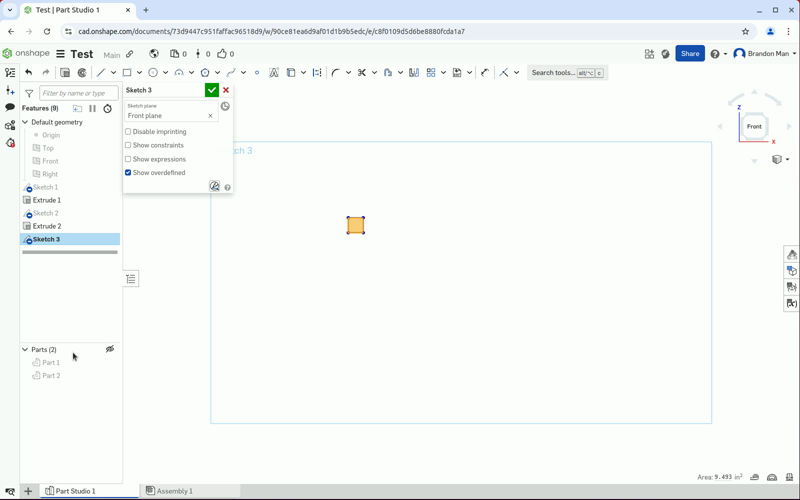
key(shift+e)
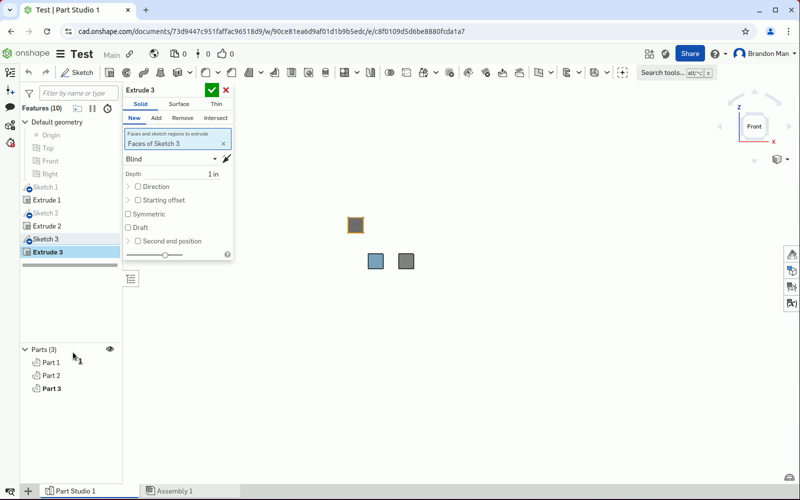
mouse_move(143, 106)
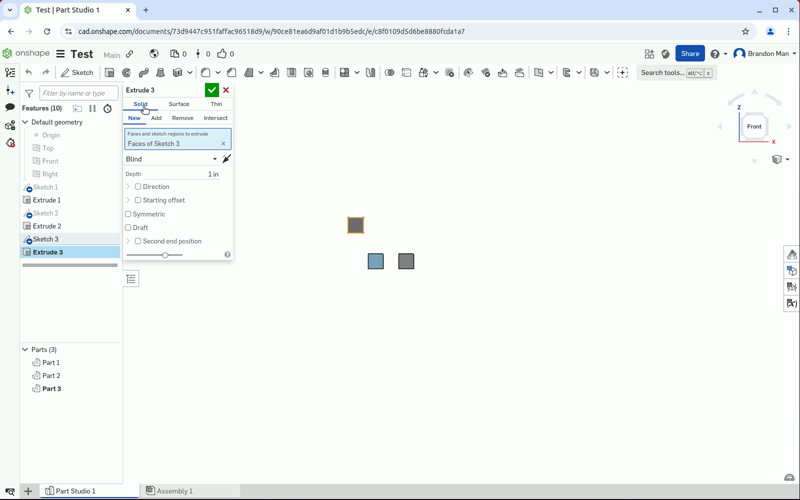
click(143, 106)
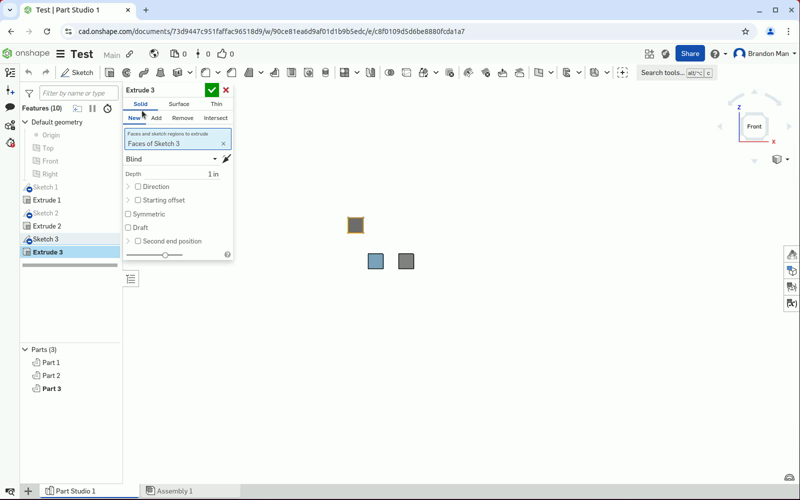
mouse_move(137, 120)
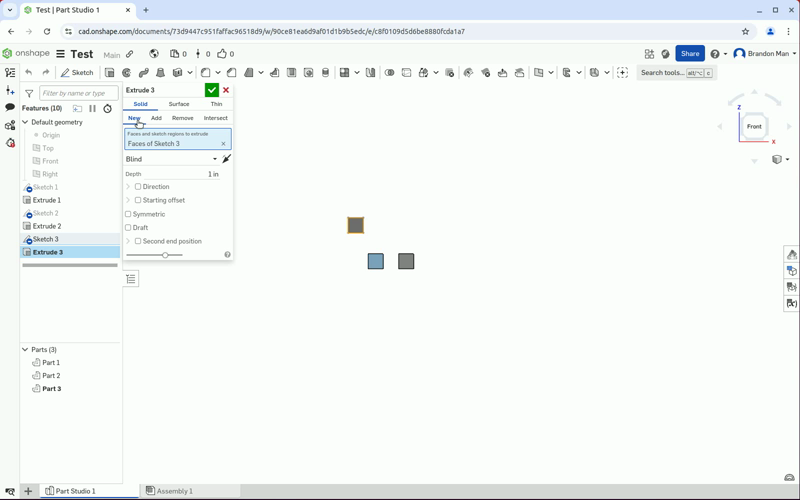
click(137, 120)
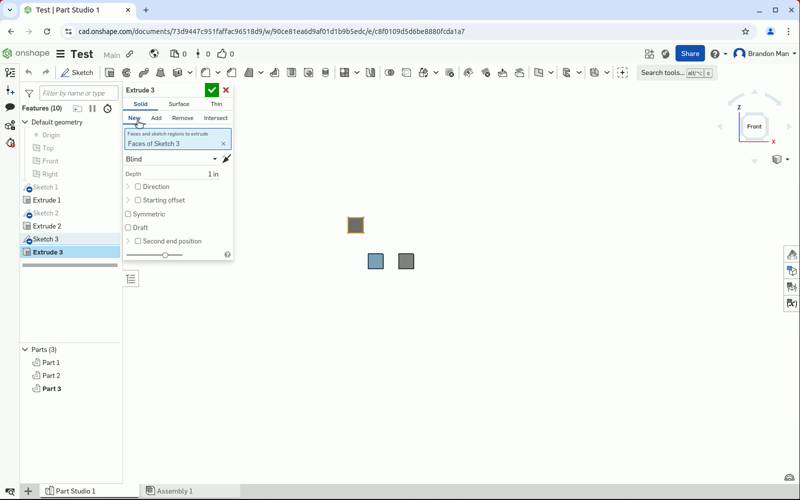
key(tab, 4)
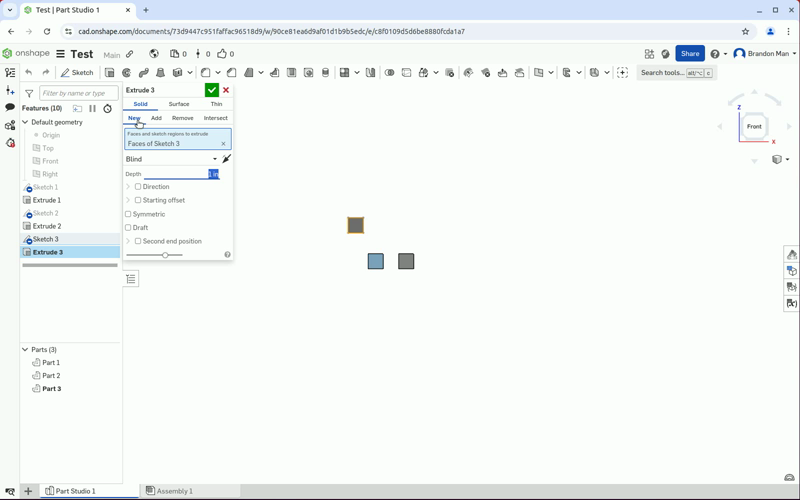
text(2.889)
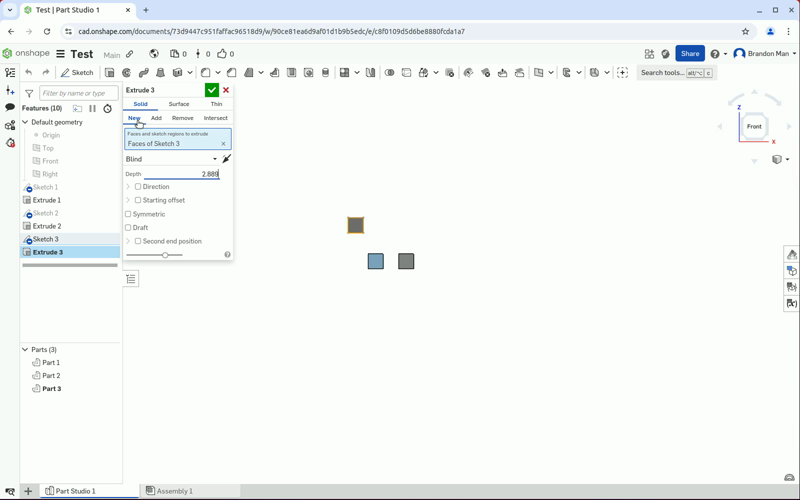
key(enter)
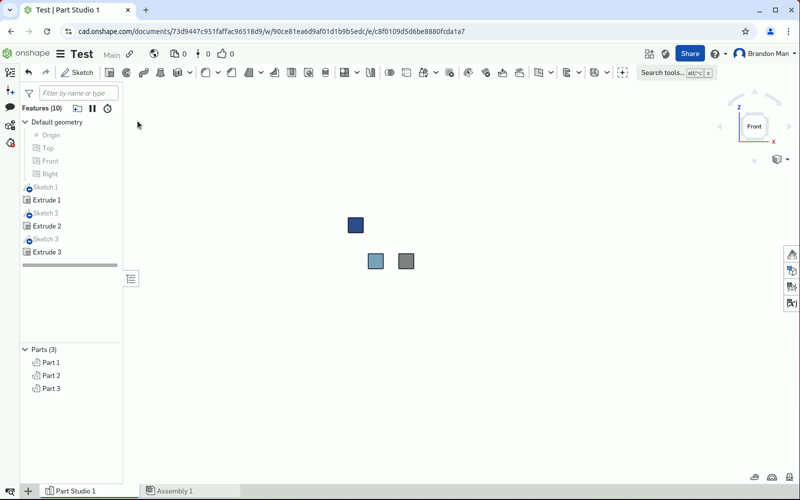
key(shift+h)
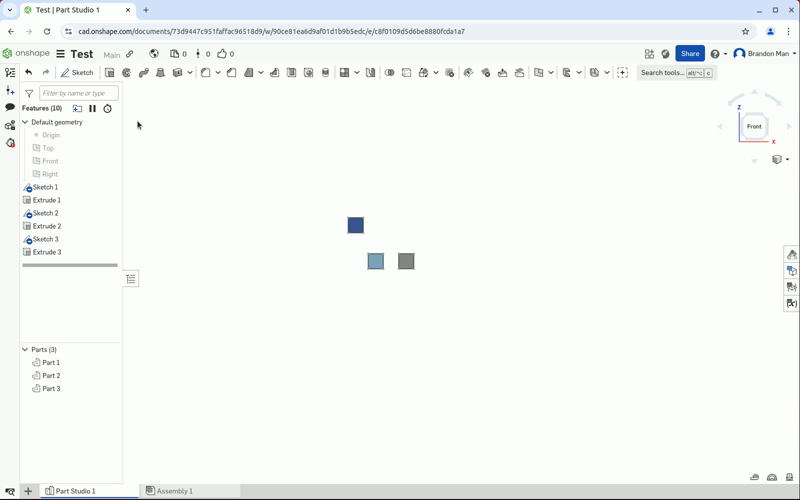
key(shift+h)
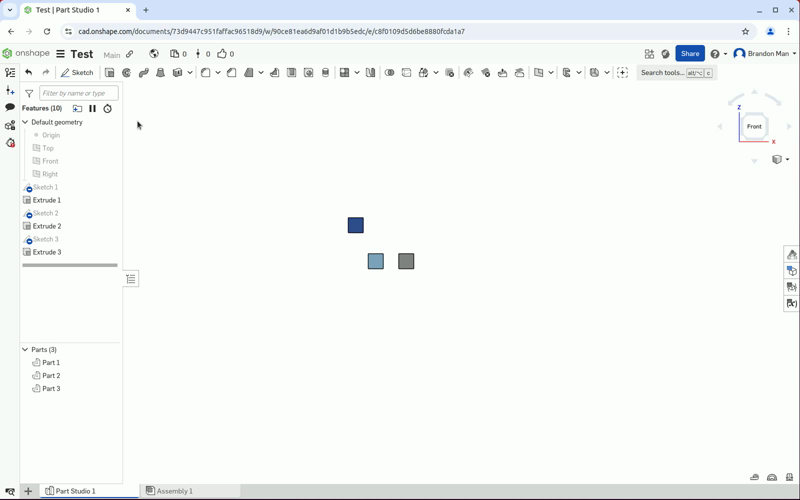
mouse_move(73, 189)
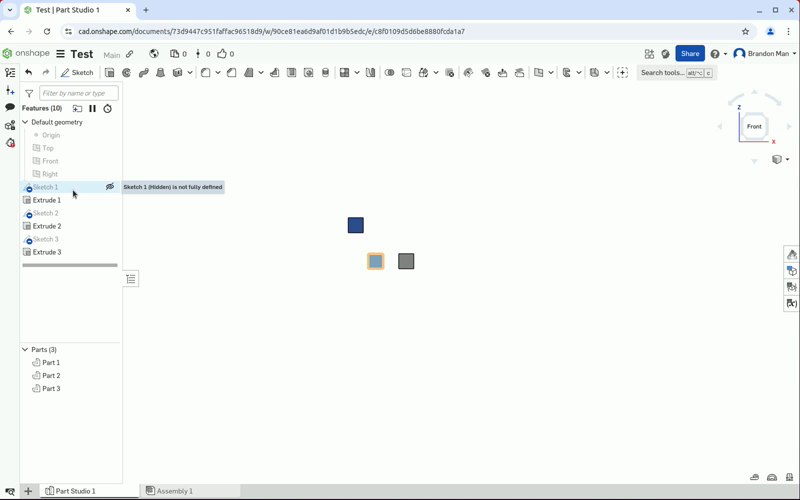
click(73, 189)
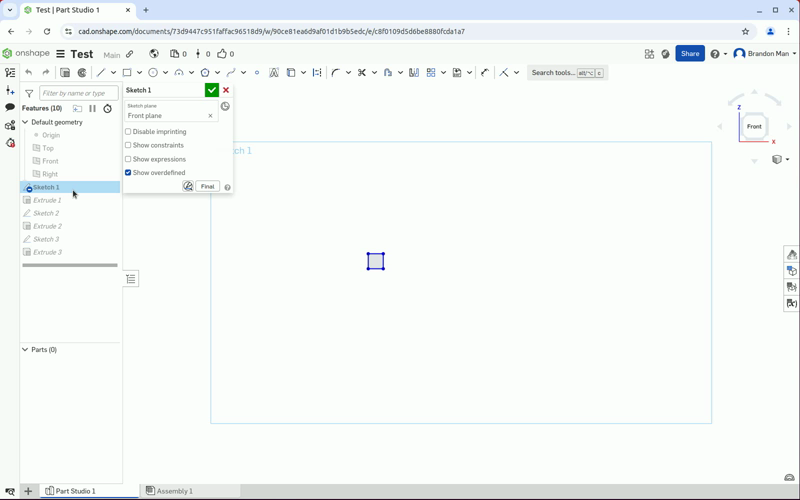
mouse_move(229, 92)
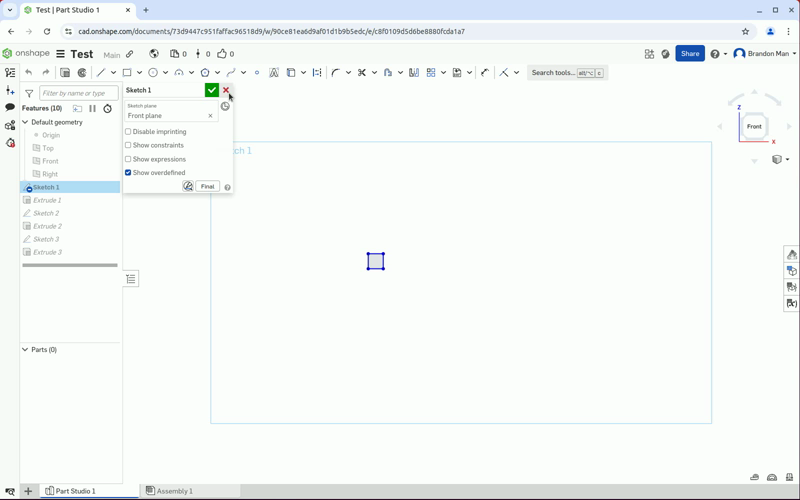
click(229, 92)
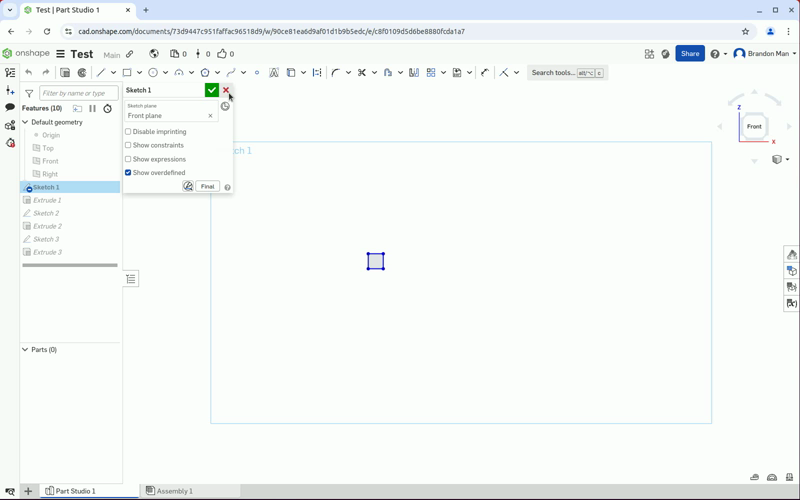
key(shift+s)
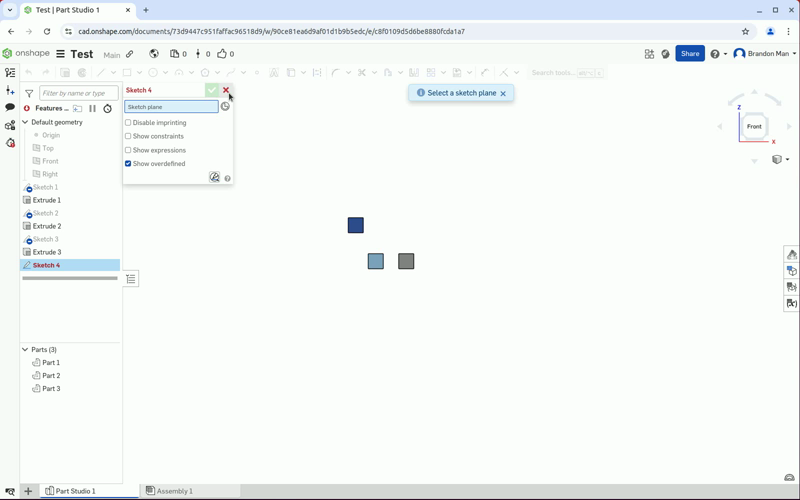
mouse_move(73, 163)
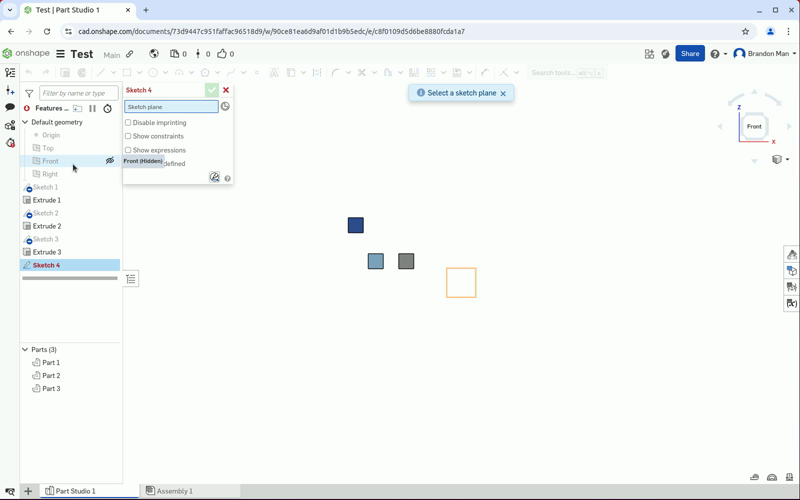
click(73, 163)
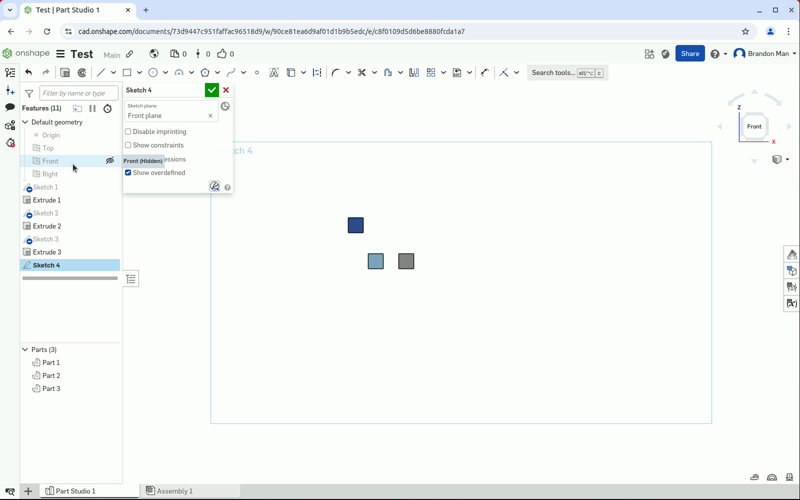
mouse_move(73, 352)
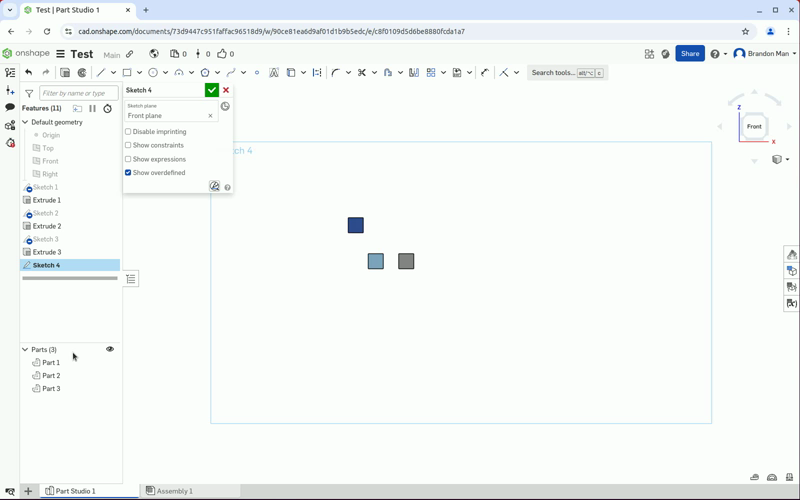
key(y)
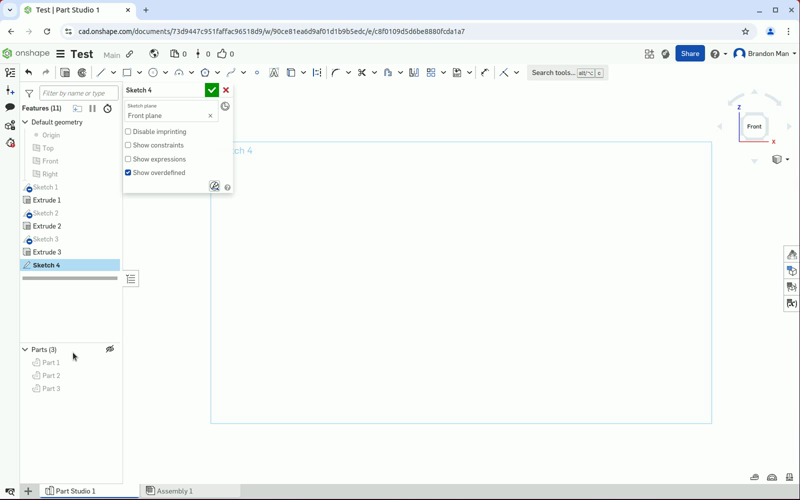
key(l)
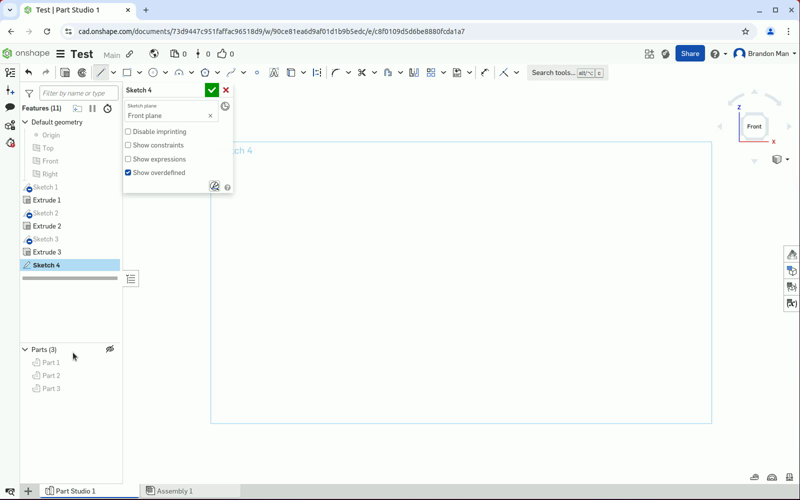
key_down(shift)
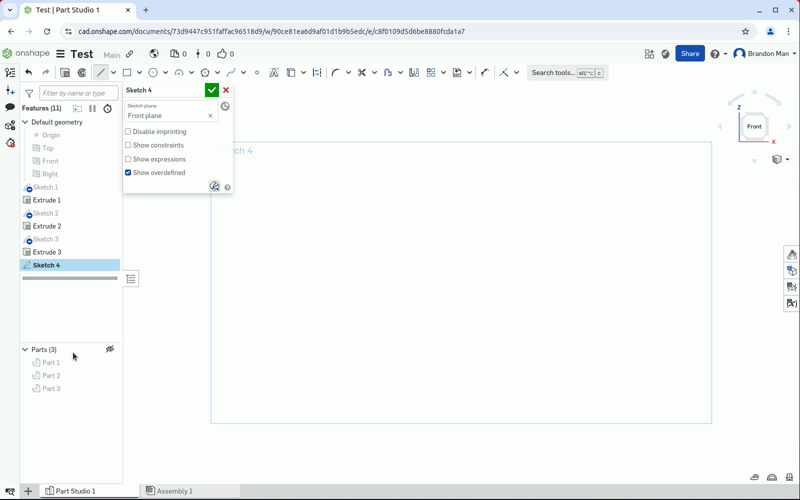
mouse_move(418, 232)
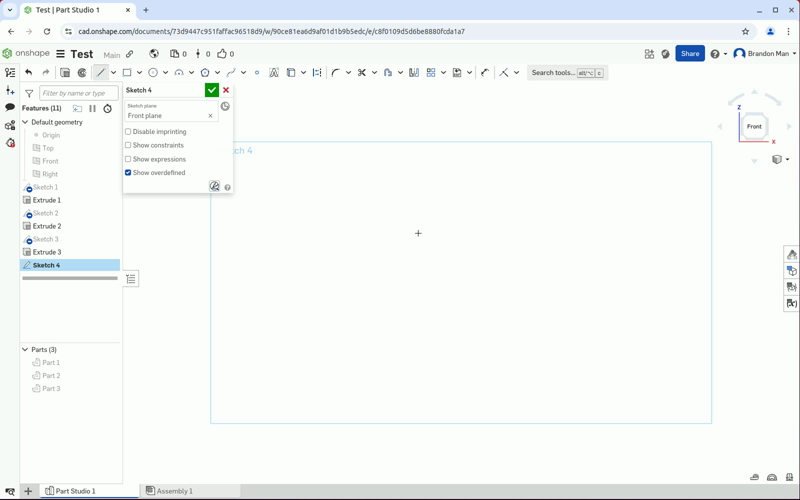
click(418, 232)
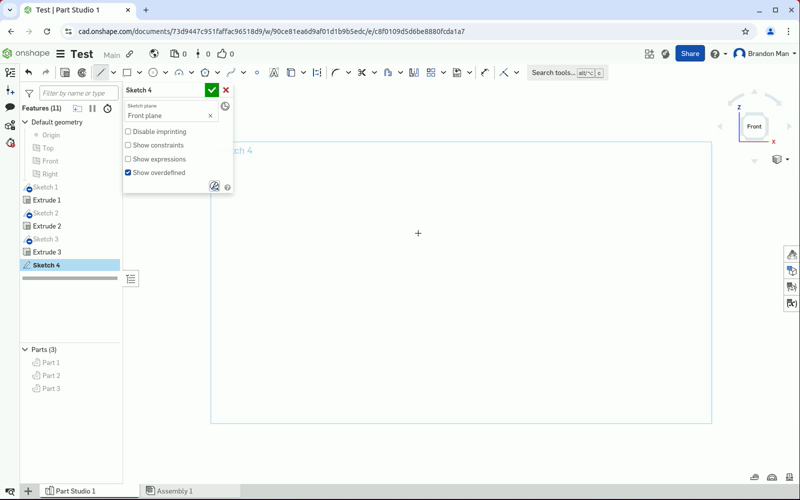
key_up(shift)
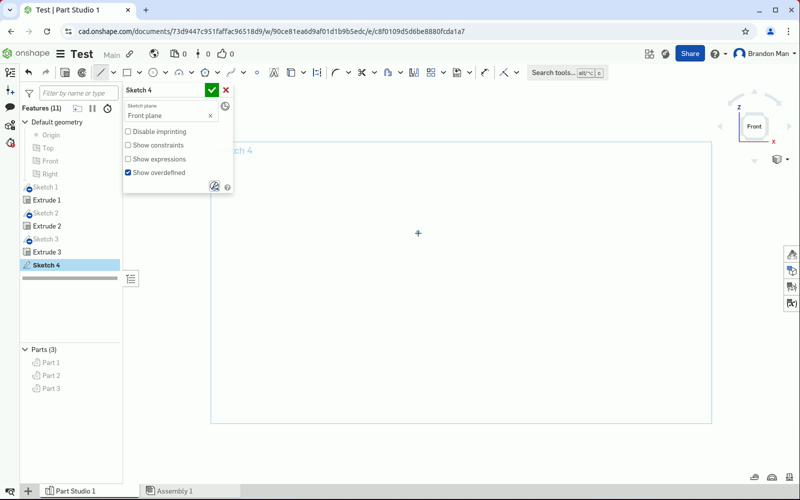
key_down(shift)
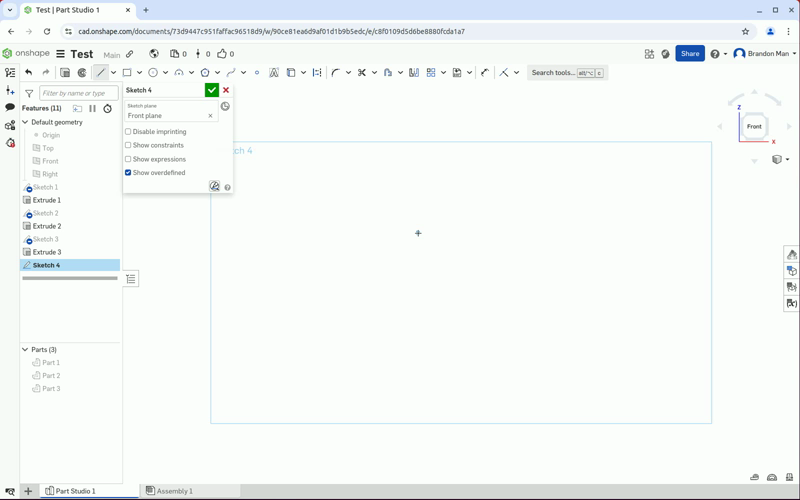
mouse_move(448, 232)
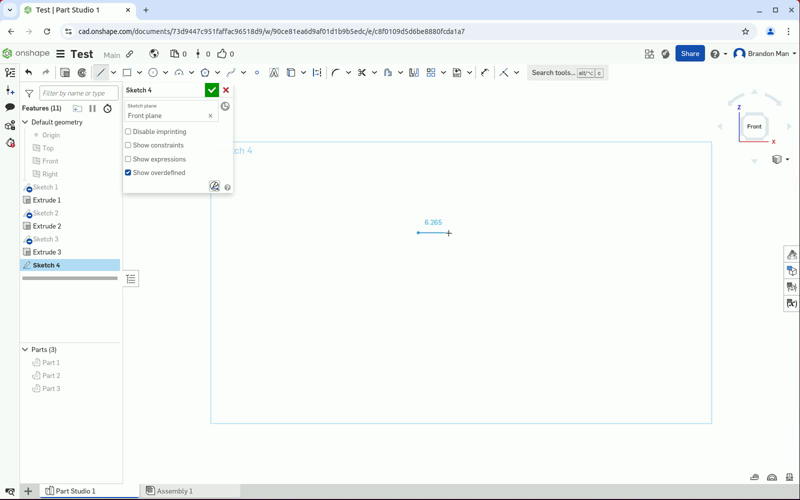
mouse_move(433, 232)
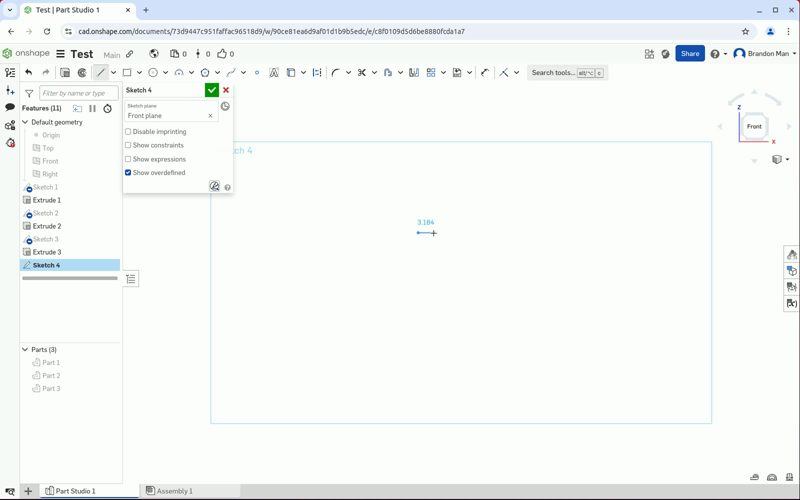
click(433, 232)
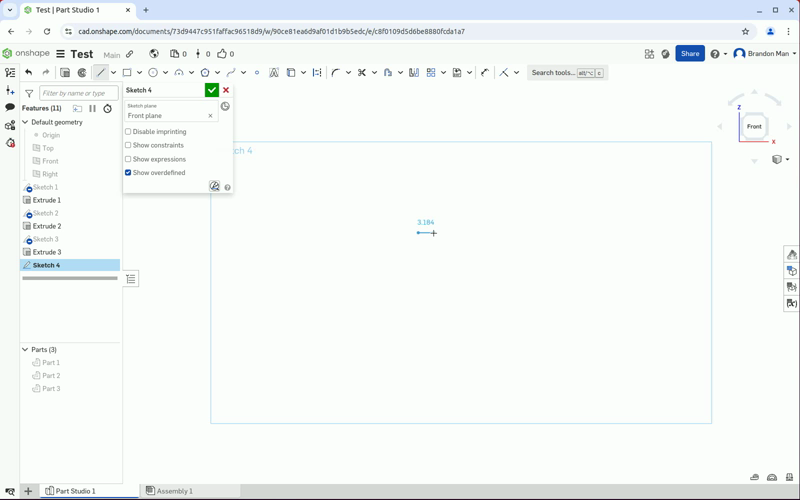
key_up(shift)
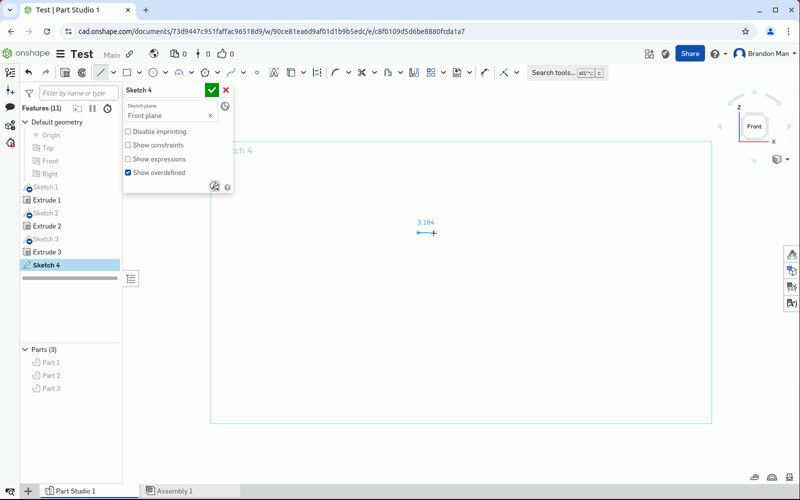
key_down(shift)
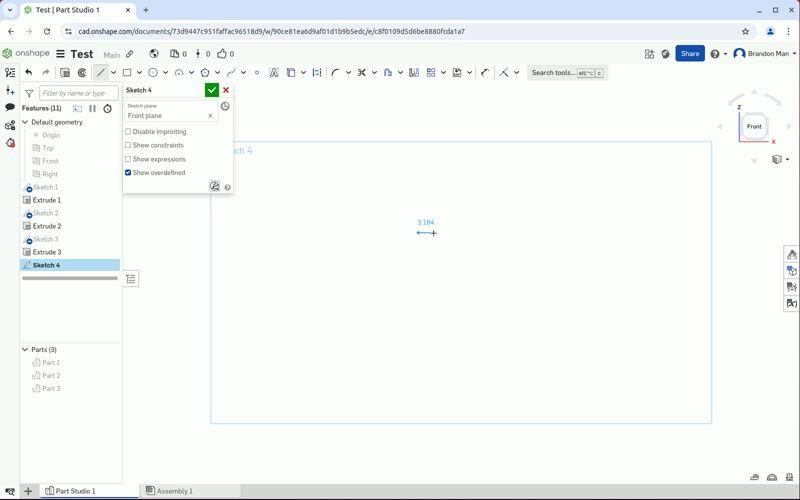
mouse_move(463, 232)
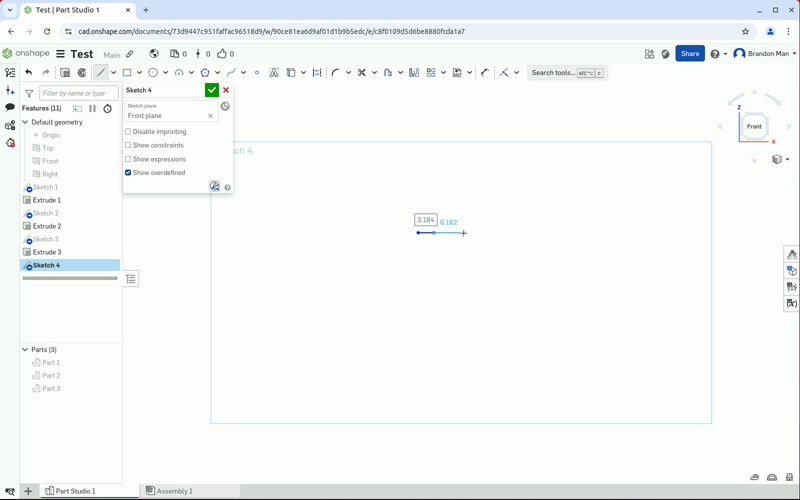
mouse_move(433, 217)
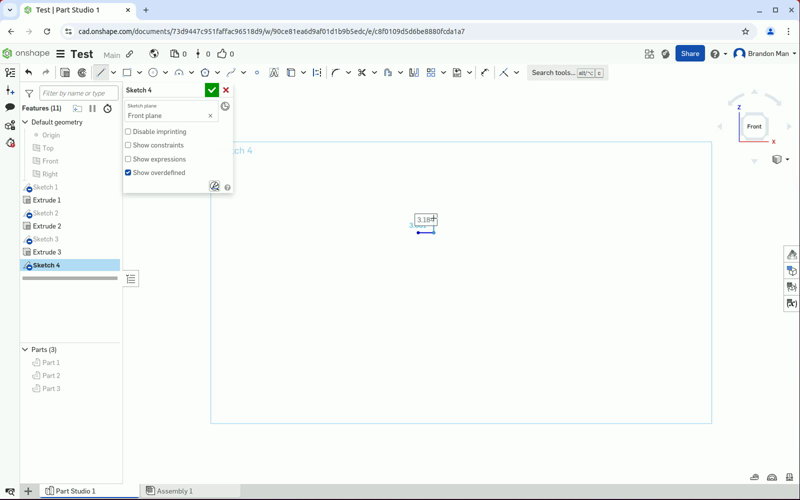
click(433, 217)
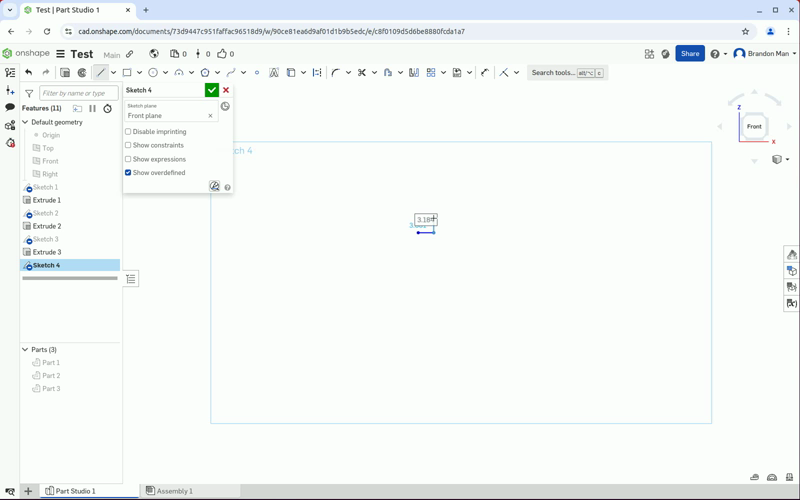
key_up(shift)
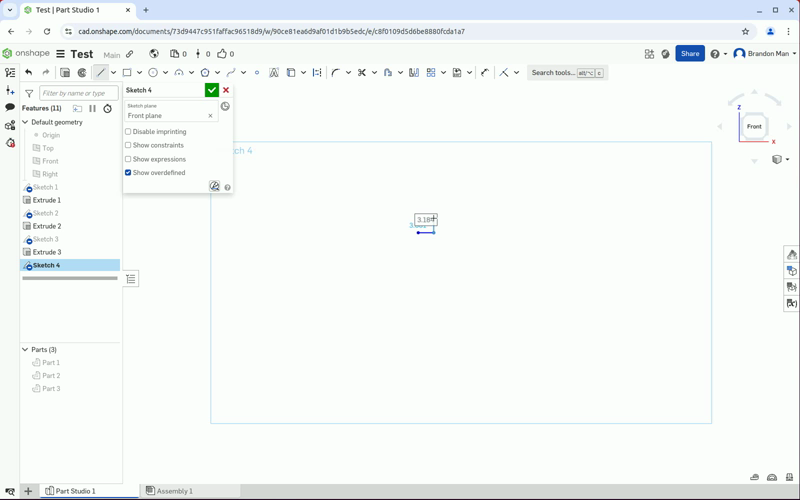
key_down(shift)
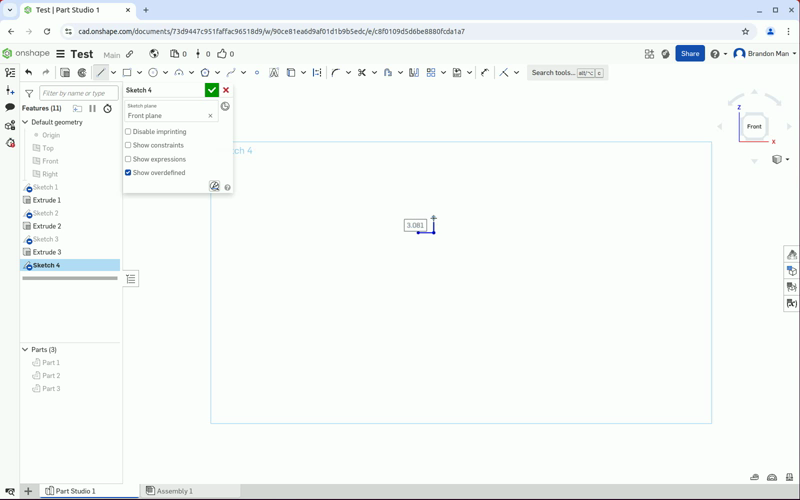
mouse_move(463, 217)
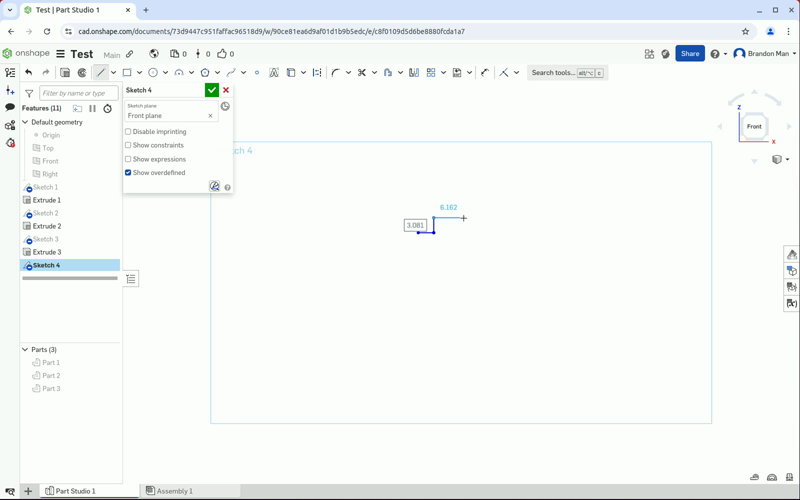
mouse_move(418, 217)
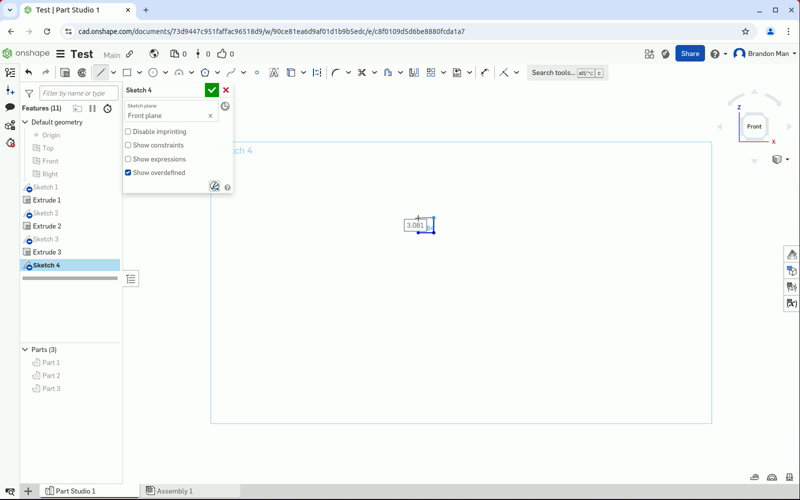
click(418, 217)
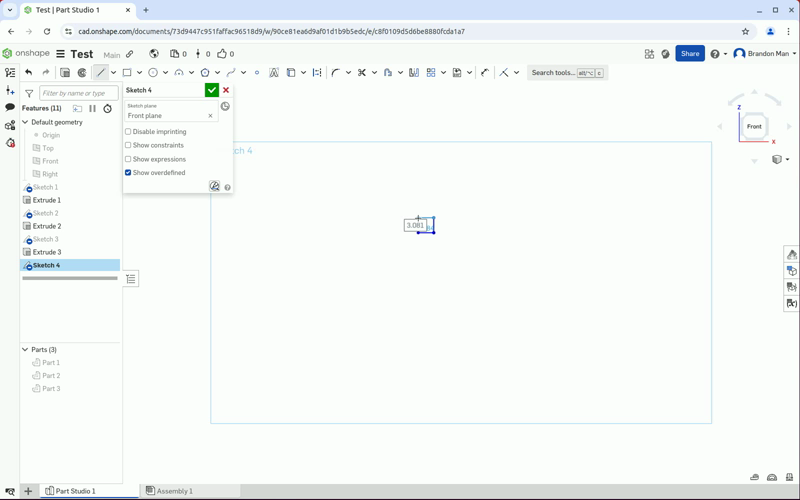
key_up(shift)
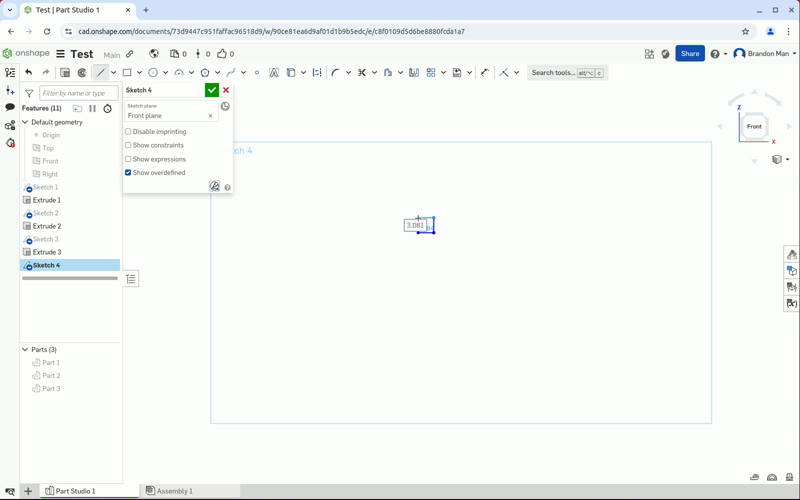
mouse_move(448, 217)
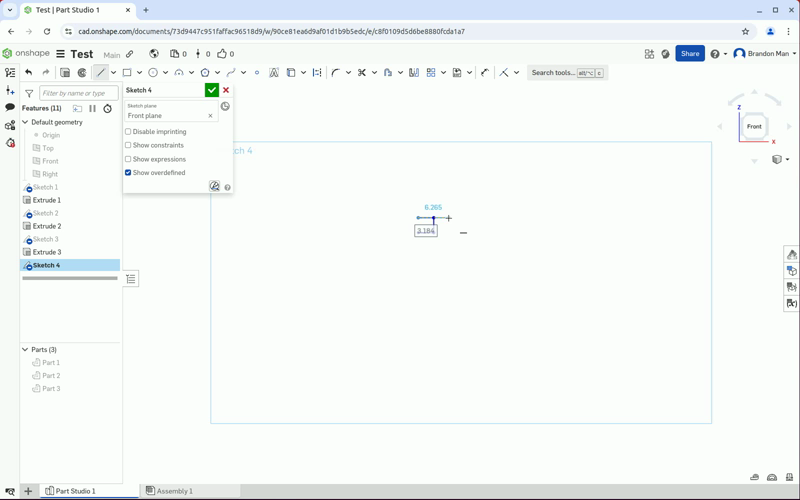
key_down(shift)
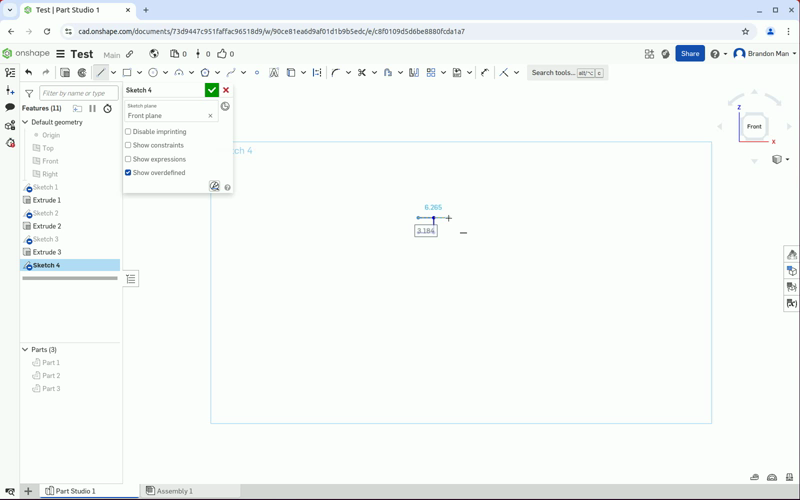
mouse_move(418, 232)
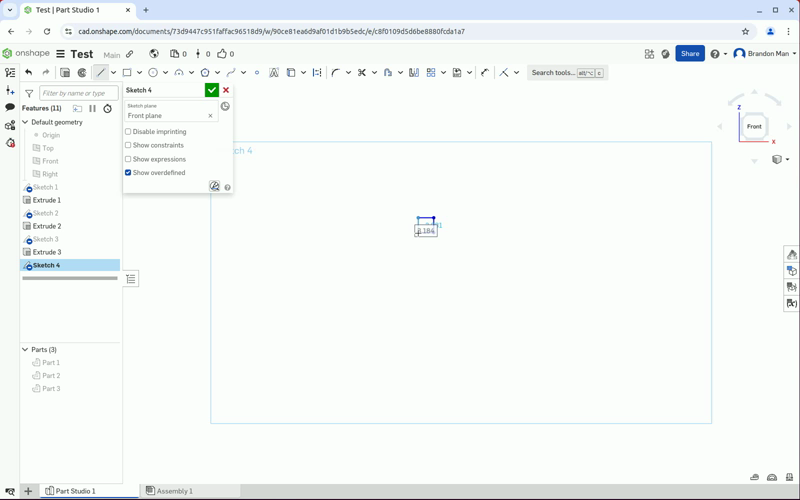
key_up(shift)
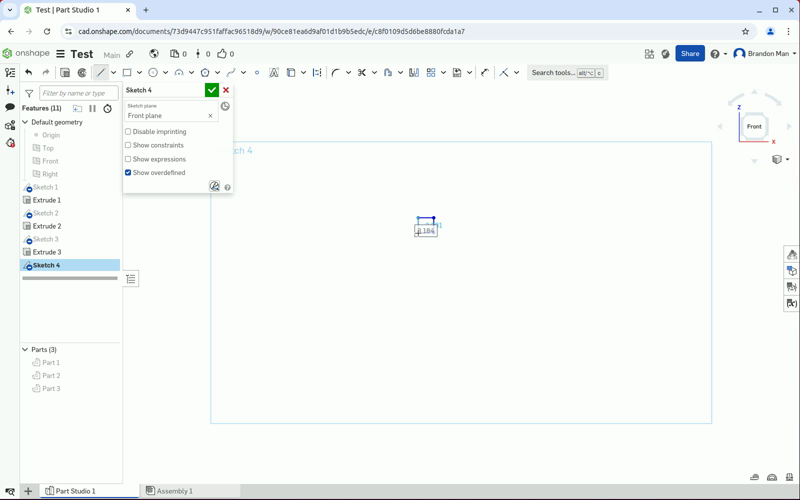
click(418, 232)
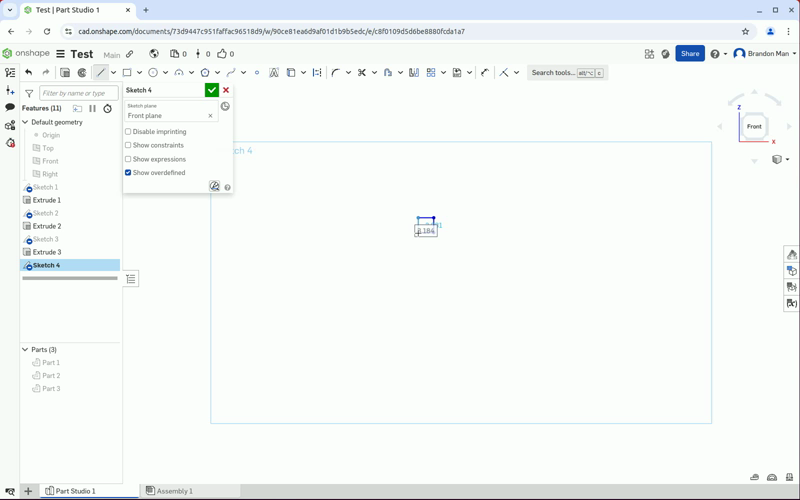
key(esc)
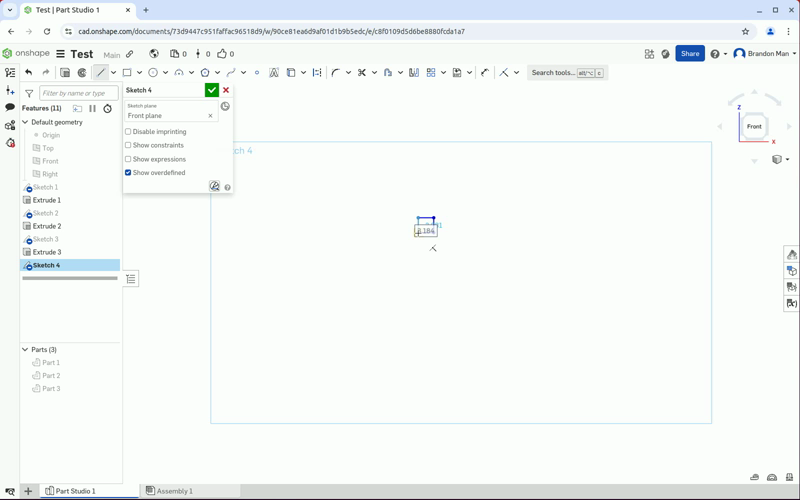
mouse_move(428, 219)
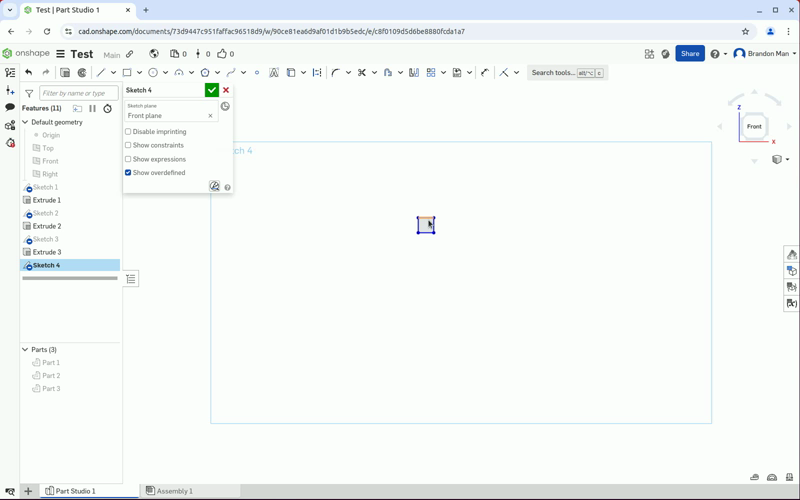
scroll(6)
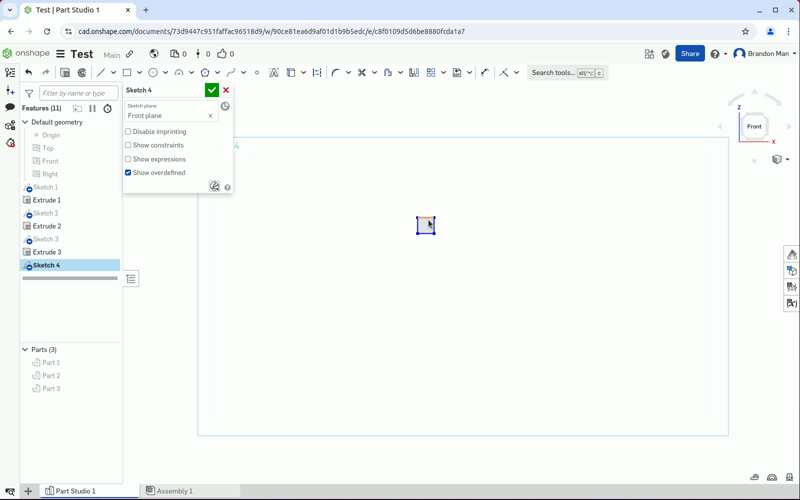
scroll(6)
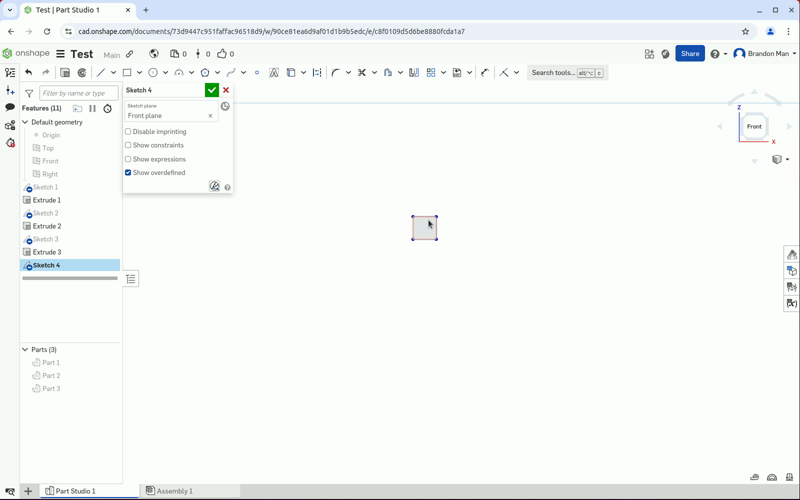
scroll(6)
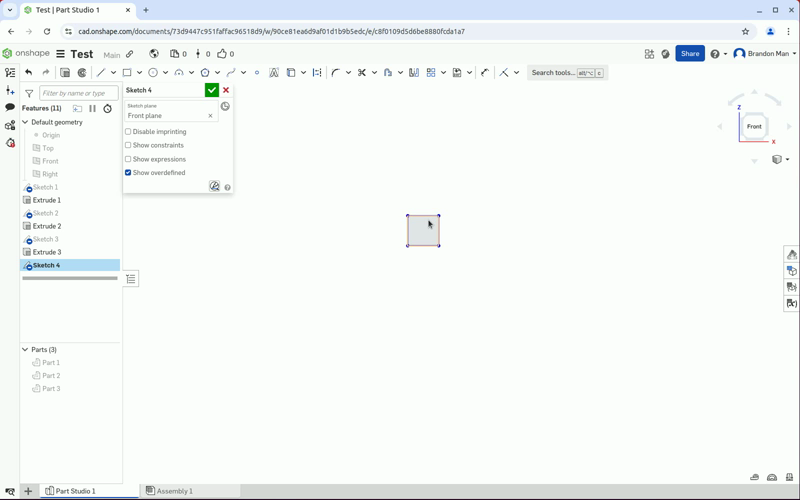
scroll(6)
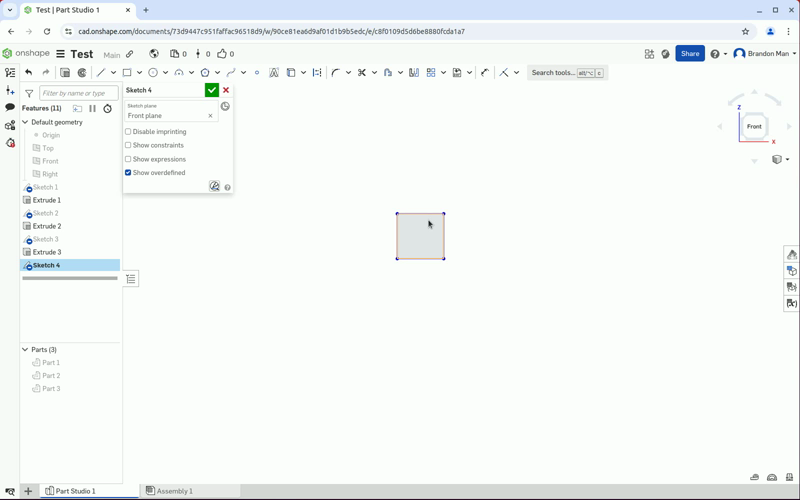
scroll(6)
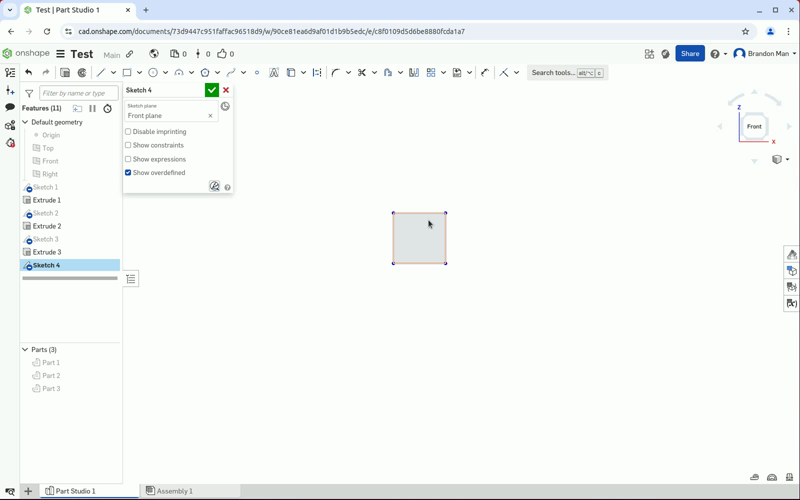
scroll(6)
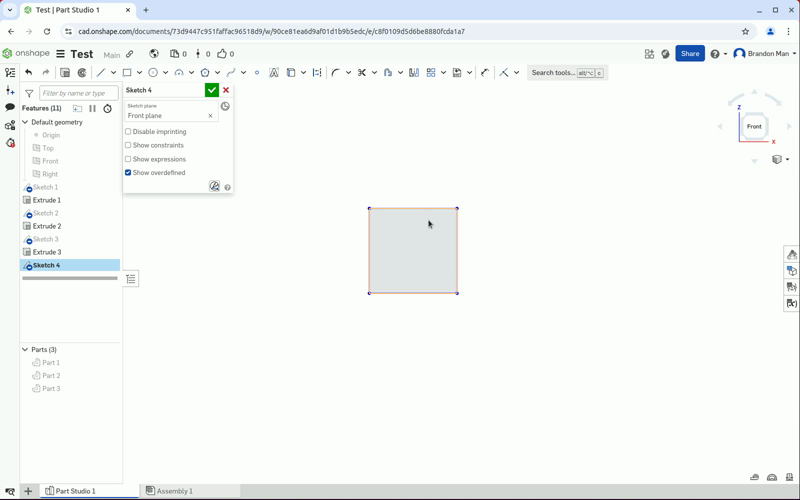
scroll(6)
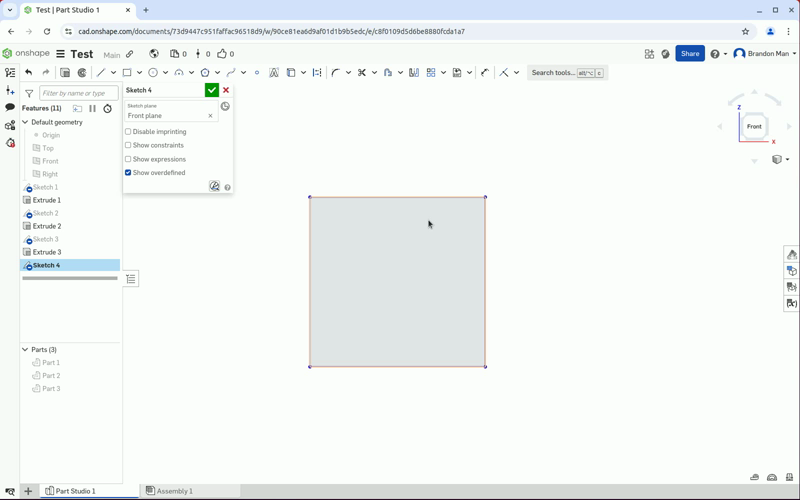
click(428, 219)
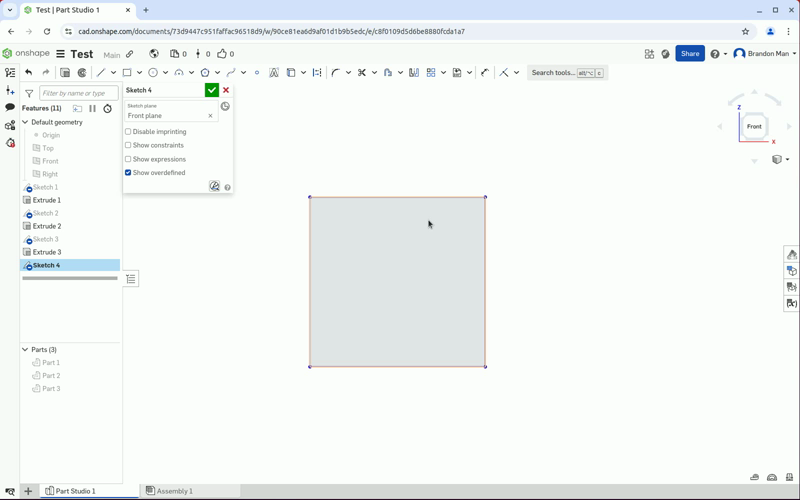
scroll(-6)
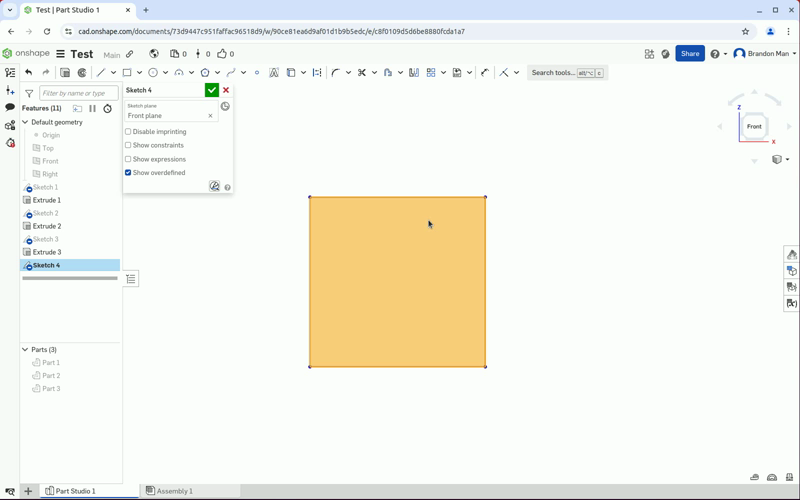
scroll(-6)
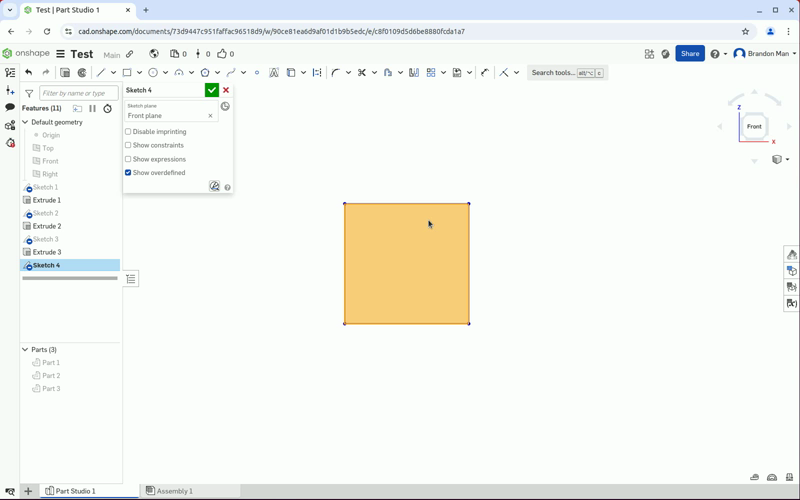
scroll(-6)
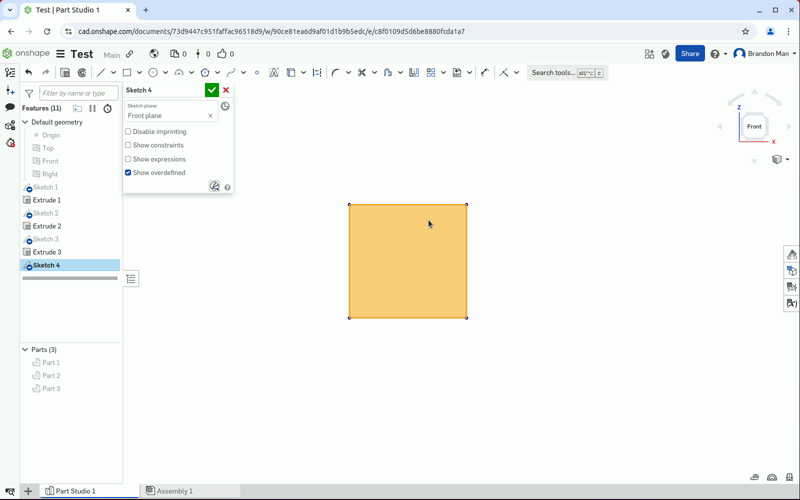
scroll(-6)
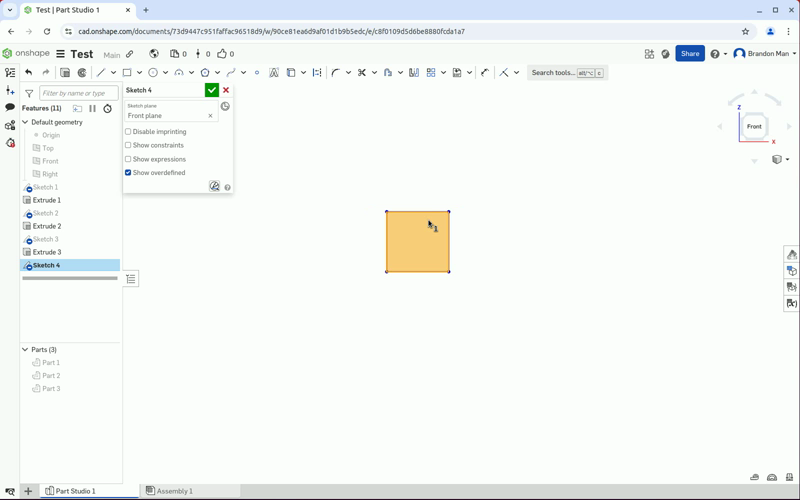
scroll(-6)
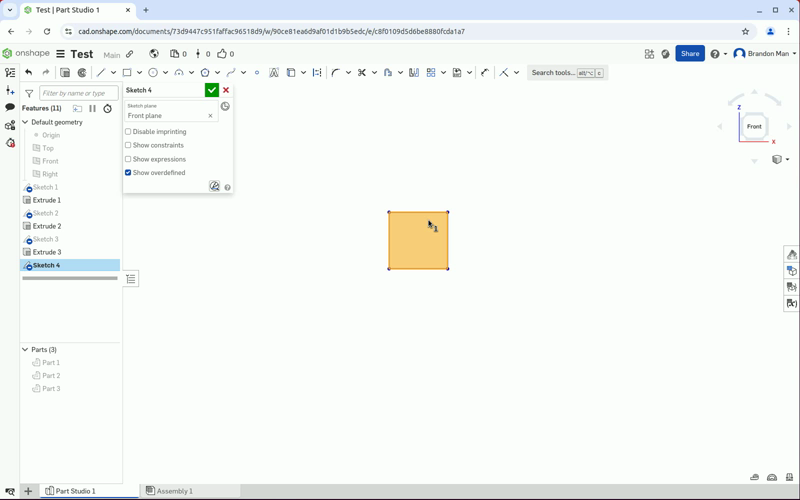
scroll(-6)
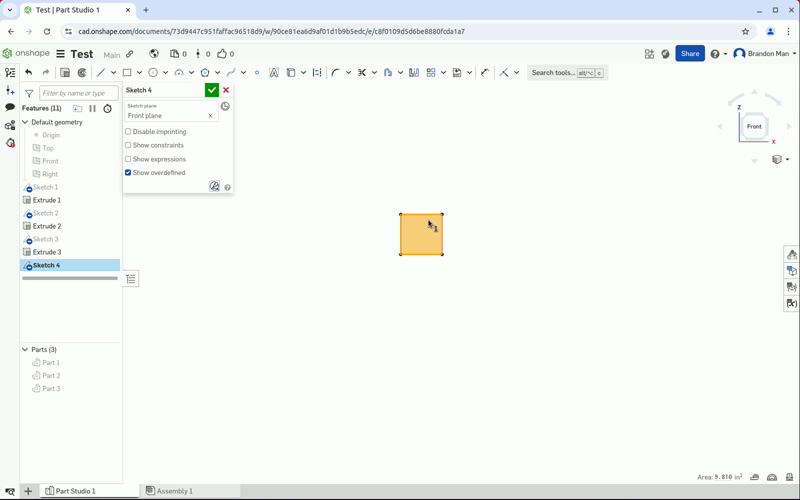
scroll(-6)
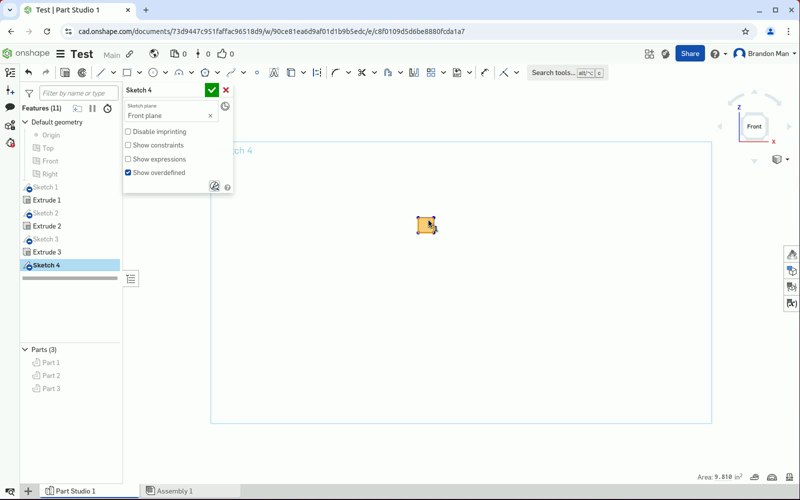
mouse_move(73, 352)
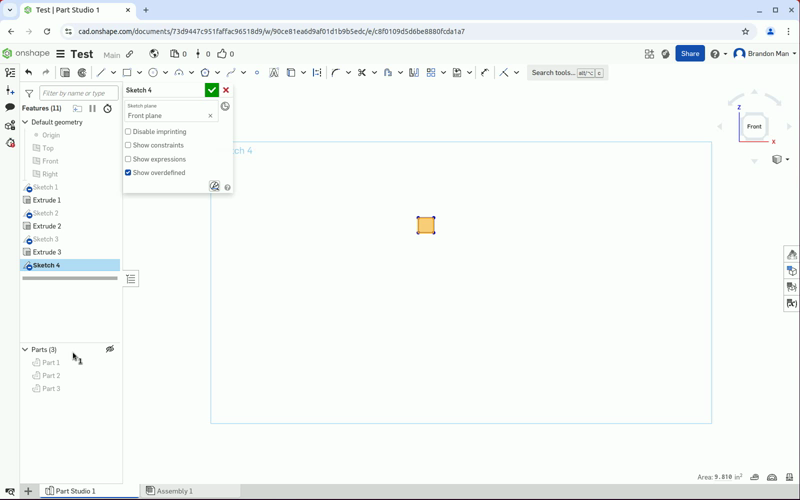
key(shift+y)
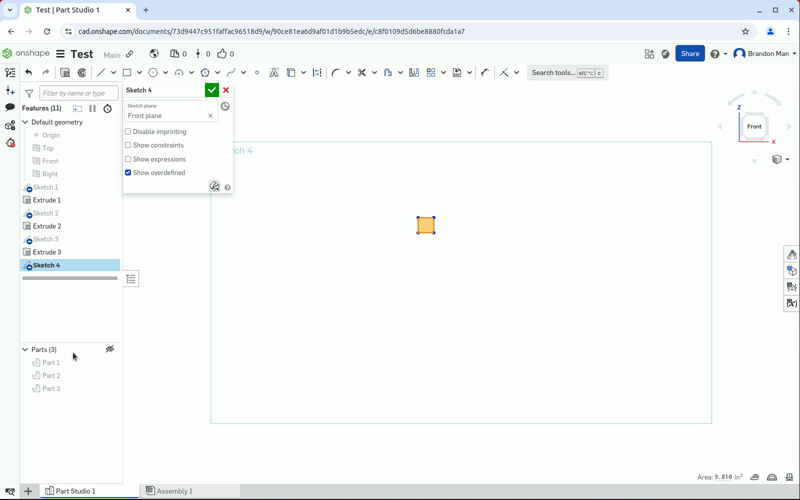
key(shift+e)
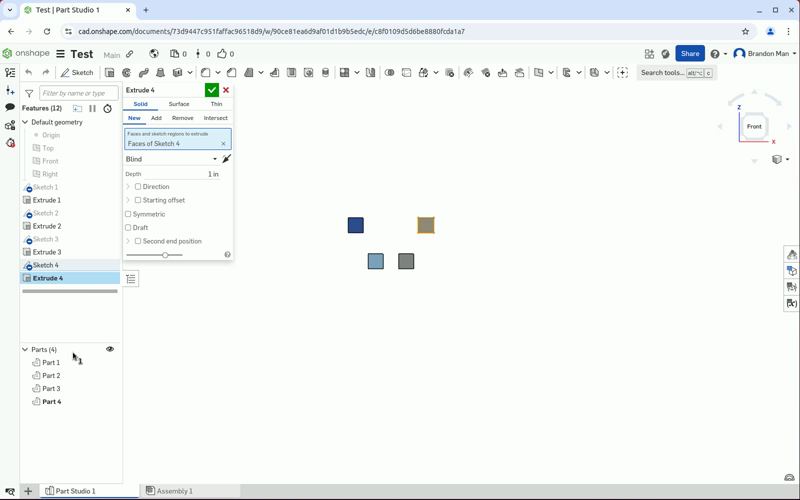
mouse_move(143, 106)
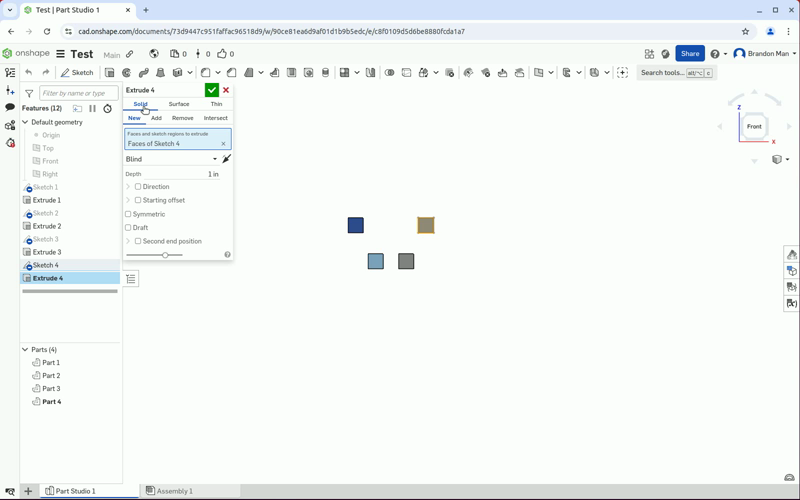
click(143, 106)
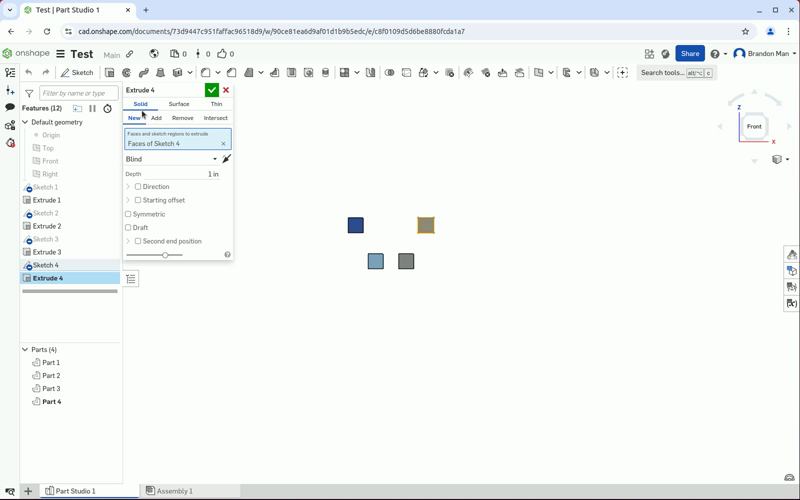
mouse_move(137, 120)
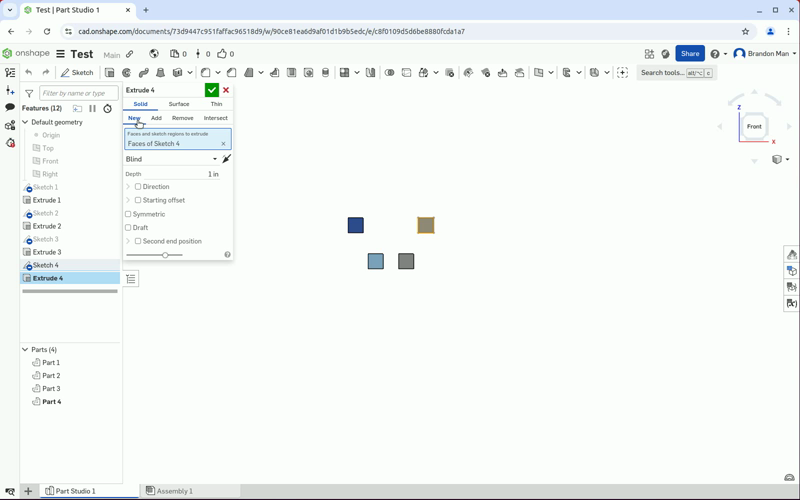
click(137, 120)
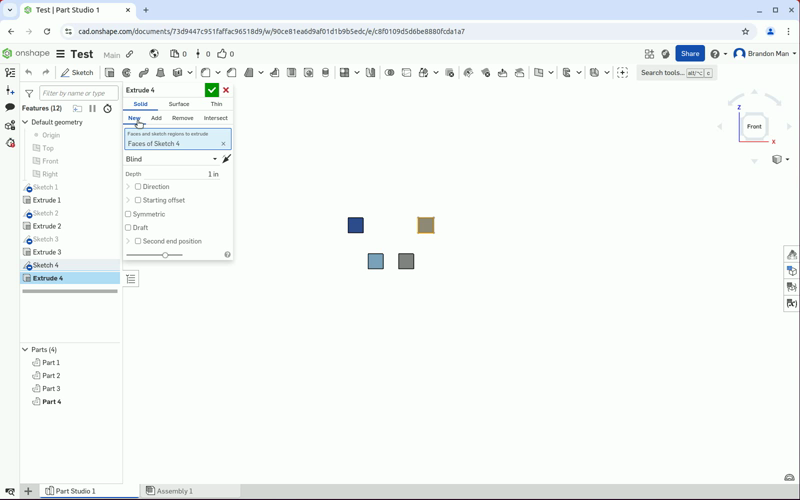
key(tab, 4)
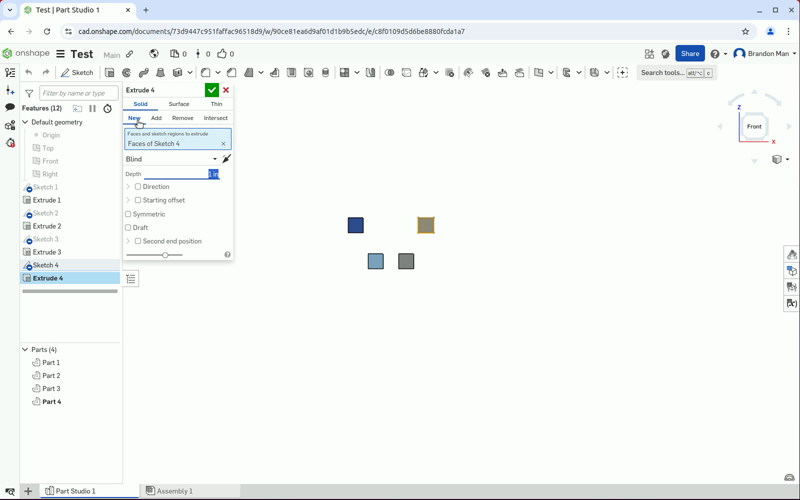
text(2.889)
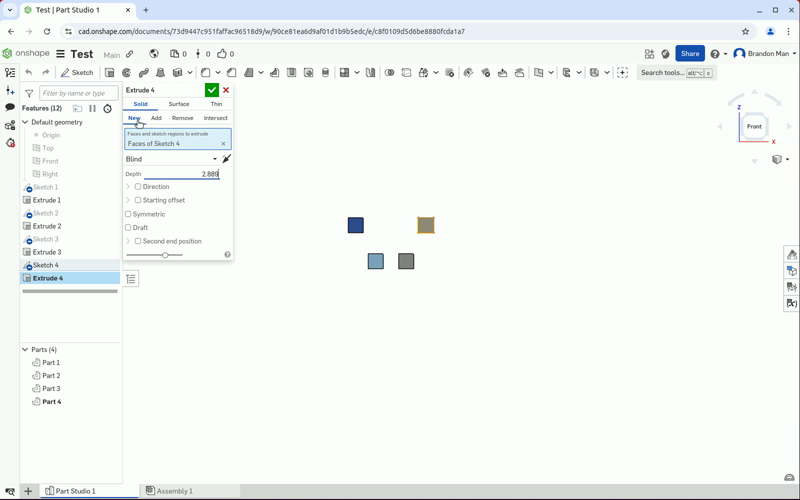
key(enter)
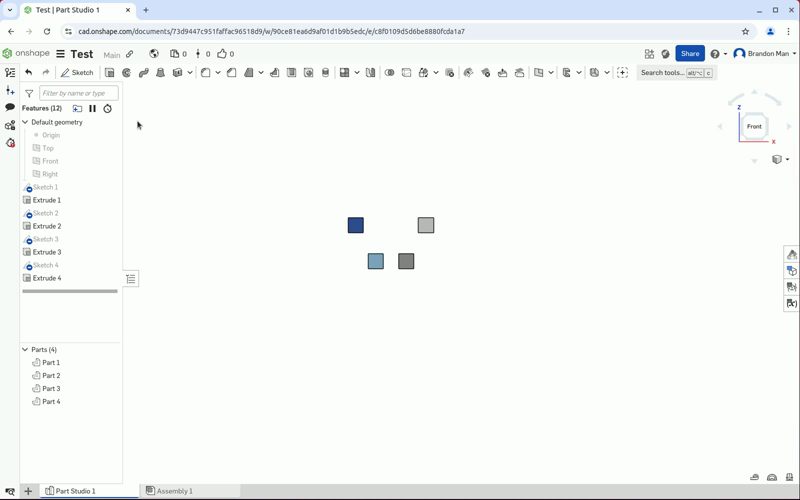
key(shift+h)
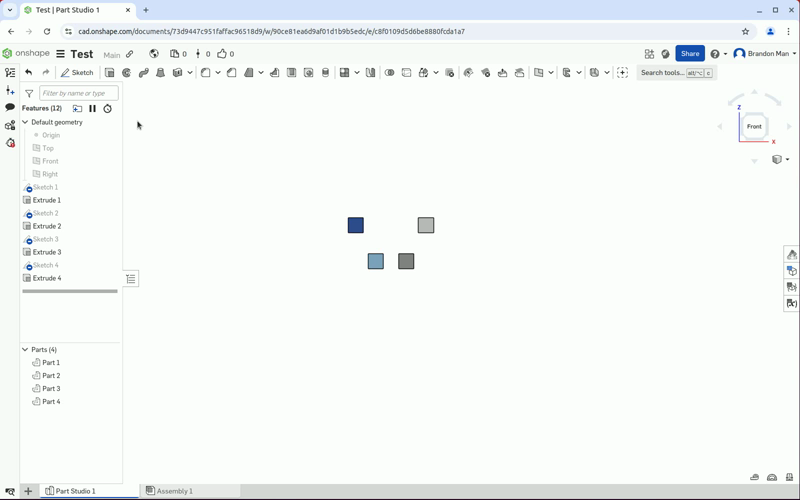
key(shift+h)
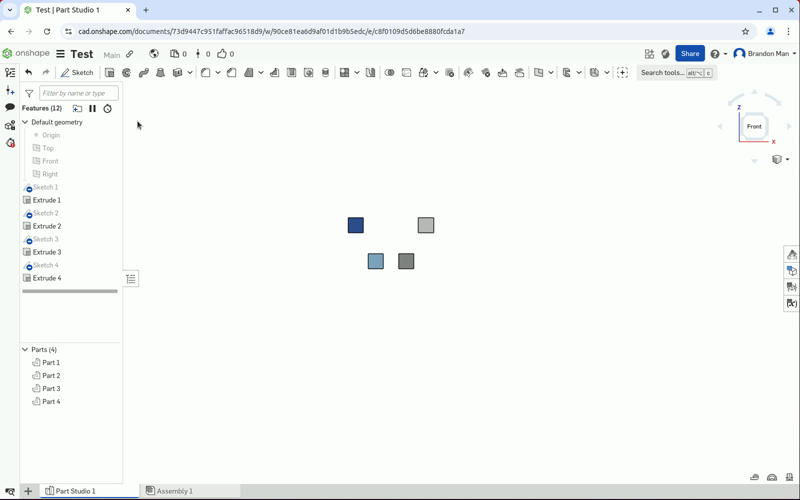
mouse_move(73, 189)
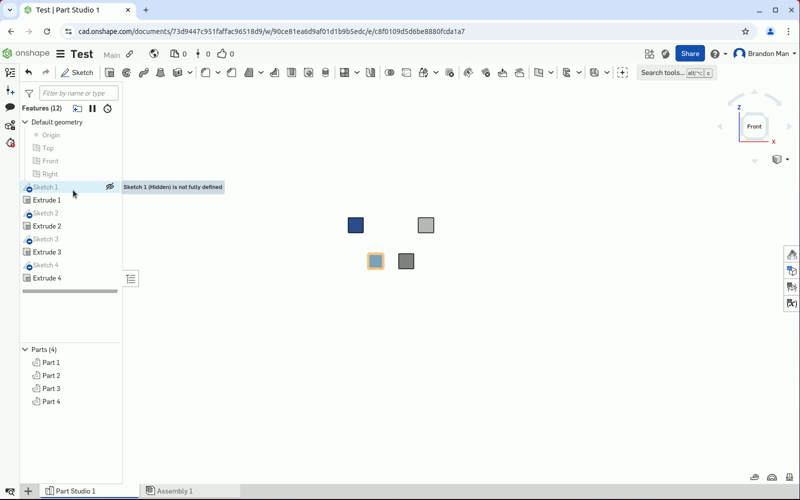
click(73, 189)
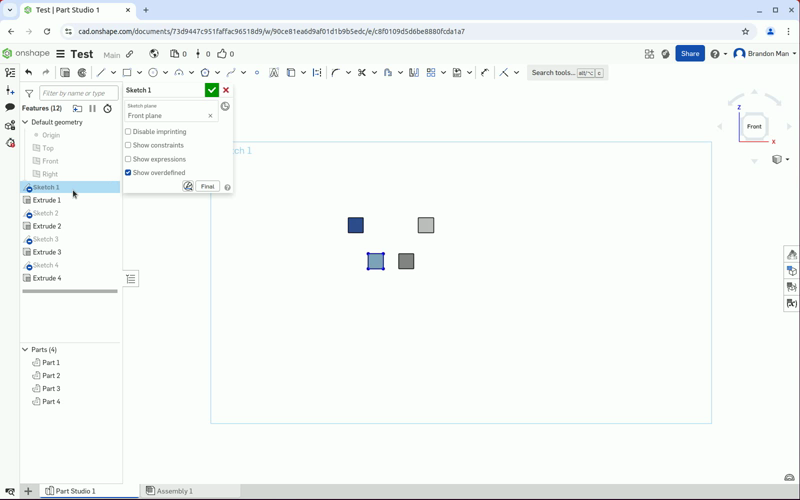
mouse_move(229, 92)
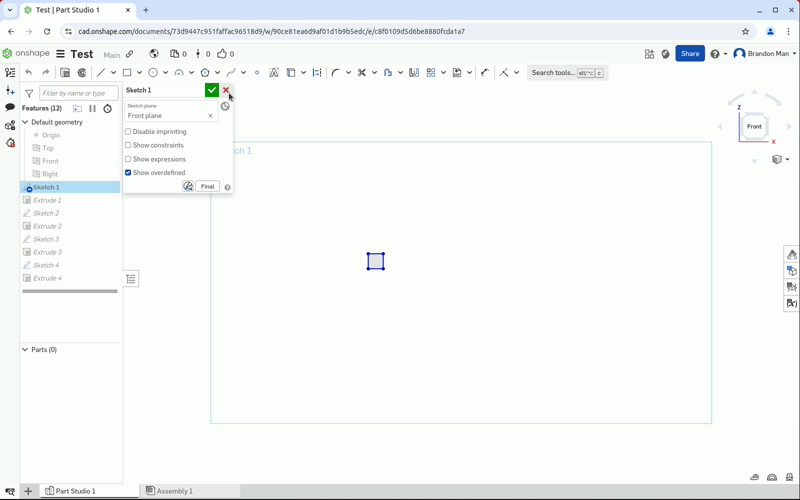
click(229, 92)
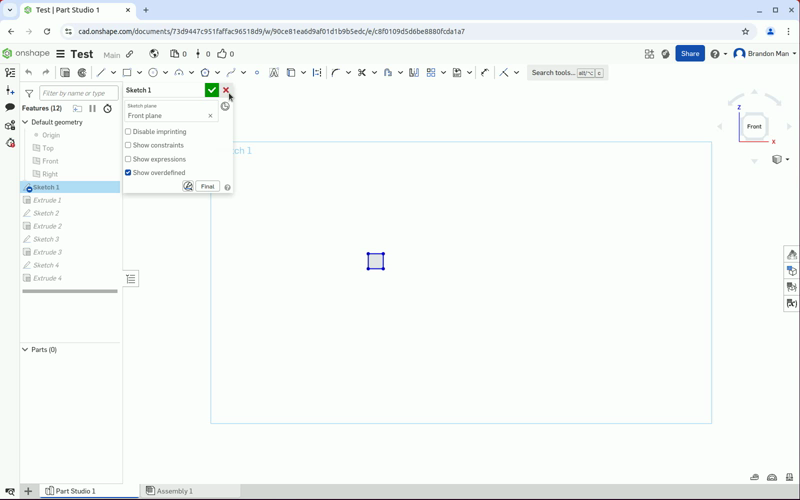
key(shift+s)
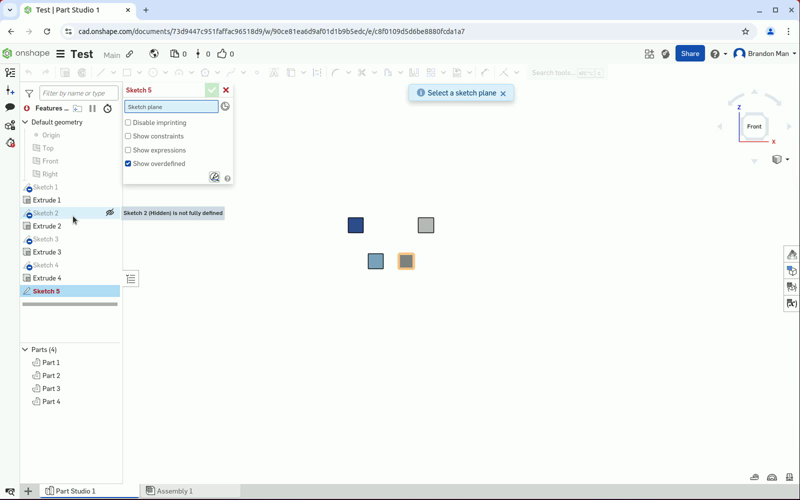
scroll(3)
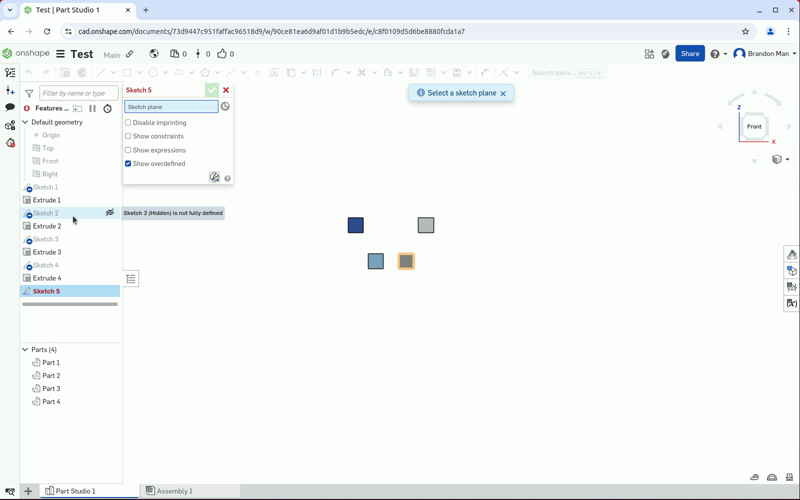
mouse_move(73, 163)
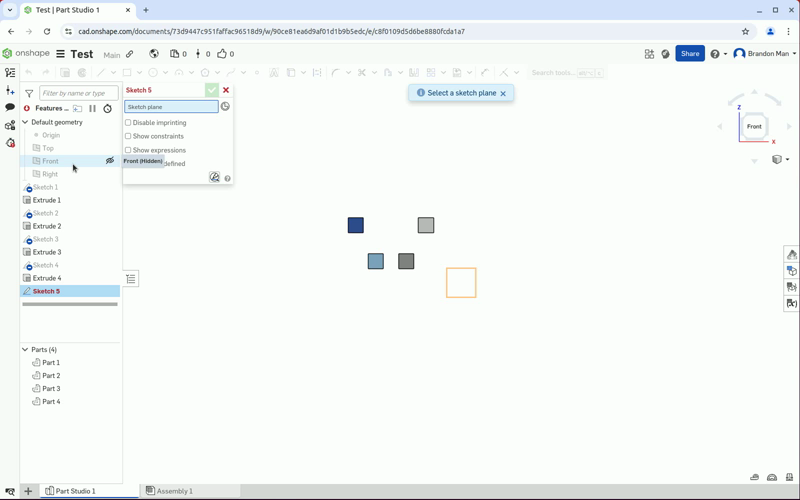
click(73, 163)
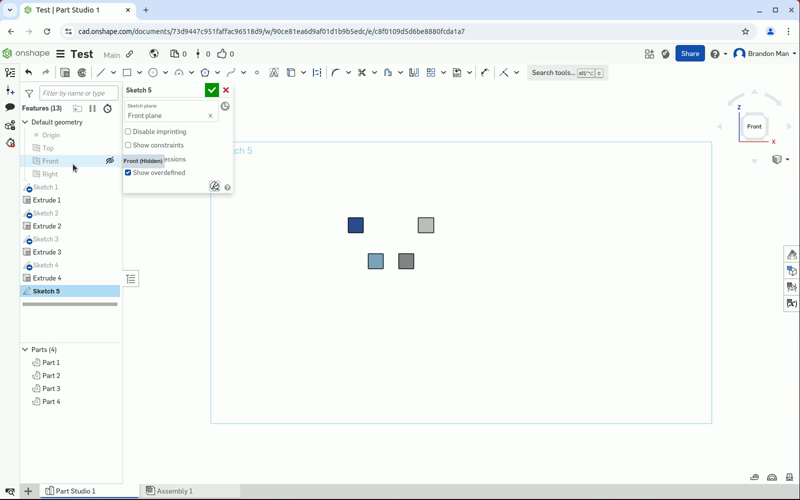
mouse_move(73, 352)
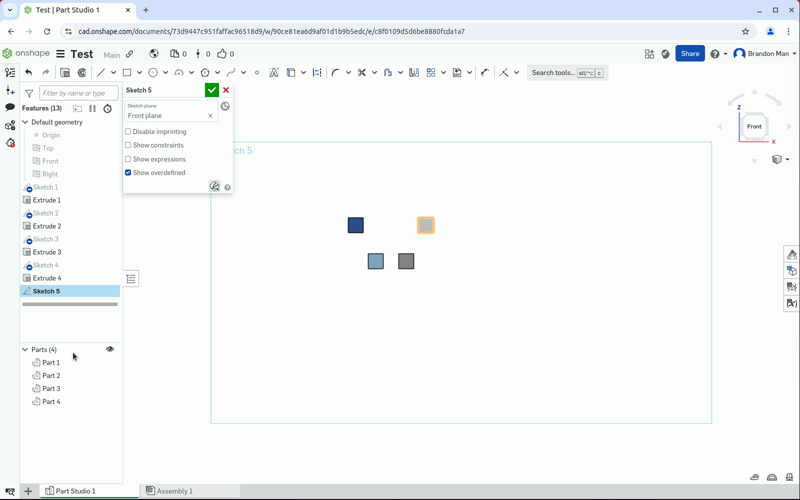
key(y)
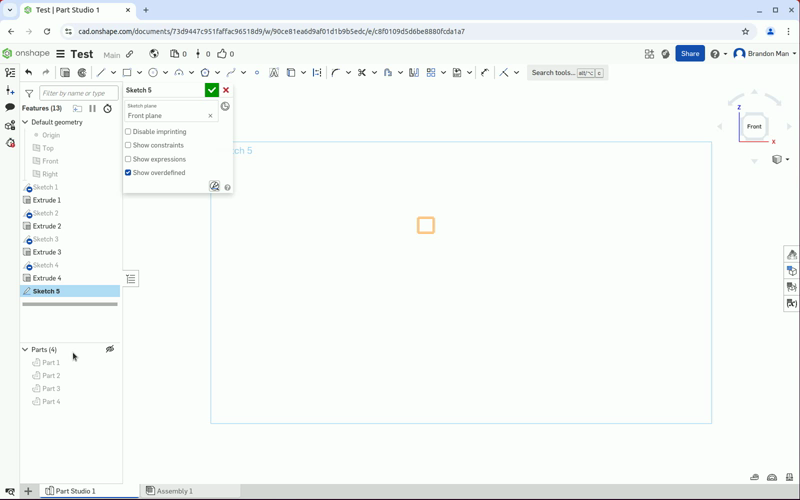
key(l)
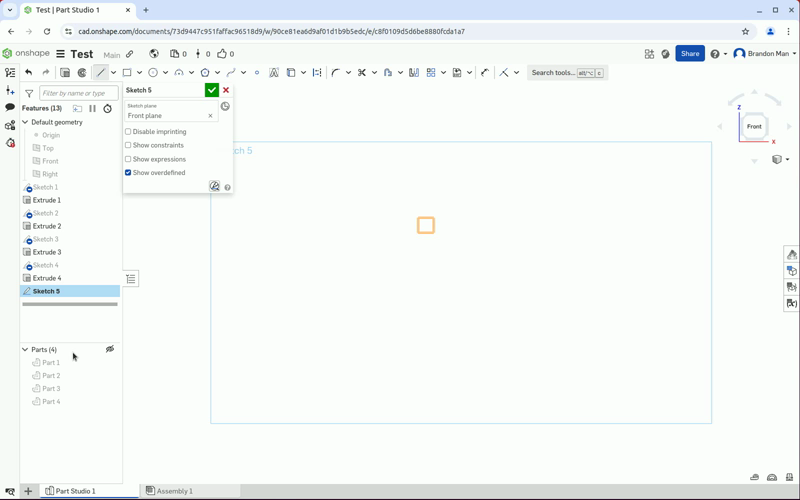
key_down(shift)
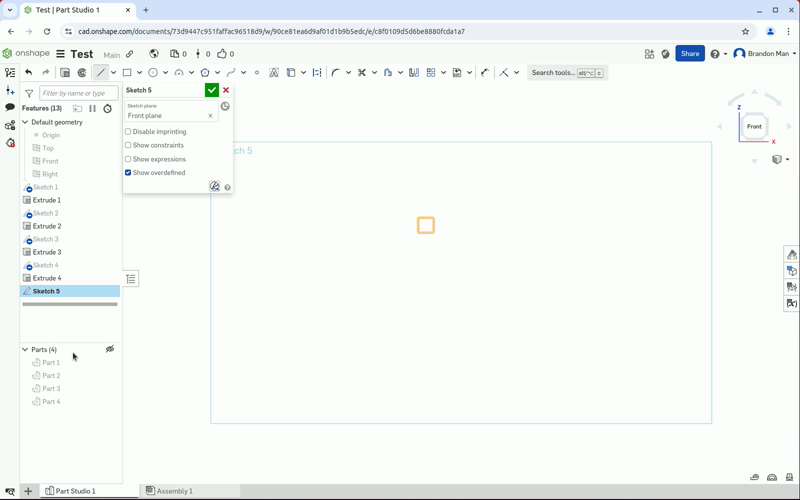
mouse_move(383, 197)
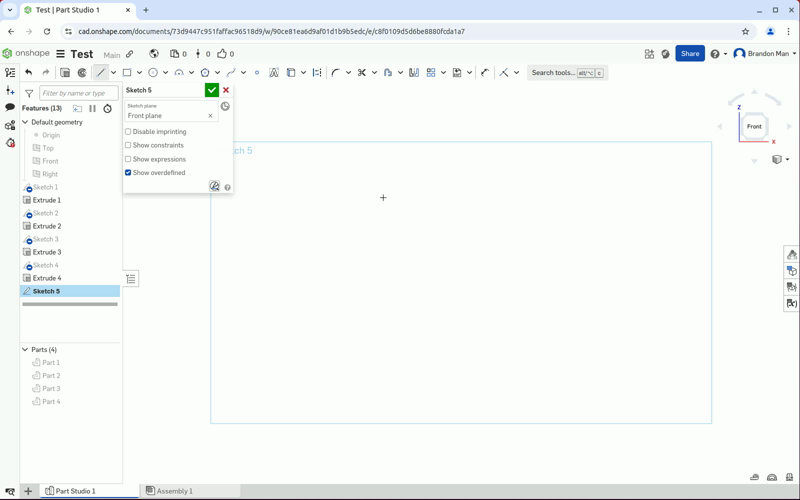
click(383, 197)
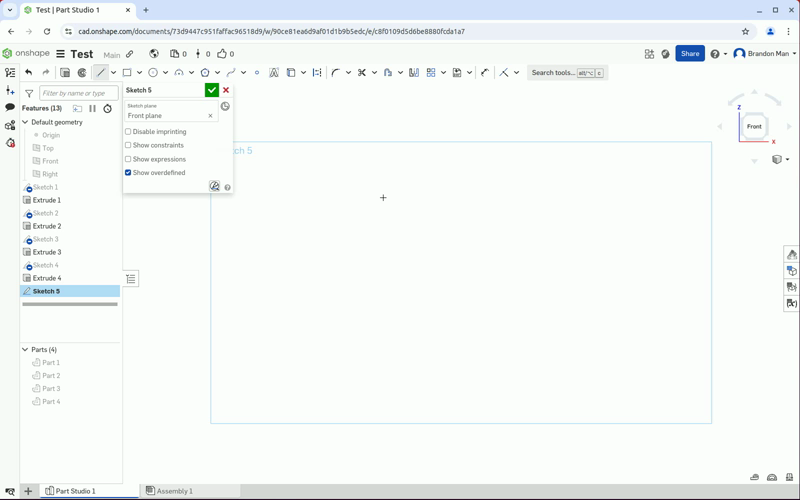
key_up(shift)
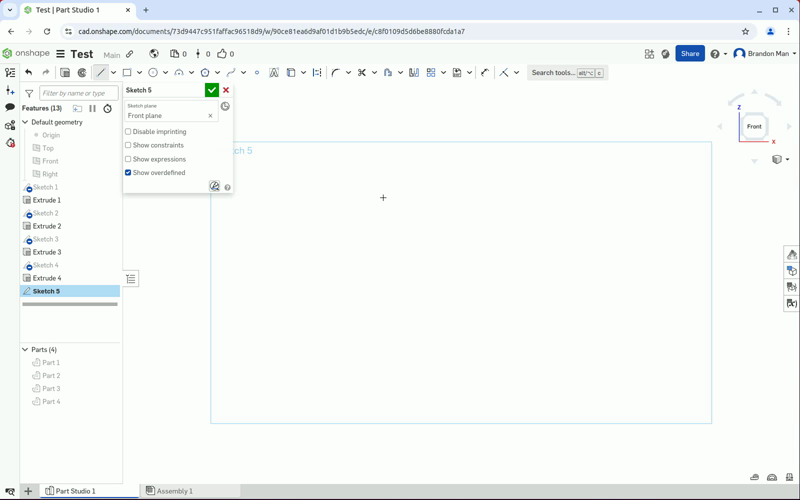
key_down(shift)
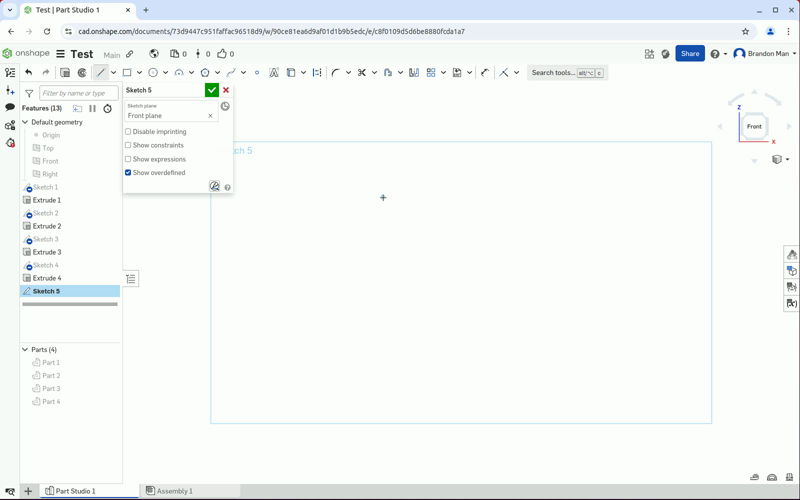
mouse_move(413, 197)
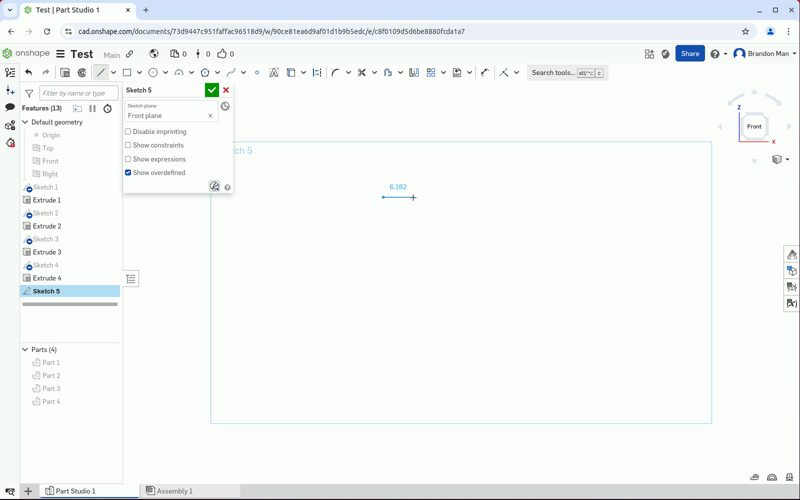
mouse_move(398, 197)
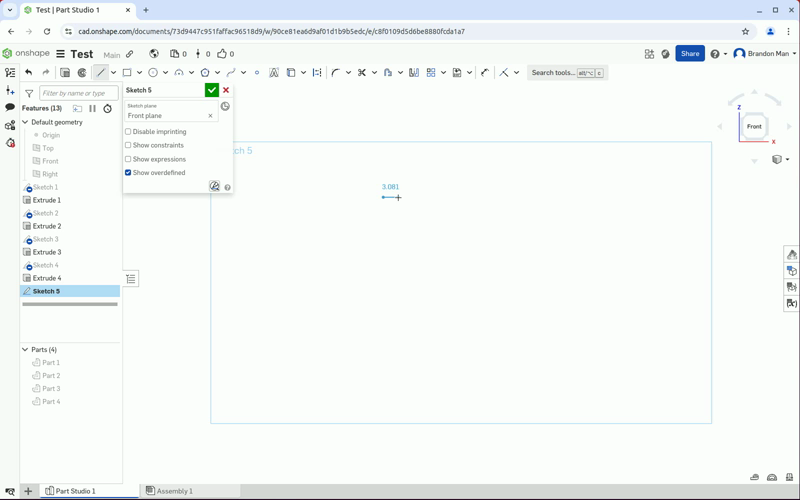
click(398, 197)
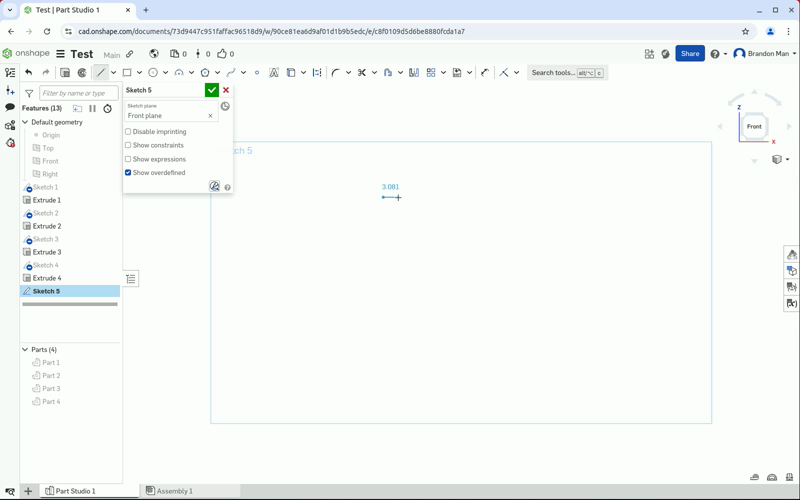
key_up(shift)
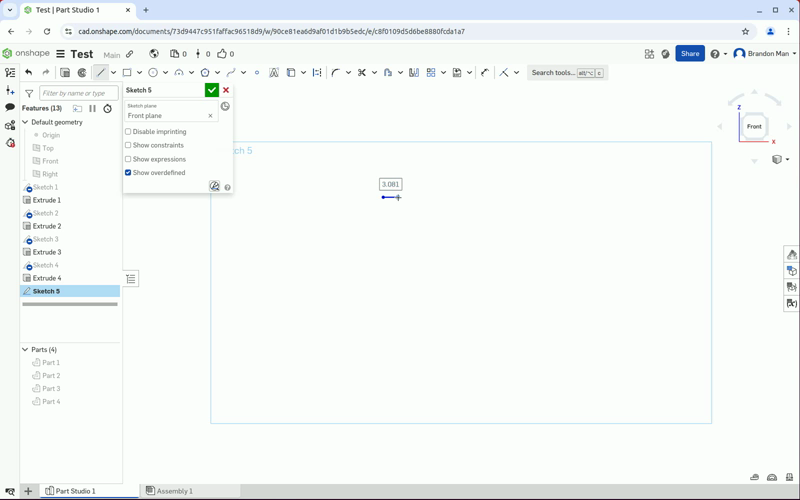
key_down(shift)
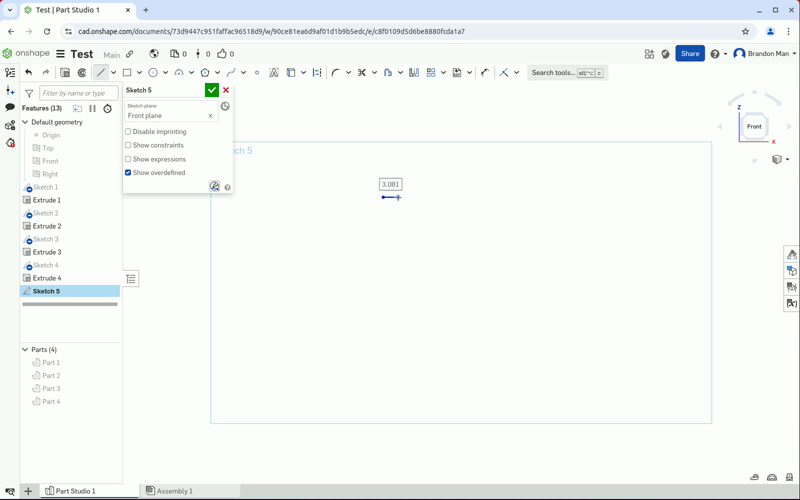
mouse_move(428, 197)
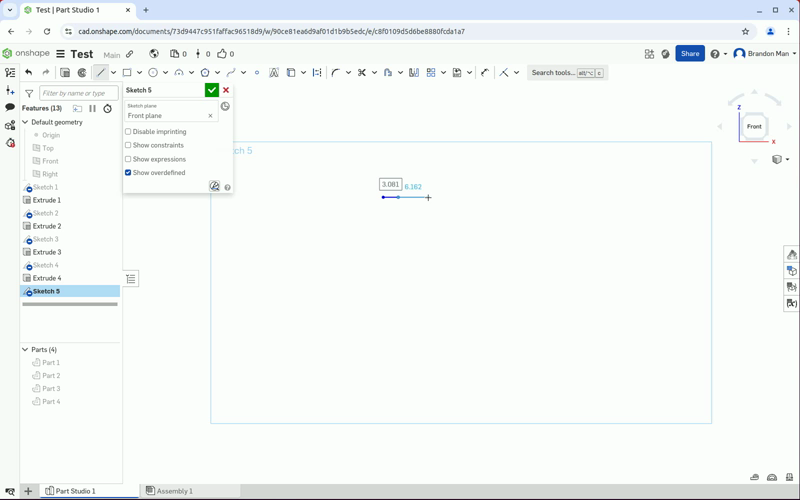
mouse_move(398, 182)
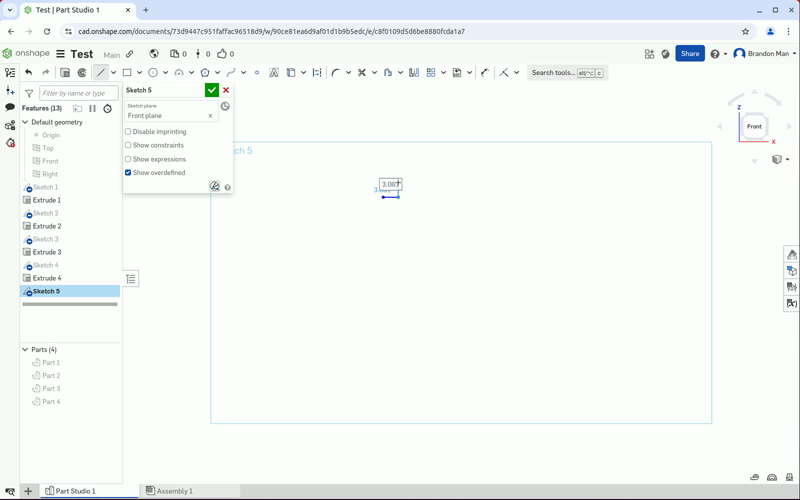
click(398, 182)
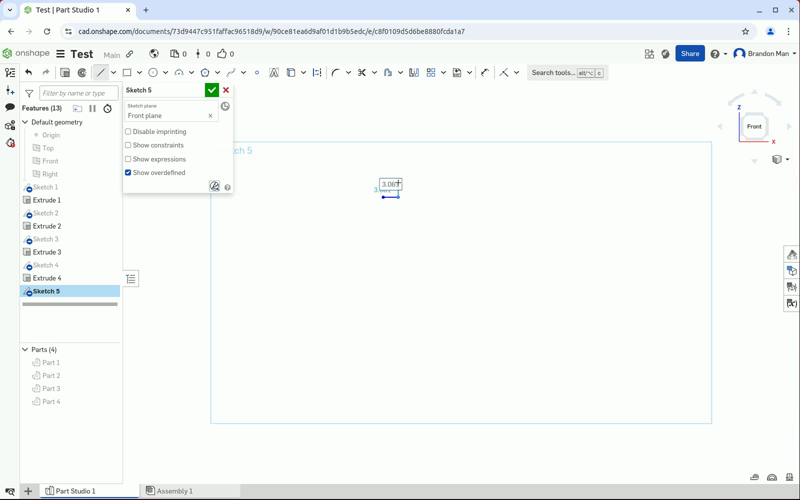
key_up(shift)
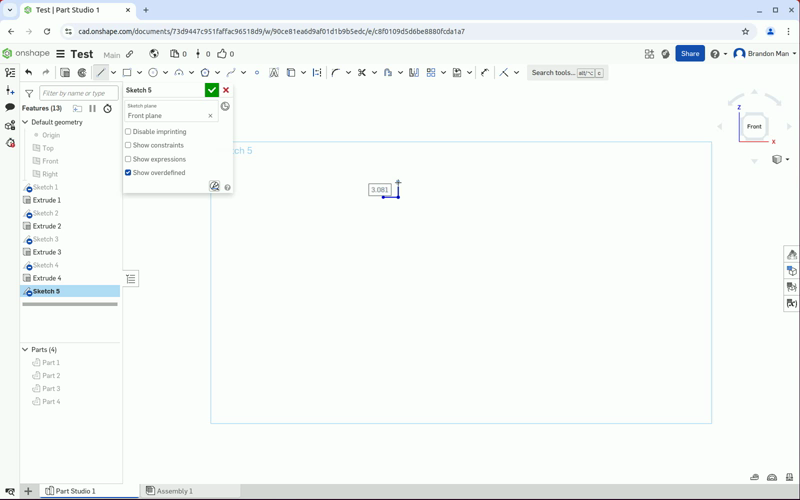
key_down(shift)
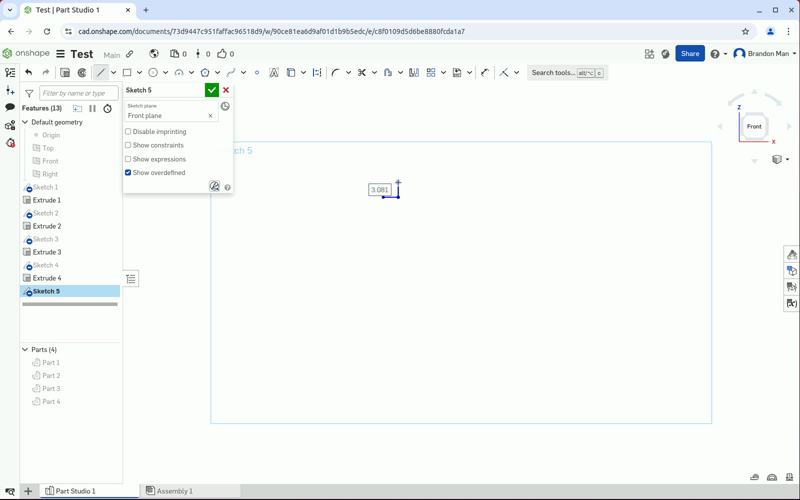
mouse_move(428, 182)
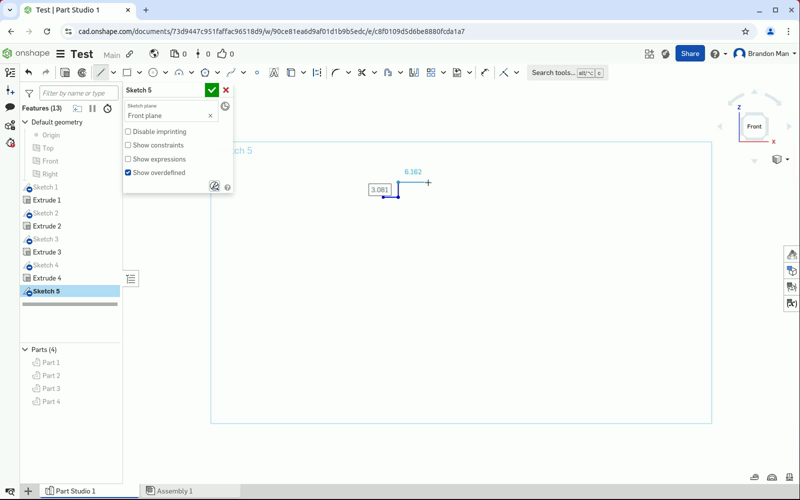
mouse_move(383, 182)
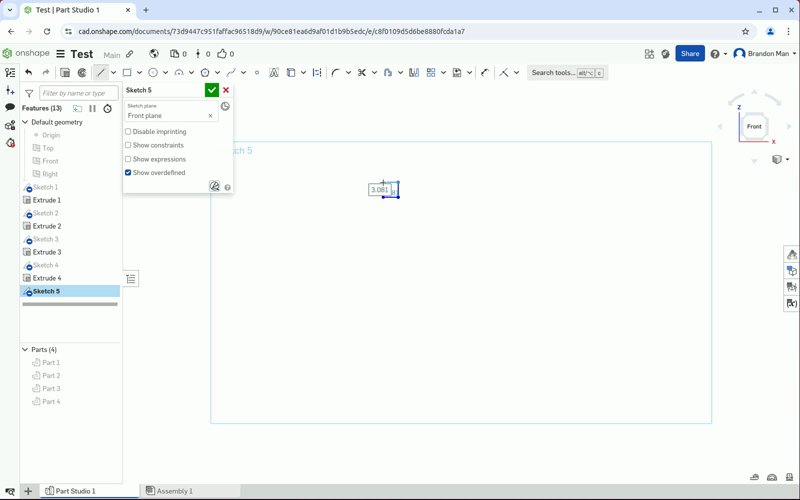
click(383, 182)
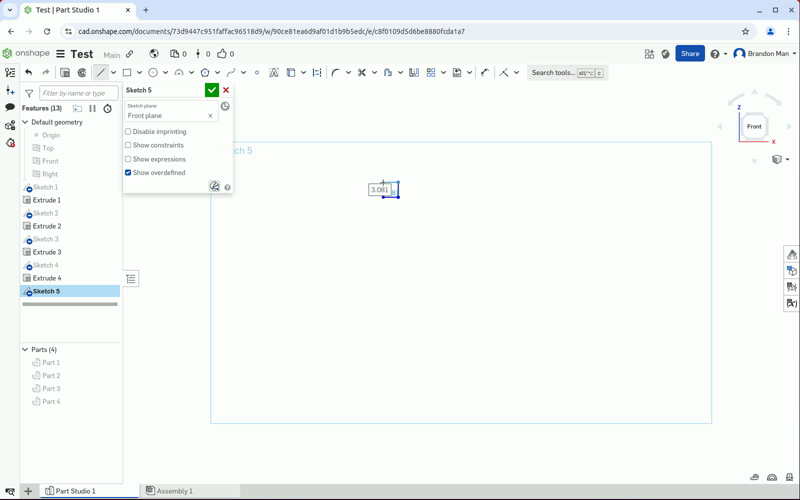
key_up(shift)
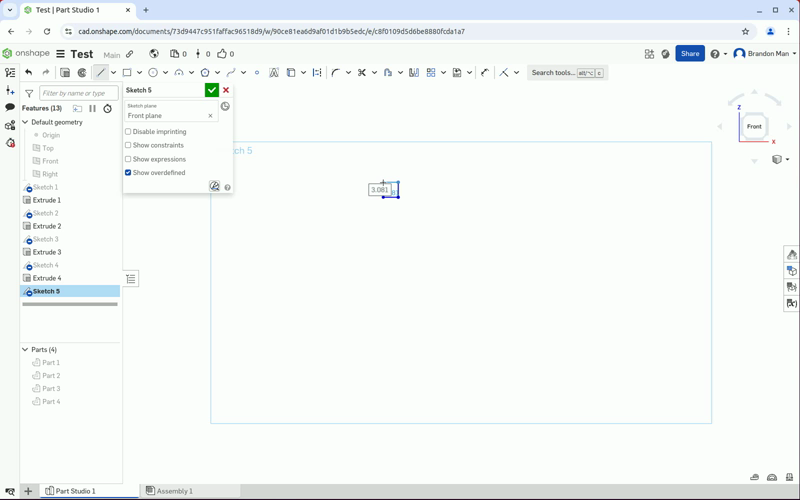
mouse_move(413, 182)
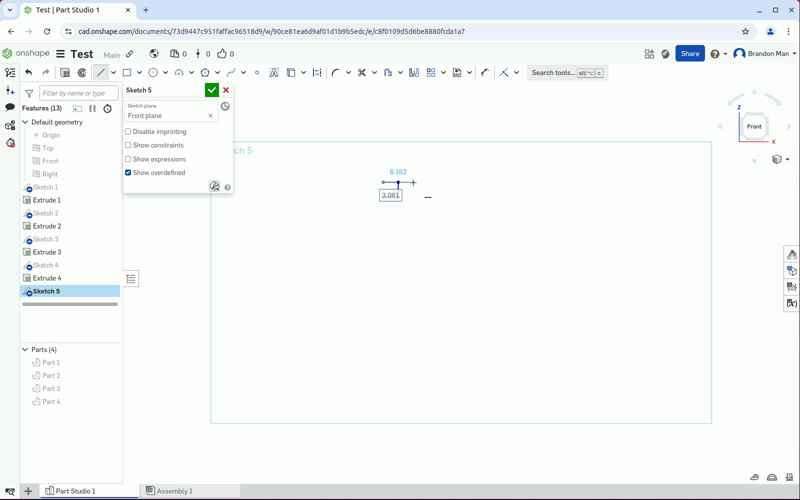
key_down(shift)
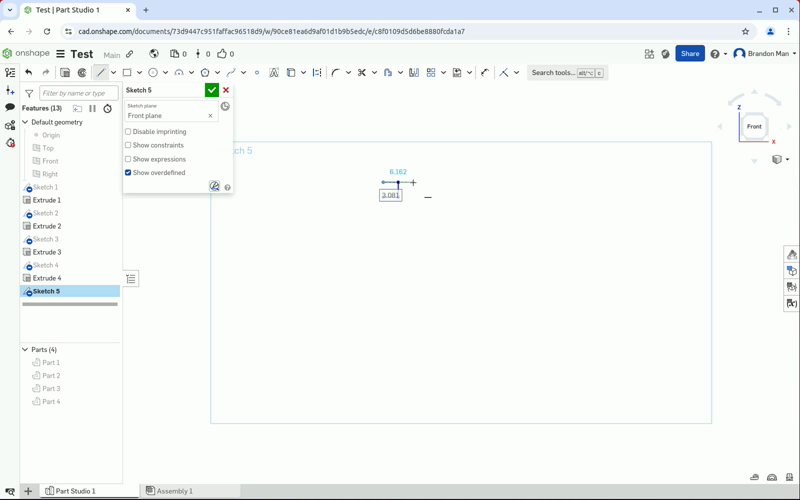
mouse_move(383, 197)
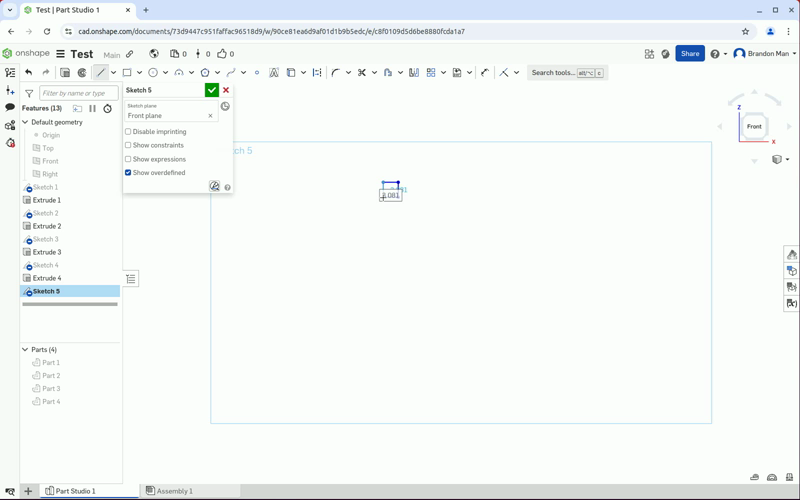
key_up(shift)
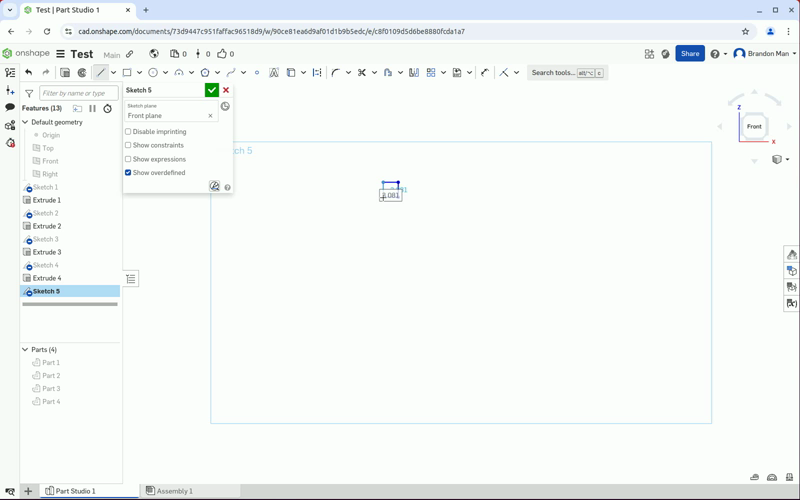
click(383, 197)
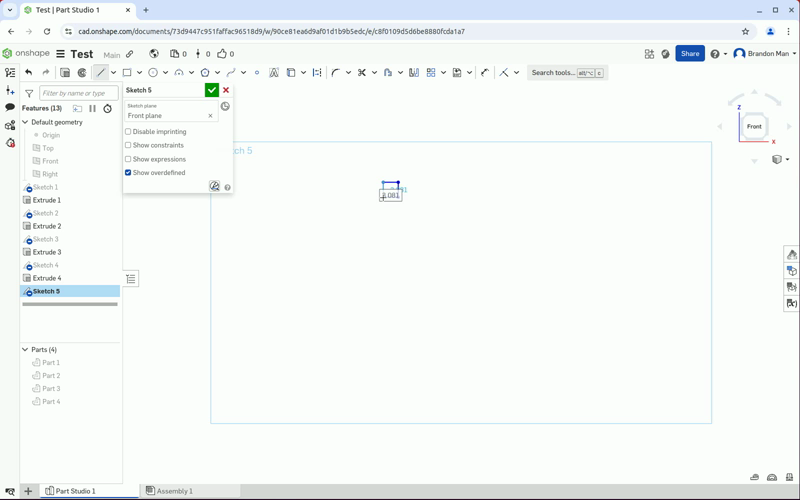
key(esc)
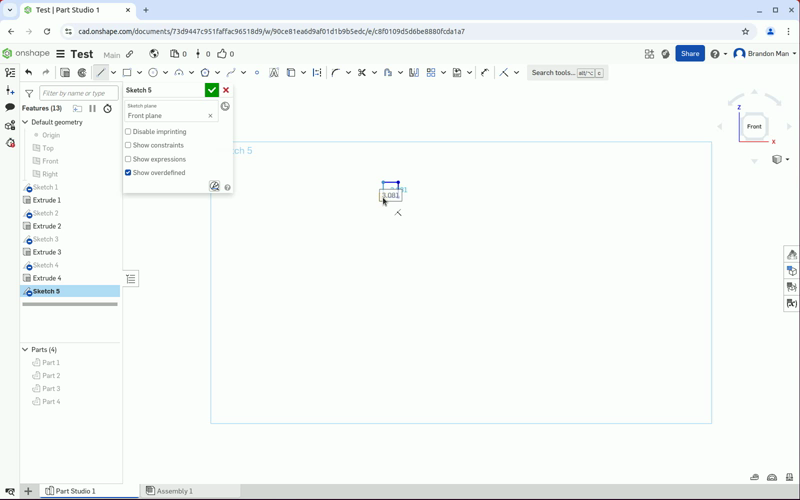
mouse_move(395, 187)
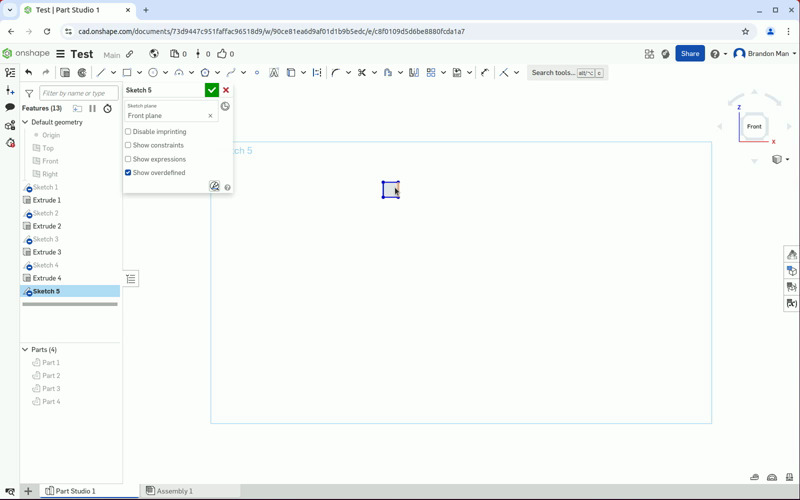
scroll(6)
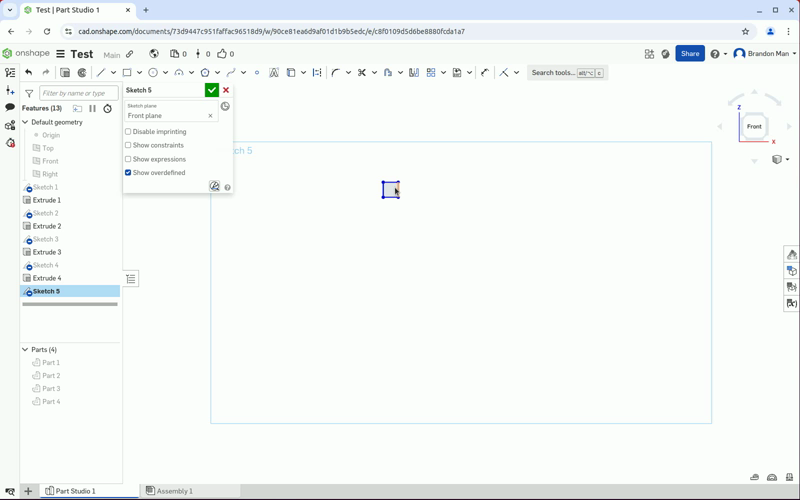
scroll(6)
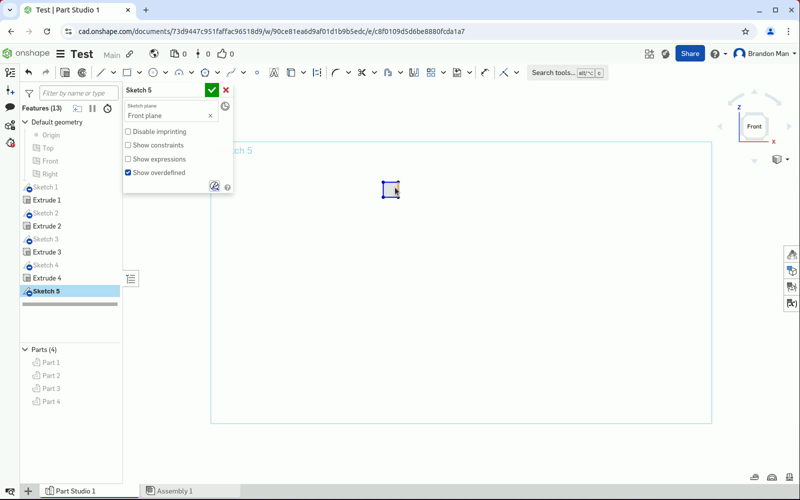
scroll(6)
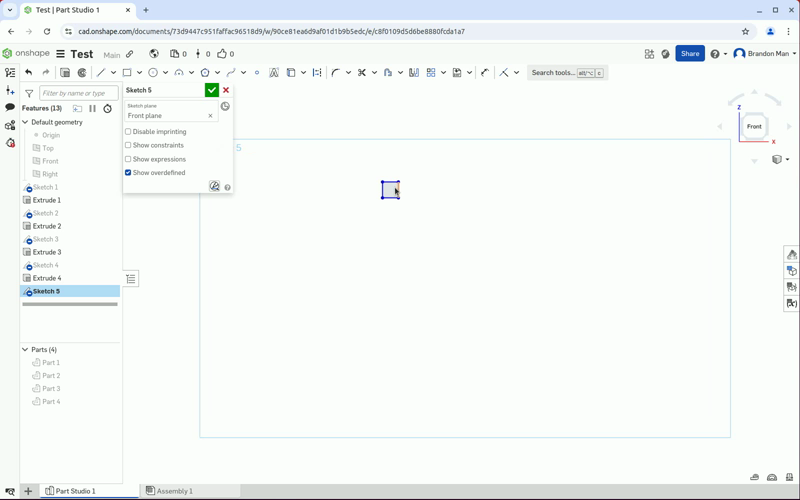
scroll(6)
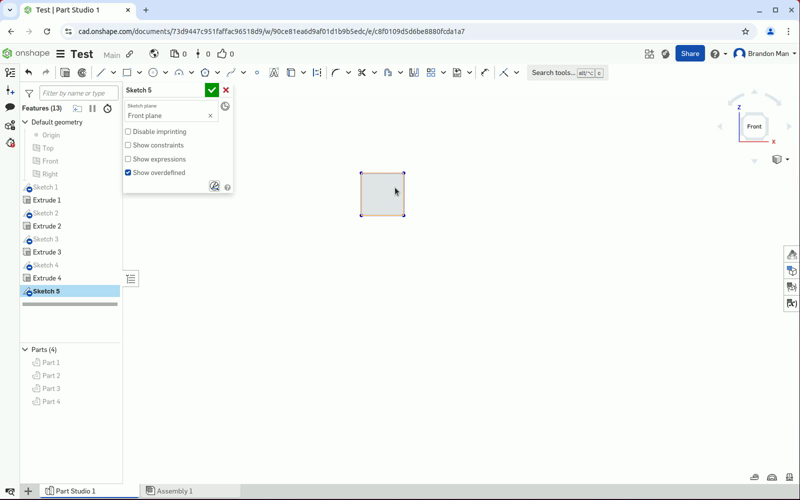
scroll(6)
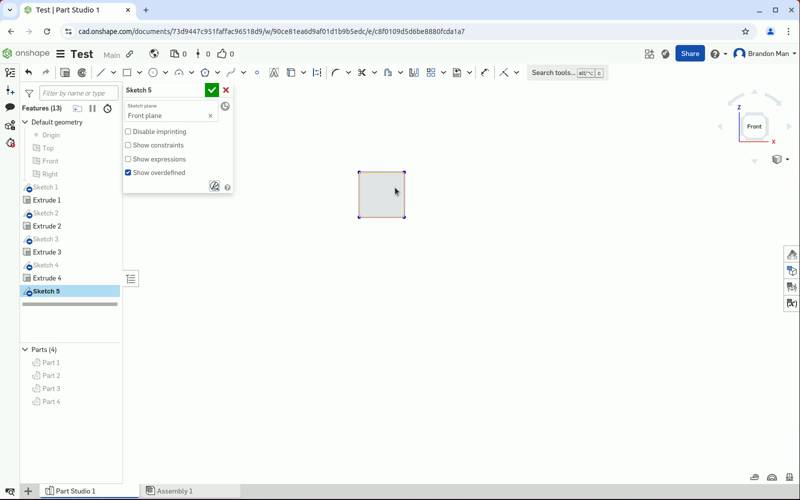
scroll(6)
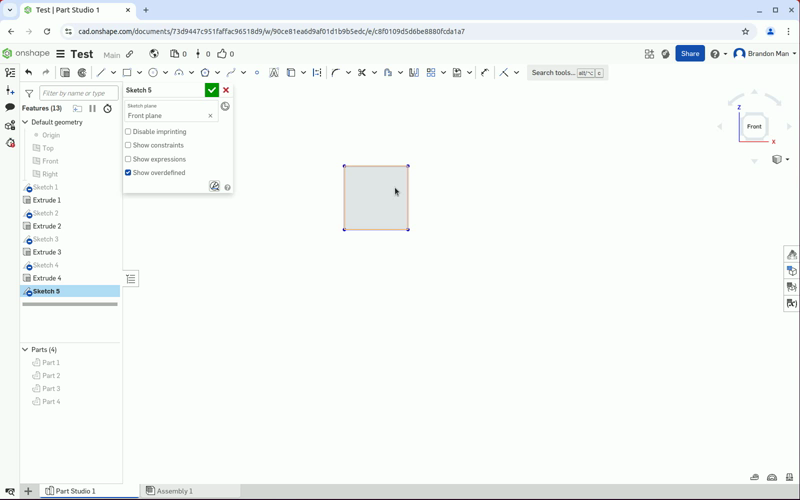
scroll(6)
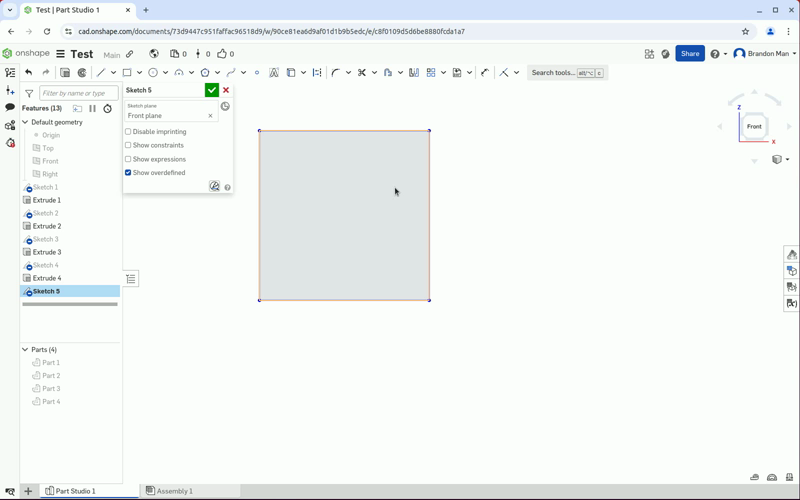
click(395, 187)
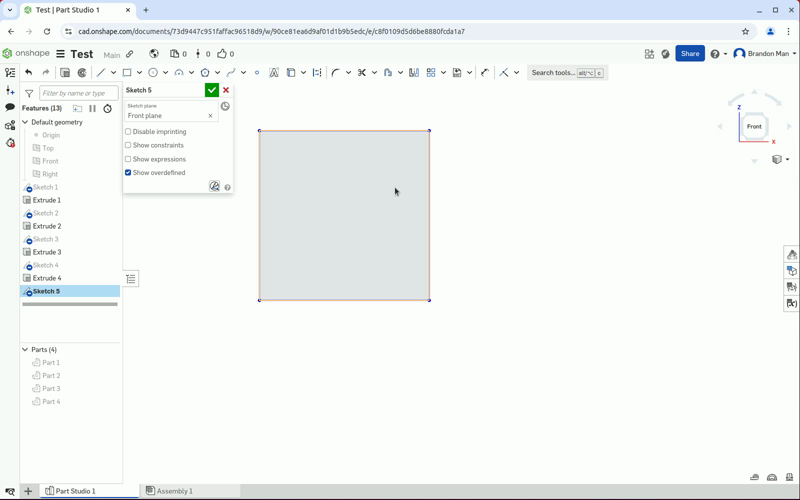
scroll(-6)
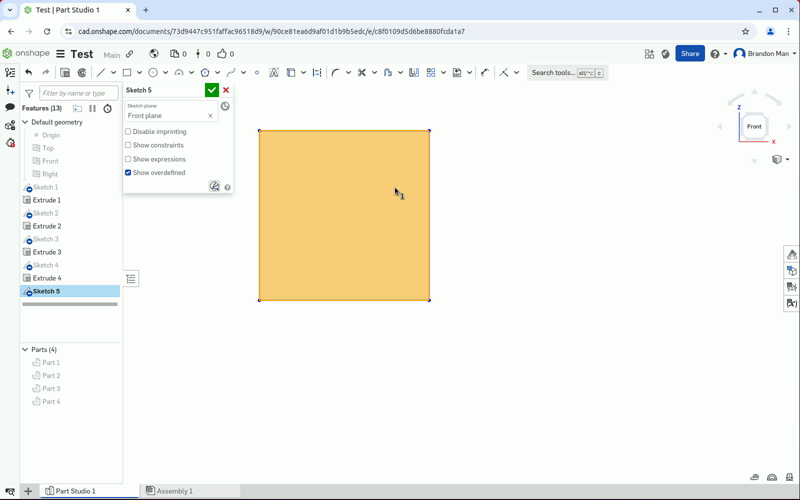
scroll(-6)
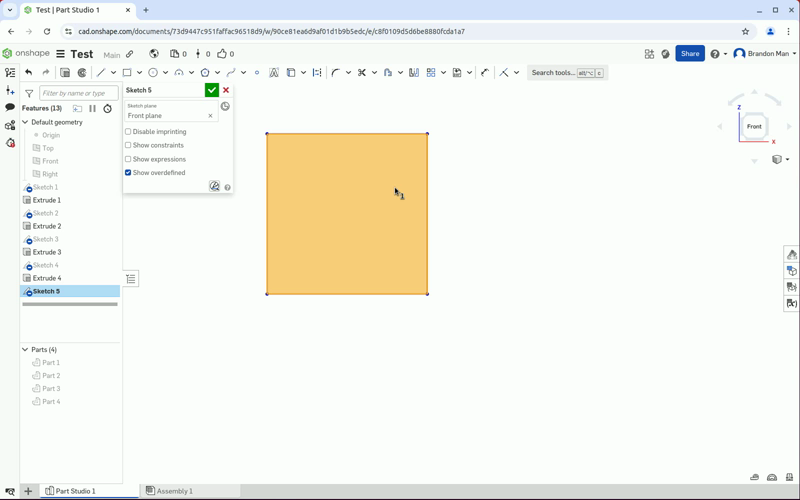
scroll(-6)
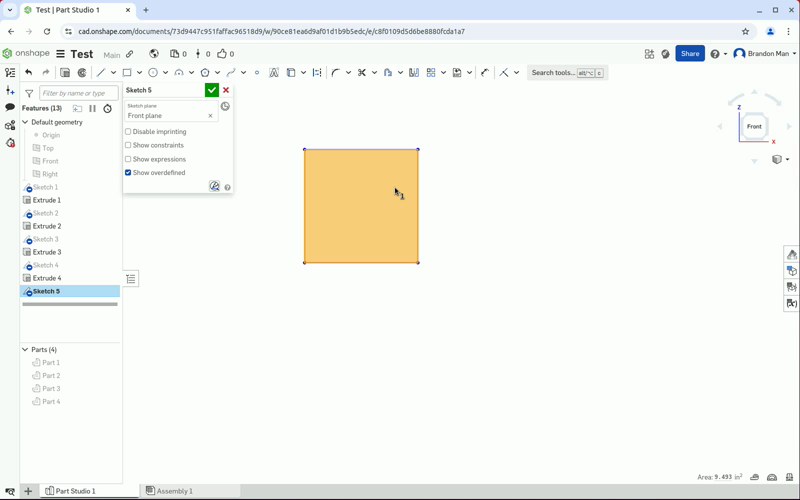
scroll(-6)
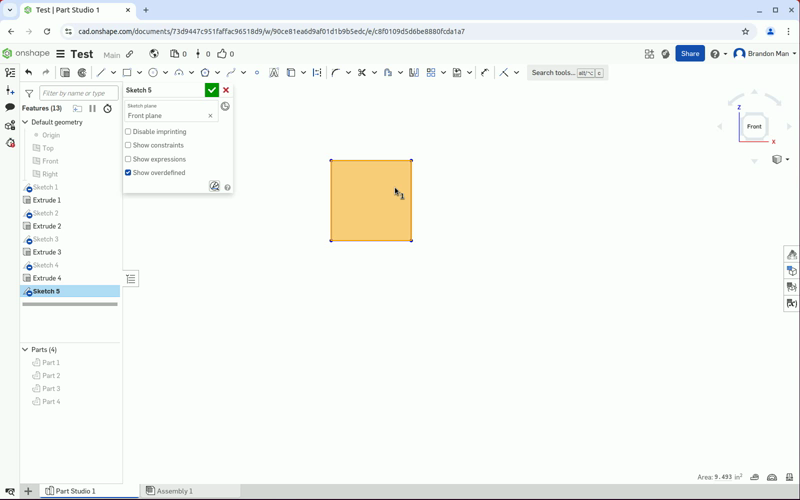
scroll(-6)
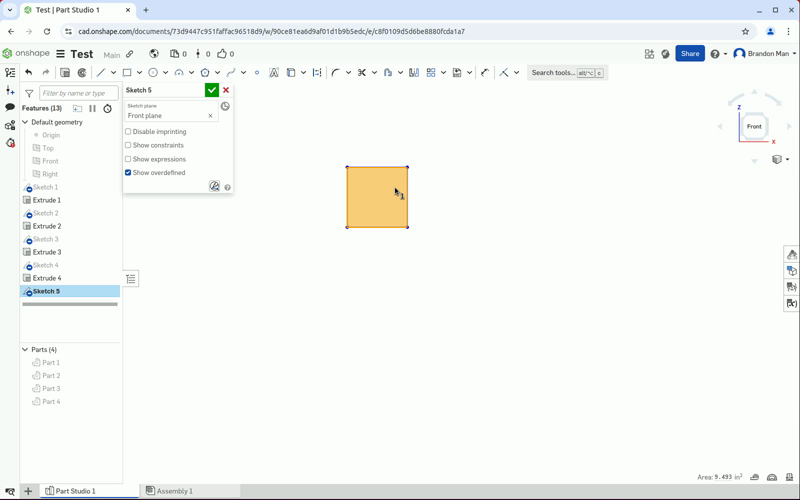
scroll(-6)
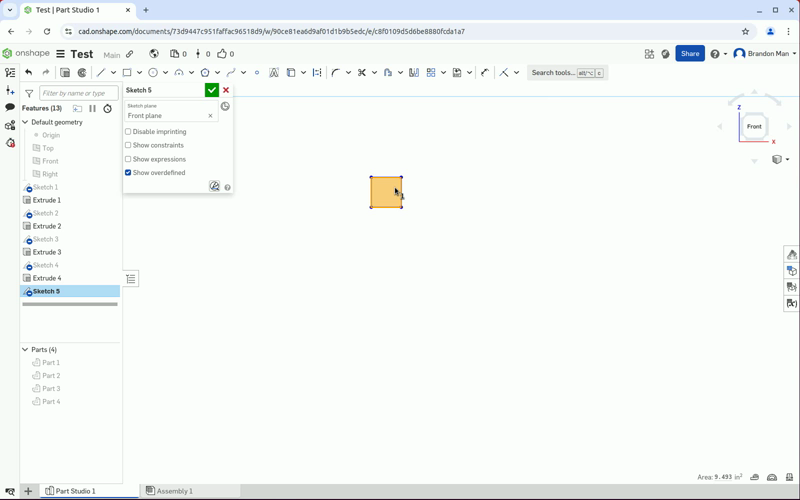
scroll(-6)
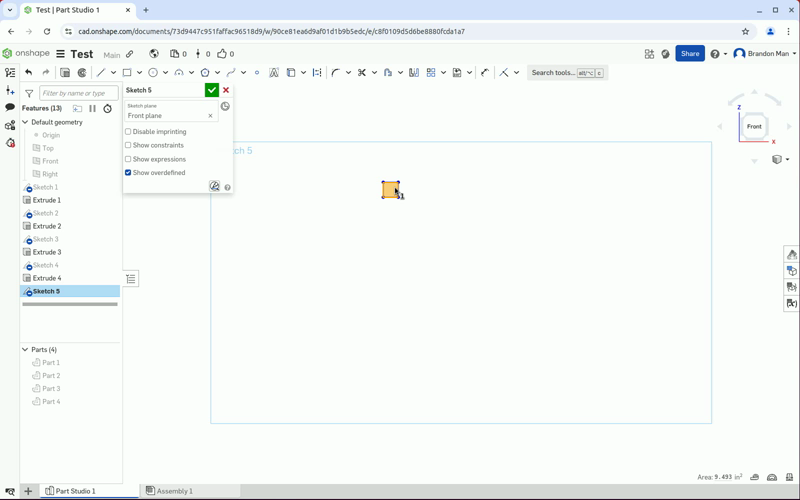
mouse_move(73, 352)
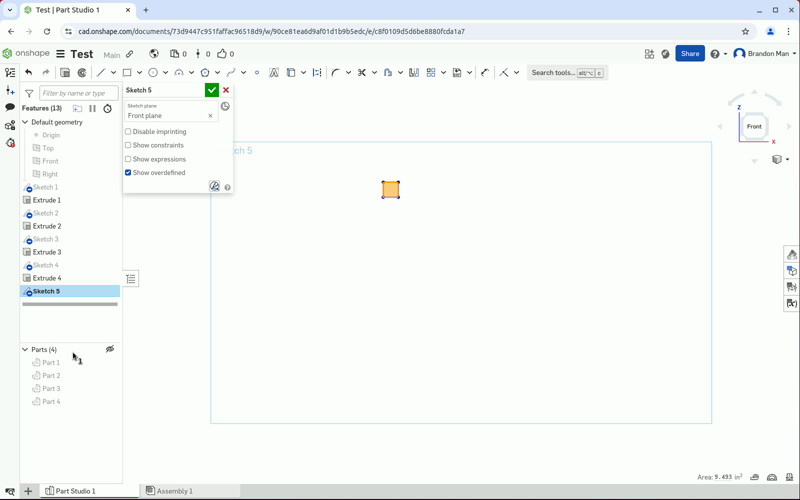
key(shift+y)
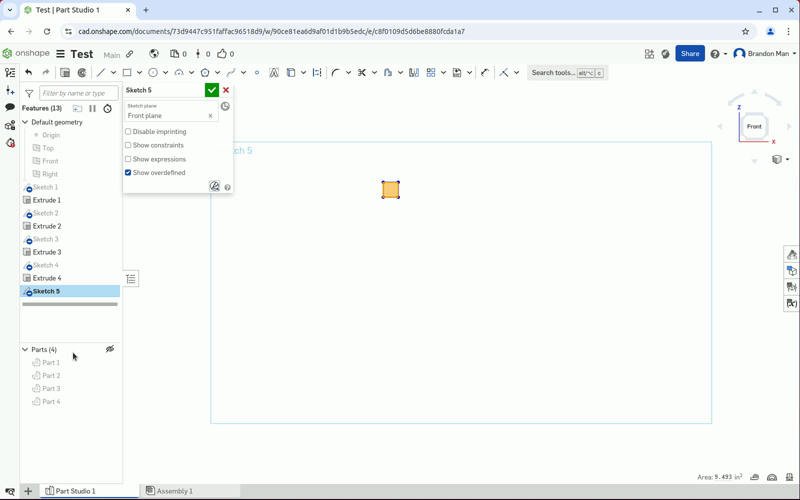
key(shift+e)
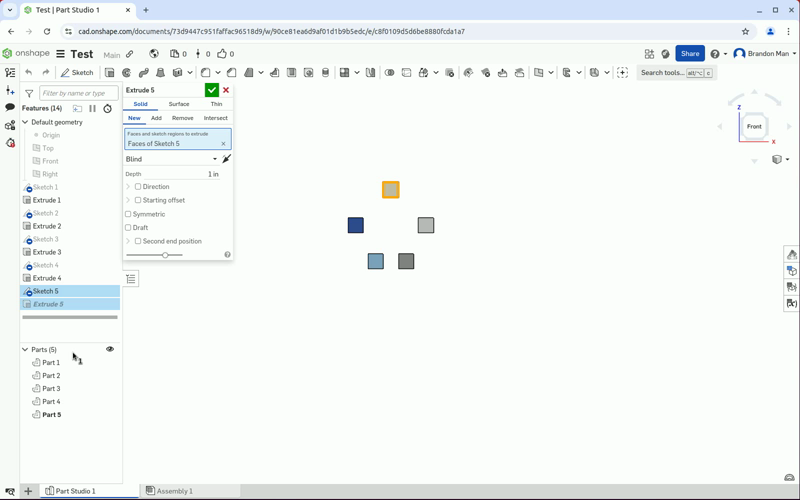
mouse_move(143, 106)
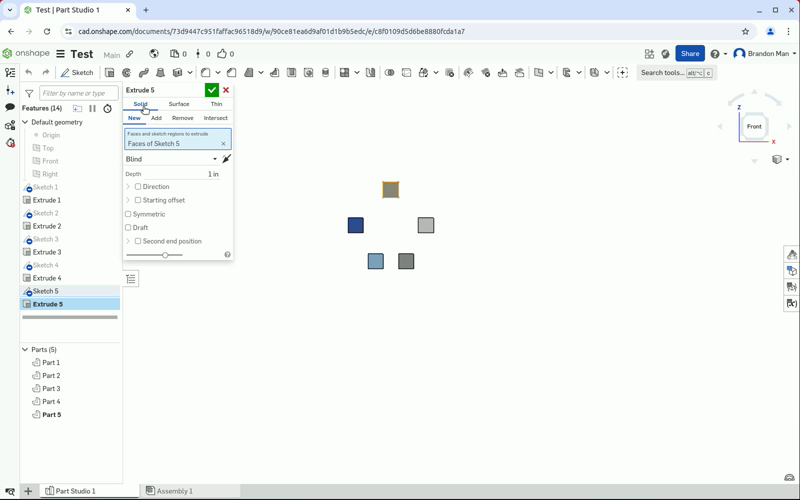
click(143, 106)
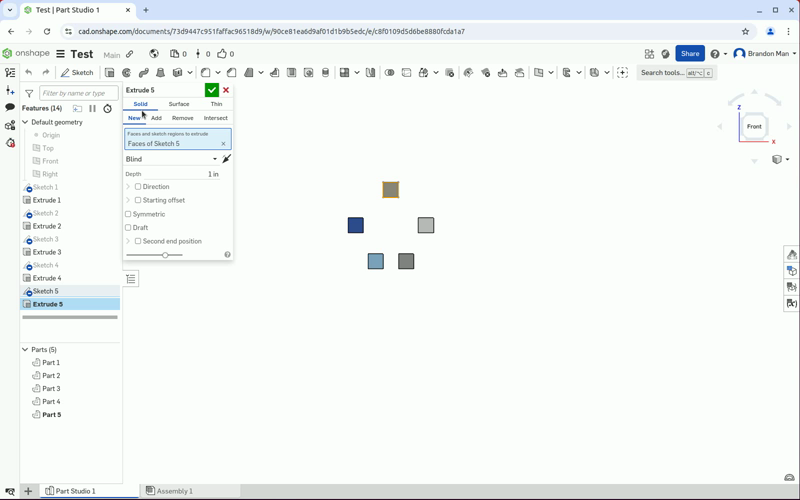
mouse_move(137, 120)
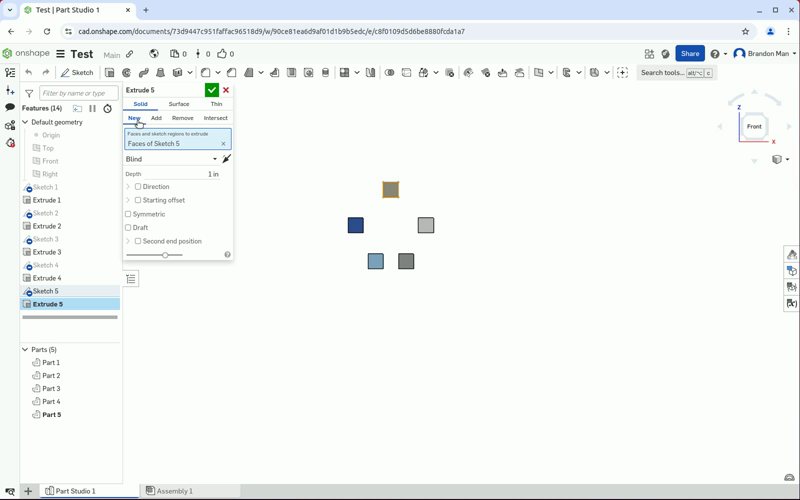
click(137, 120)
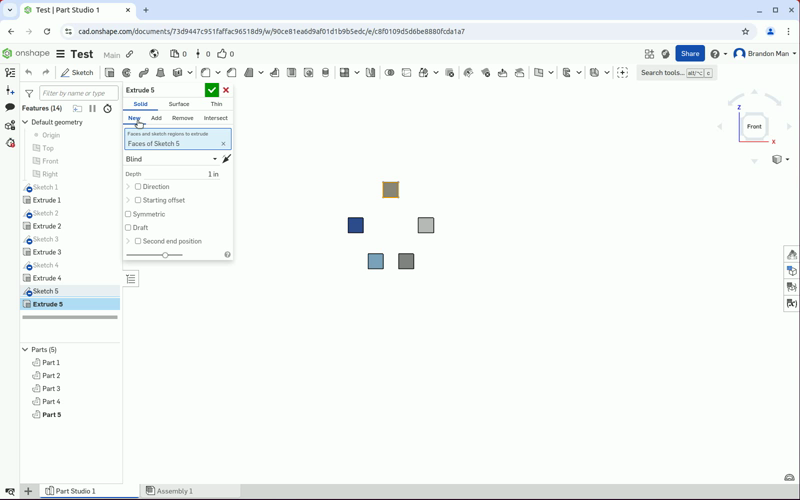
key(tab, 4)
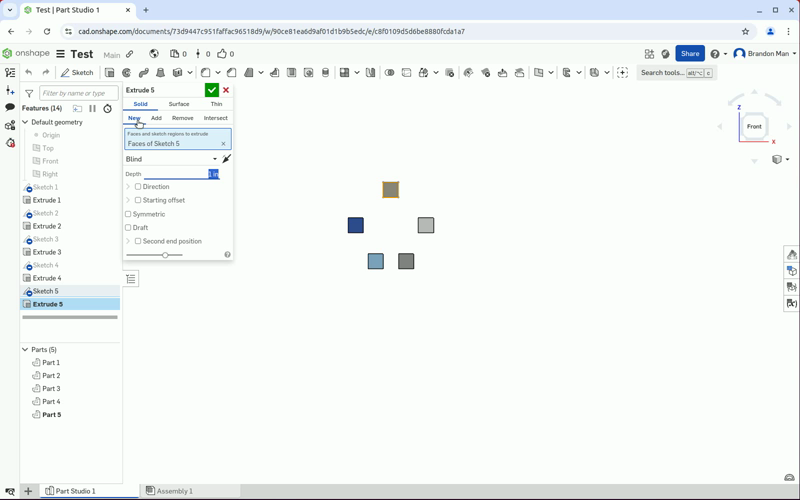
text(2.889)
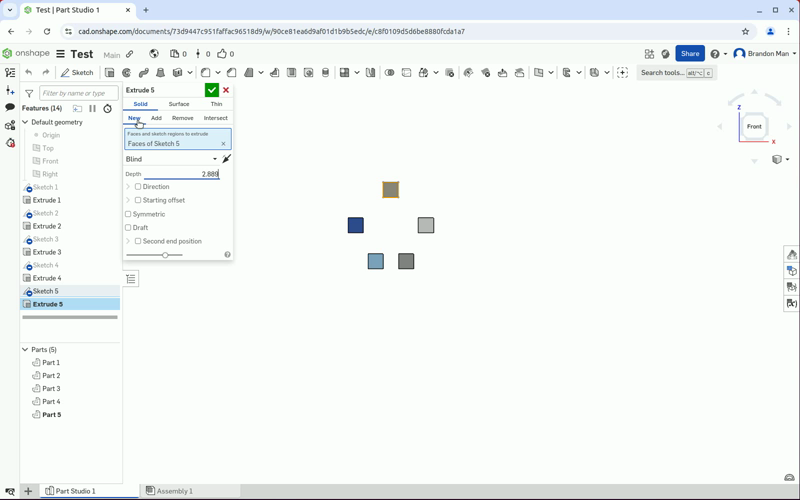
key(enter)
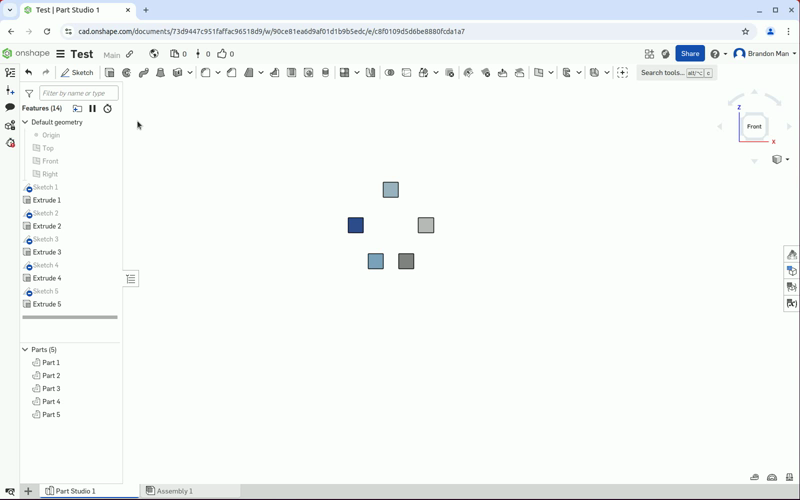
key(shift+h)
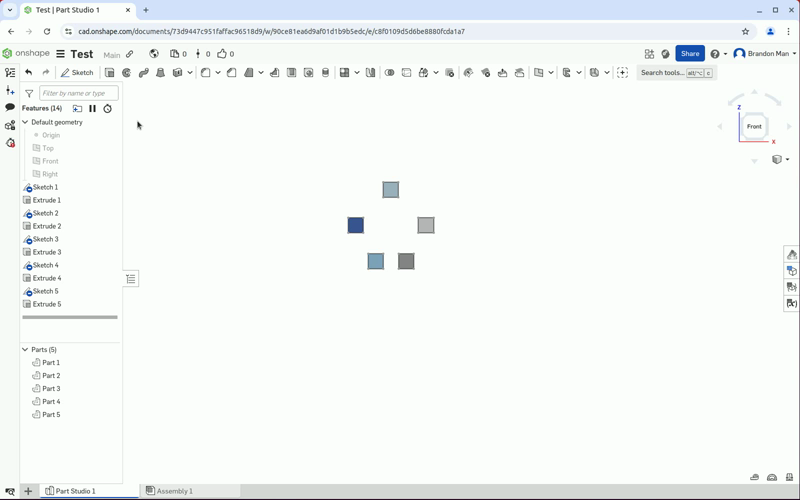
key(shift+h)
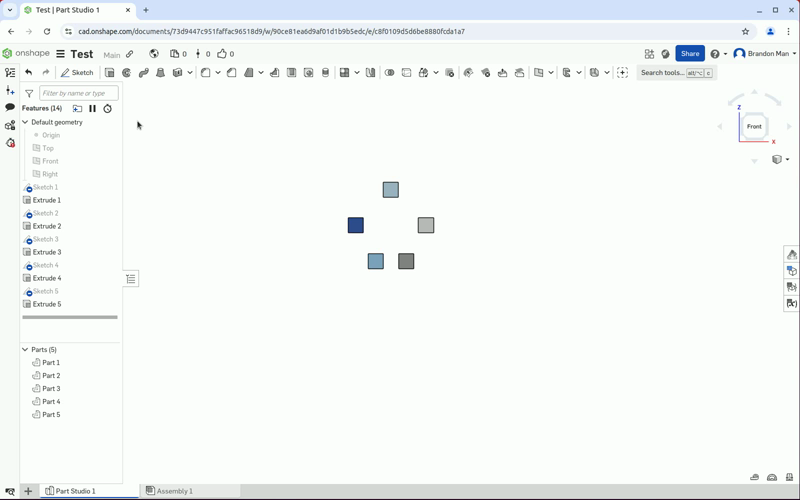
mouse_move(73, 189)
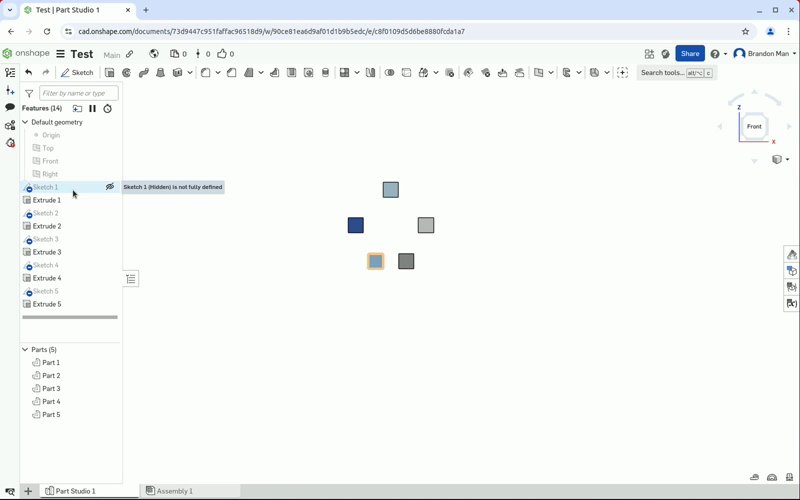
click(73, 189)
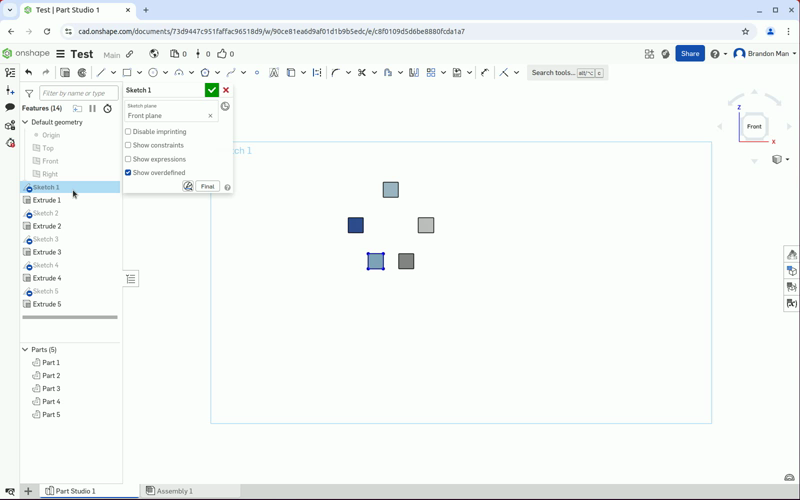
mouse_move(229, 92)
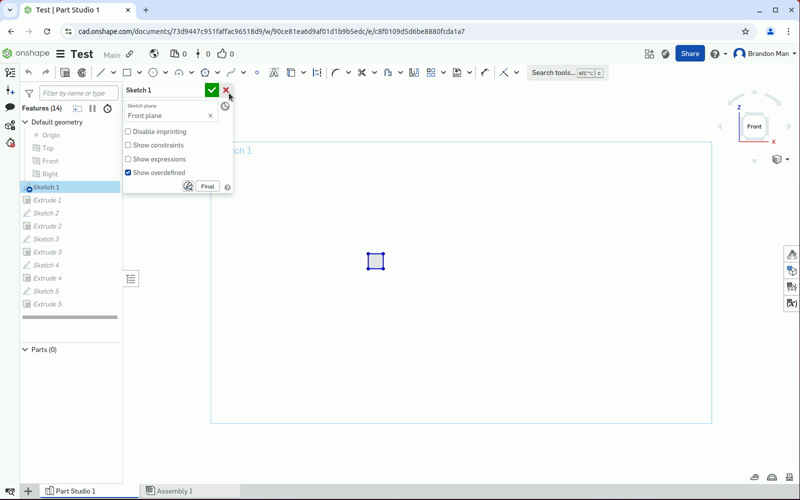
click(229, 92)
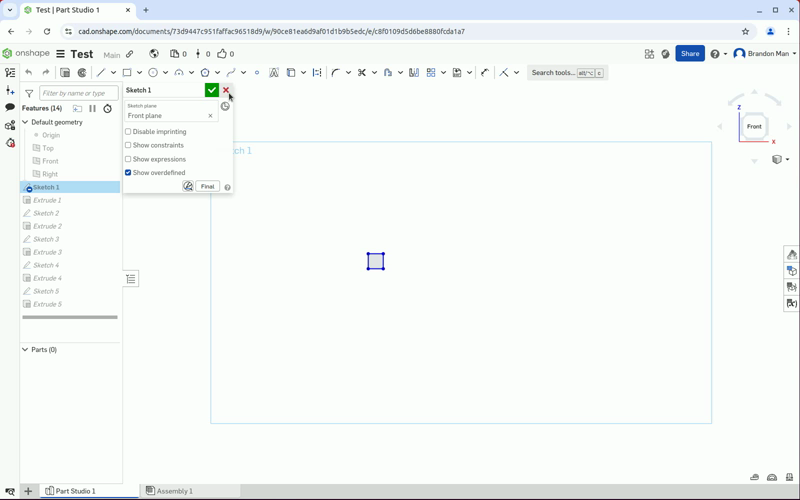
key(shift+s)
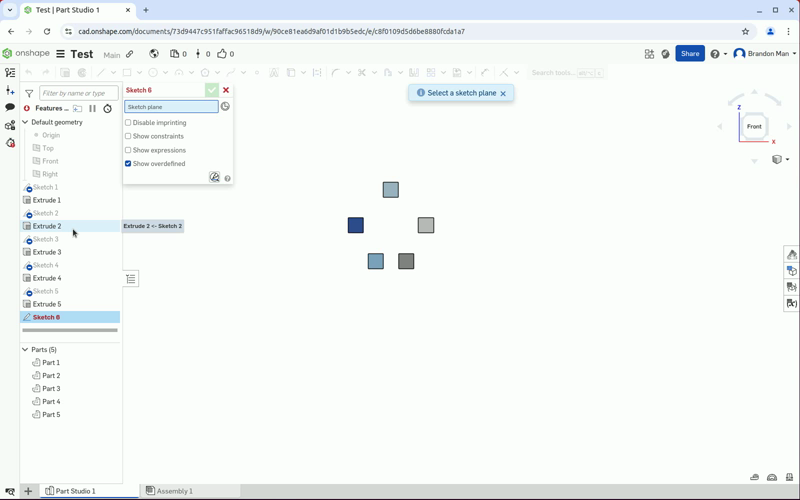
scroll(3)
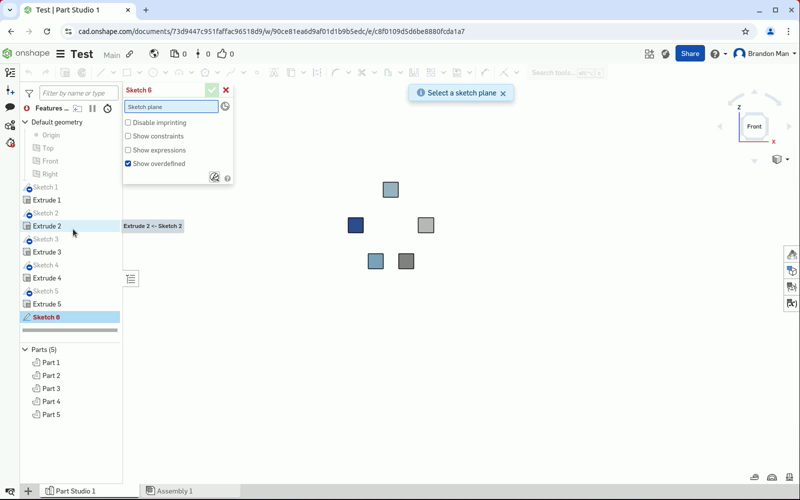
mouse_move(73, 163)
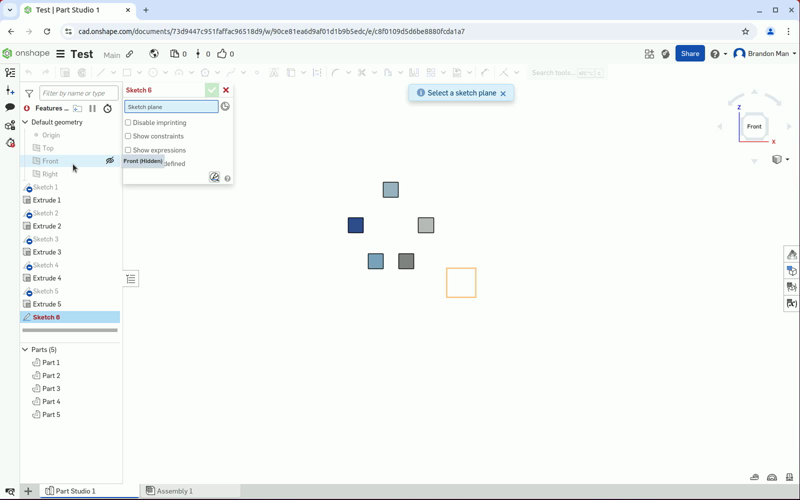
click(73, 163)
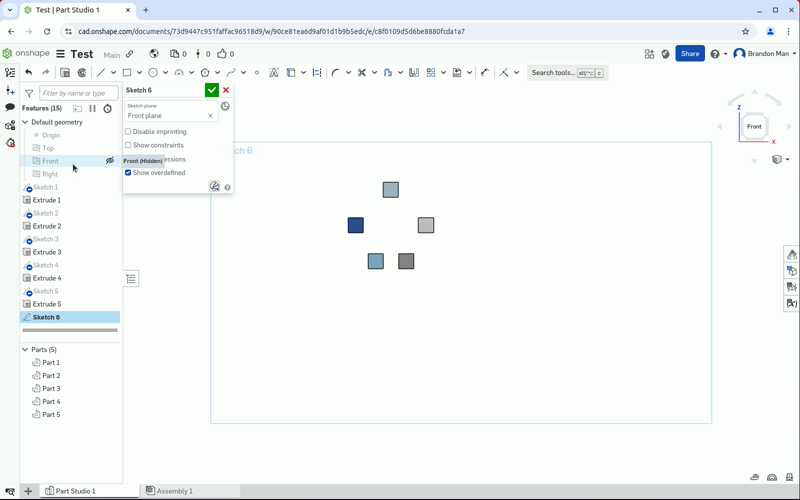
mouse_move(73, 352)
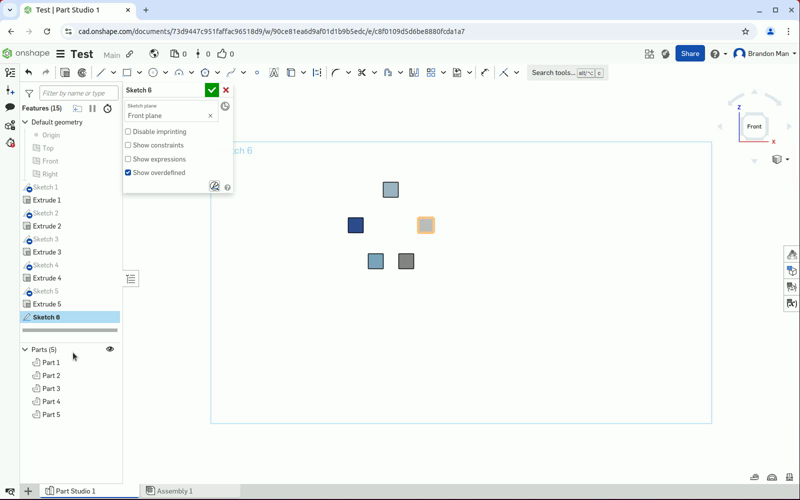
key(y)
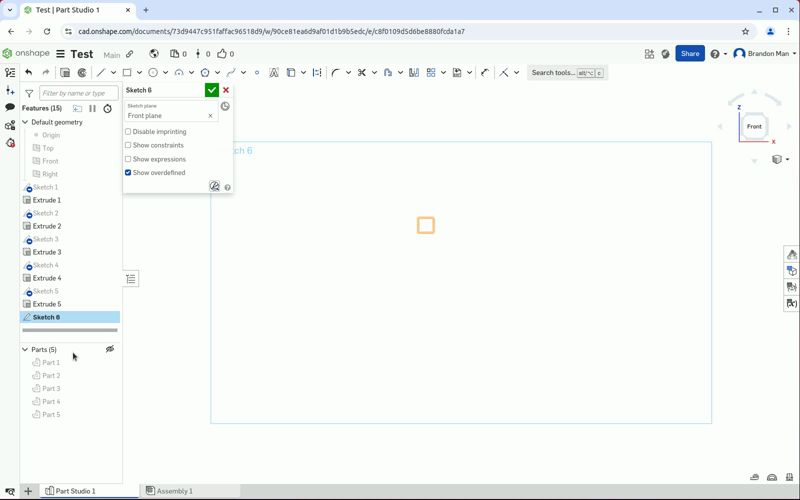
key(l)
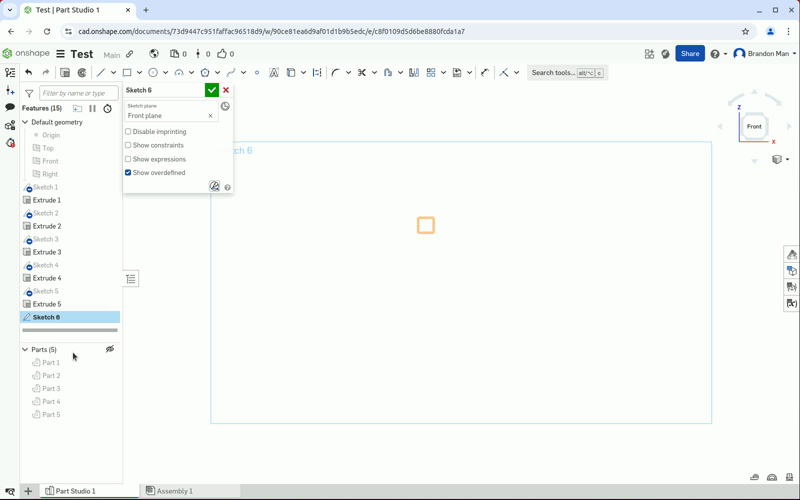
key_down(shift)
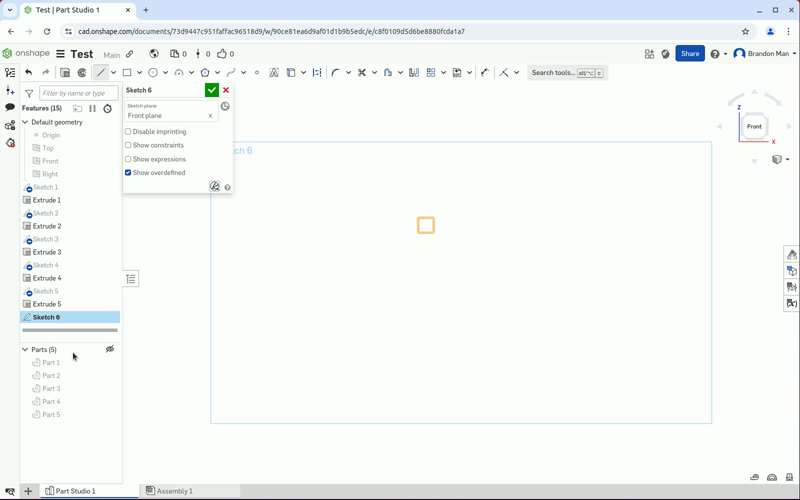
mouse_move(362, 253)
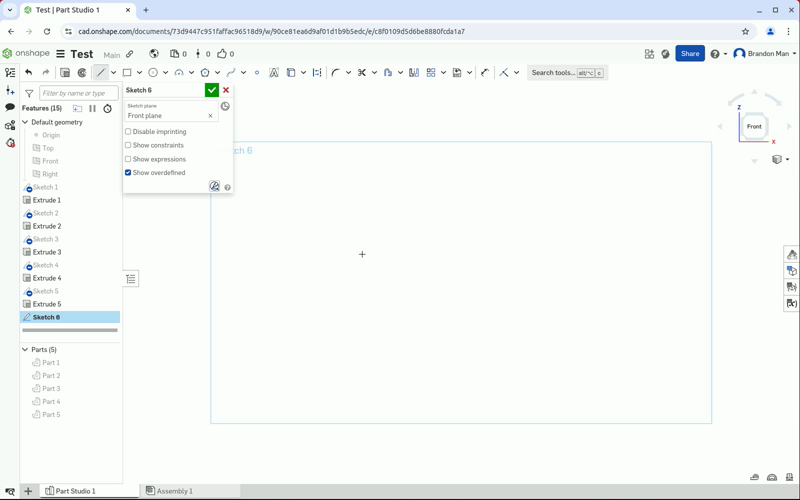
click(362, 253)
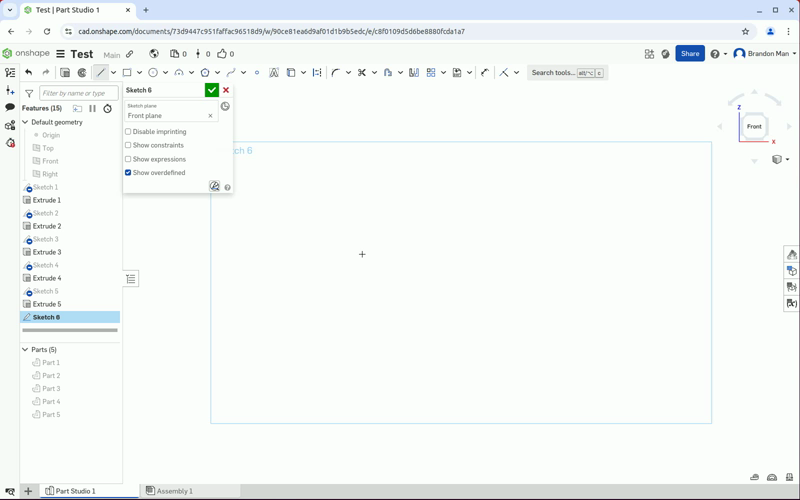
key_up(shift)
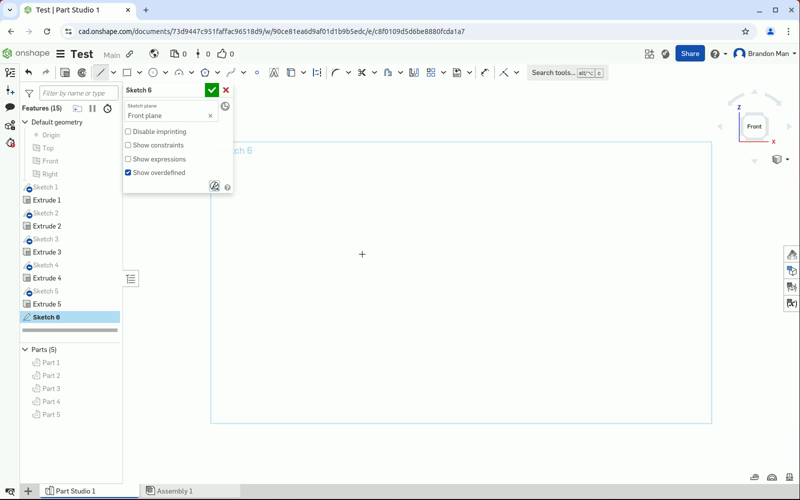
key_down(shift)
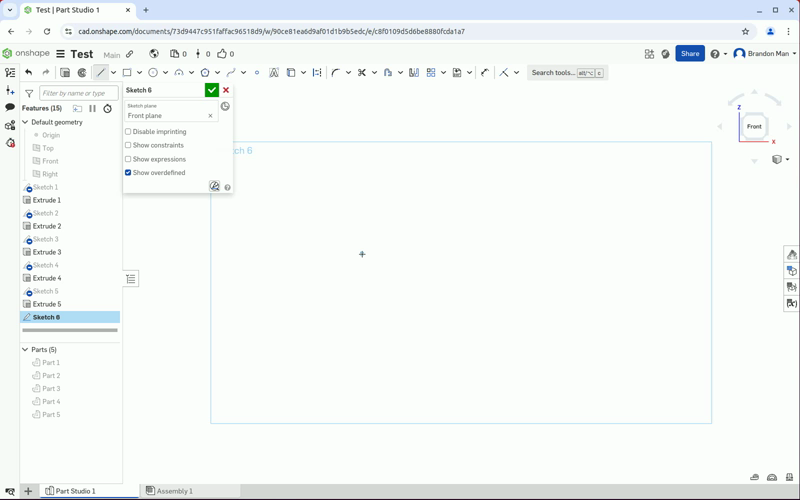
mouse_move(392, 253)
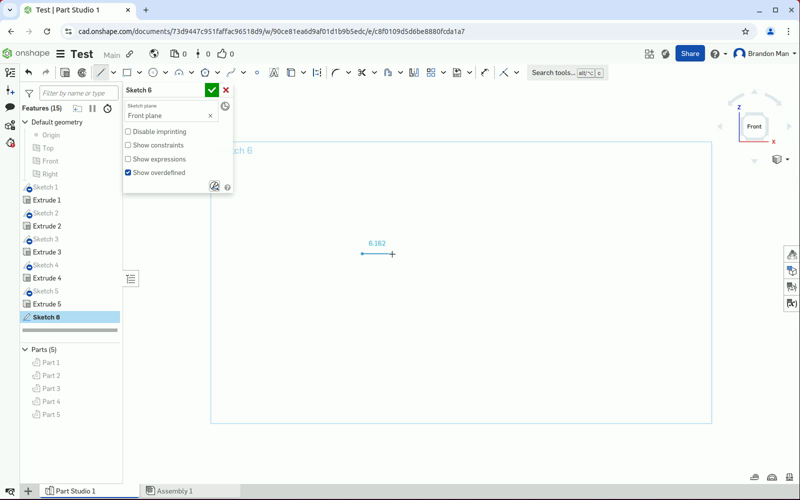
mouse_move(368, 253)
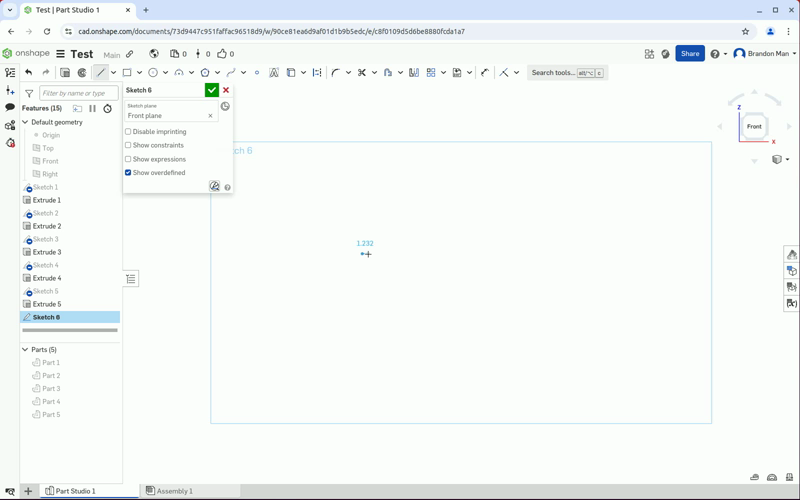
scroll(6)
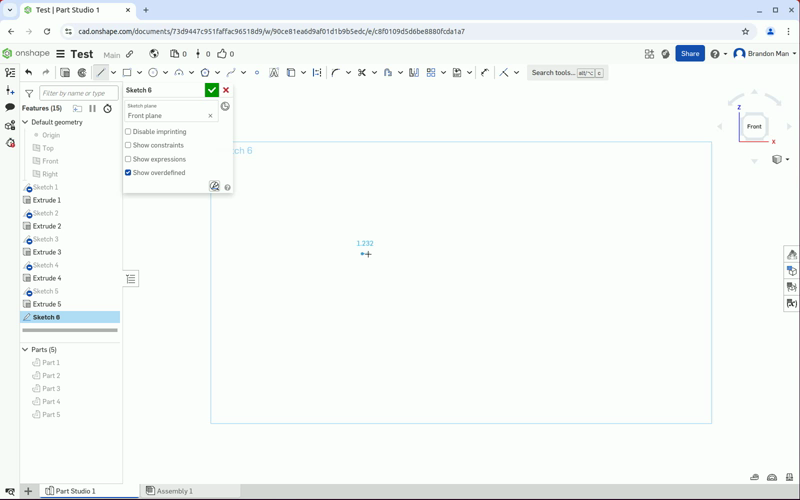
scroll(6)
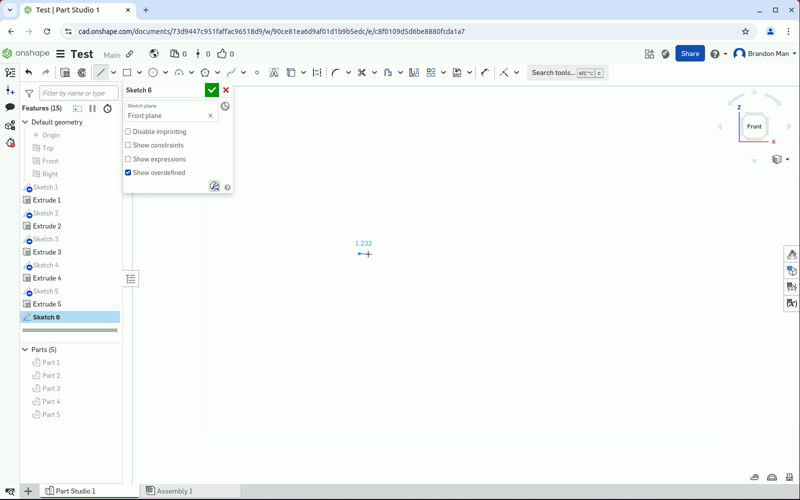
scroll(6)
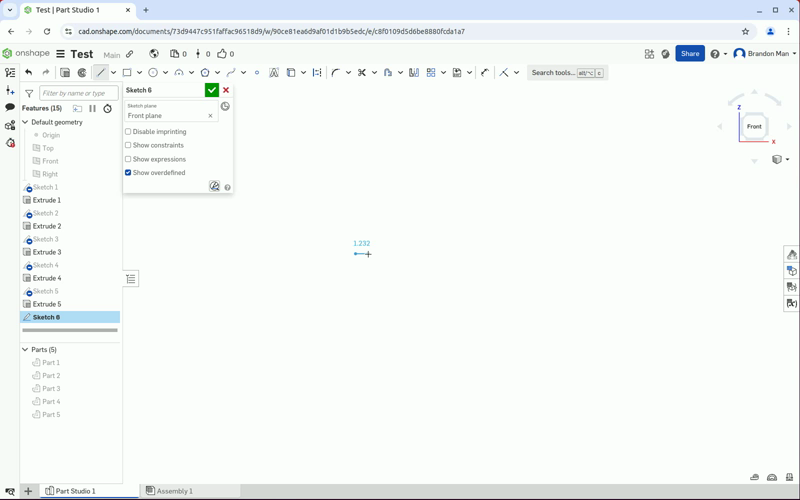
scroll(6)
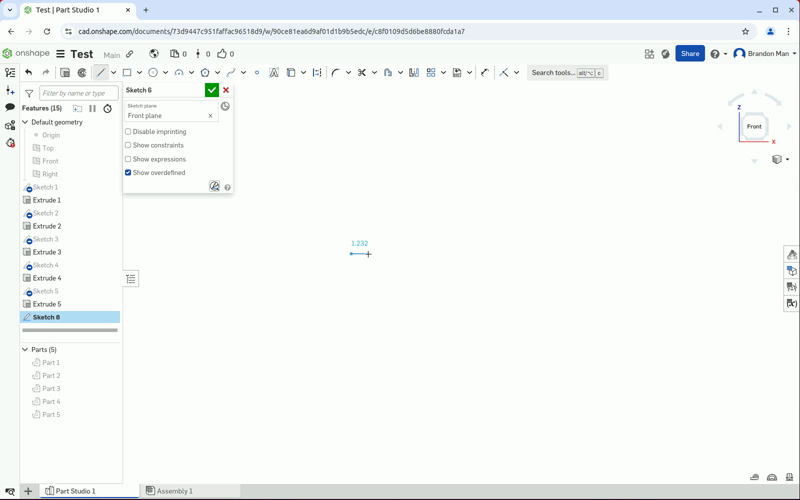
scroll(6)
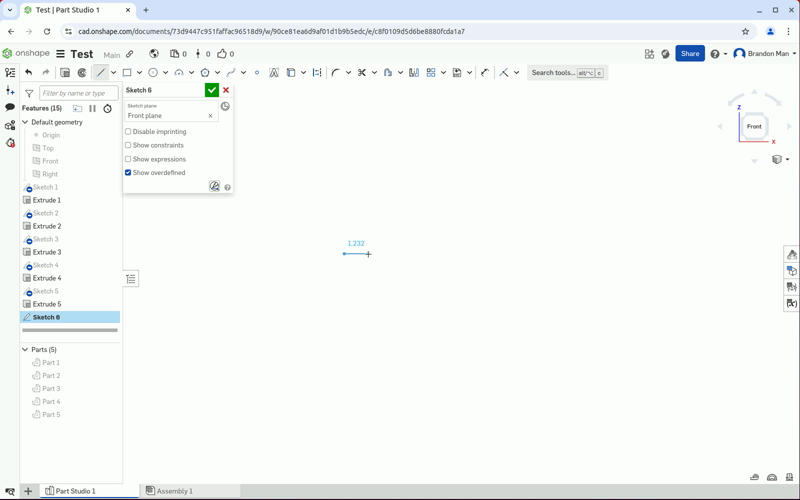
scroll(6)
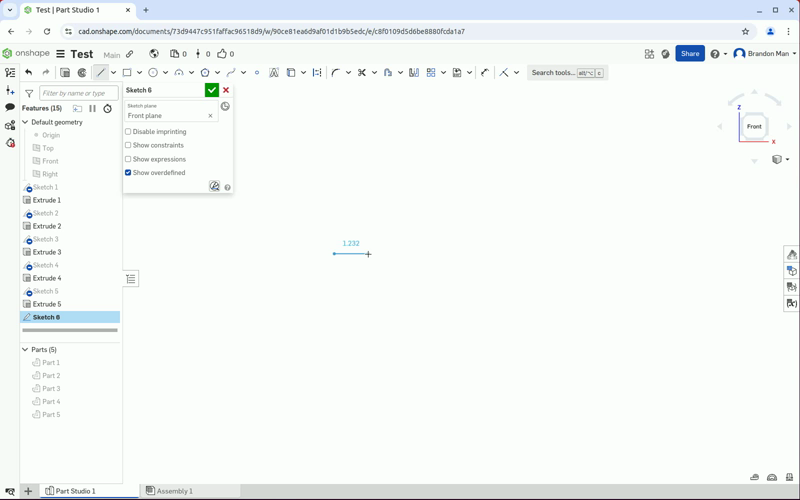
scroll(6)
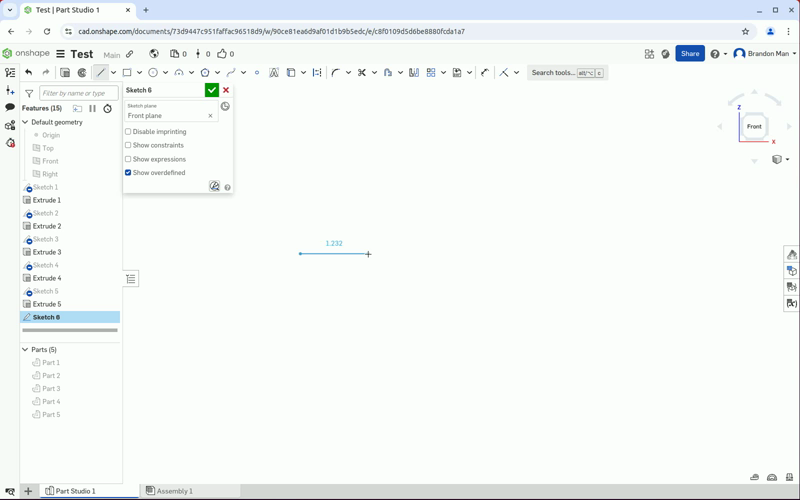
click(368, 253)
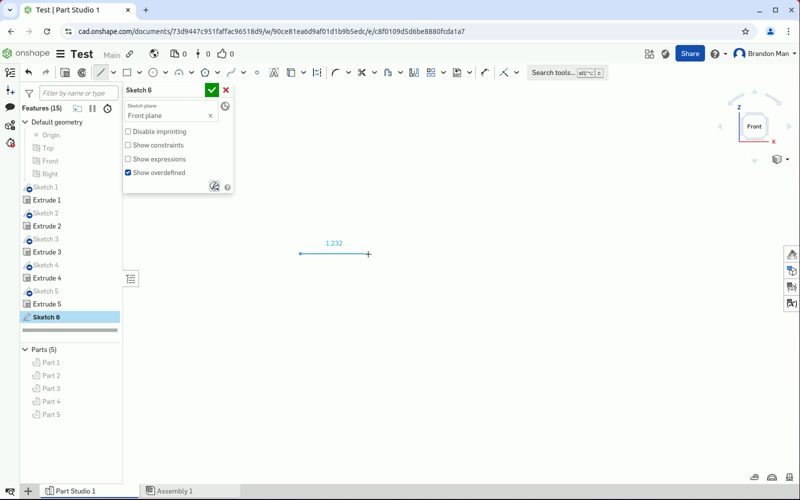
scroll(-6)
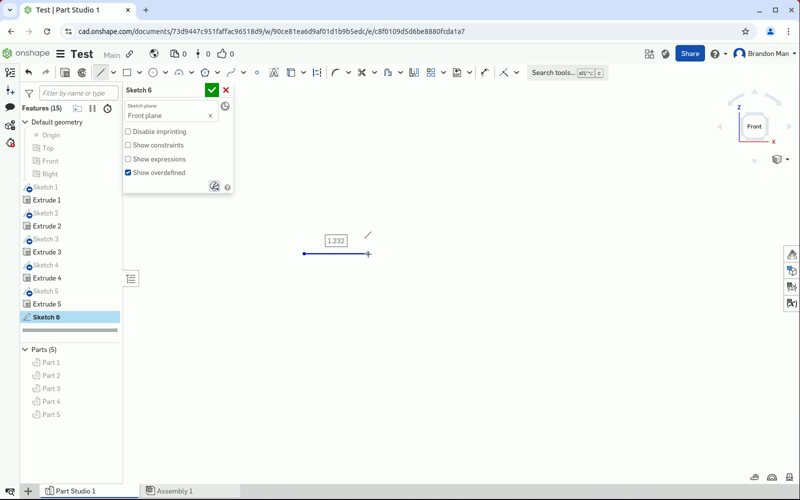
scroll(-6)
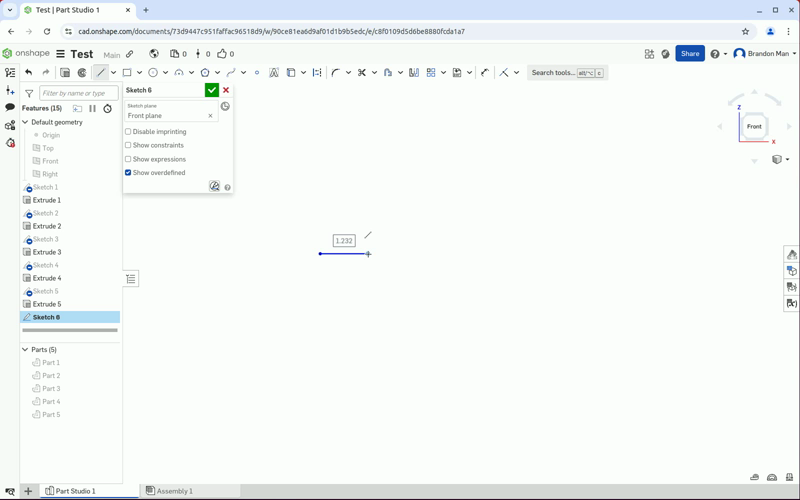
scroll(-6)
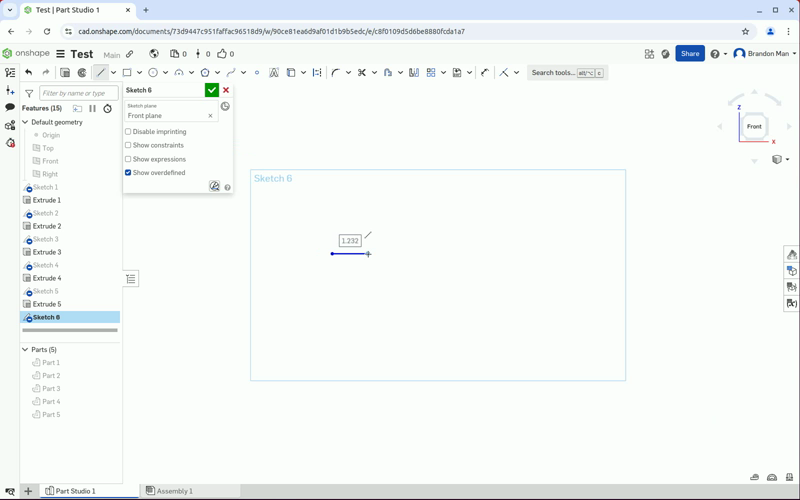
scroll(-6)
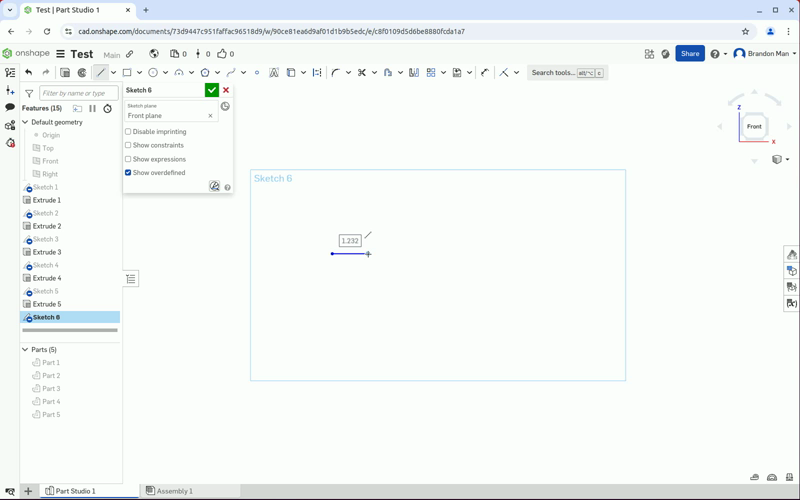
scroll(-6)
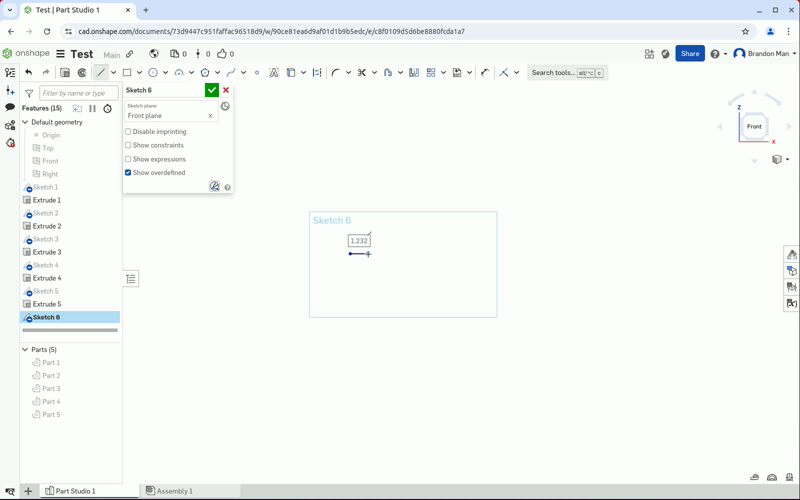
scroll(-6)
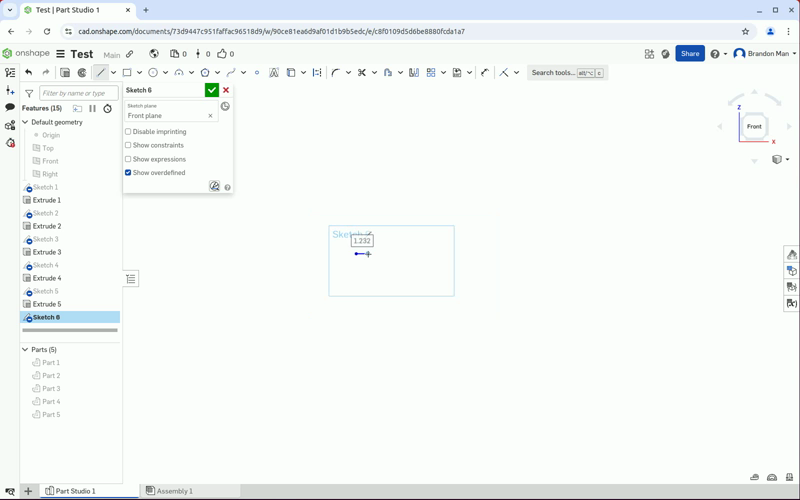
scroll(-6)
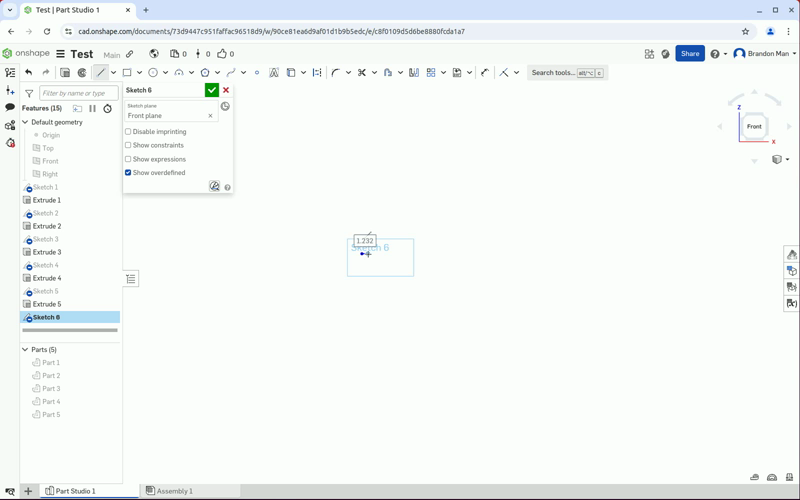
key_up(shift)
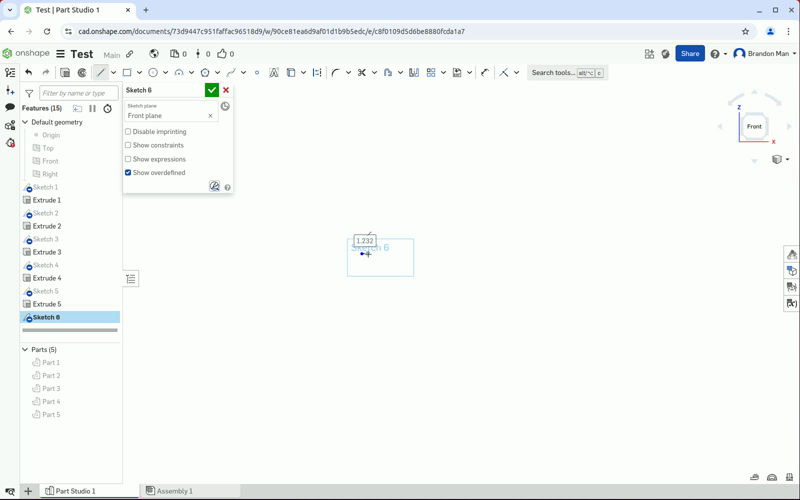
key_down(shift)
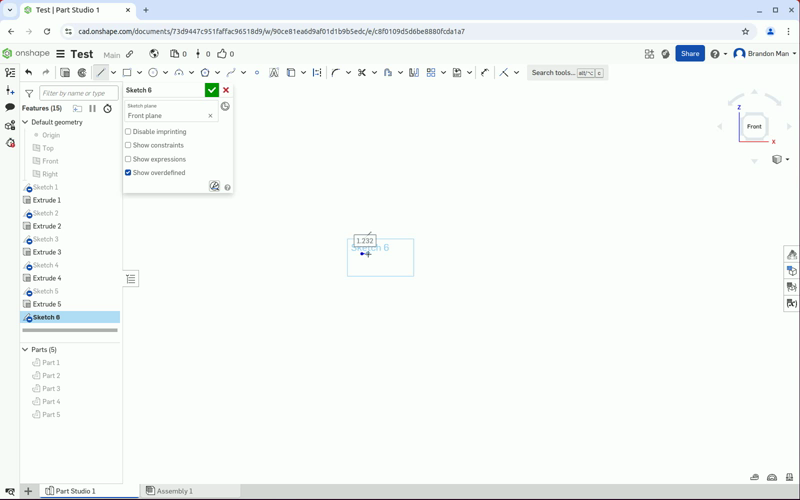
mouse_move(398, 253)
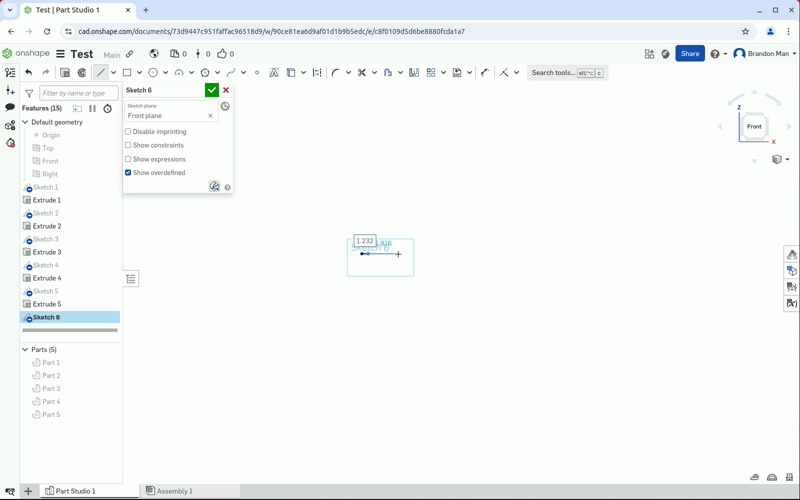
mouse_move(382, 253)
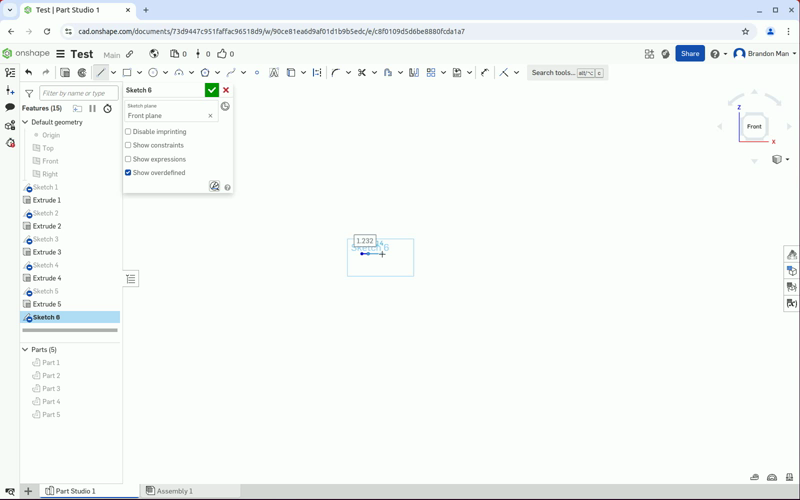
click(382, 253)
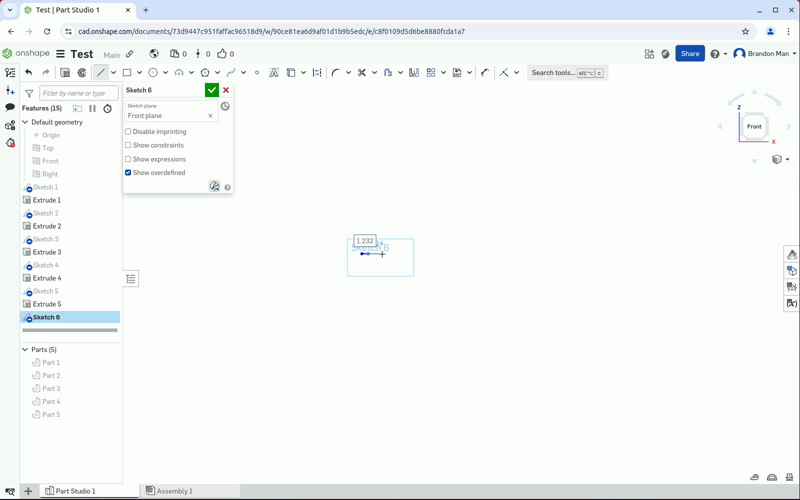
key_up(shift)
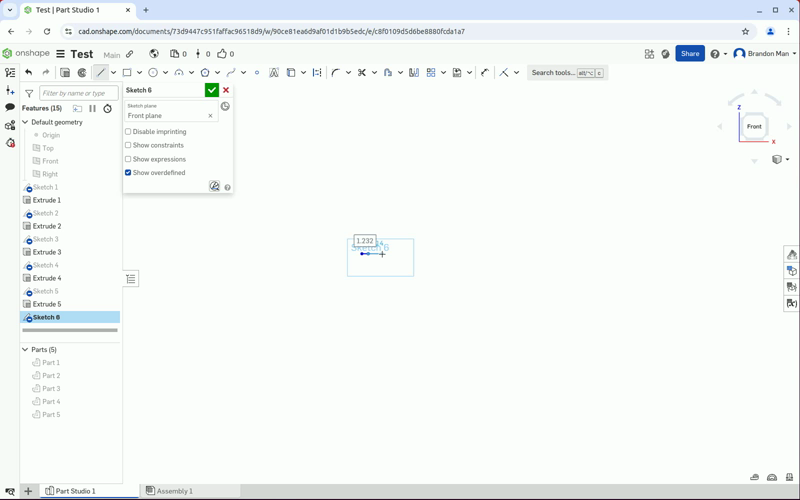
key_down(shift)
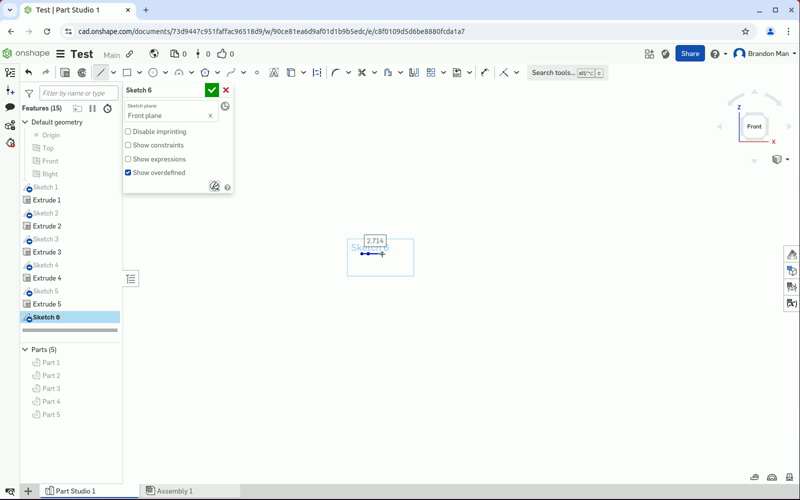
mouse_move(412, 253)
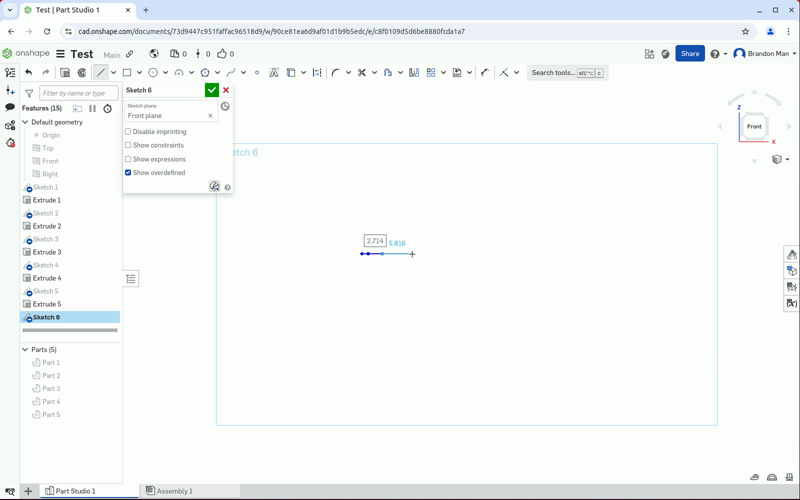
mouse_move(399, 253)
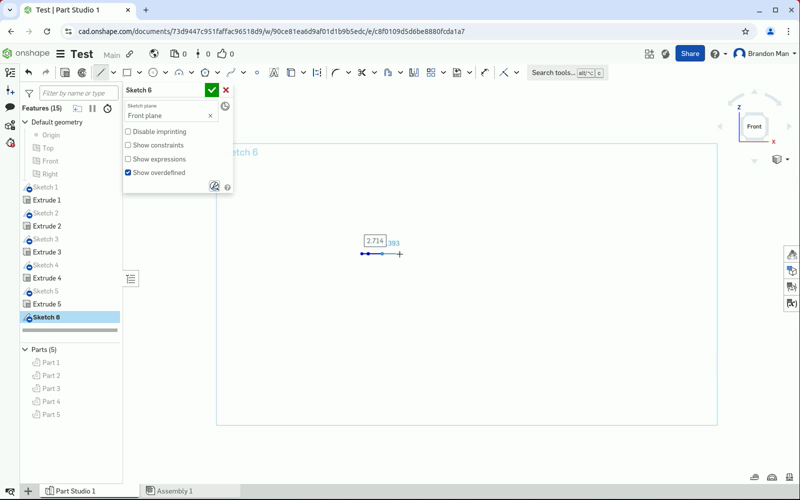
click(399, 253)
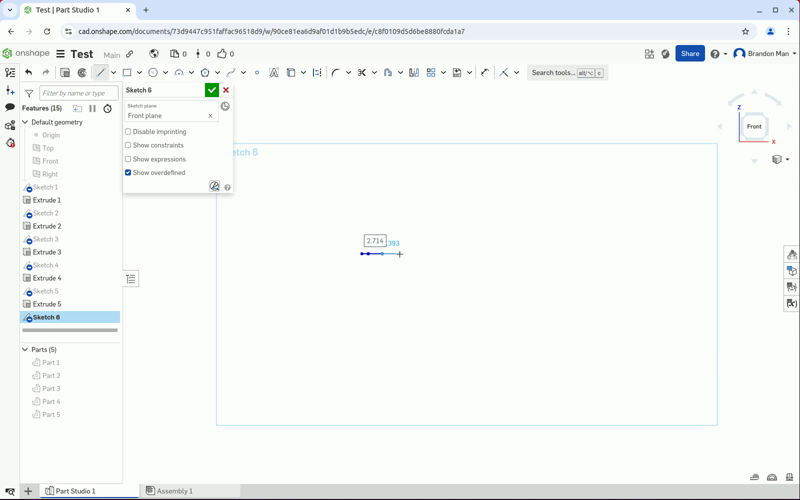
key_up(shift)
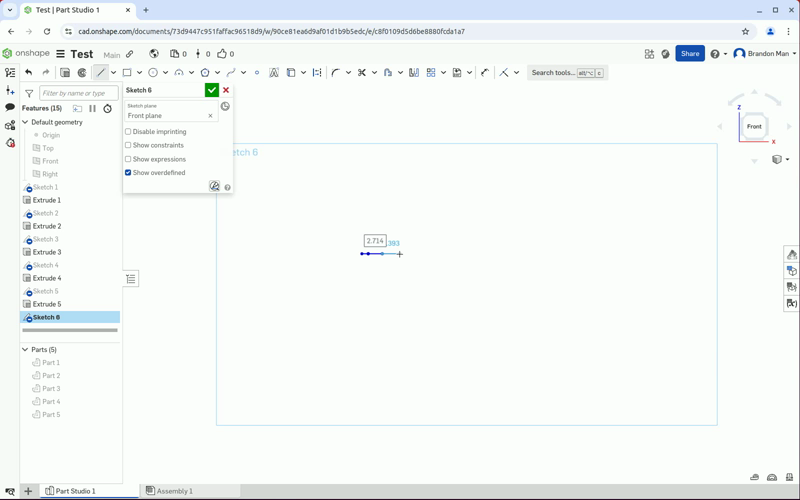
key_down(shift)
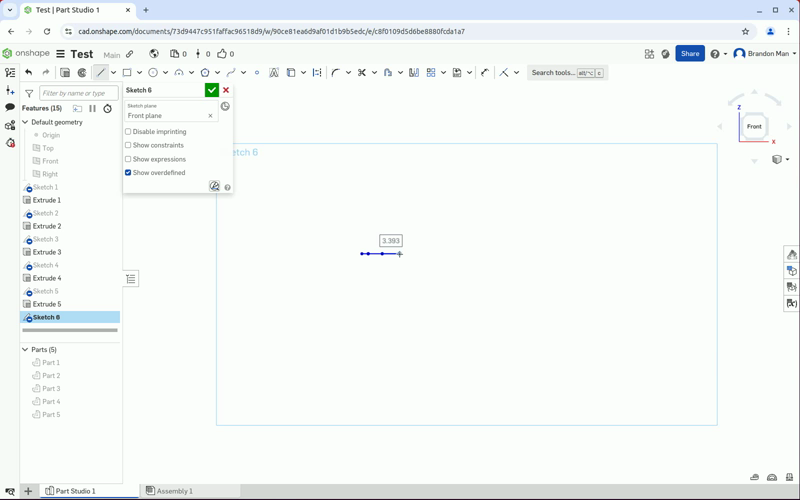
mouse_move(429, 253)
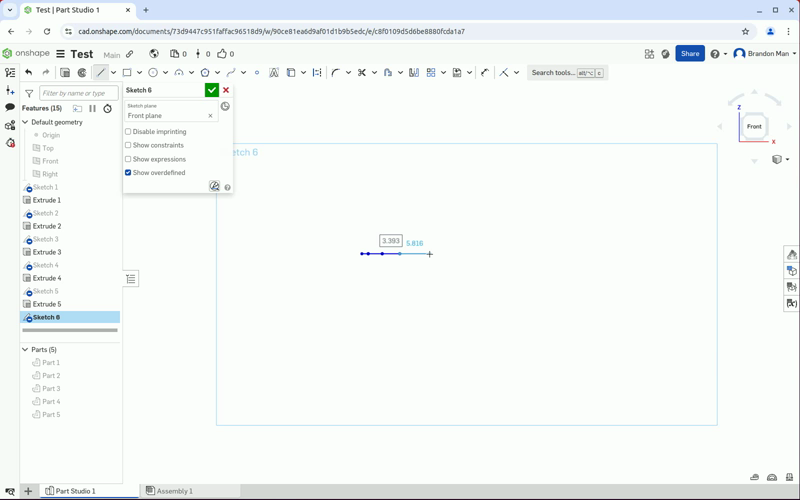
mouse_move(413, 253)
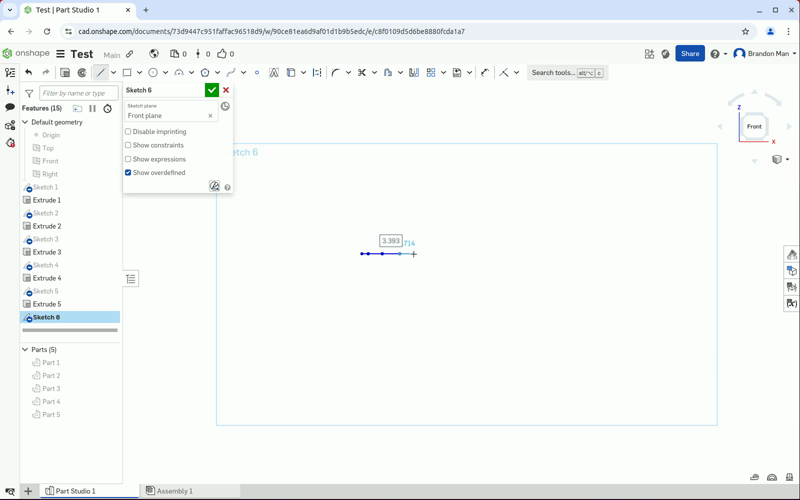
click(413, 253)
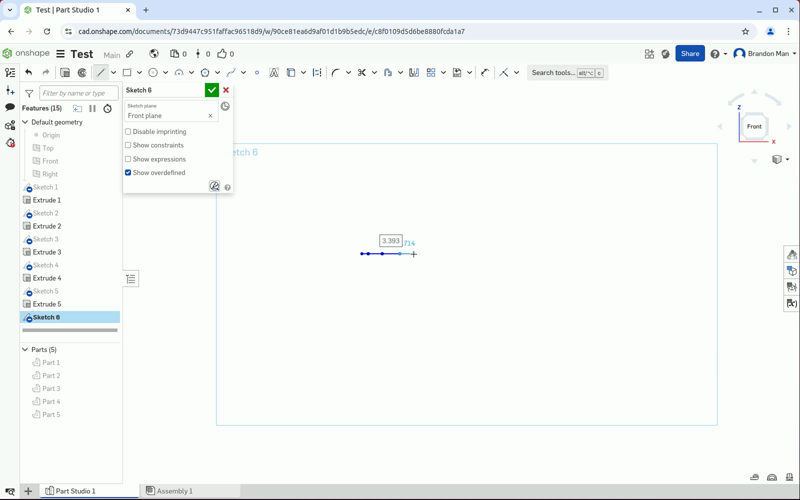
key_up(shift)
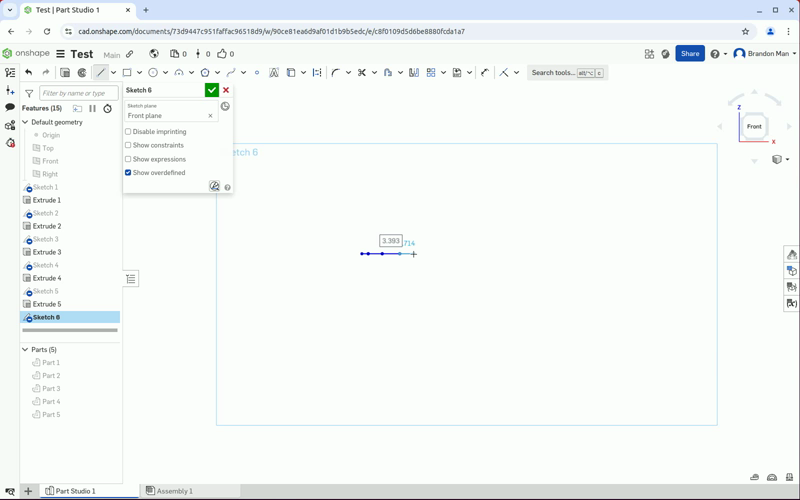
key_down(shift)
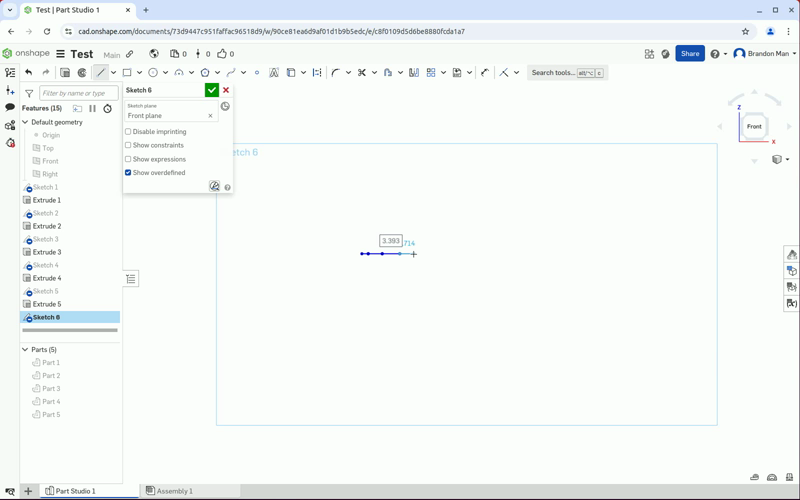
mouse_move(443, 253)
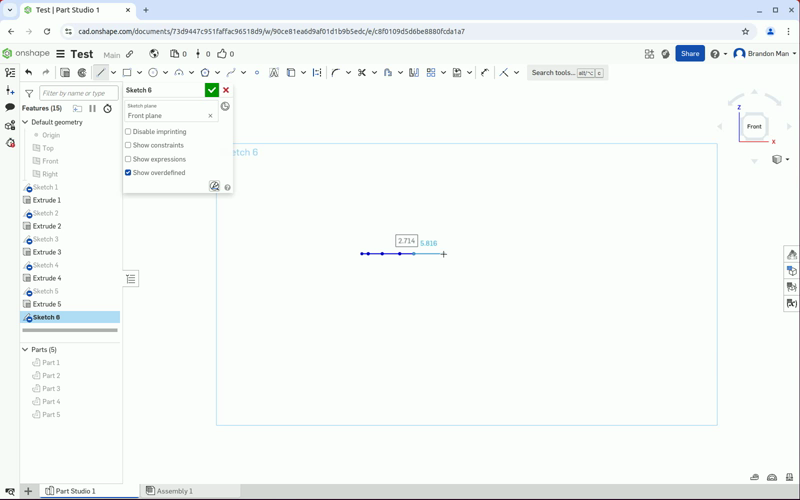
mouse_move(419, 253)
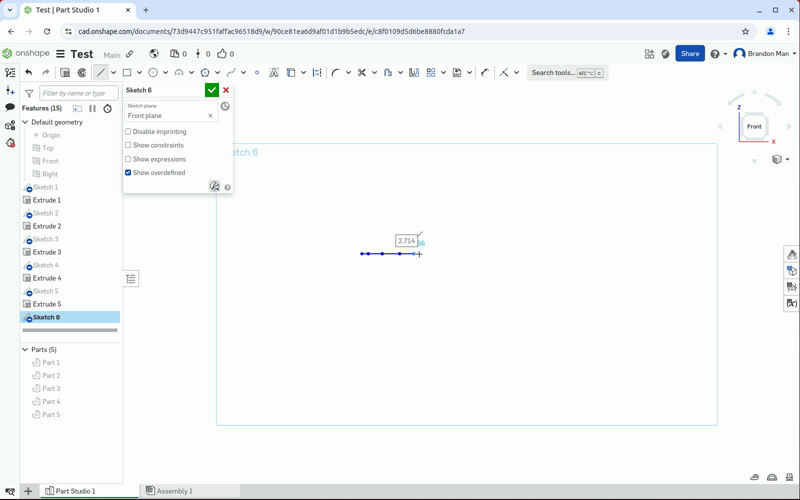
scroll(6)
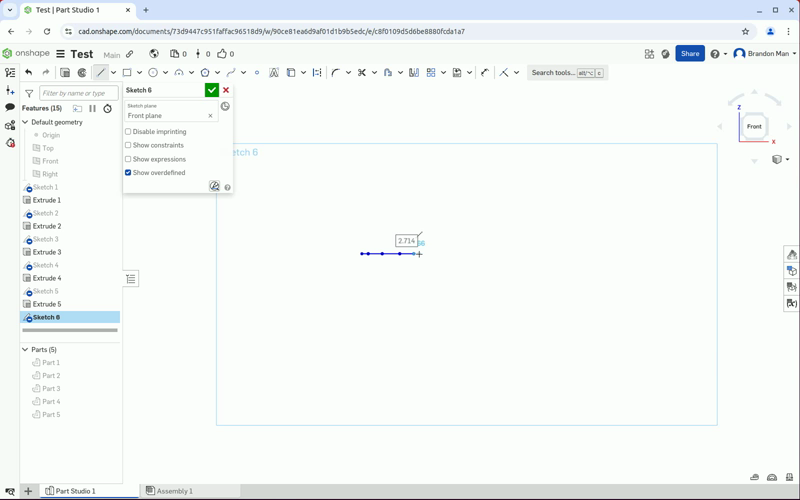
scroll(6)
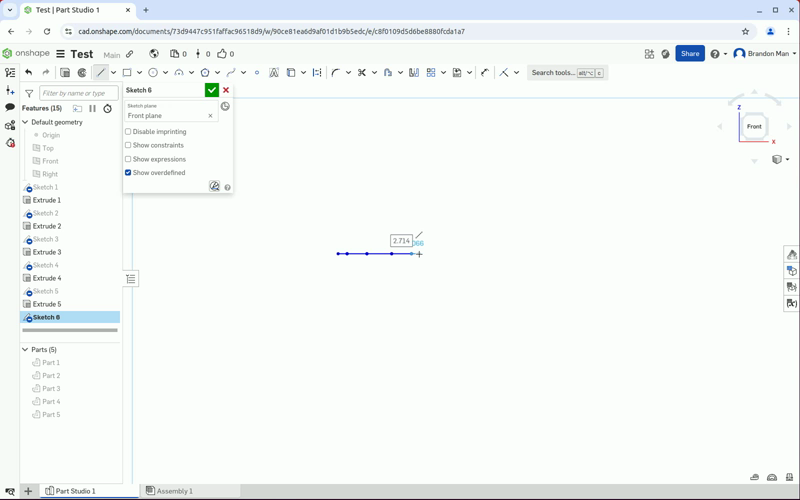
scroll(6)
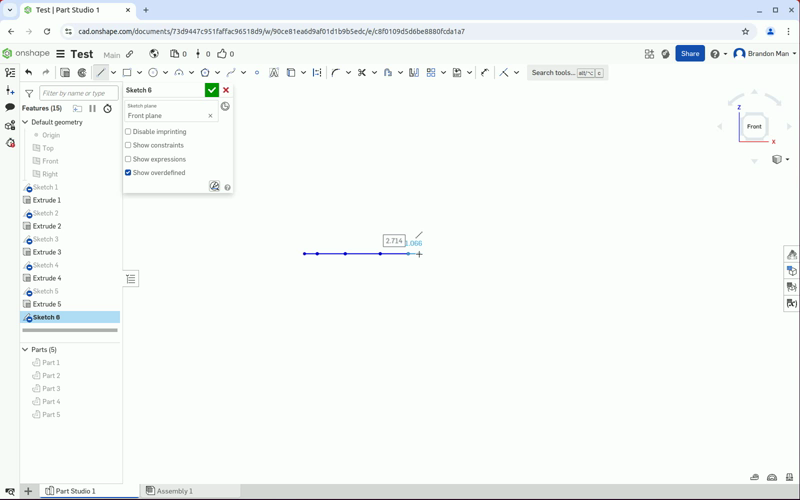
scroll(6)
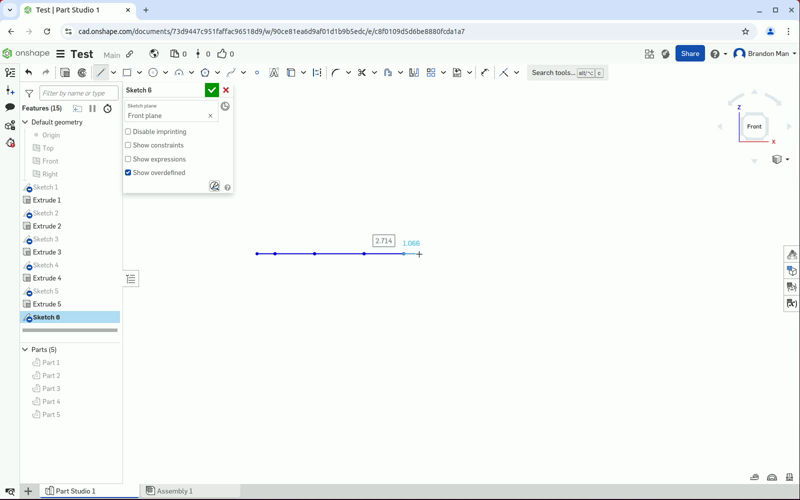
scroll(6)
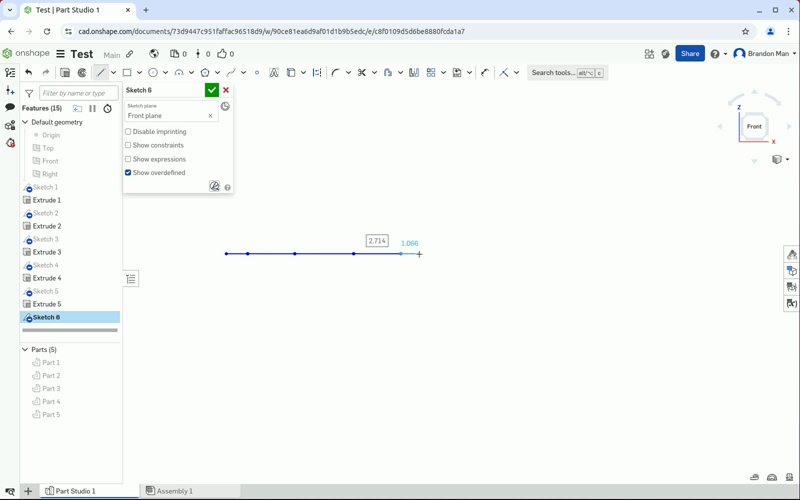
scroll(6)
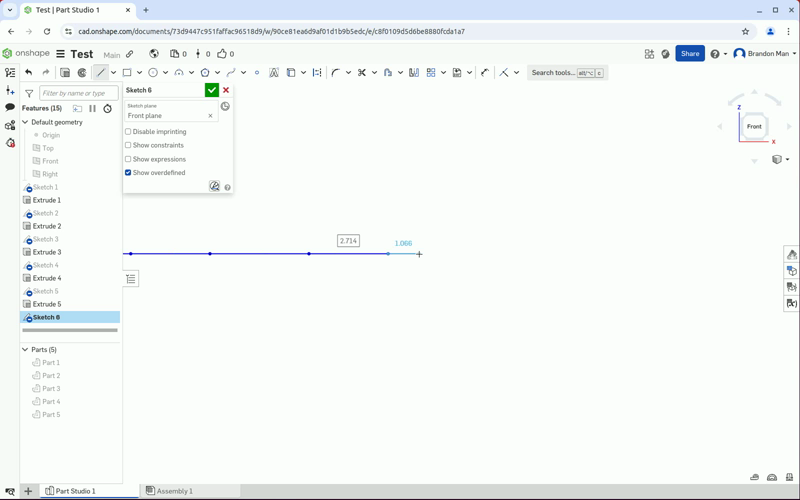
scroll(6)
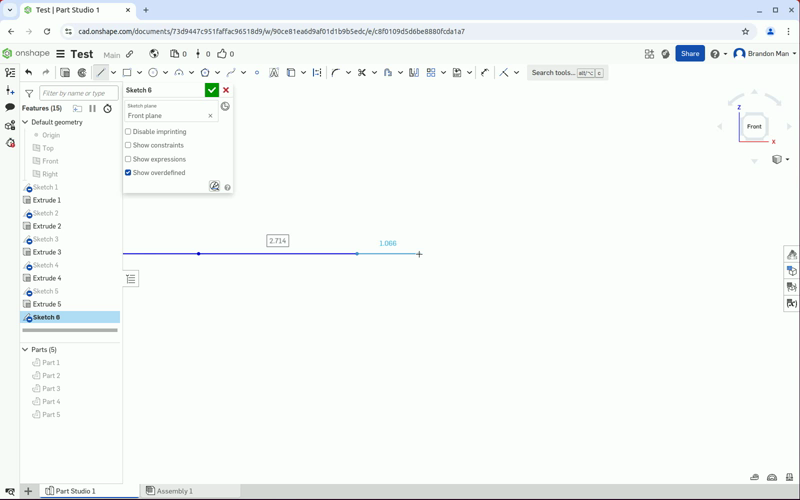
click(419, 253)
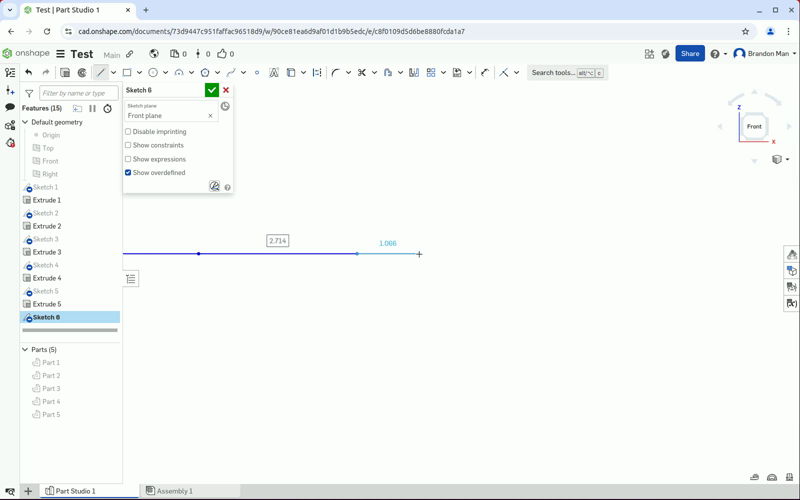
scroll(-6)
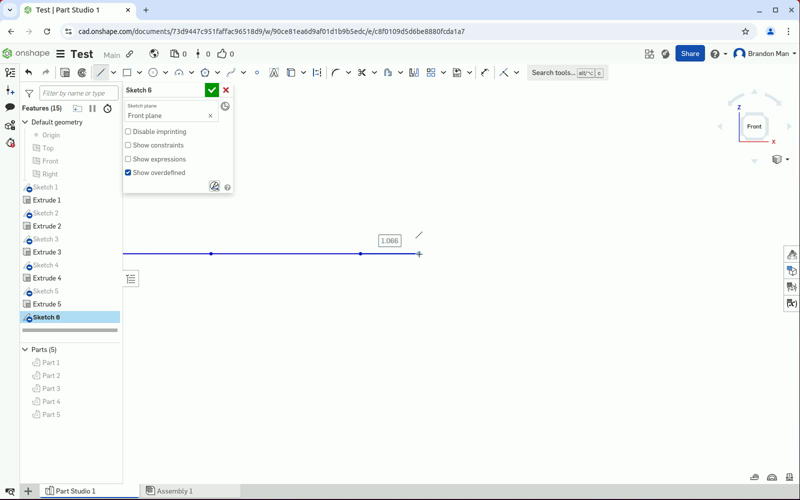
scroll(-6)
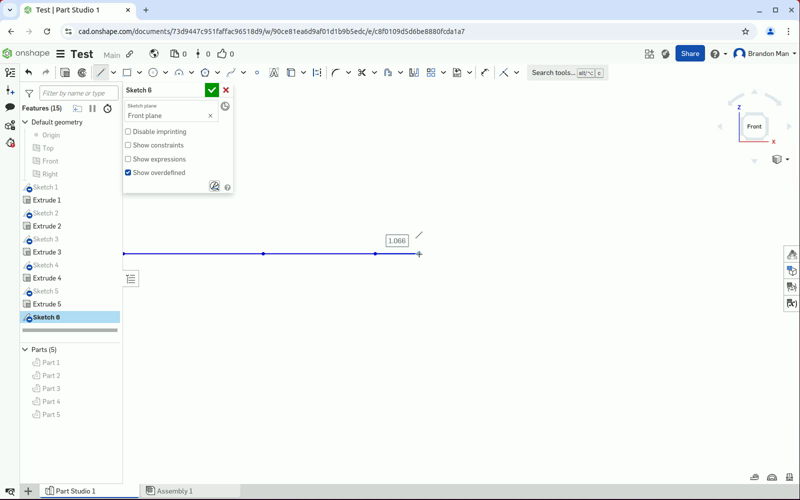
scroll(-6)
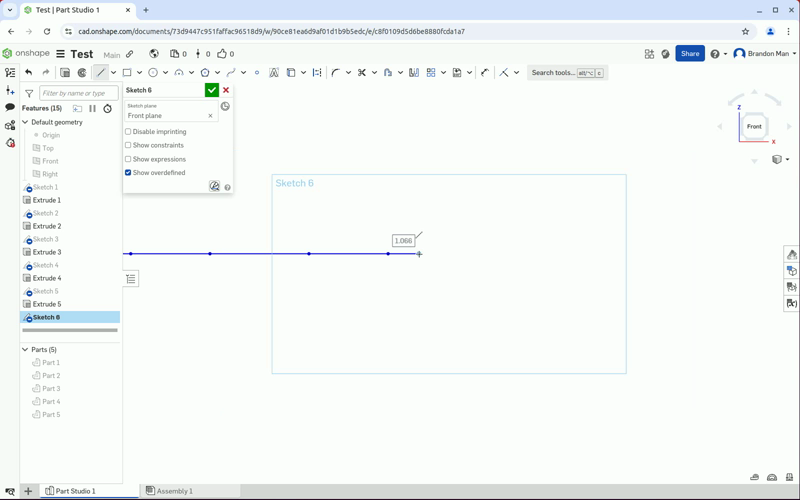
scroll(-6)
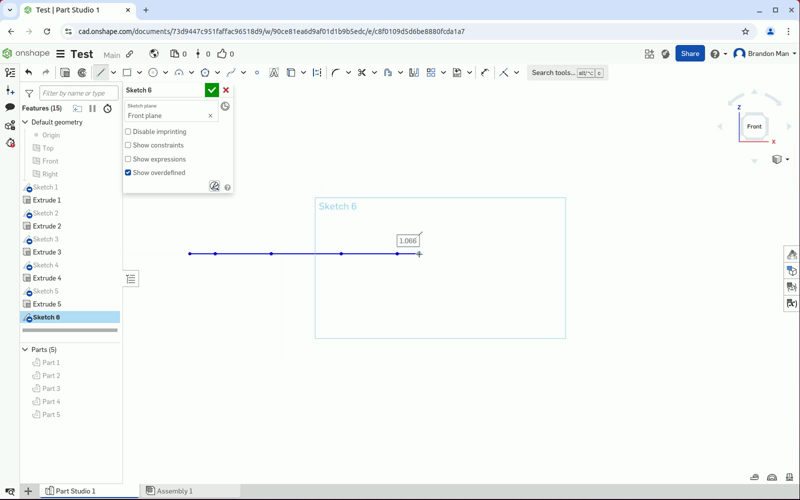
scroll(-6)
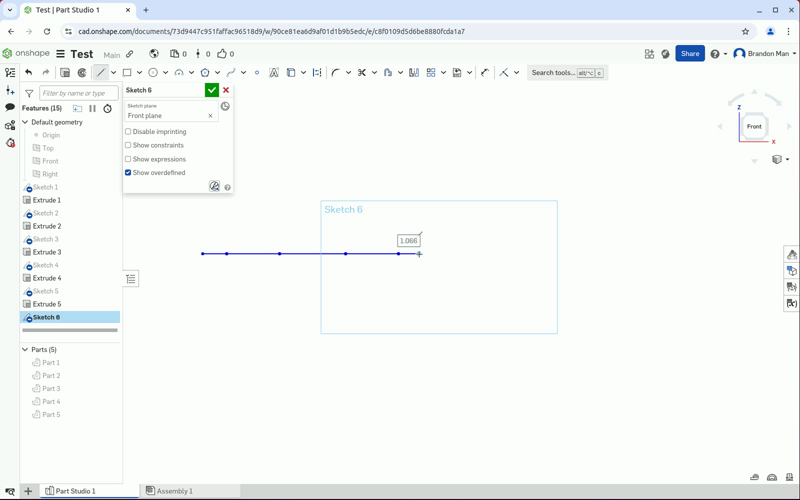
scroll(-6)
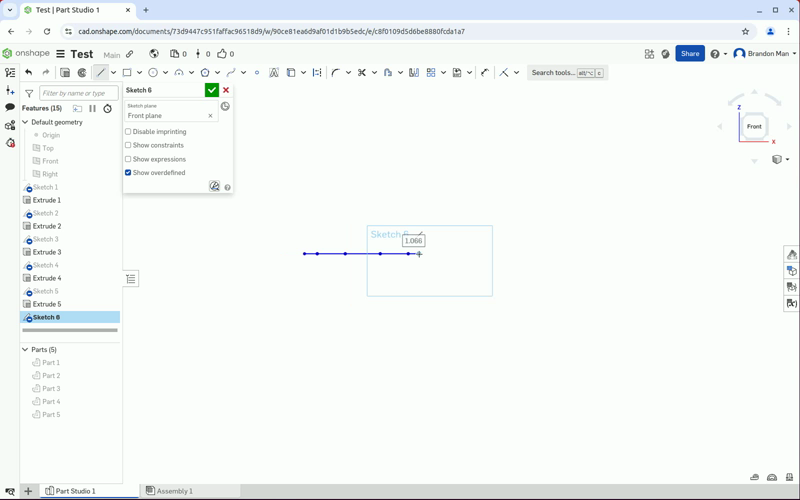
scroll(-6)
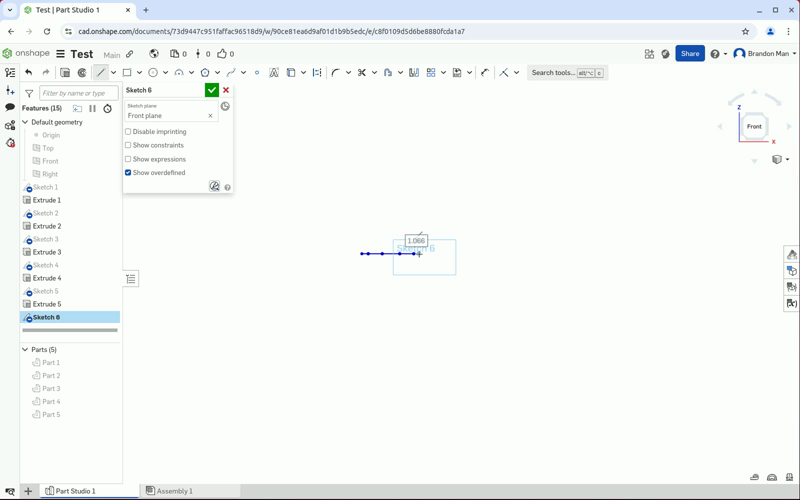
key_up(shift)
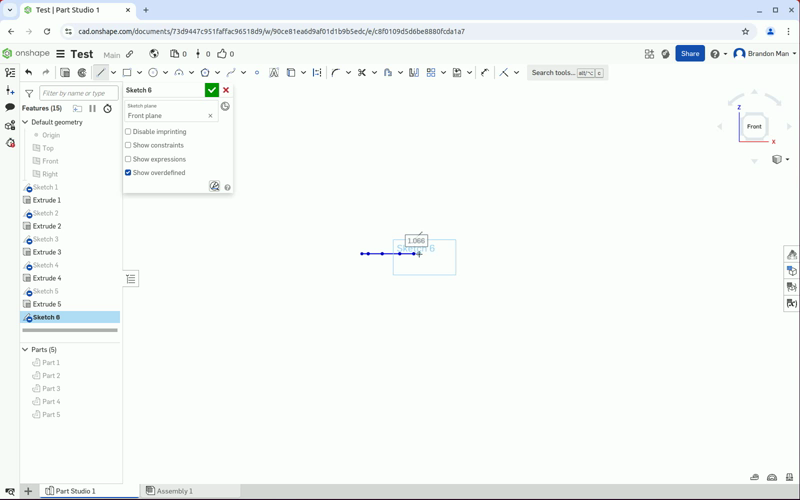
key_down(shift)
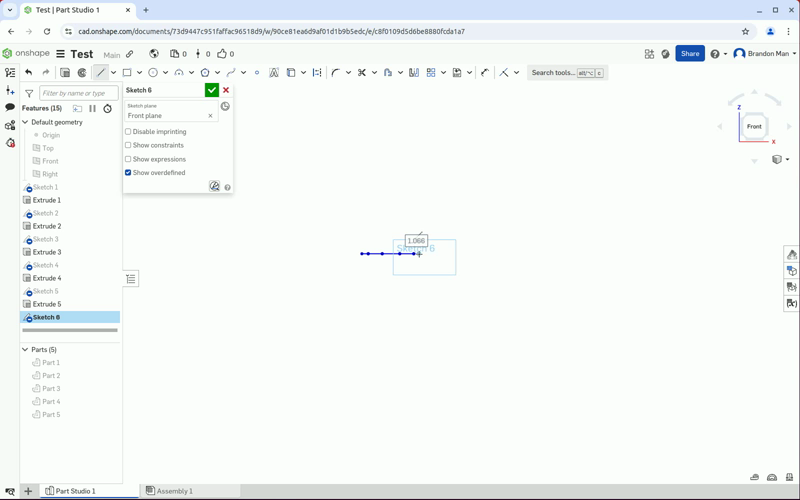
mouse_move(449, 253)
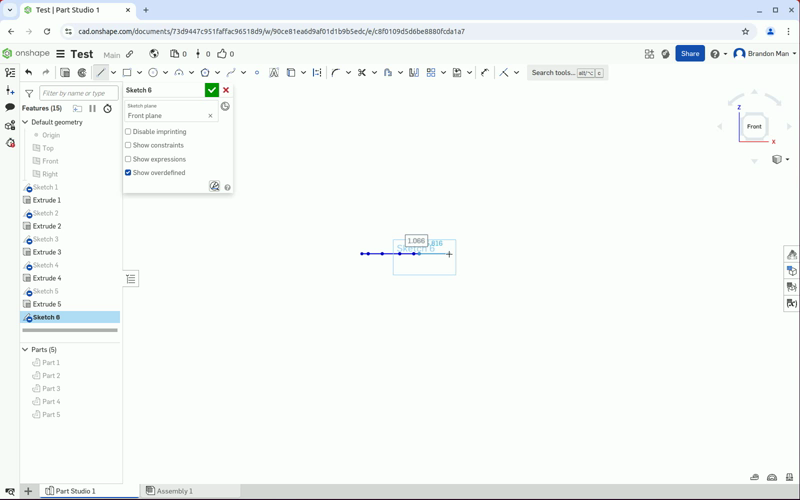
mouse_move(419, 232)
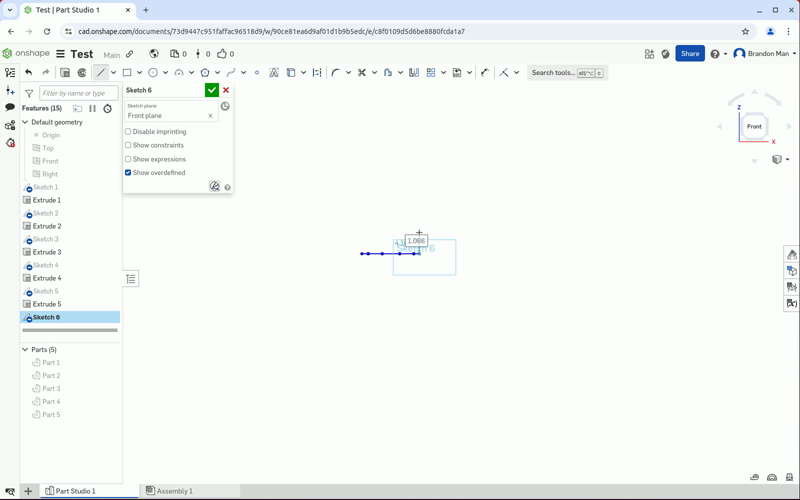
click(419, 232)
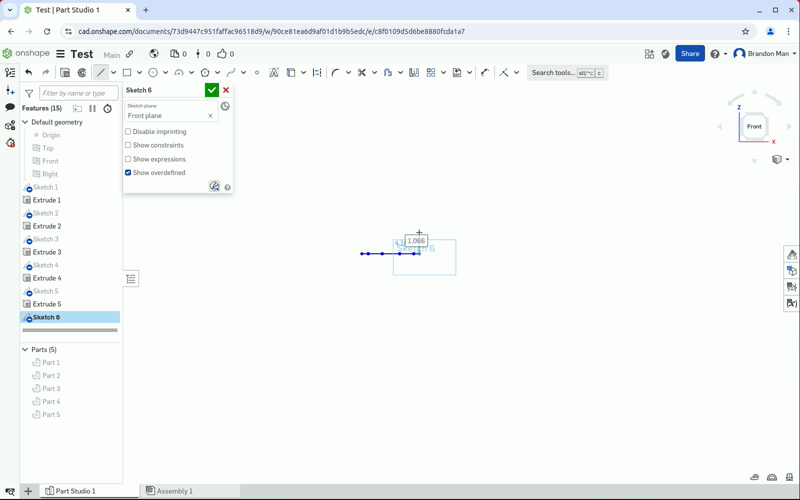
key_up(shift)
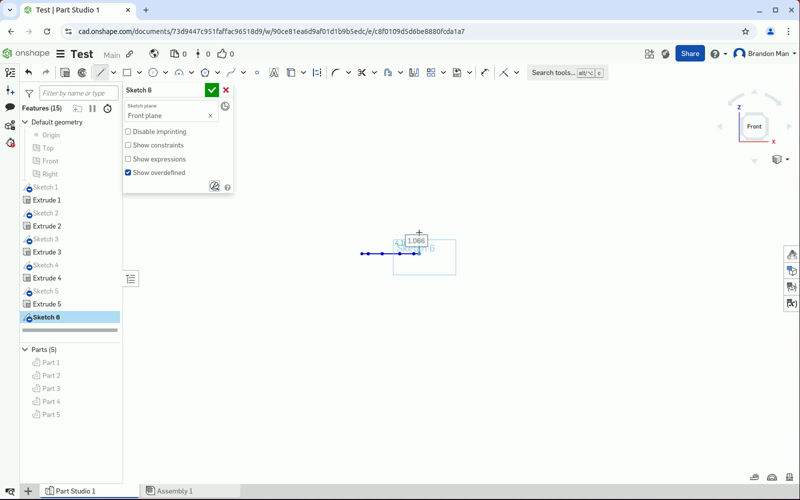
key_down(shift)
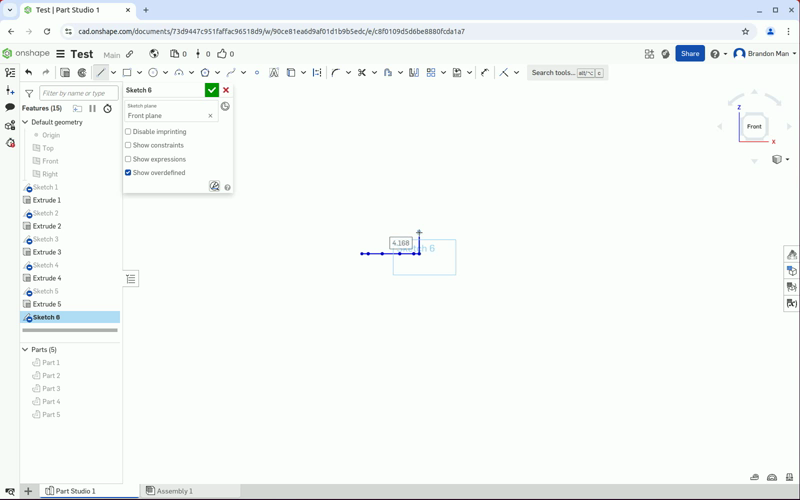
mouse_move(449, 232)
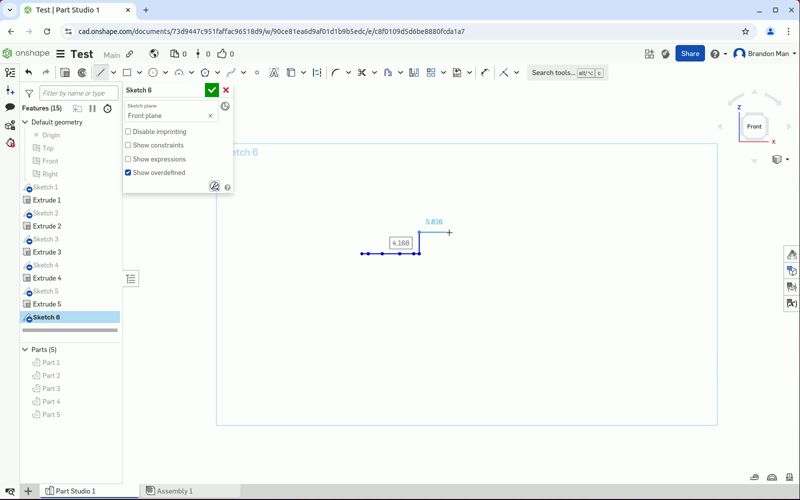
mouse_move(419, 218)
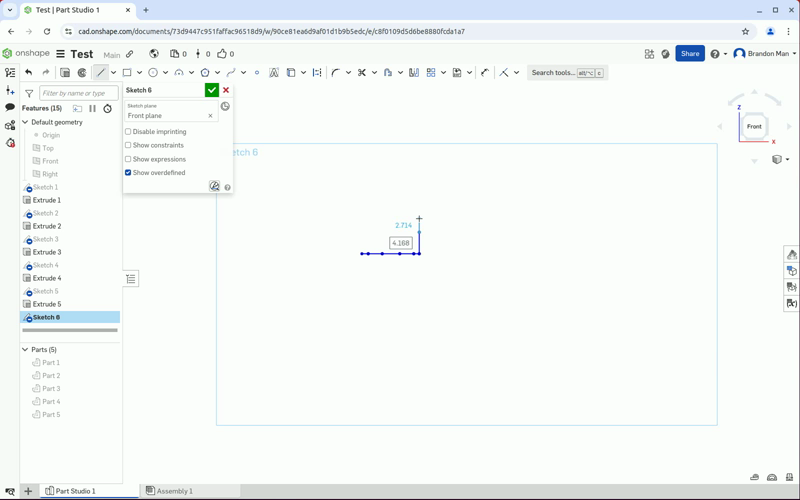
click(419, 218)
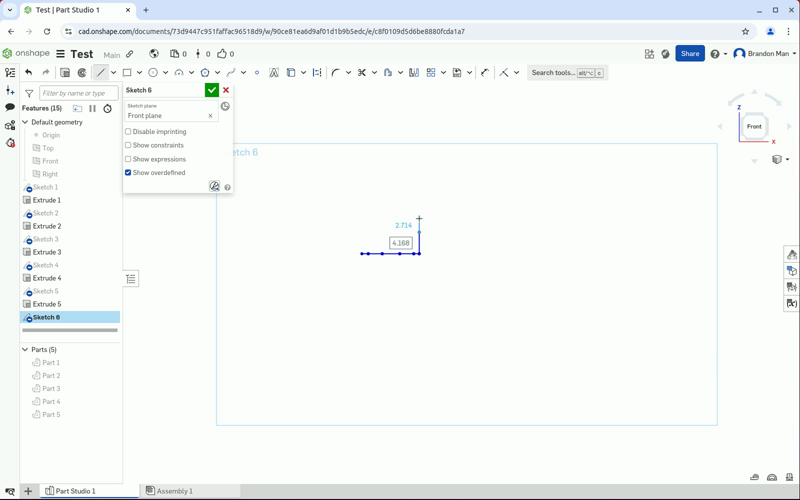
key_up(shift)
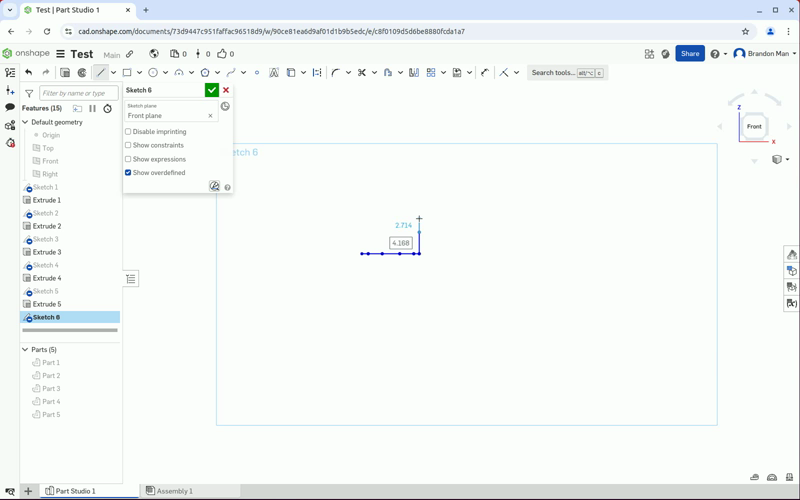
key_down(shift)
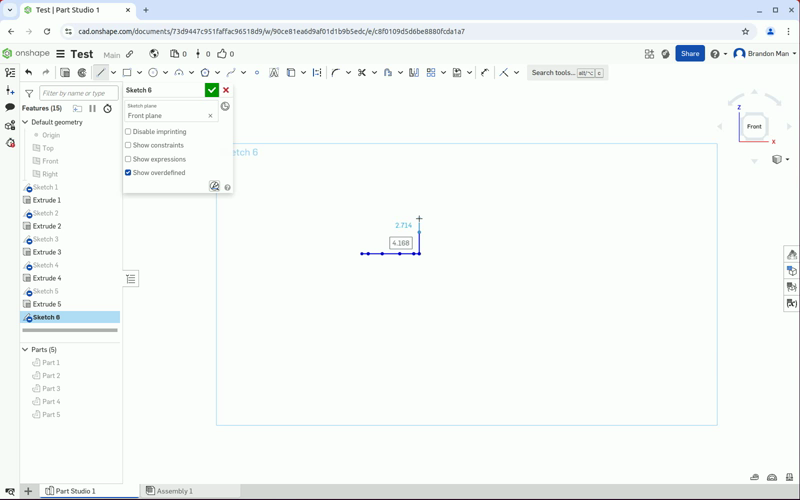
mouse_move(449, 218)
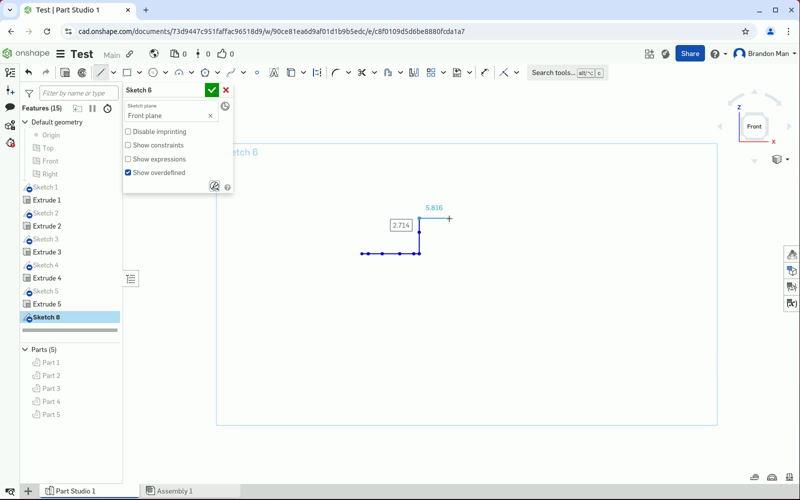
mouse_move(419, 196)
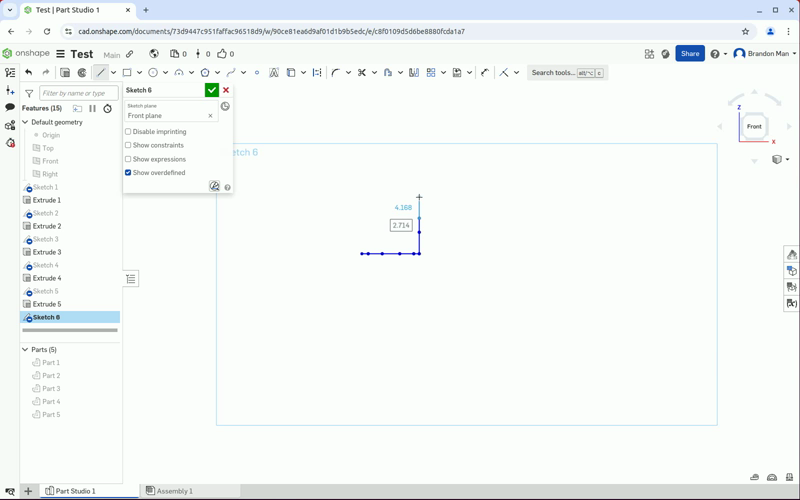
click(419, 196)
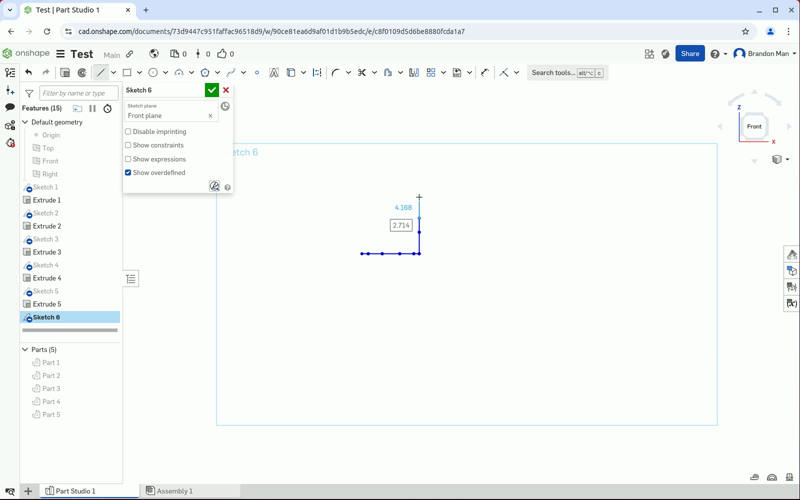
key_up(shift)
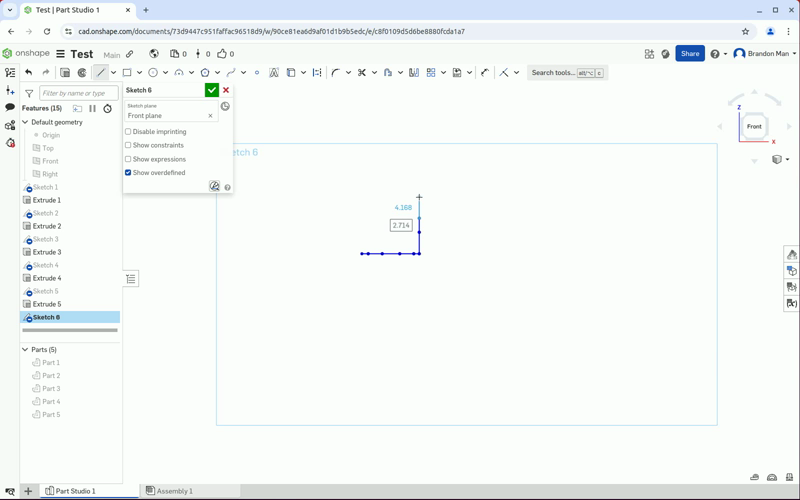
key_down(shift)
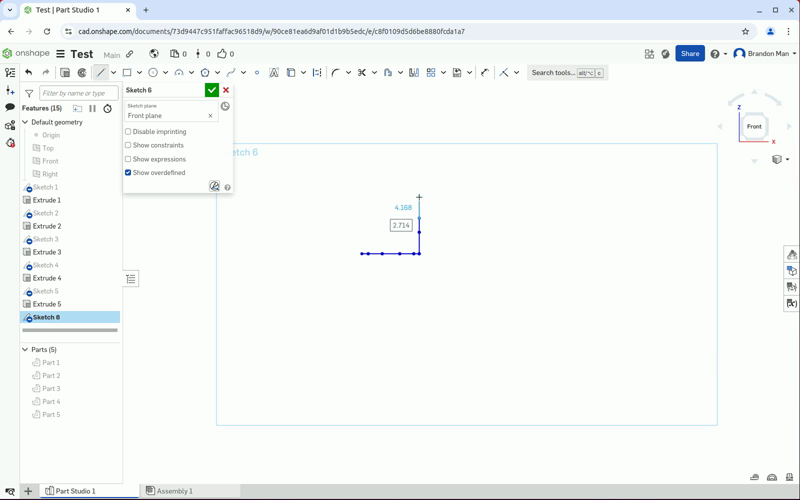
mouse_move(449, 196)
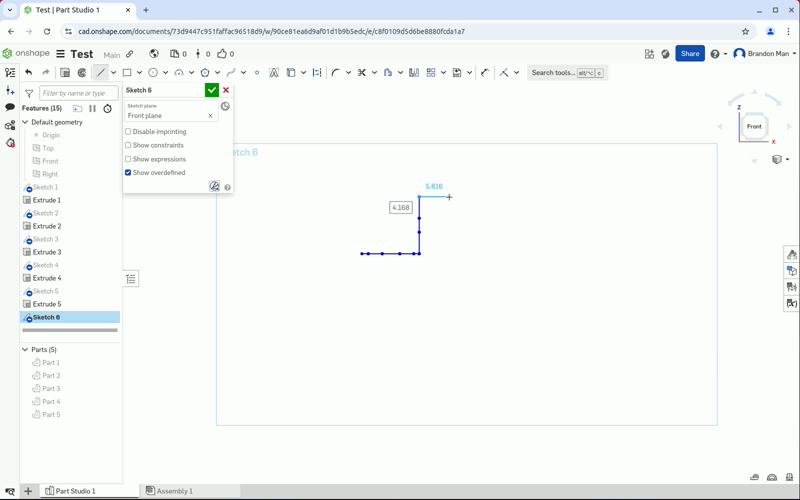
mouse_move(397, 196)
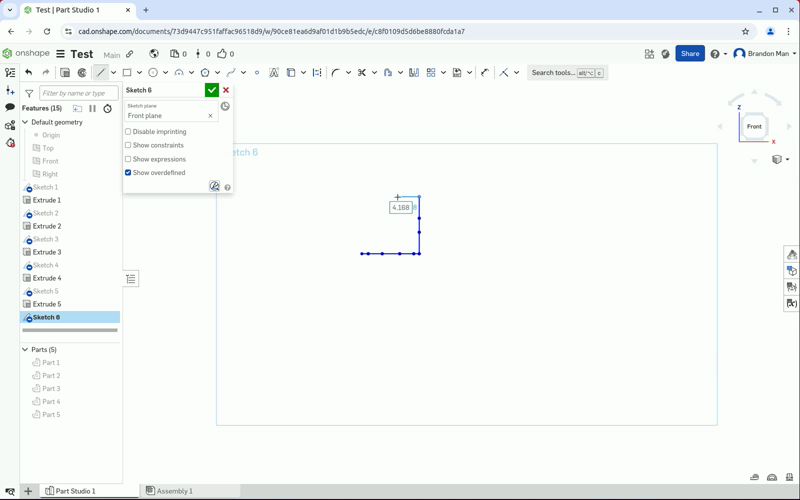
click(397, 196)
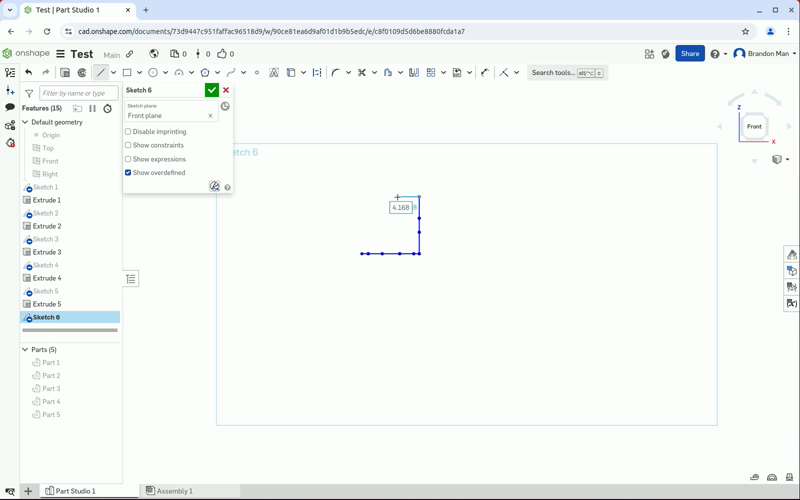
key_up(shift)
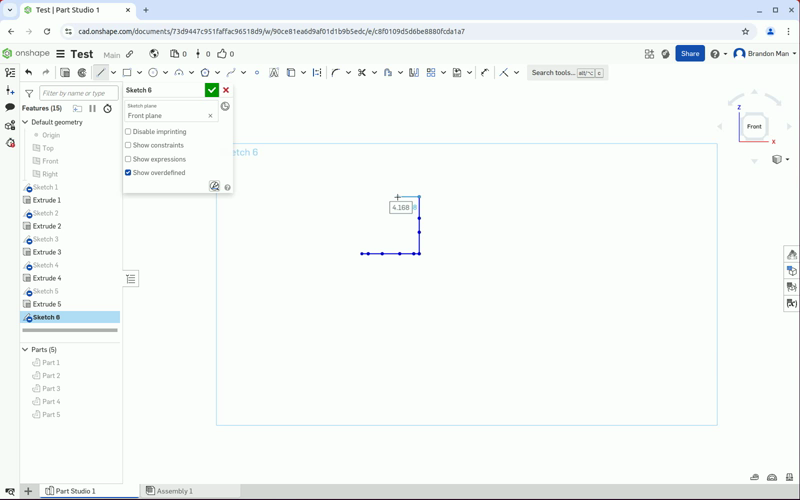
key_down(shift)
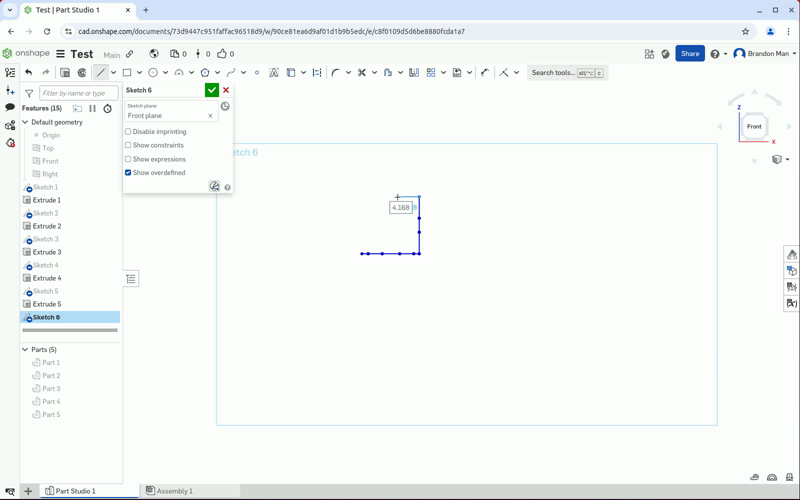
mouse_move(427, 196)
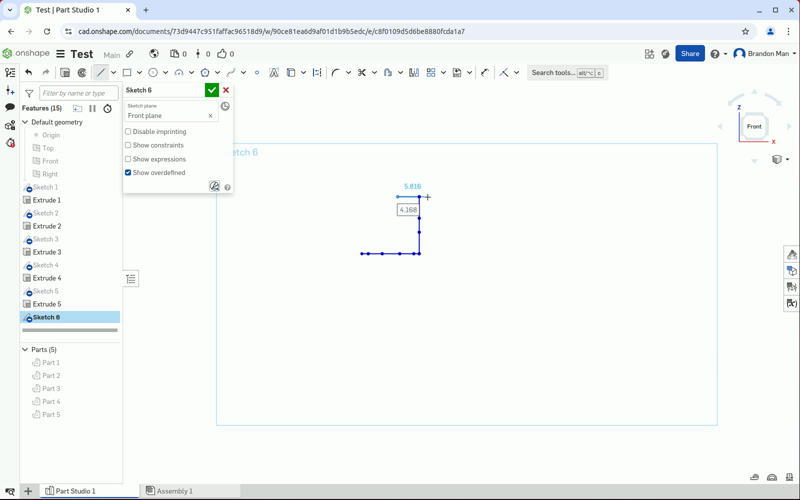
mouse_move(383, 196)
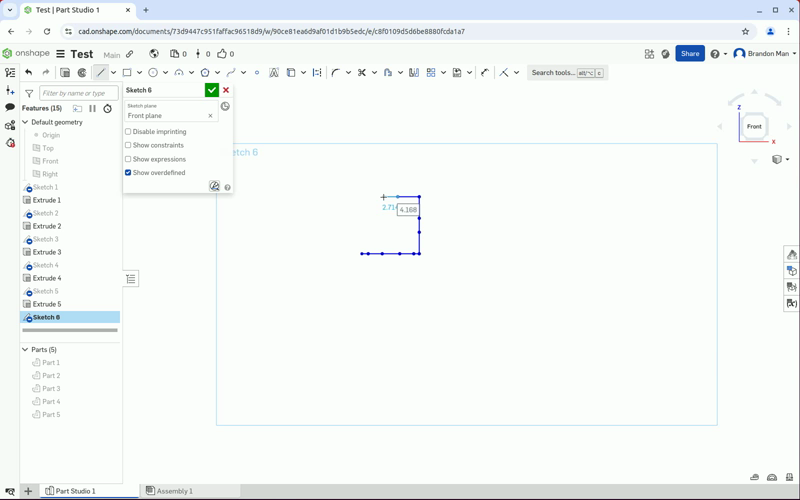
click(383, 196)
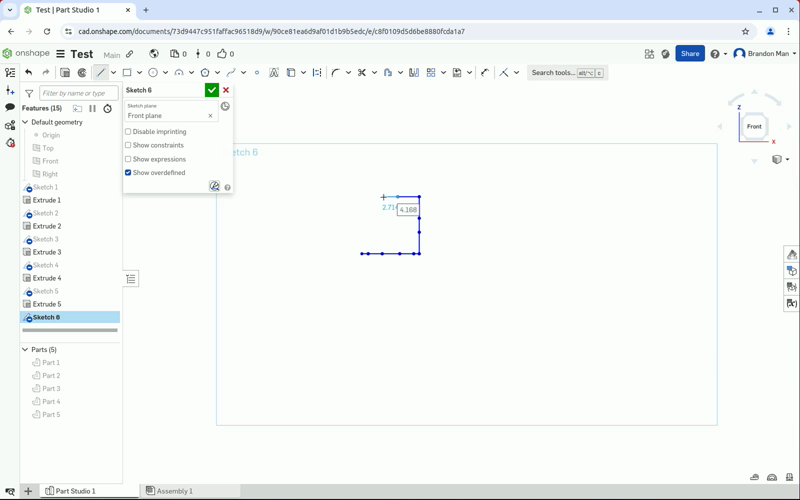
key_up(shift)
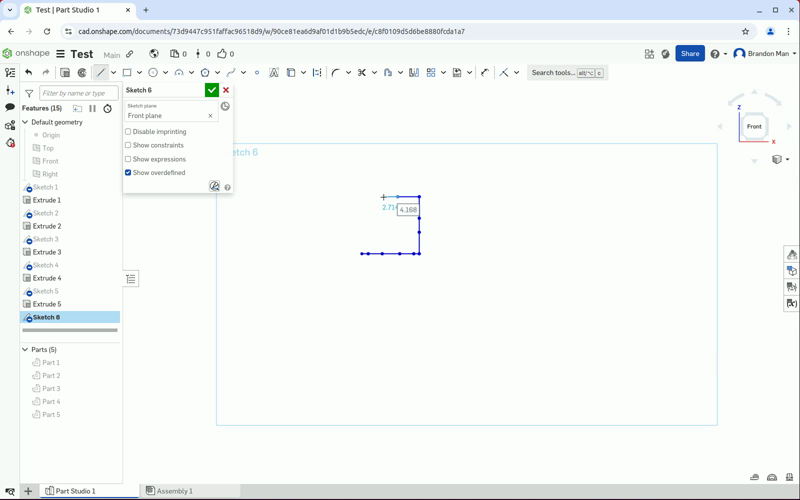
key_down(shift)
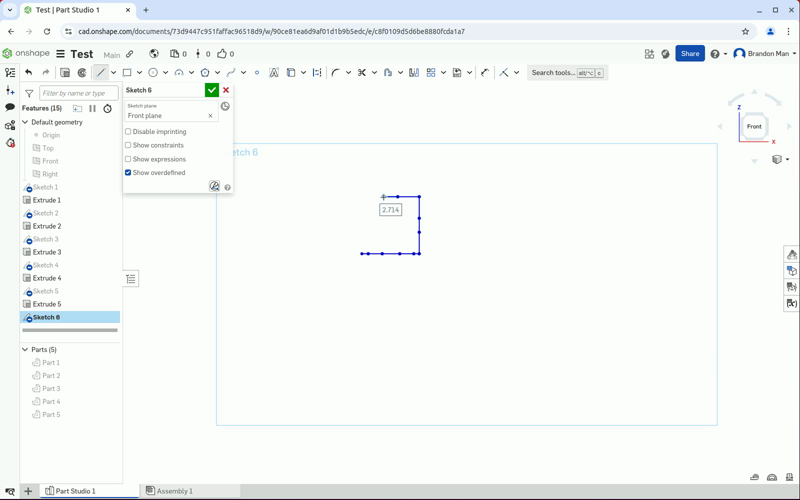
mouse_move(414, 196)
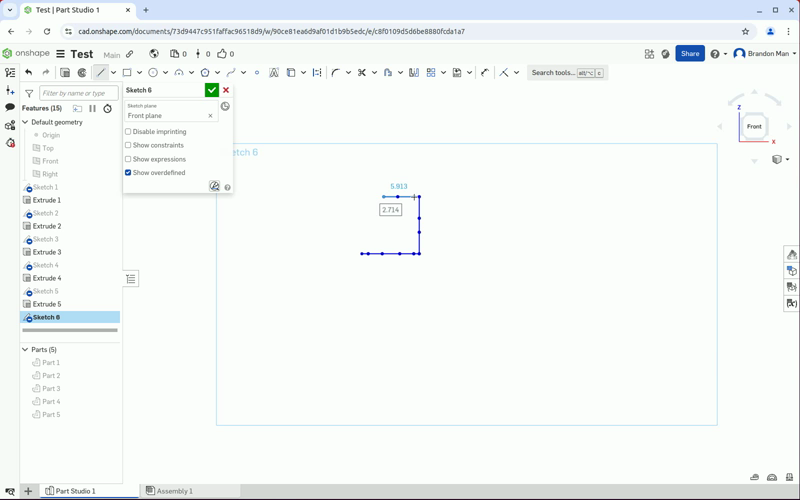
mouse_move(362, 196)
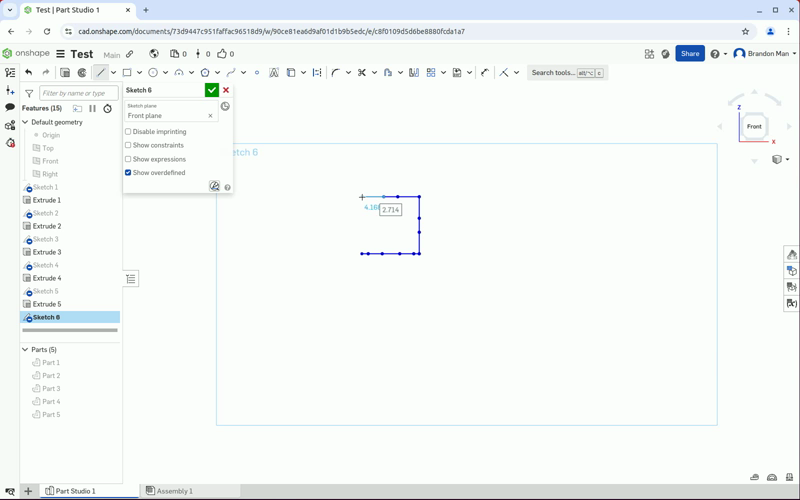
click(362, 196)
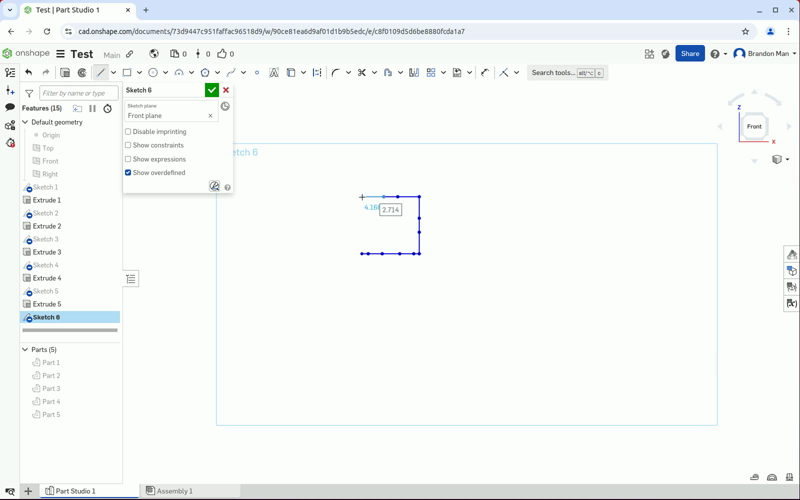
key_up(shift)
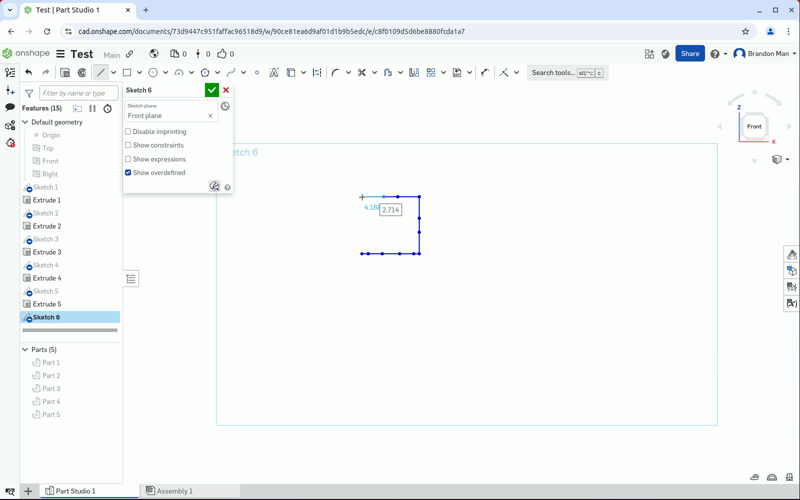
key_down(shift)
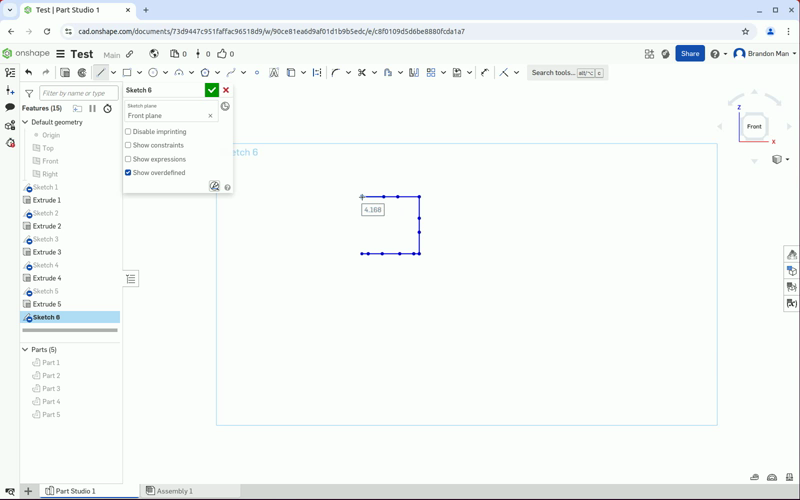
mouse_move(392, 196)
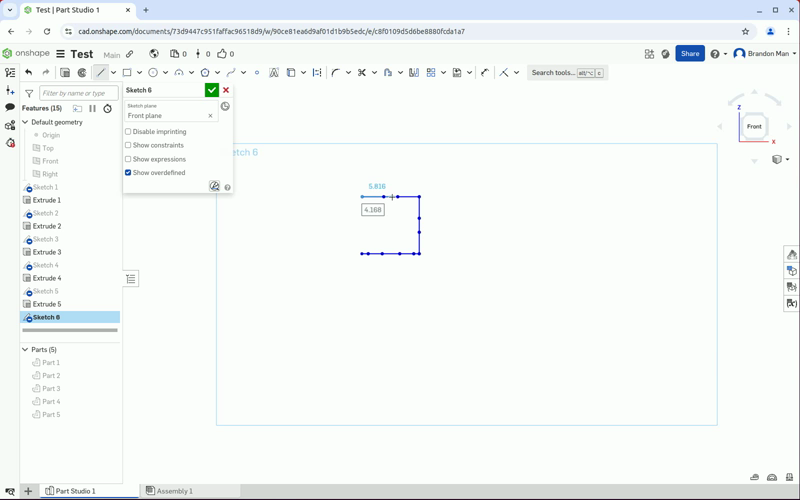
mouse_move(362, 218)
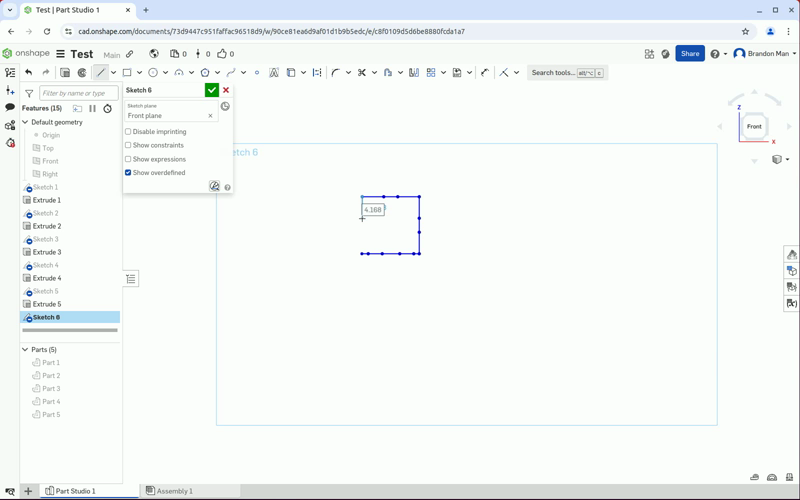
click(362, 218)
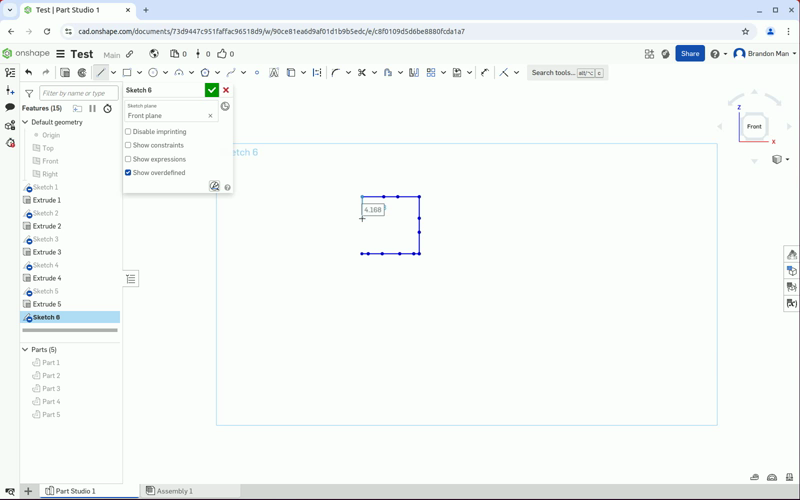
key_up(shift)
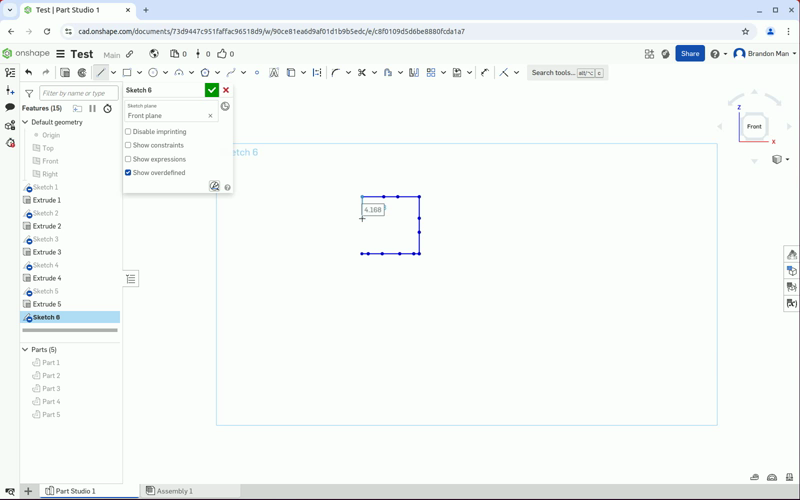
key_down(shift)
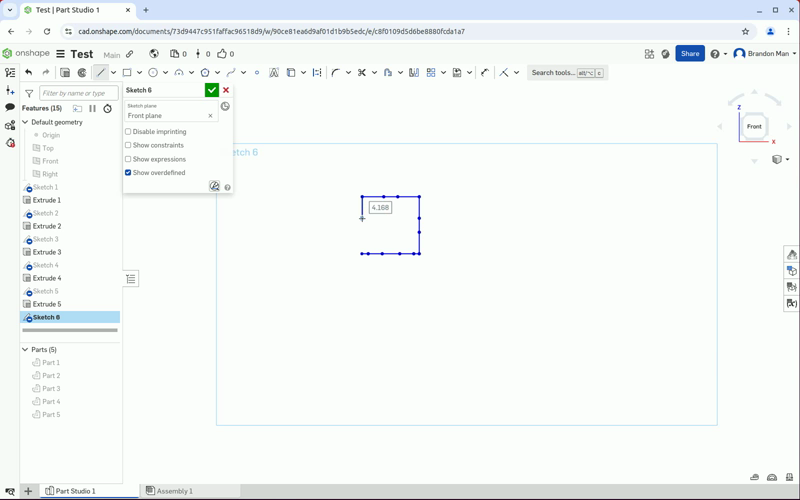
mouse_move(392, 218)
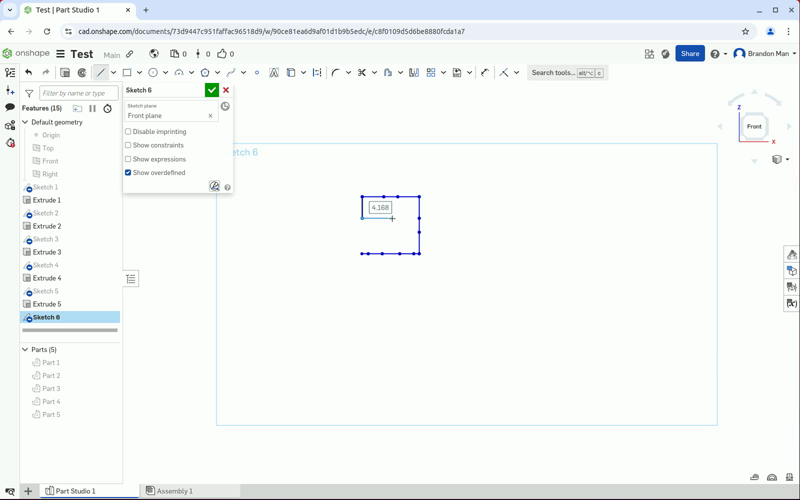
mouse_move(362, 232)
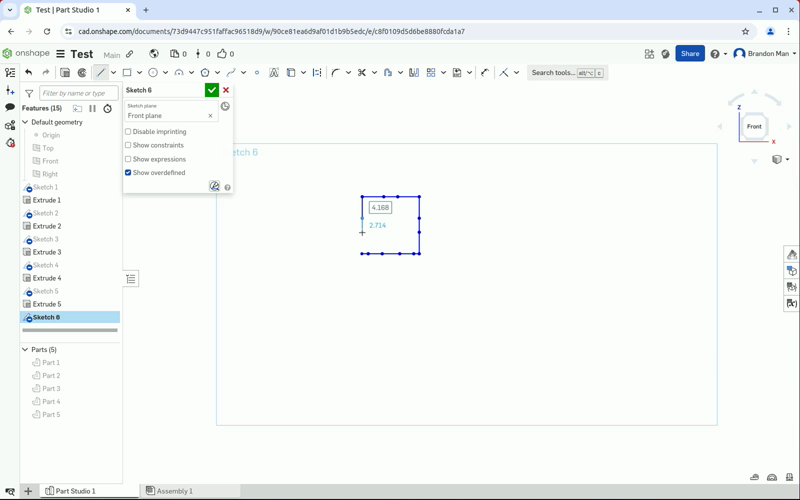
click(362, 232)
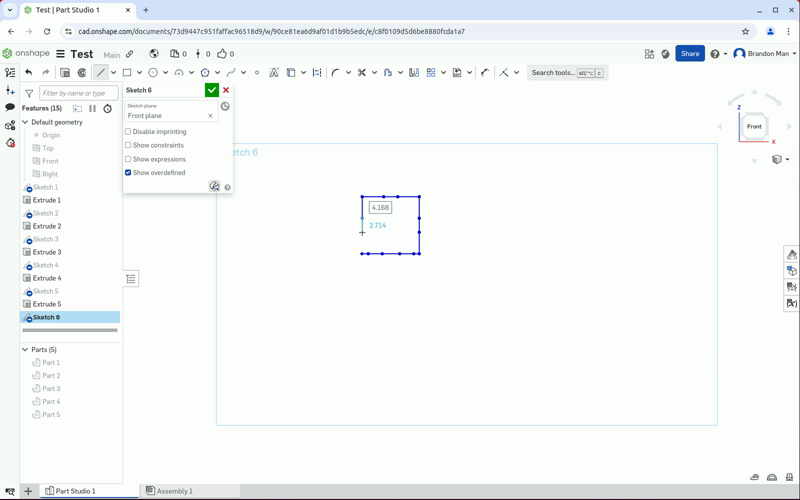
key_up(shift)
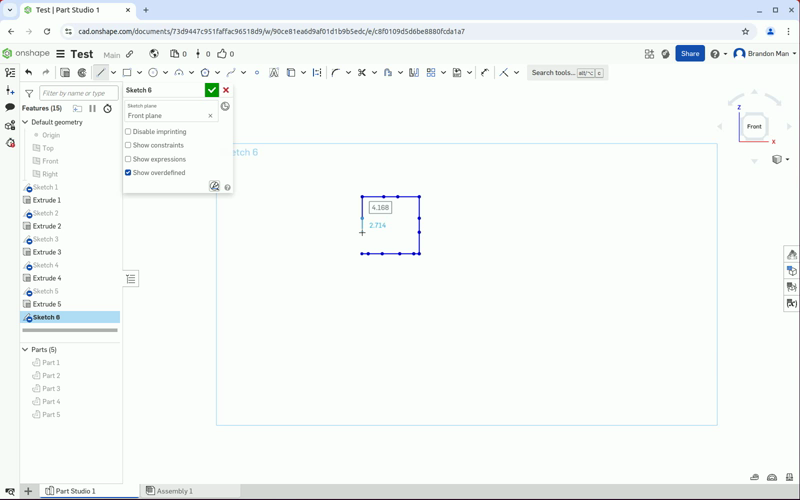
mouse_move(392, 232)
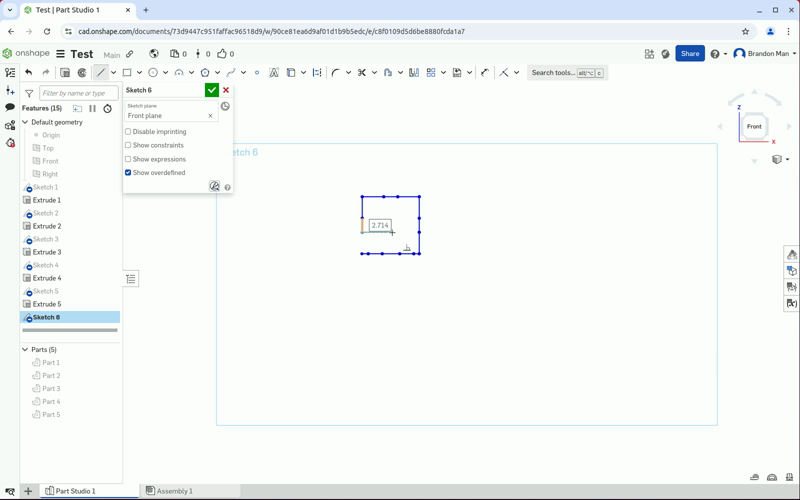
key_down(shift)
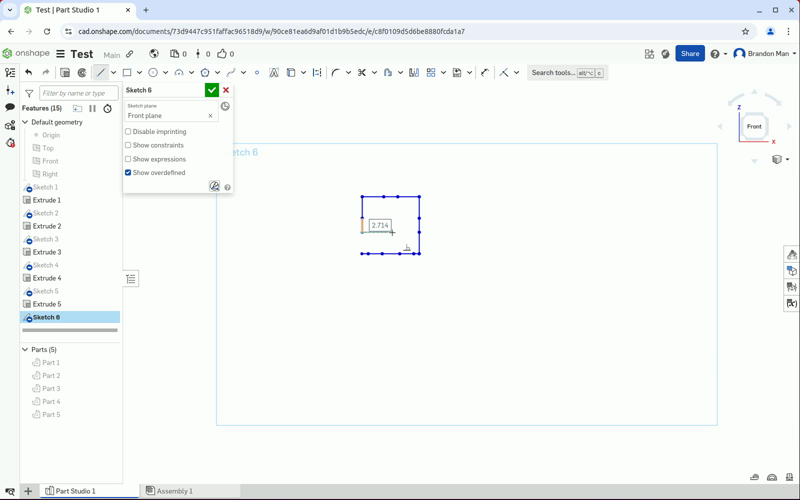
mouse_move(362, 253)
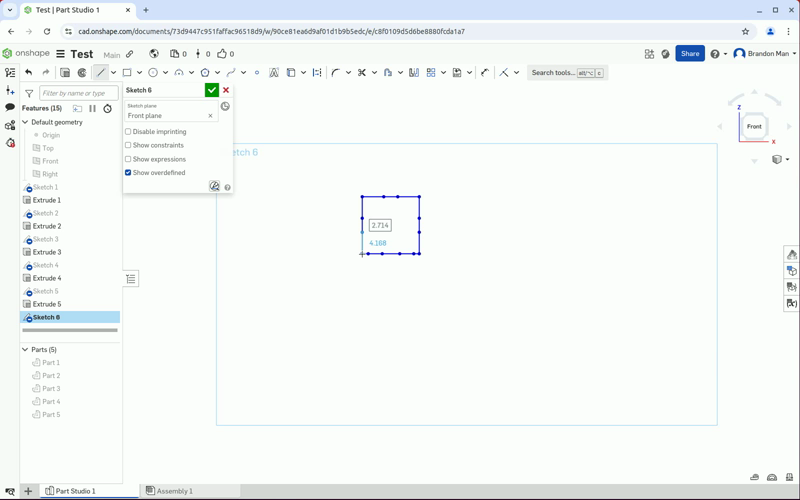
key_up(shift)
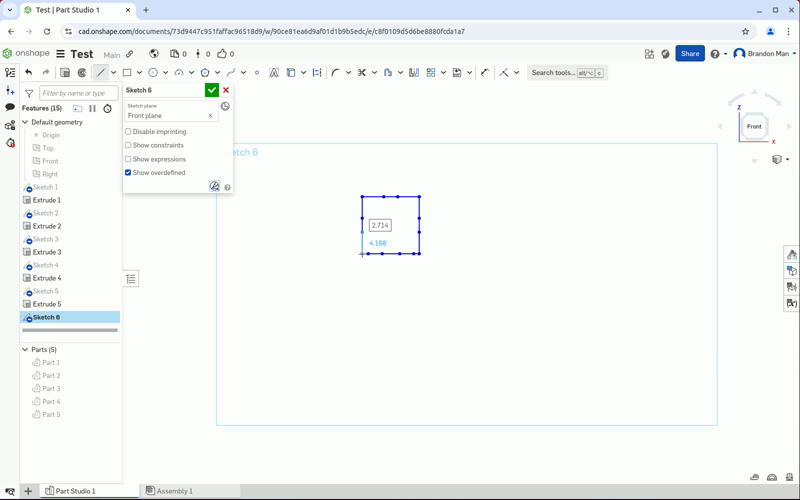
click(362, 253)
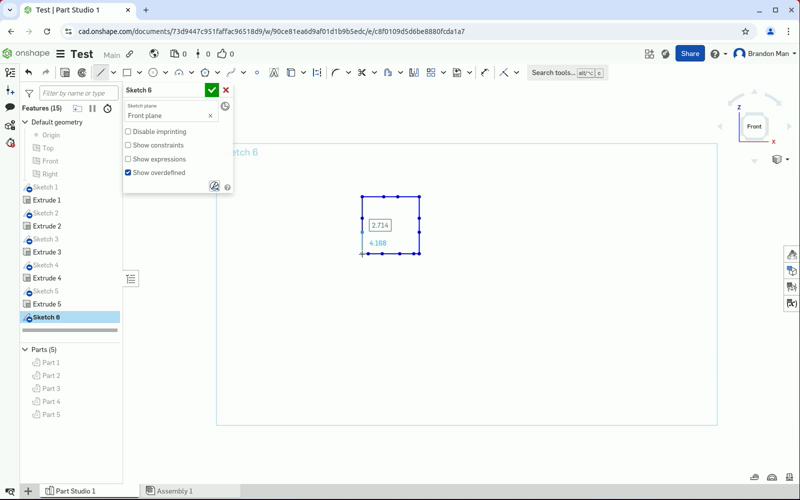
key(esc)
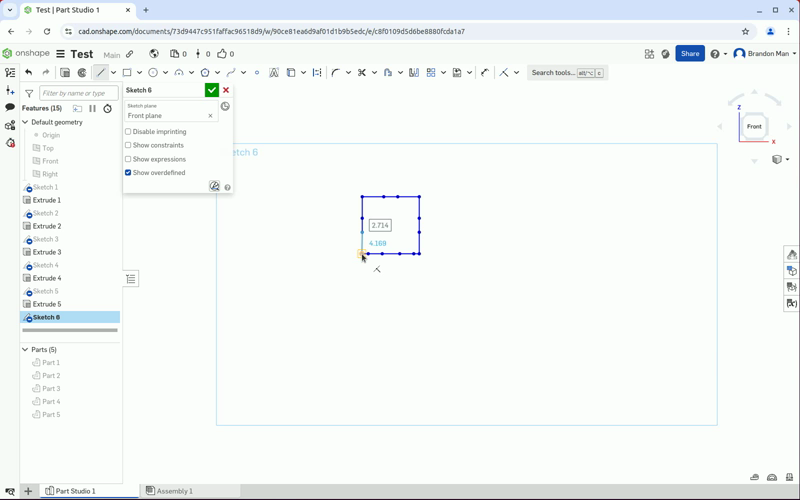
mouse_move(407, 212)
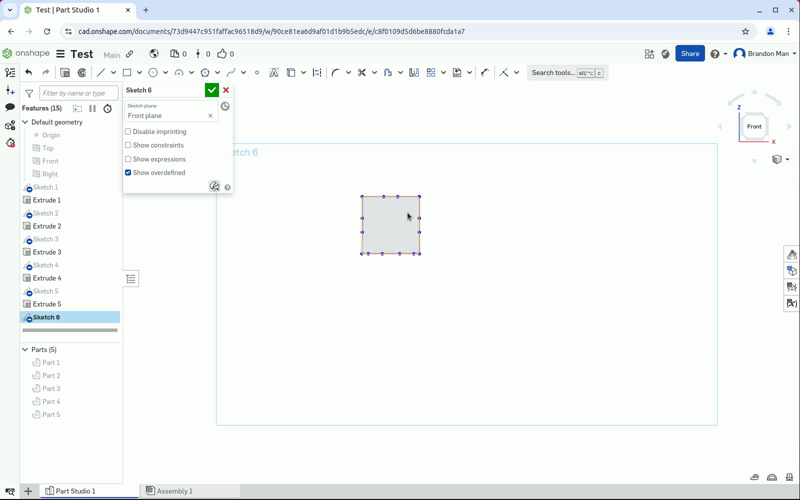
click(407, 212)
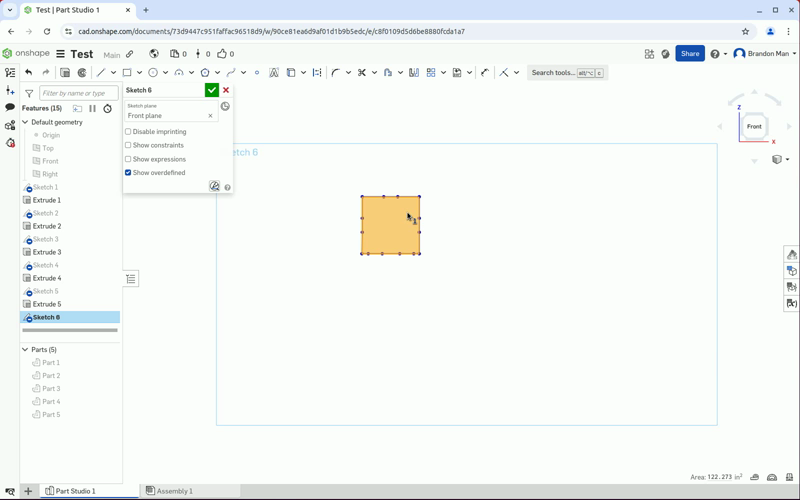
mouse_move(73, 352)
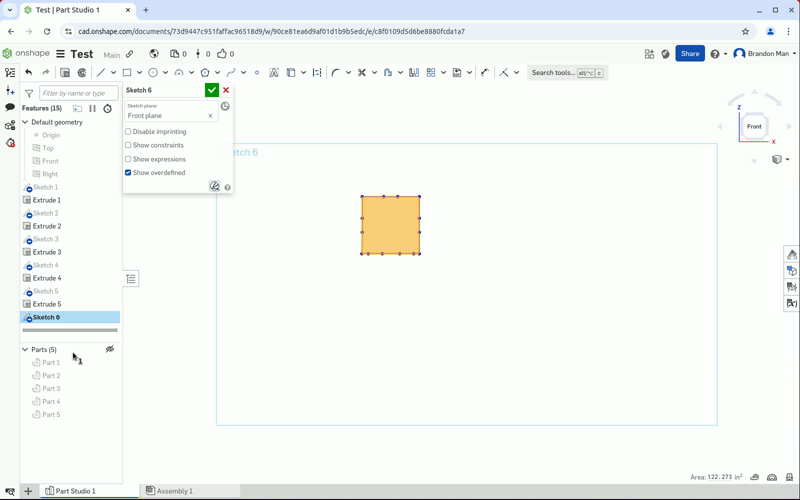
key(shift+y)
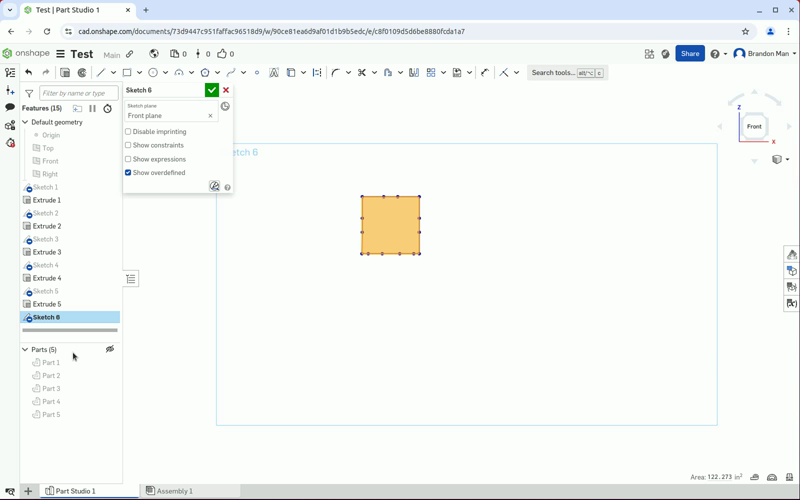
key(shift+e)
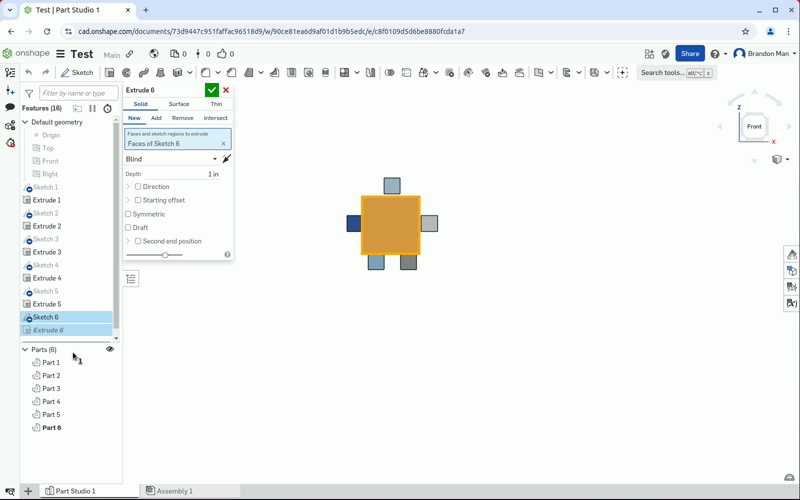
mouse_move(143, 106)
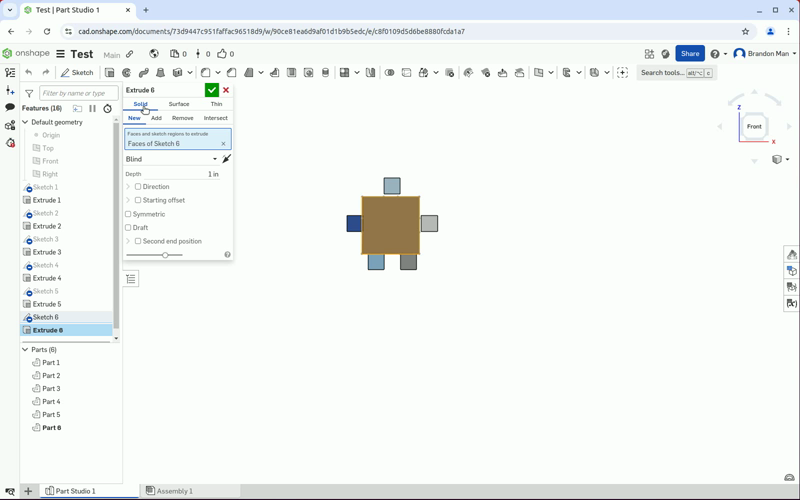
click(143, 106)
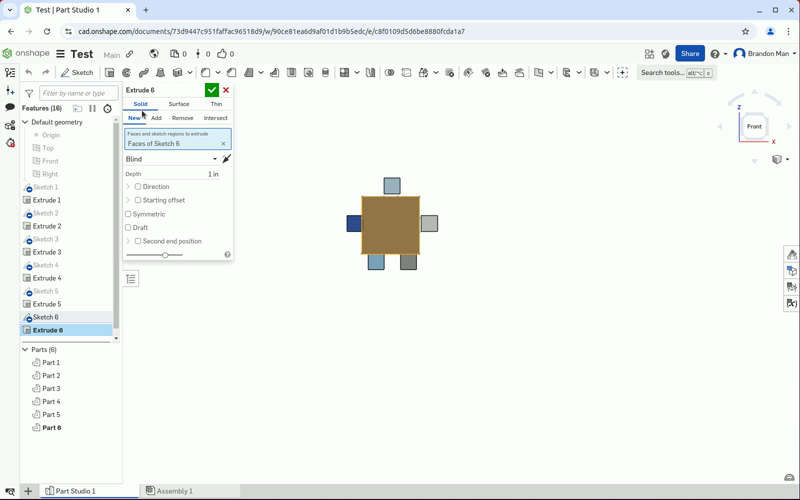
mouse_move(137, 120)
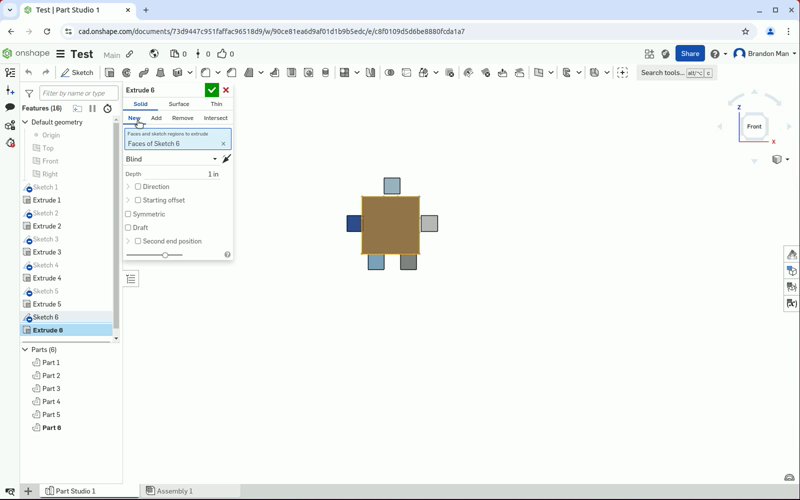
click(137, 120)
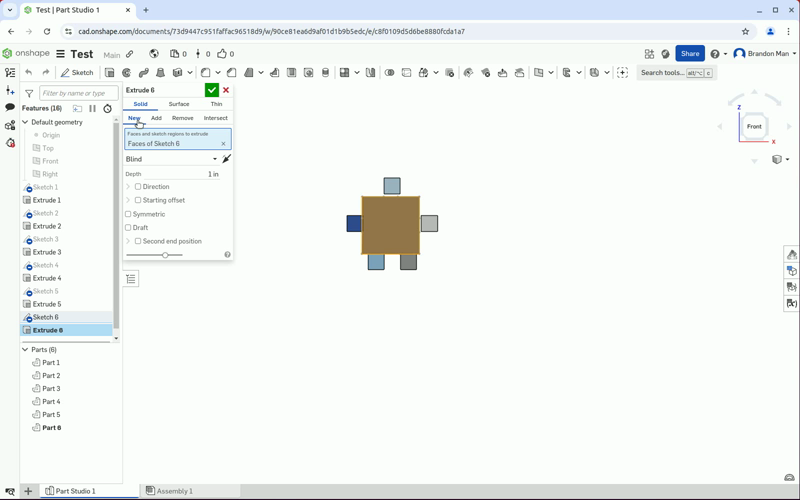
key(tab, 4)
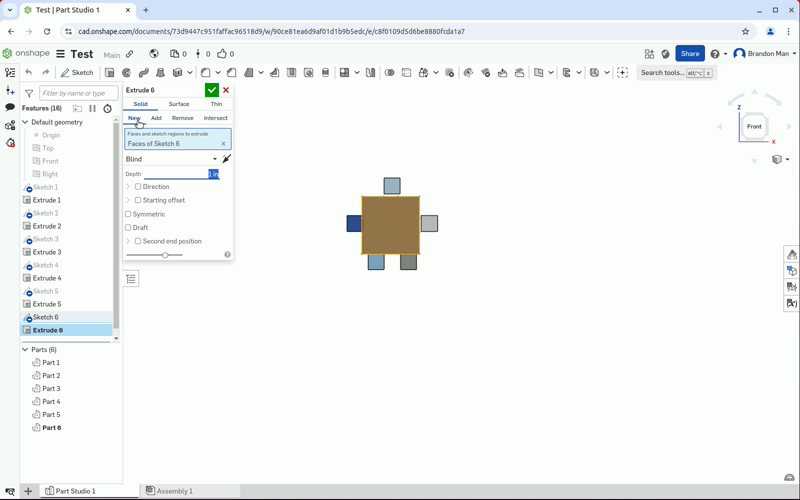
text(2.889)
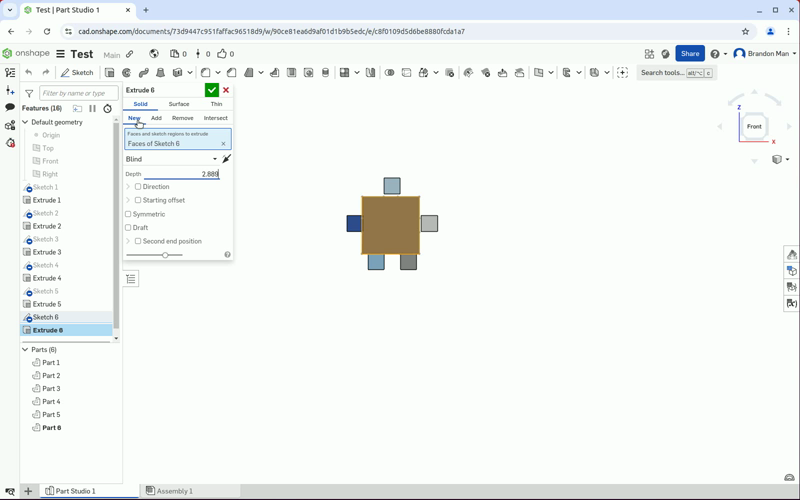
key(enter)
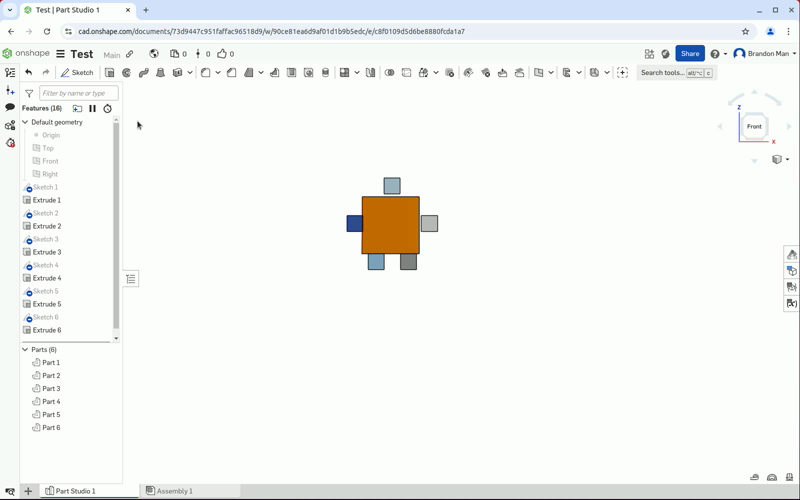
key(shift+h)
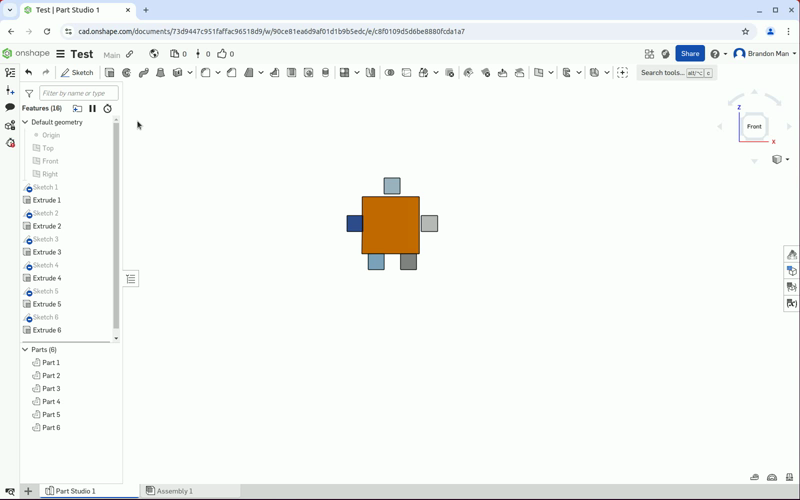
key(shift+h)
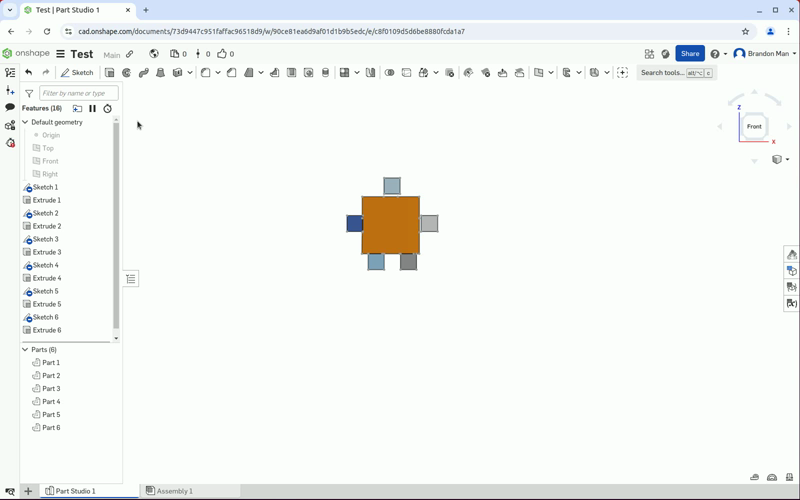
key(shift+7)
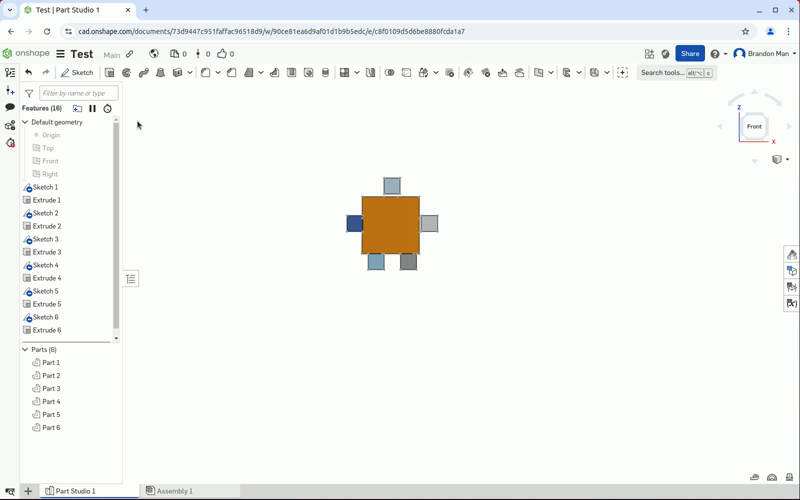
key(left, 2)
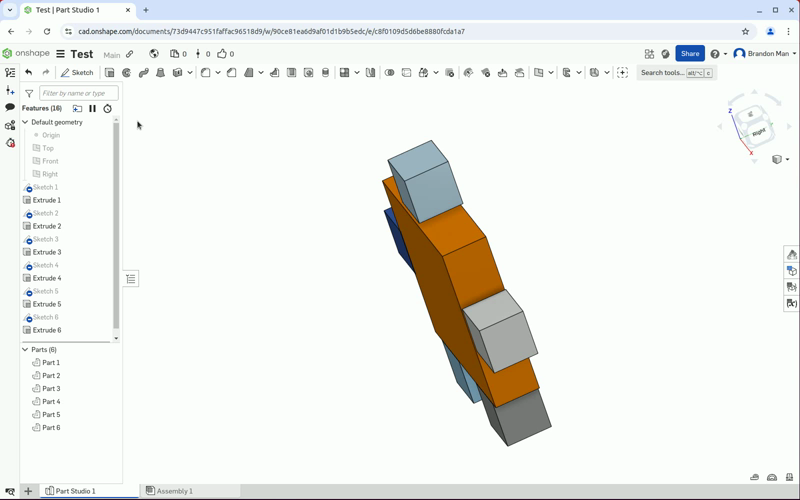
key(down, 2)
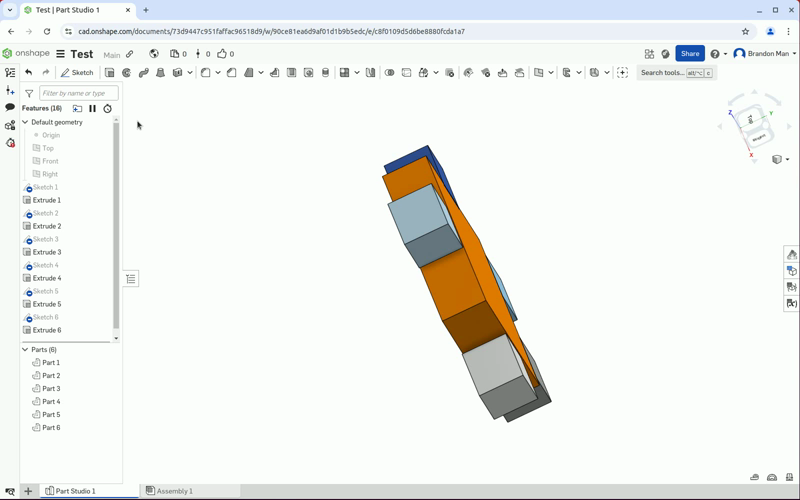
key(up, 2)
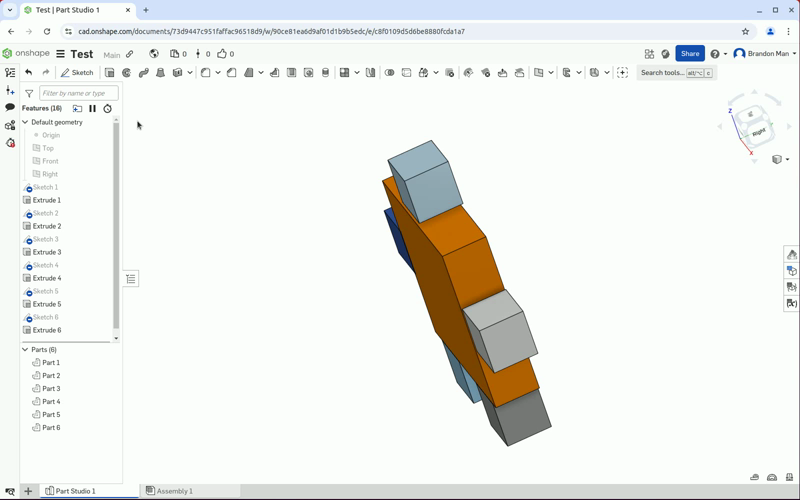
key(right, 2)
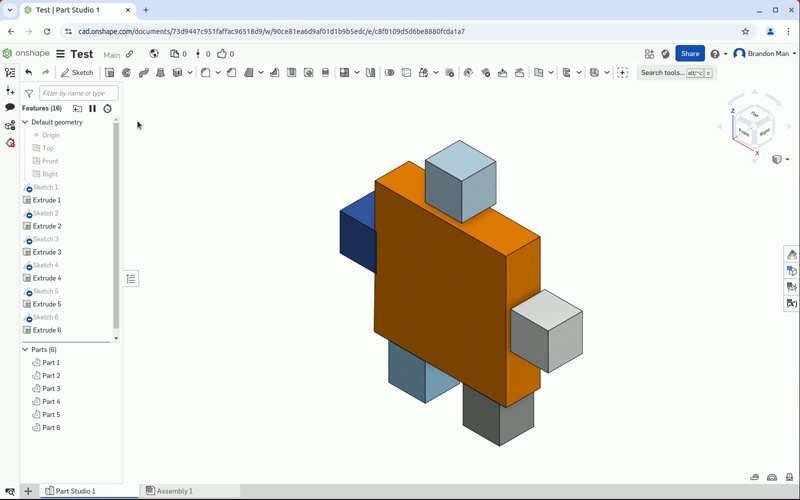
mouse_move(69, 189)
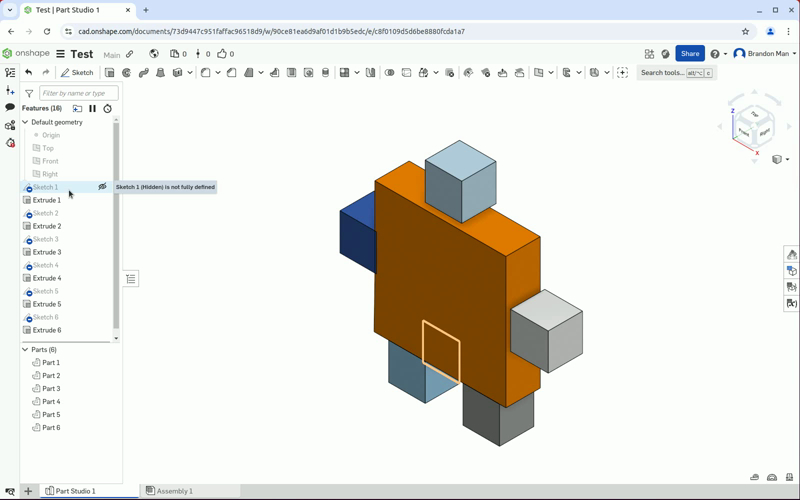
click(69, 189)